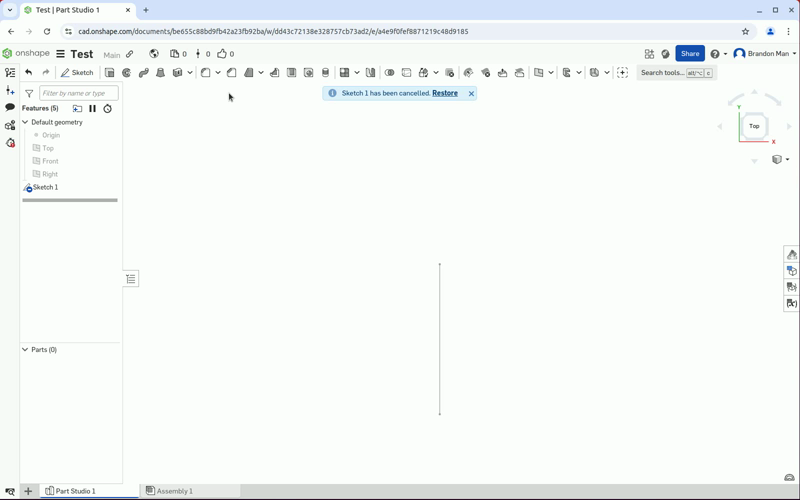
key(shift+h)
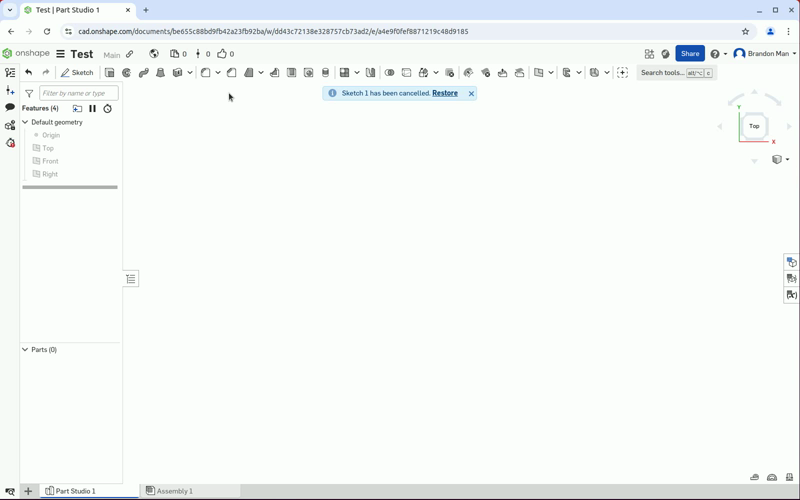
mouse_move(73, 352)
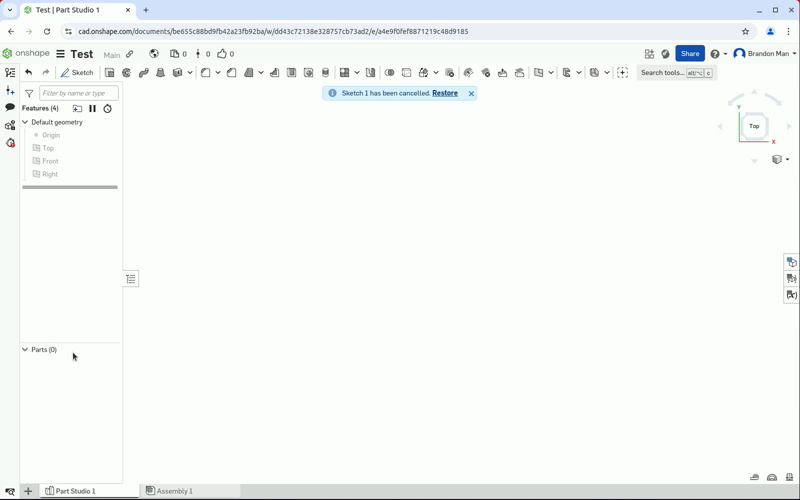
key(y)
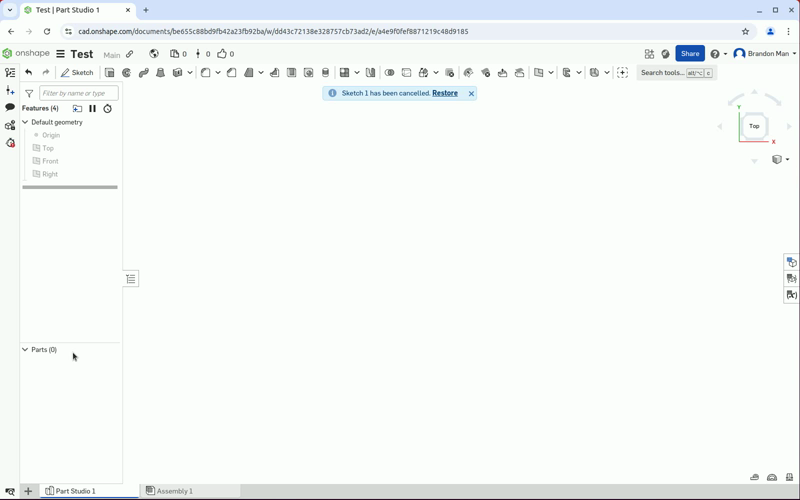
key(shift+p)
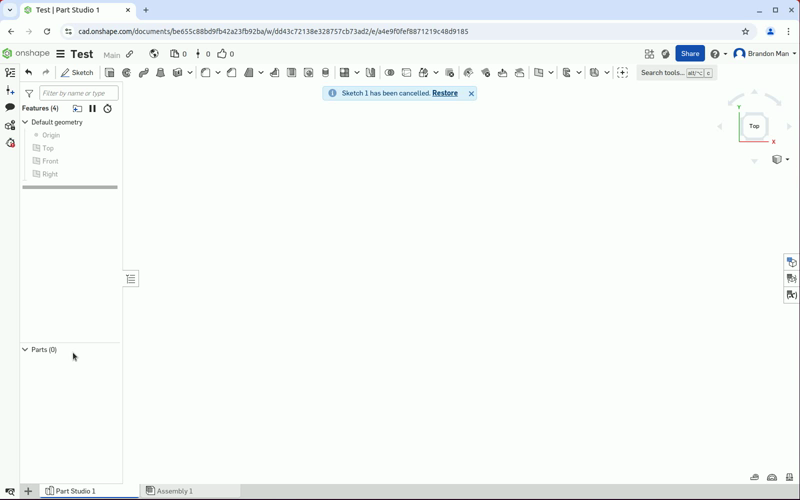
key(space)
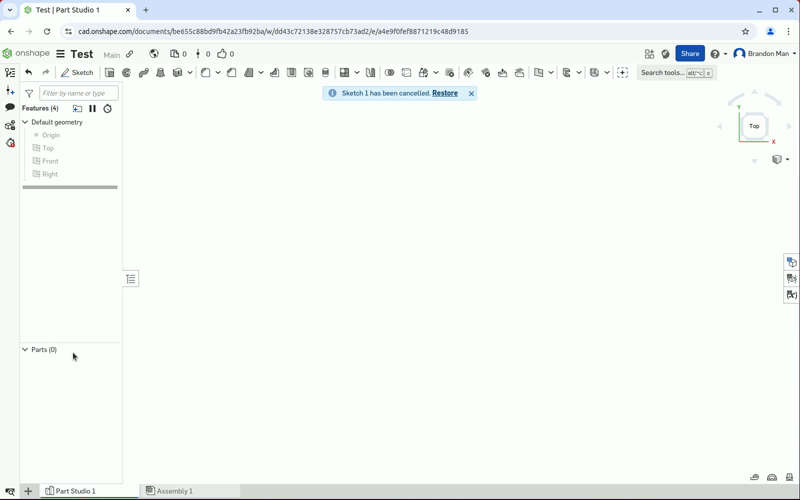
key_down(shift)
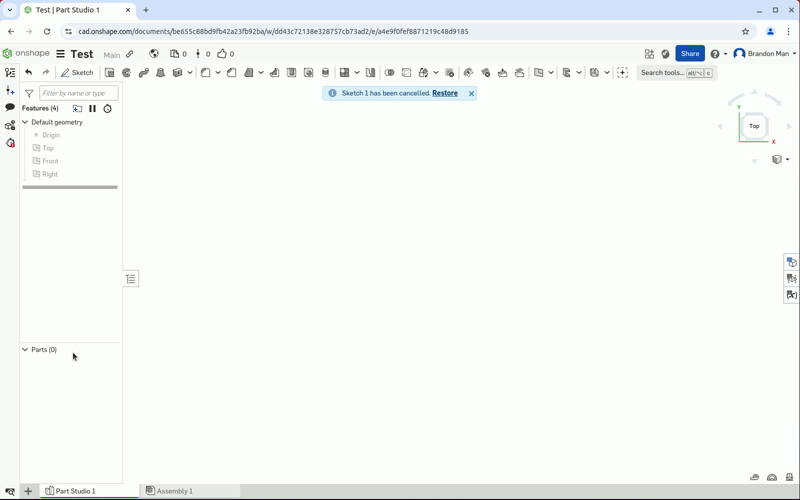
key(up)
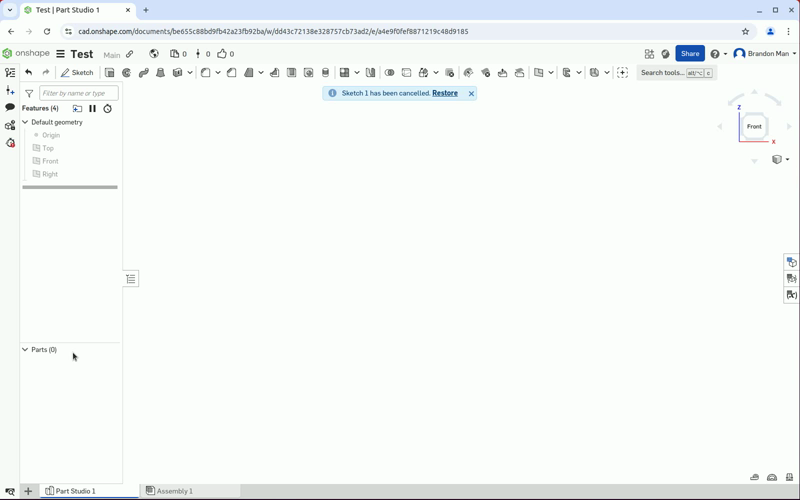
key_up(shift)
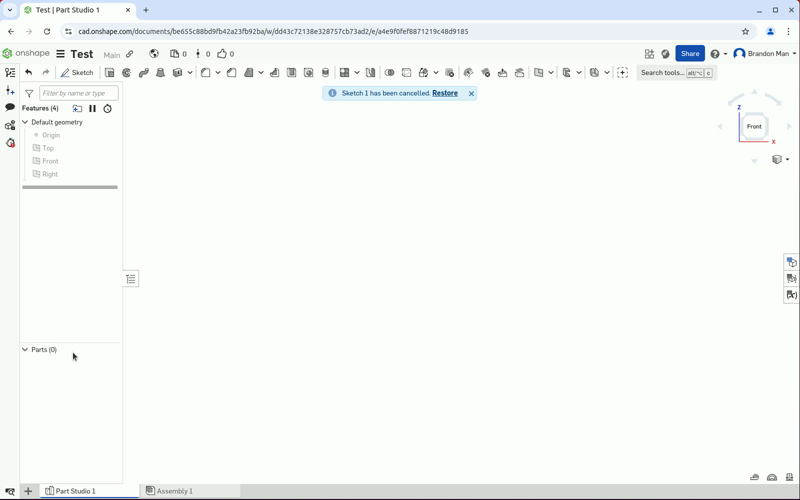
mouse_move(73, 352)
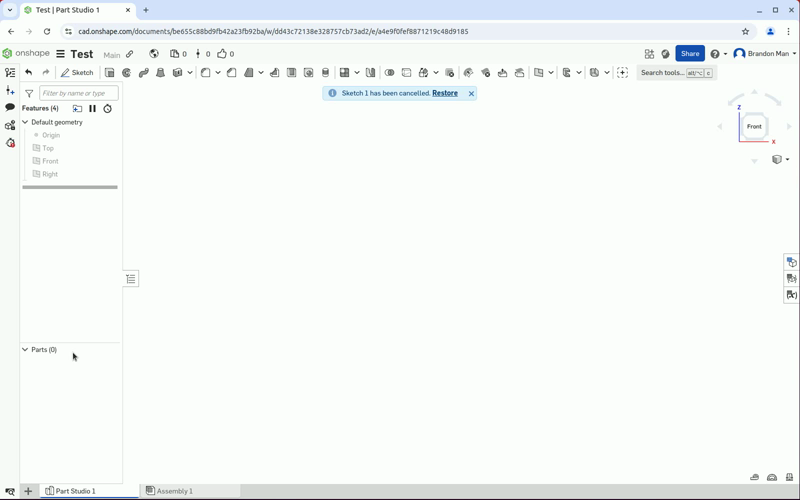
key(shift+y)
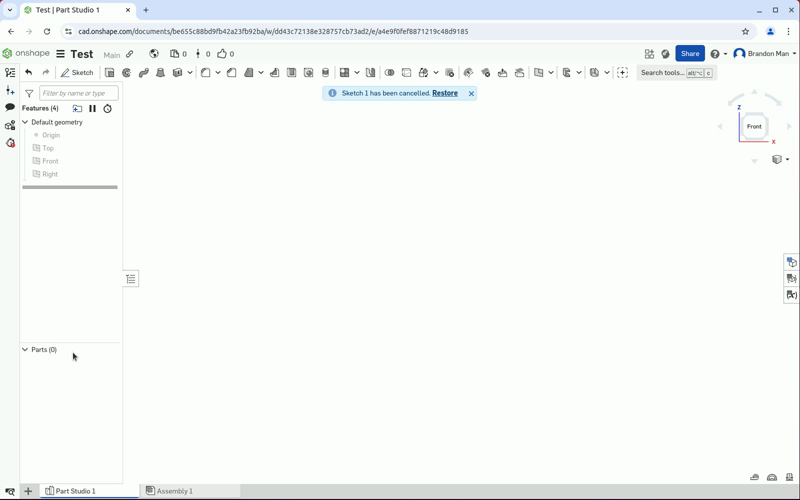
key(shift+s)
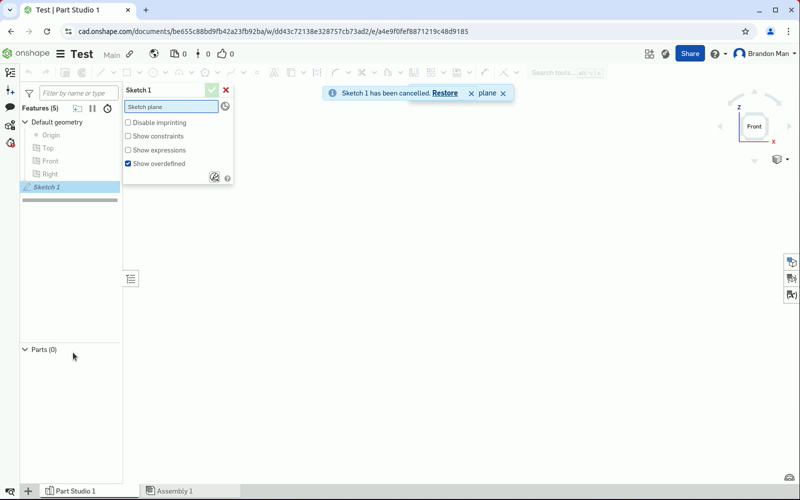
mouse_move(73, 163)
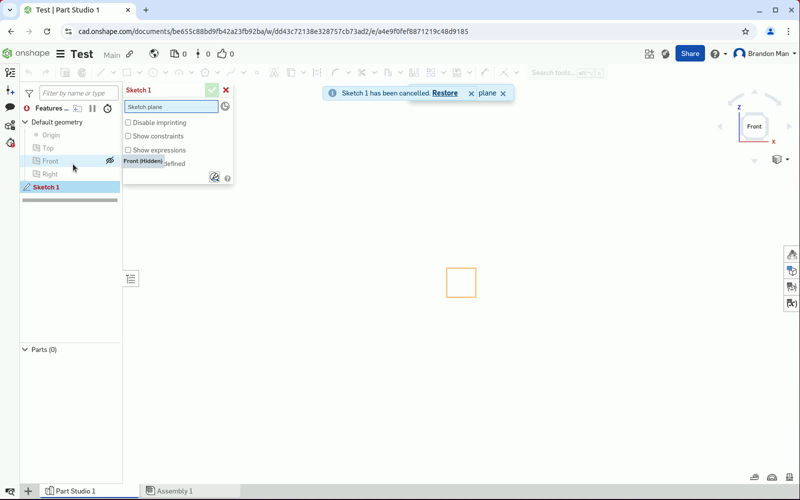
click(73, 163)
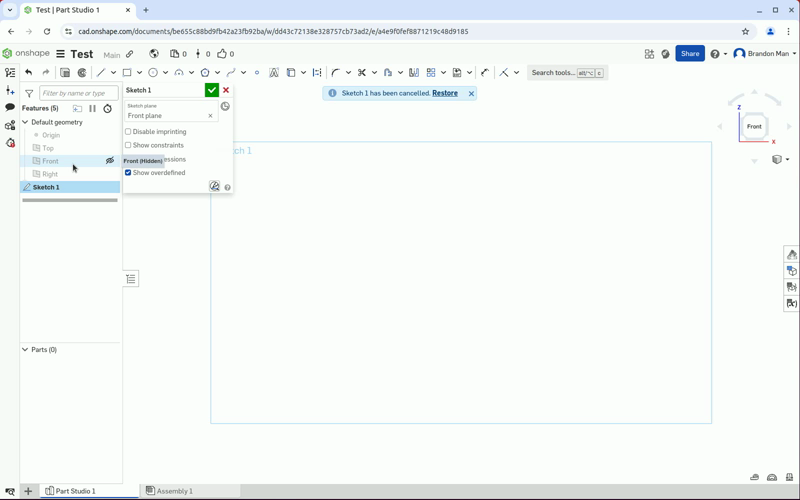
mouse_move(73, 352)
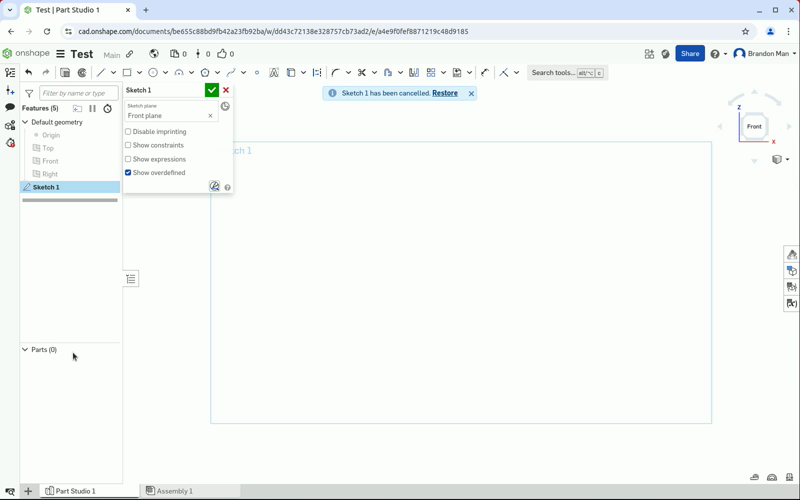
key(y)
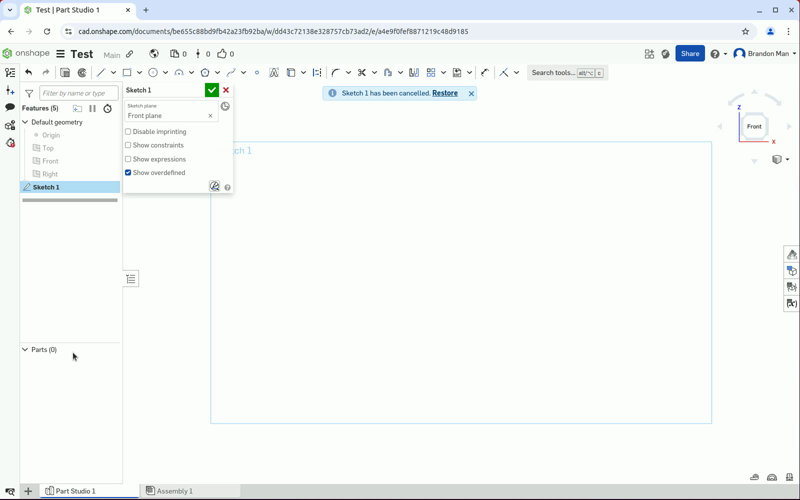
key(l)
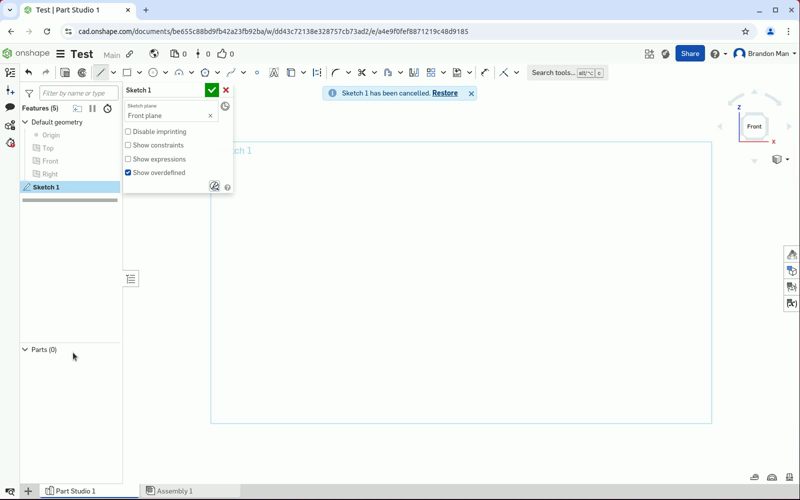
key_down(shift)
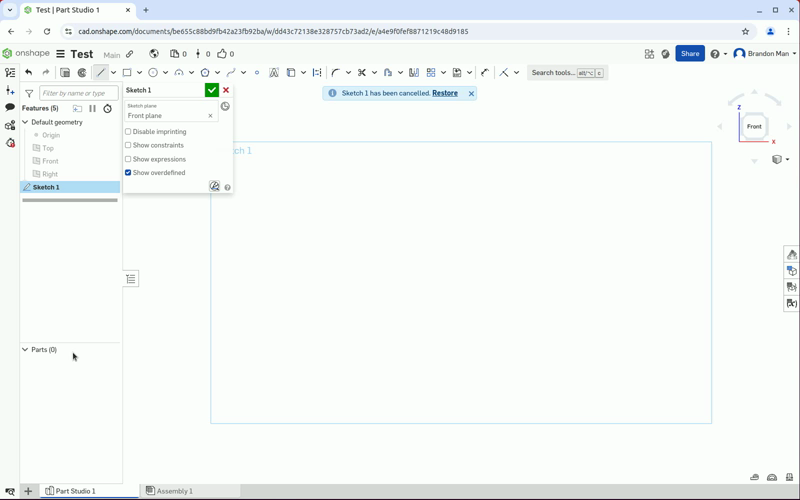
mouse_move(374, 280)
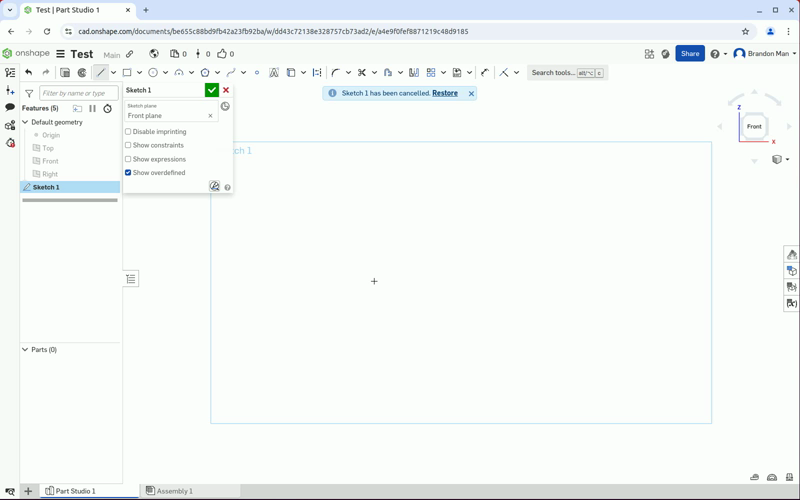
click(374, 280)
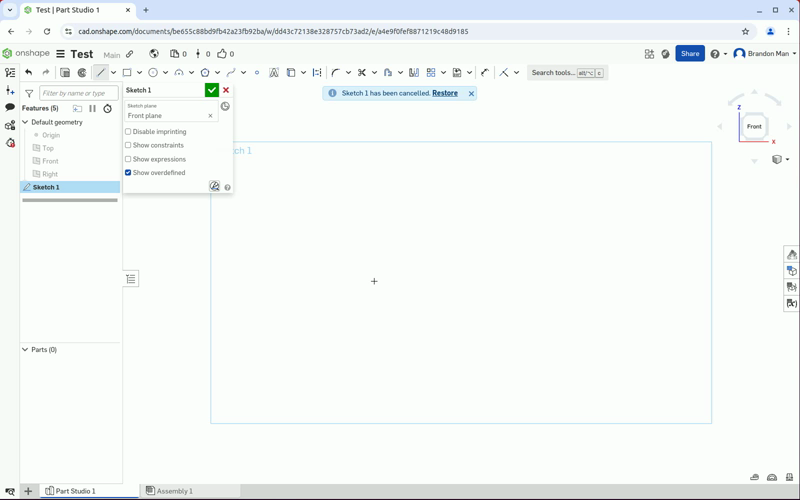
key_up(shift)
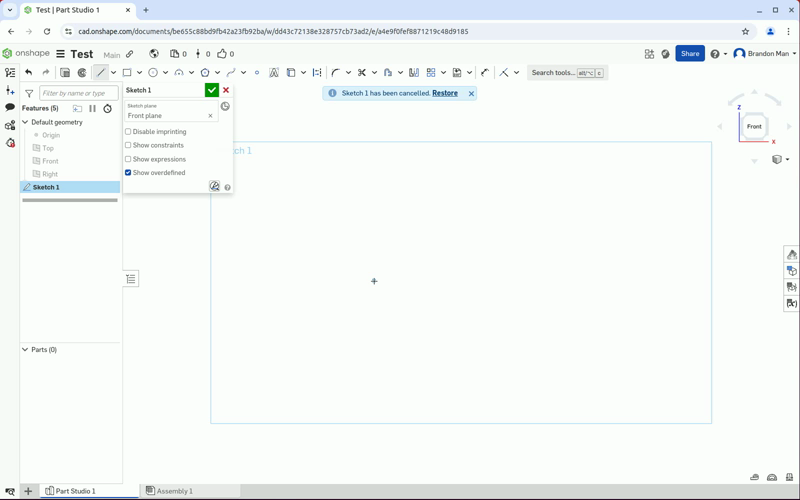
key_down(shift)
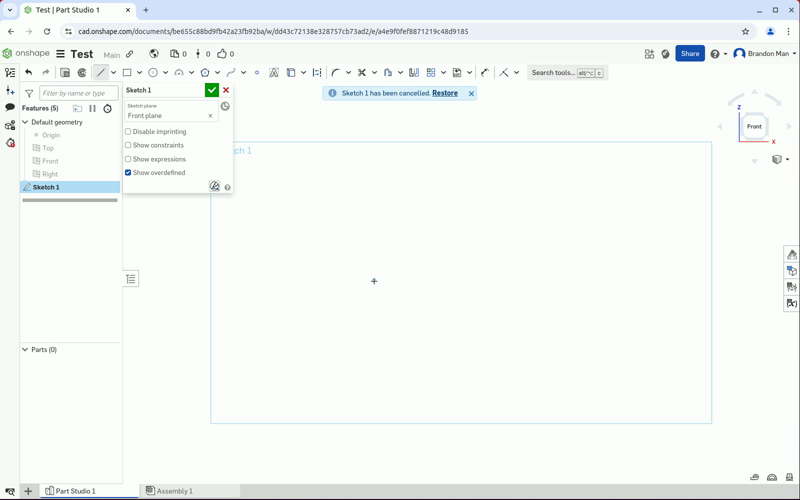
mouse_move(404, 280)
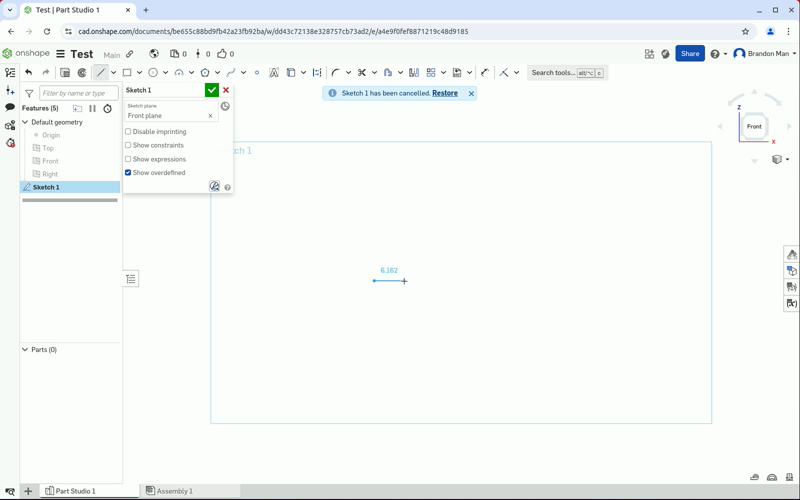
mouse_move(374, 278)
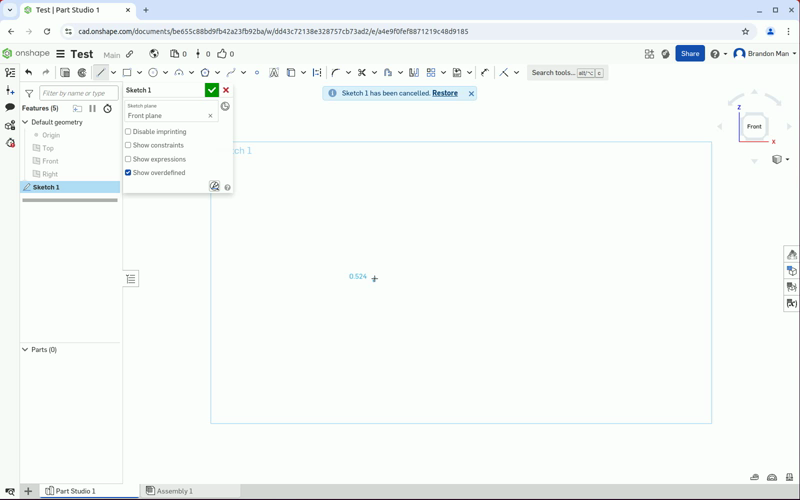
scroll(6)
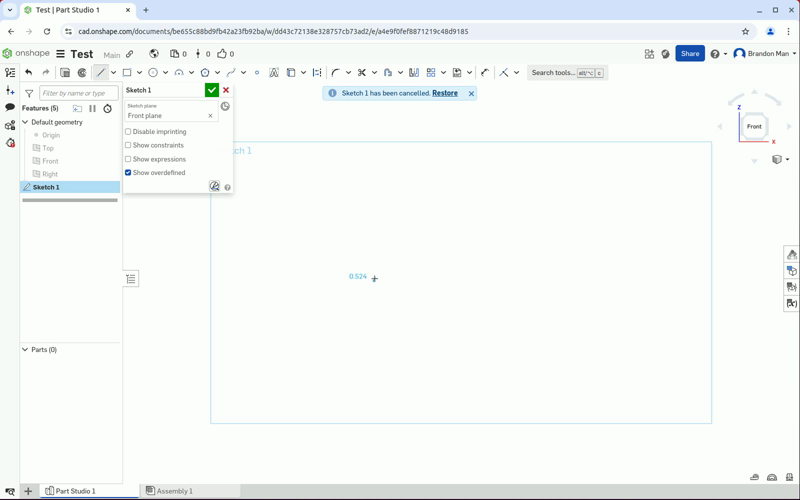
scroll(6)
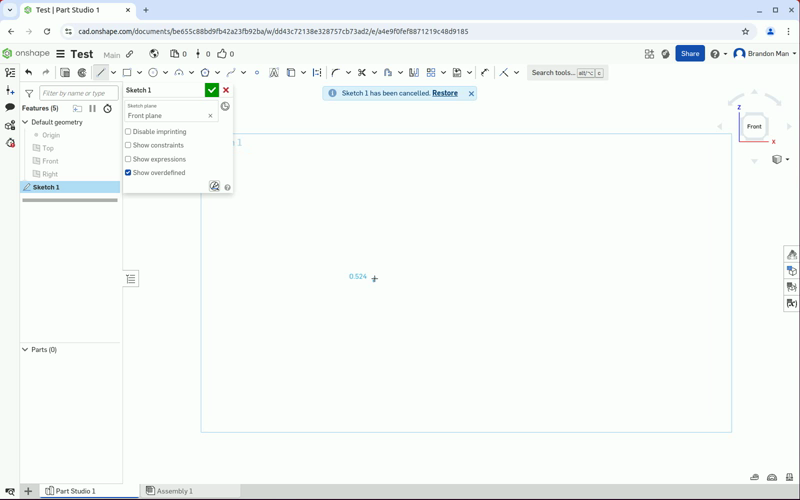
scroll(6)
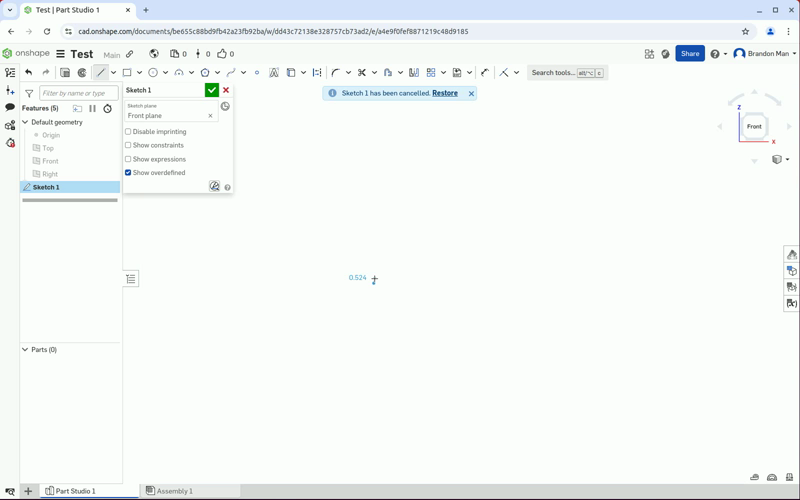
scroll(6)
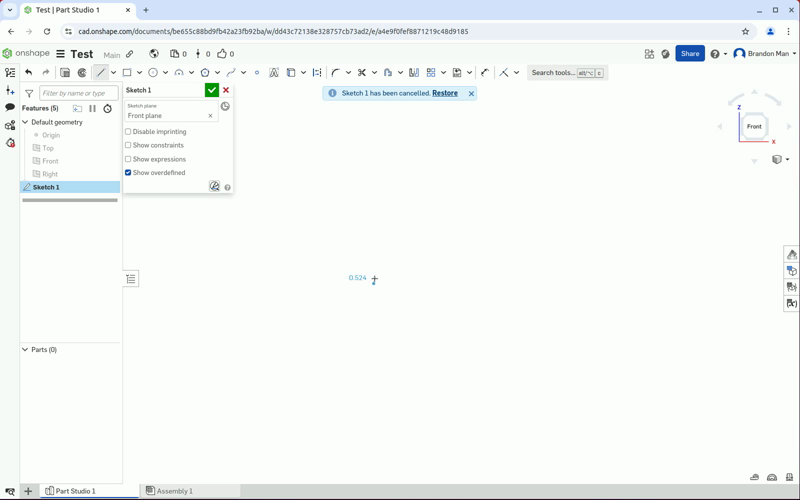
scroll(6)
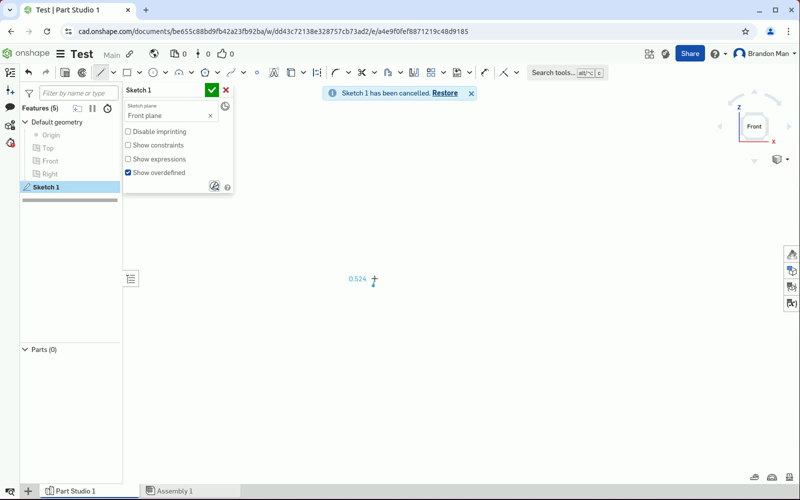
scroll(6)
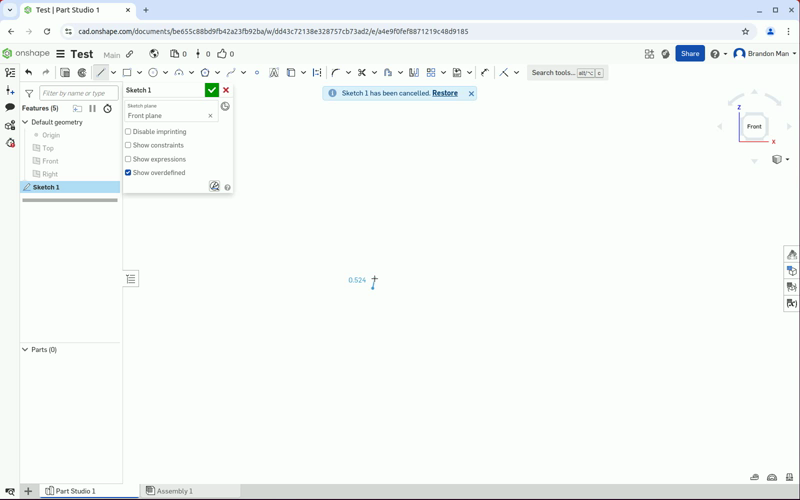
scroll(6)
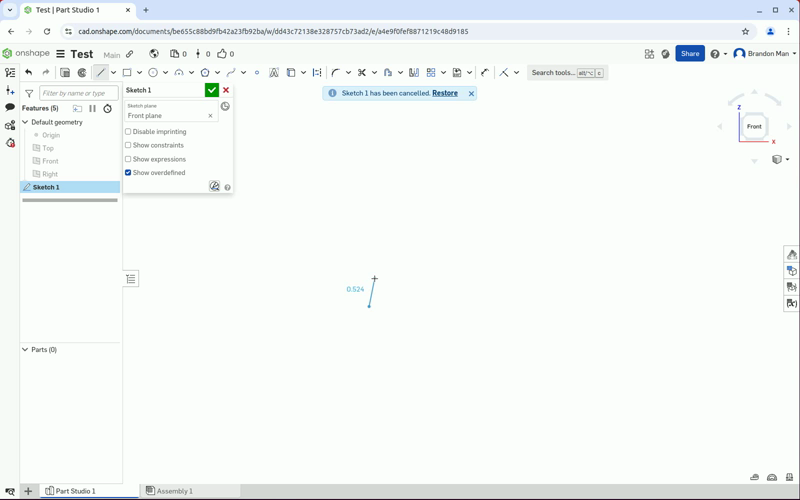
click(374, 278)
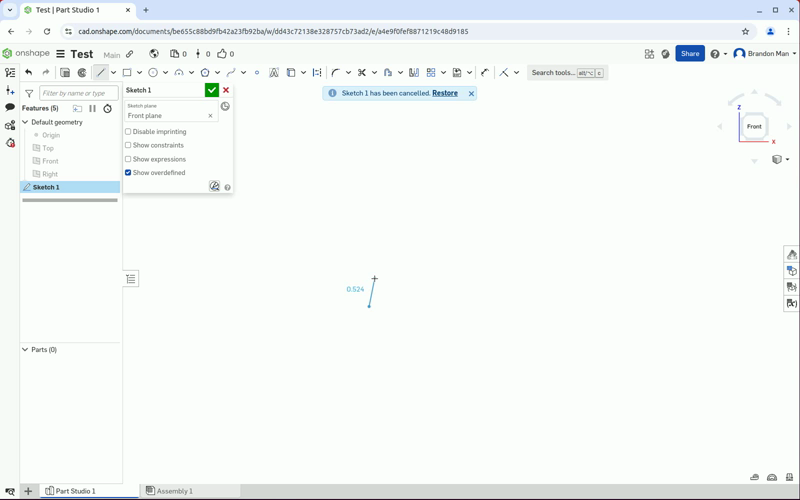
scroll(-6)
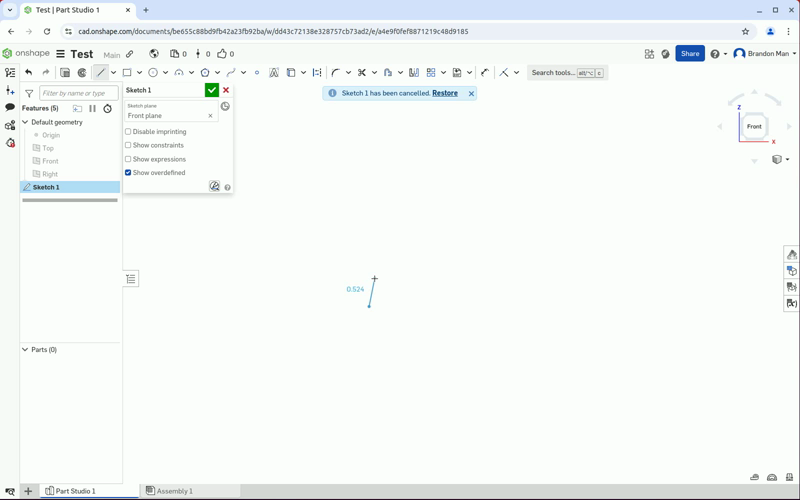
scroll(-6)
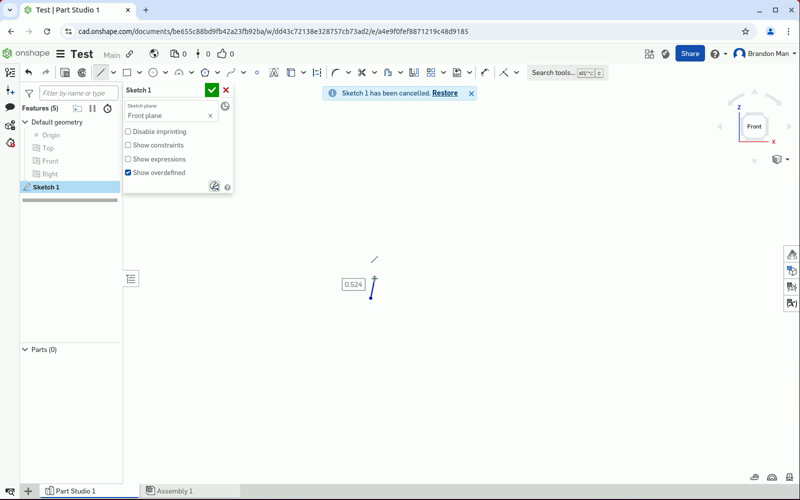
scroll(-6)
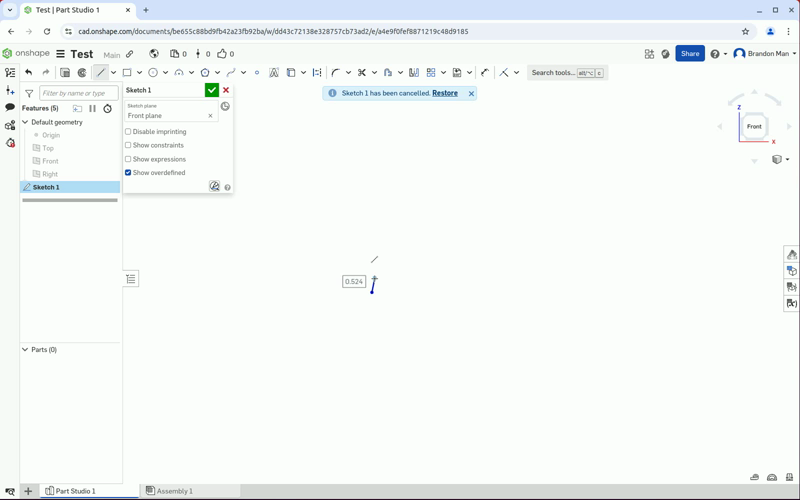
scroll(-6)
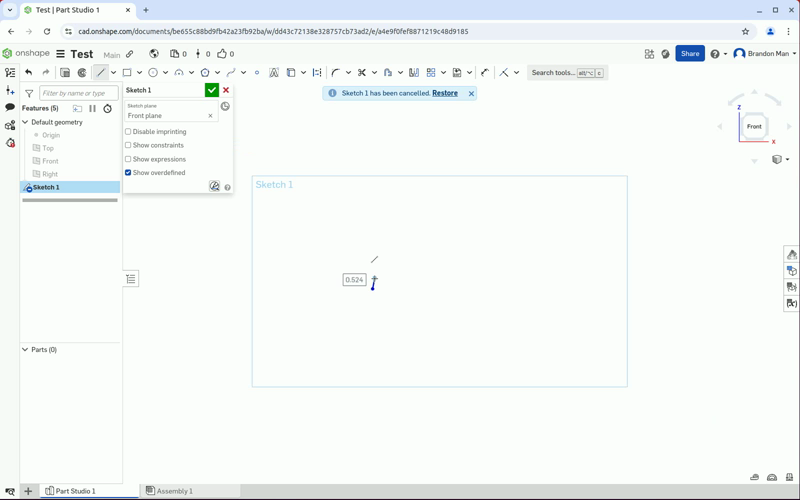
scroll(-6)
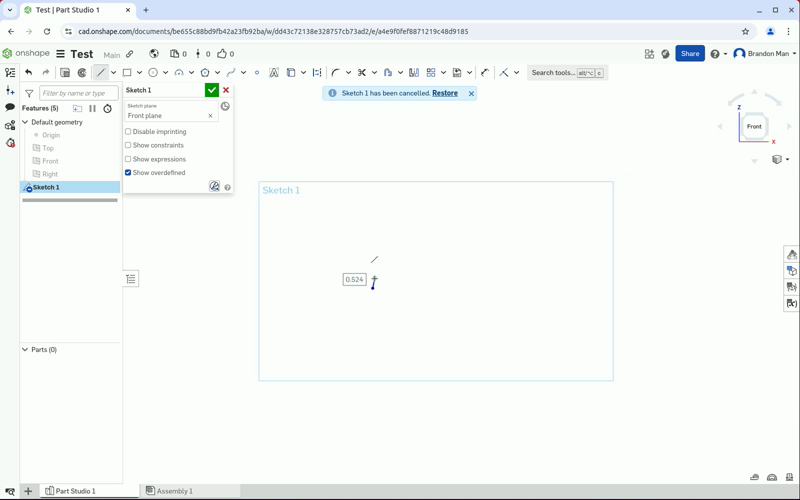
scroll(-6)
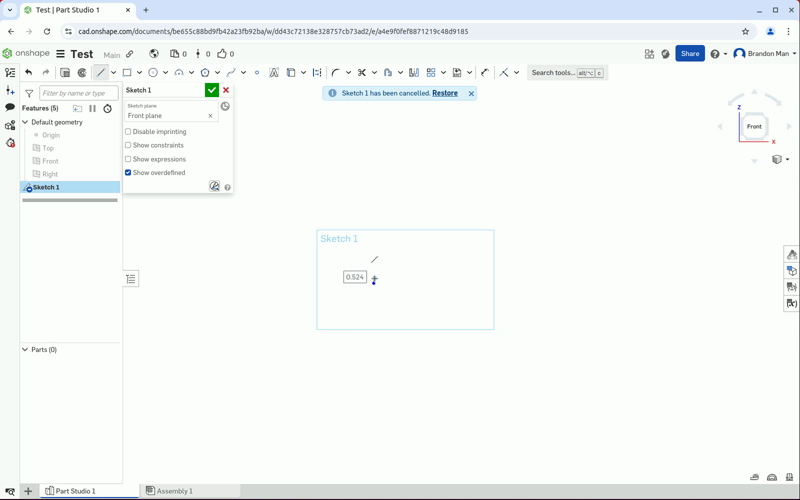
scroll(-6)
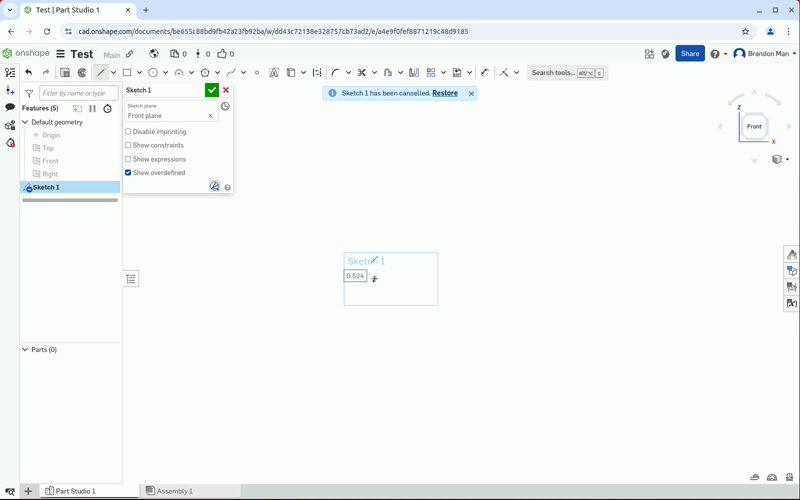
key_up(shift)
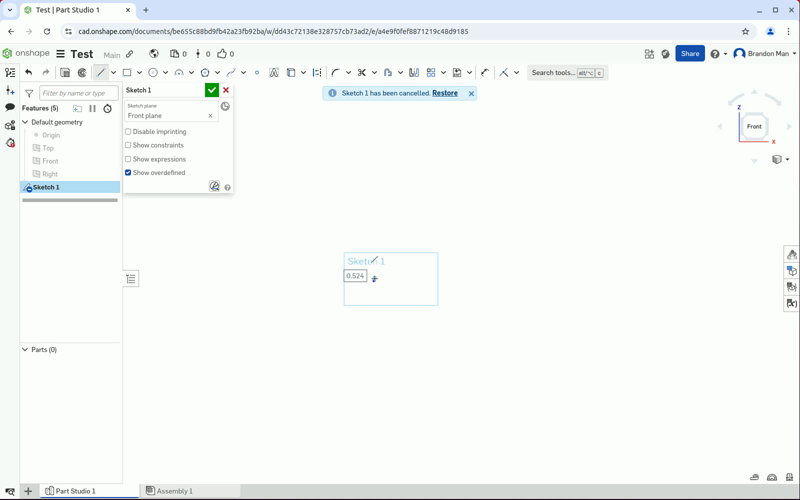
key(esc)
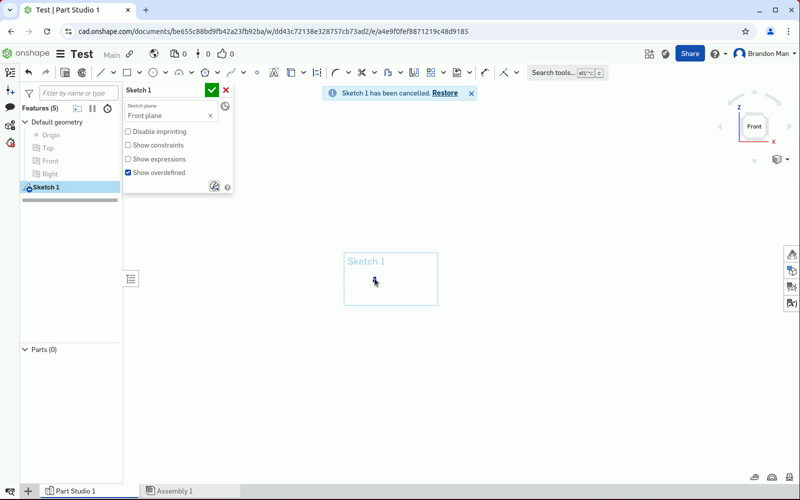
key(a)
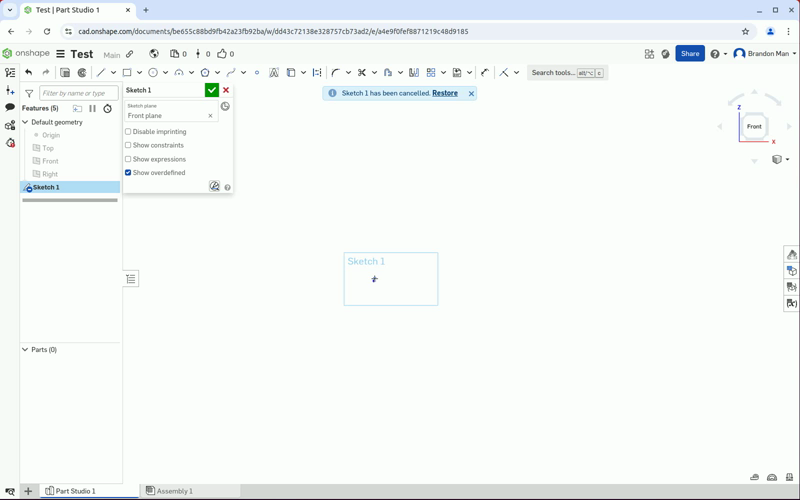
mouse_move(374, 278)
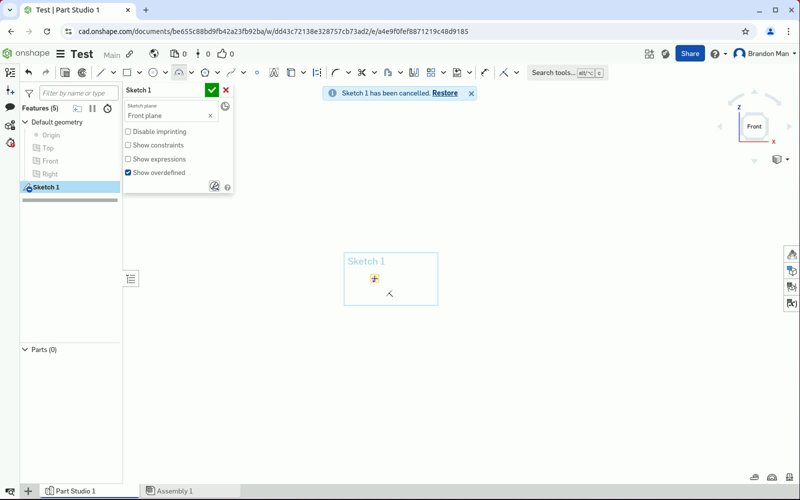
scroll(6)
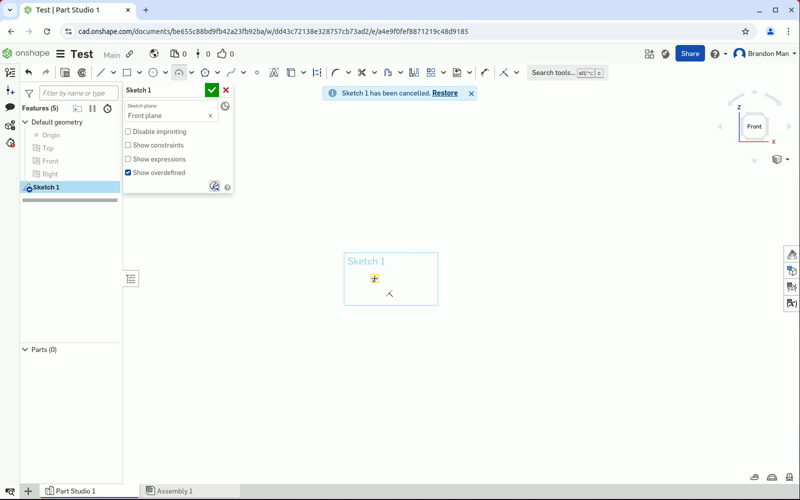
scroll(6)
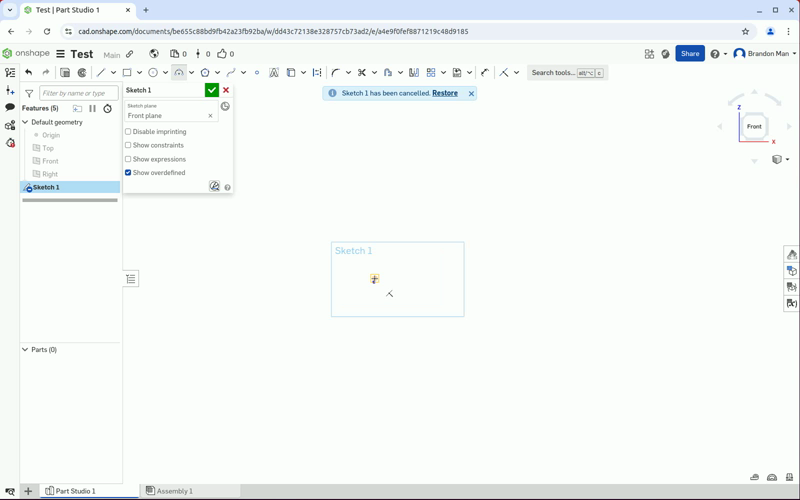
scroll(6)
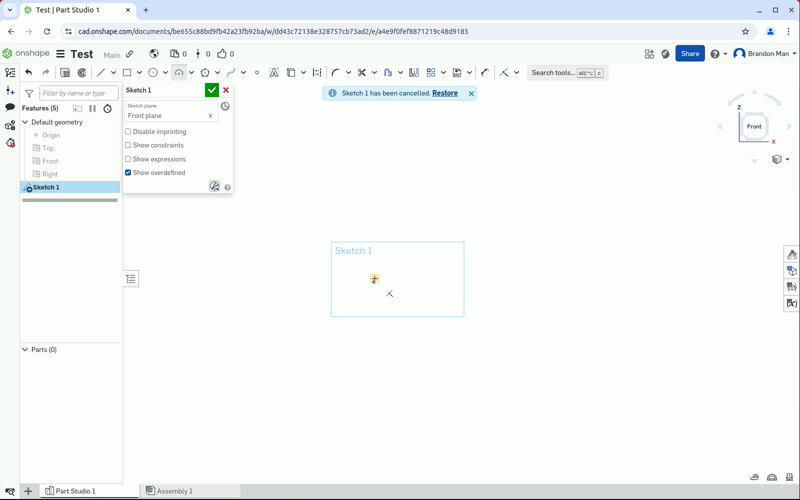
scroll(6)
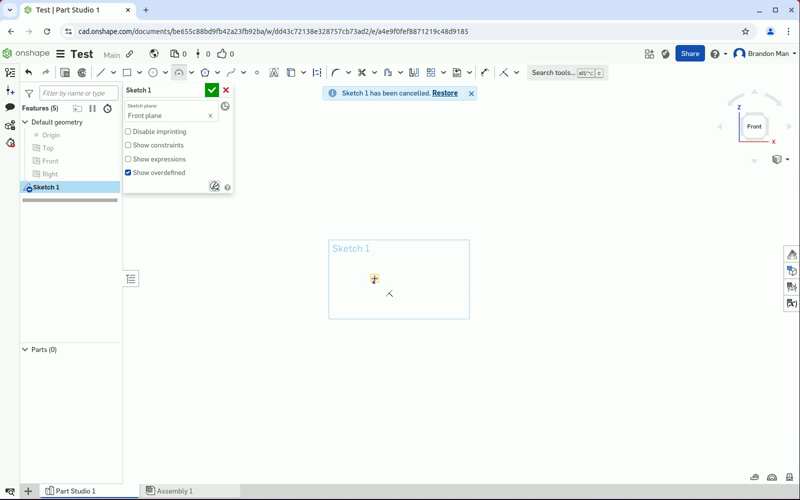
scroll(6)
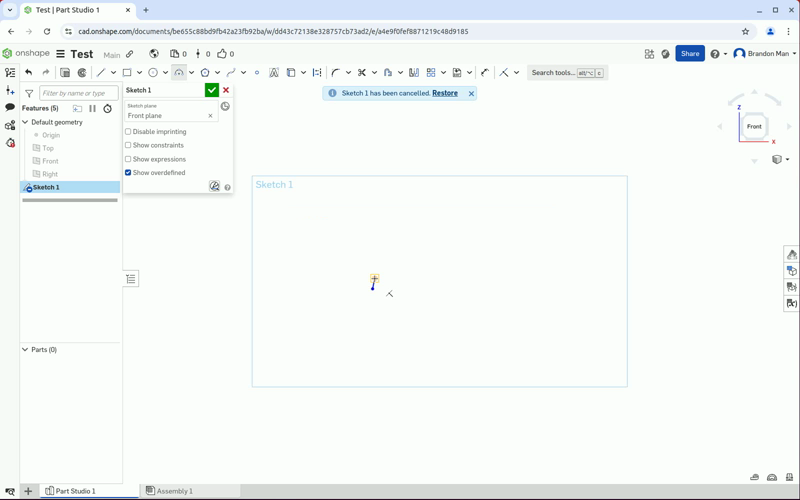
scroll(6)
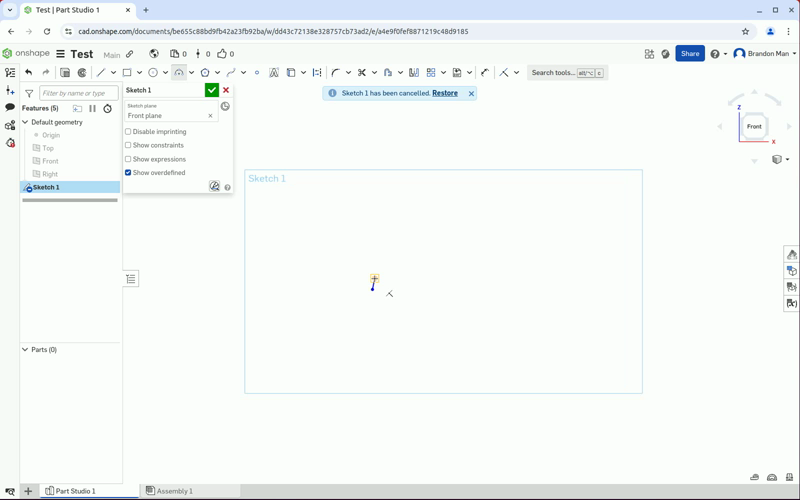
scroll(6)
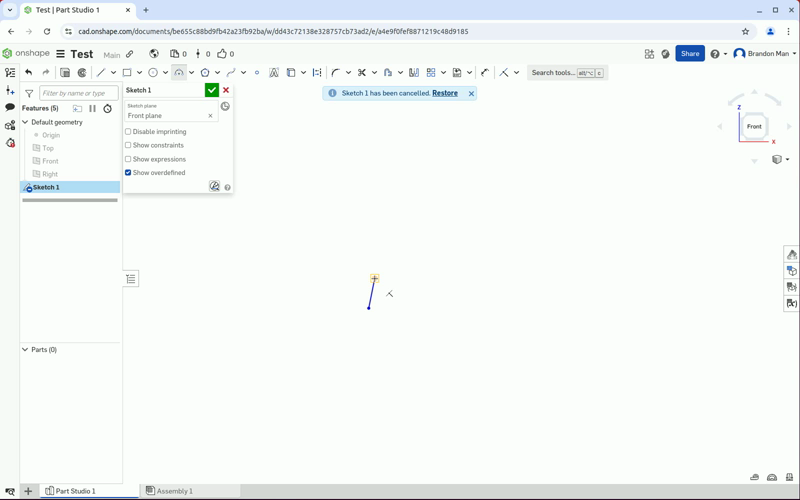
click(374, 278)
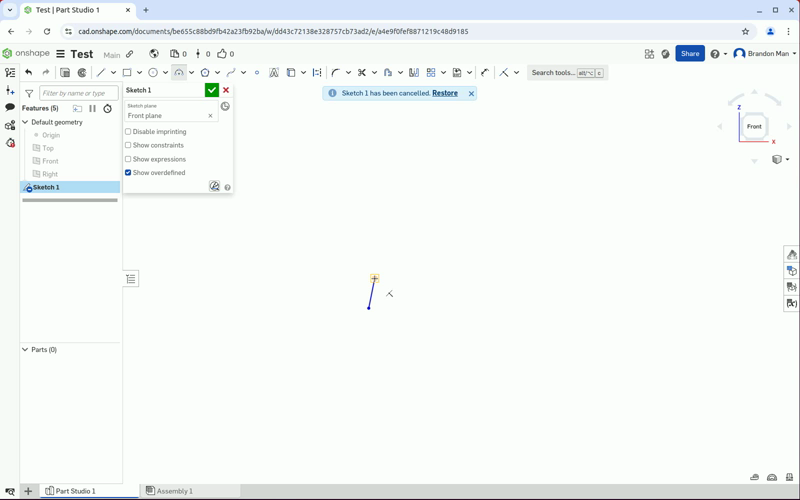
scroll(-6)
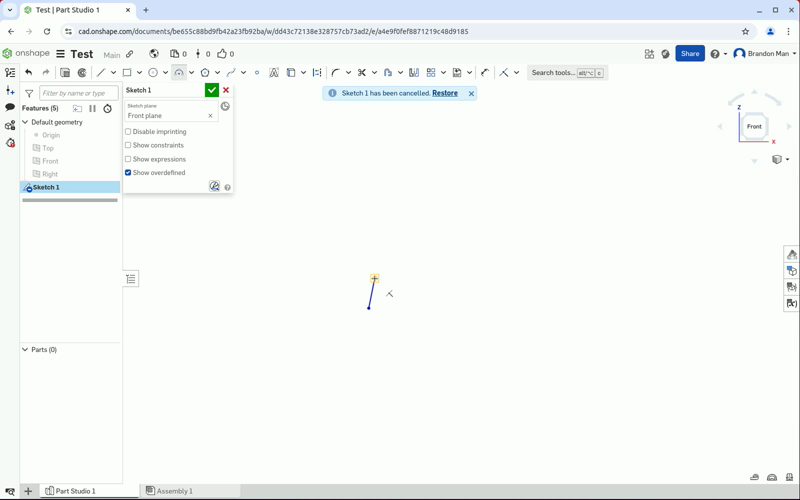
scroll(-6)
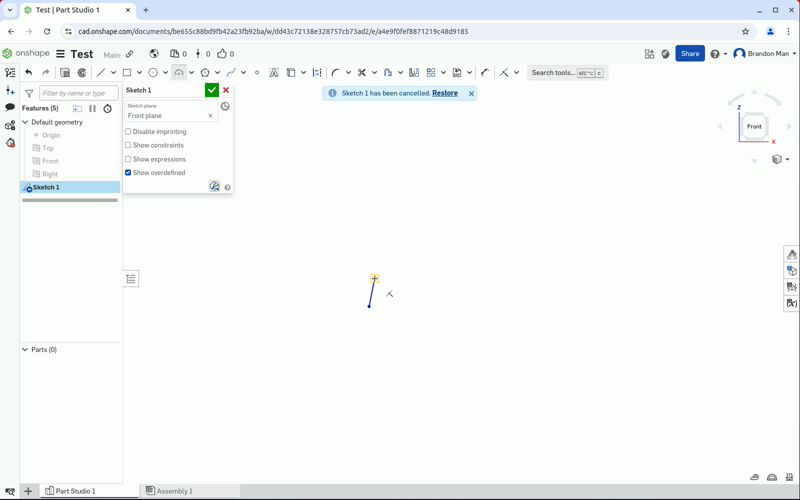
scroll(-6)
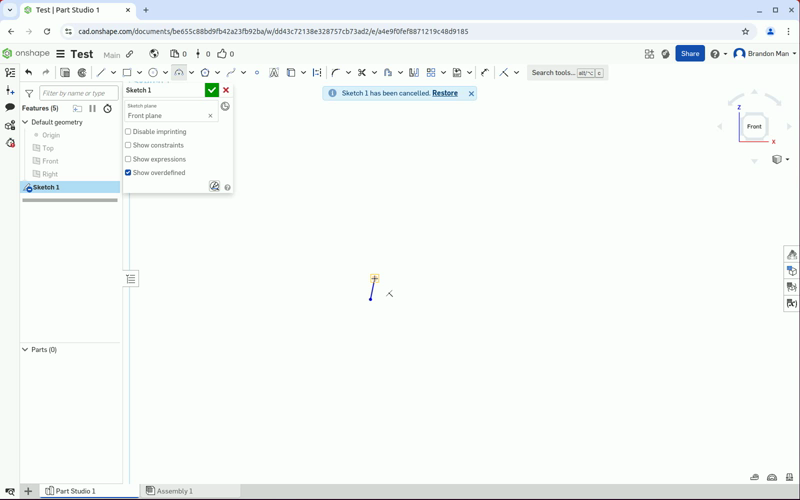
scroll(-6)
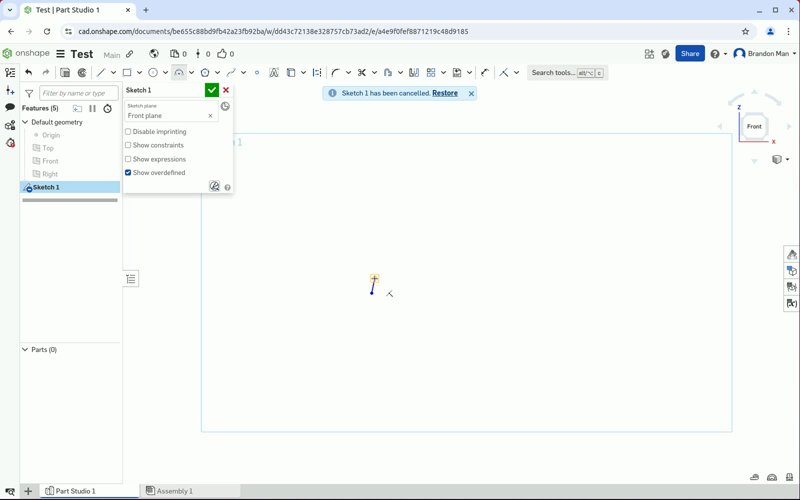
scroll(-6)
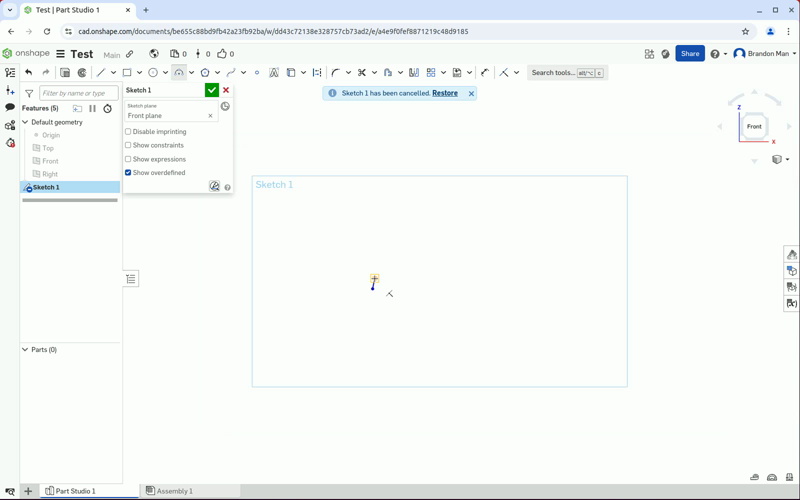
scroll(-6)
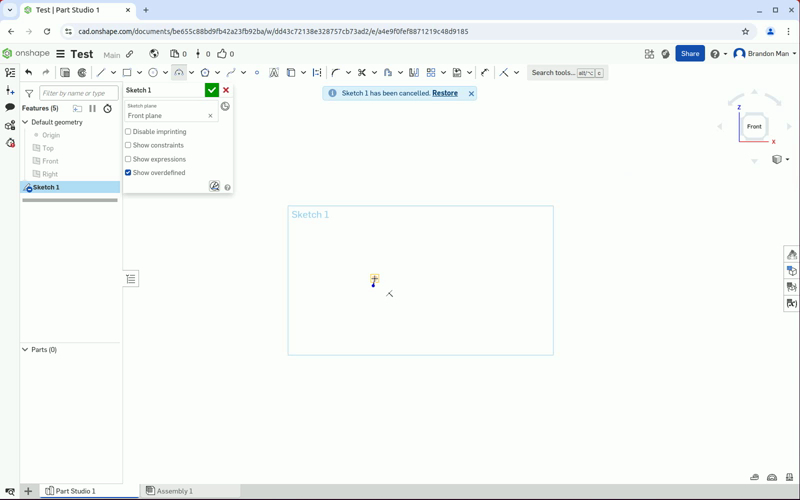
scroll(-6)
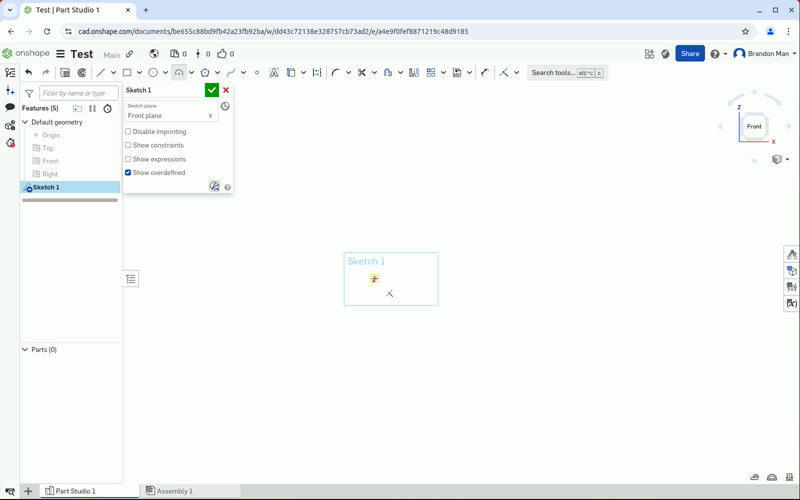
mouse_move(374, 280)
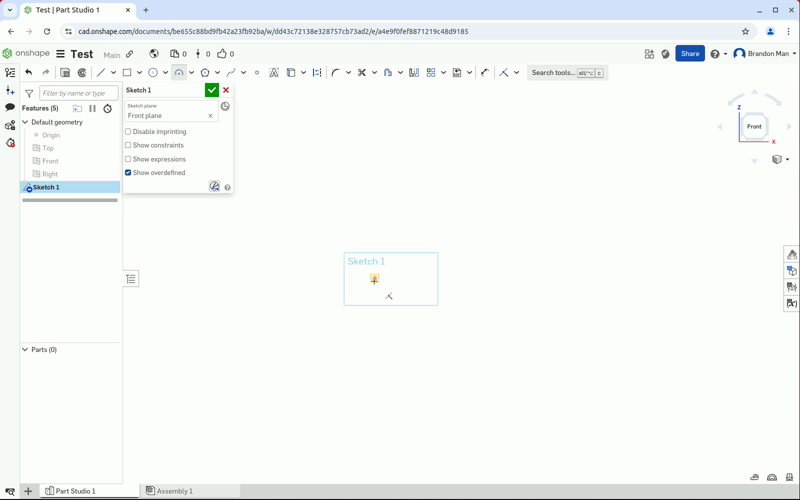
scroll(6)
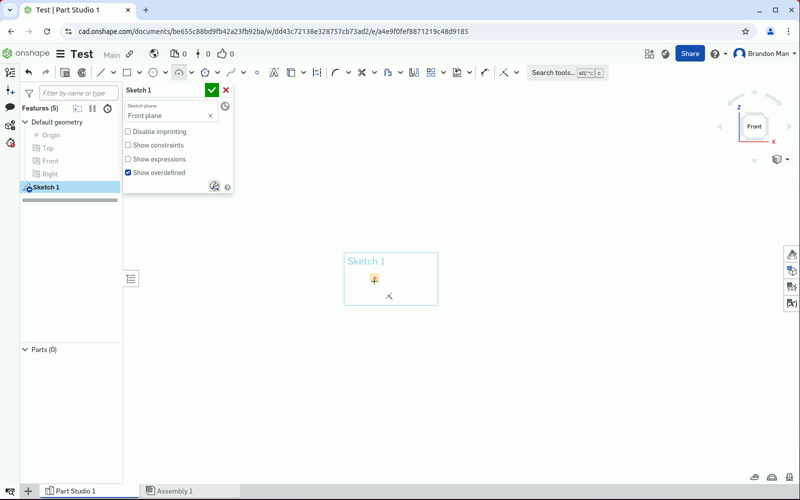
scroll(6)
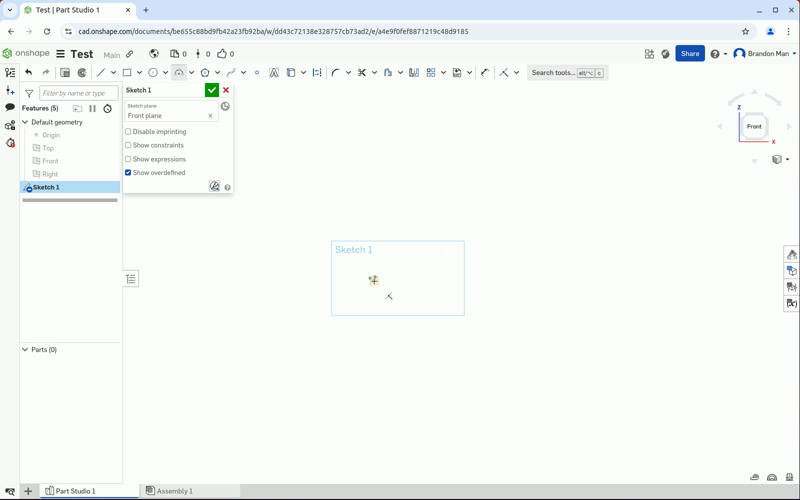
scroll(6)
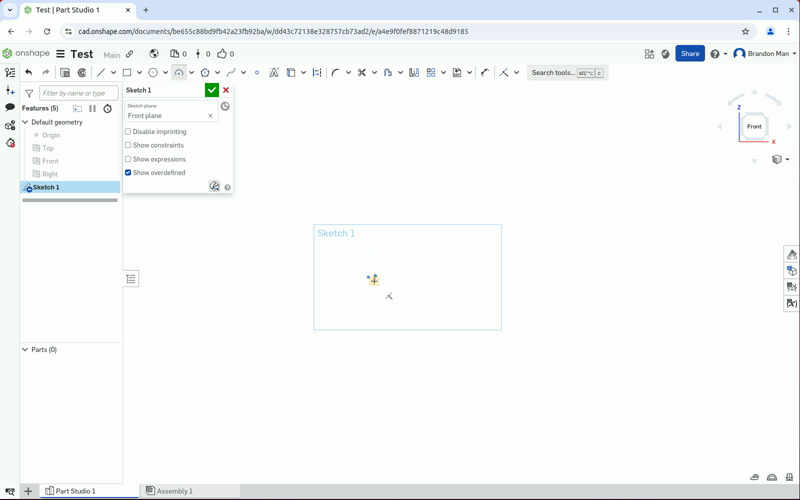
scroll(6)
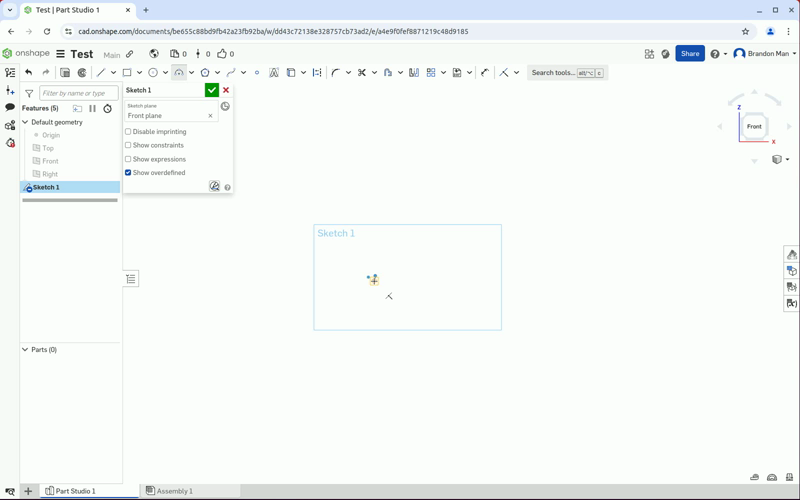
scroll(6)
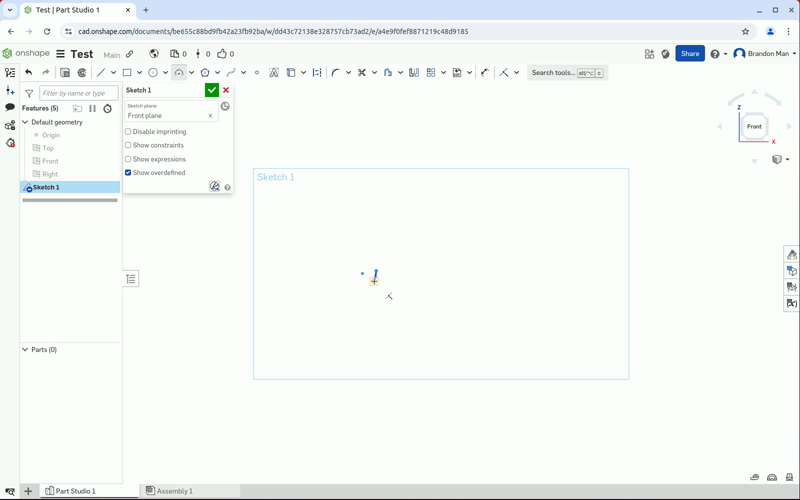
scroll(6)
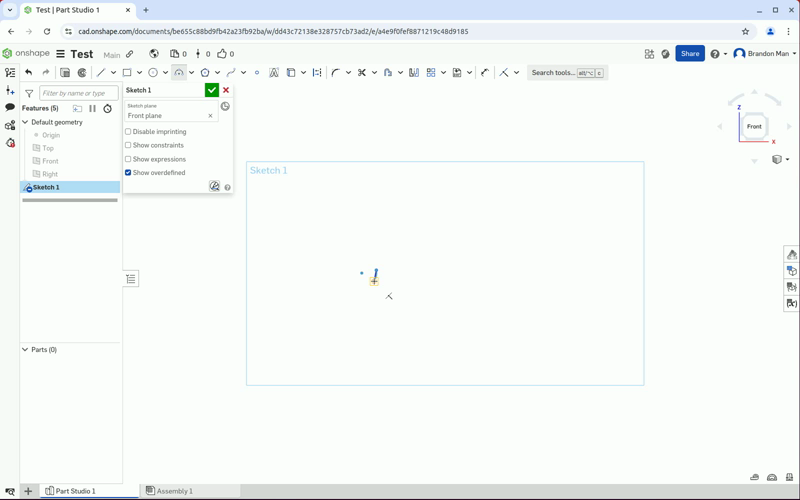
scroll(6)
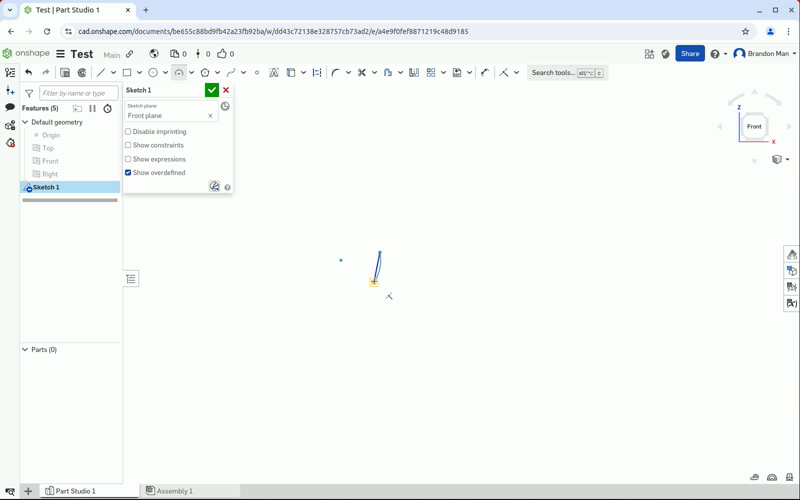
click(374, 280)
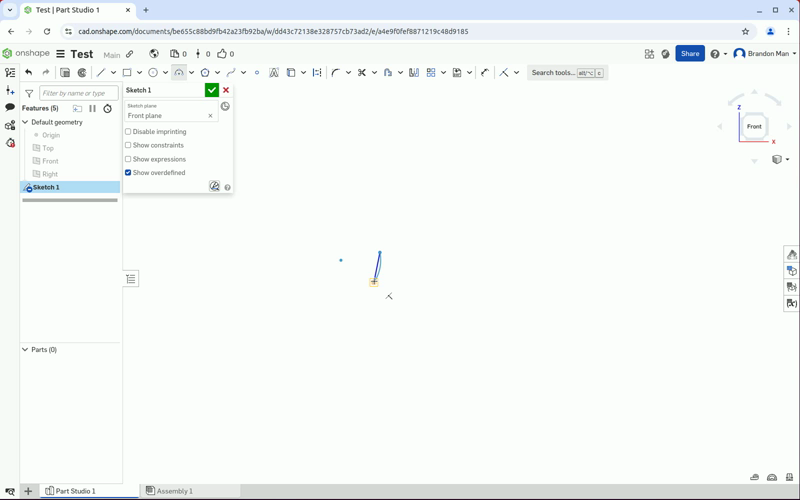
scroll(-6)
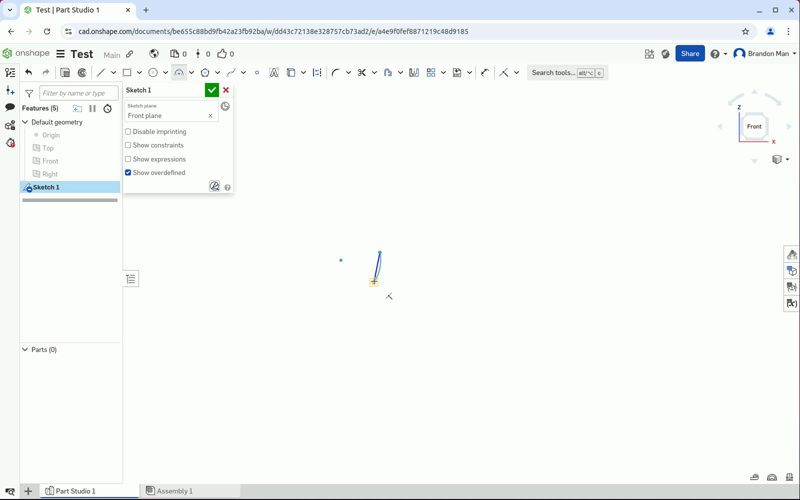
scroll(-6)
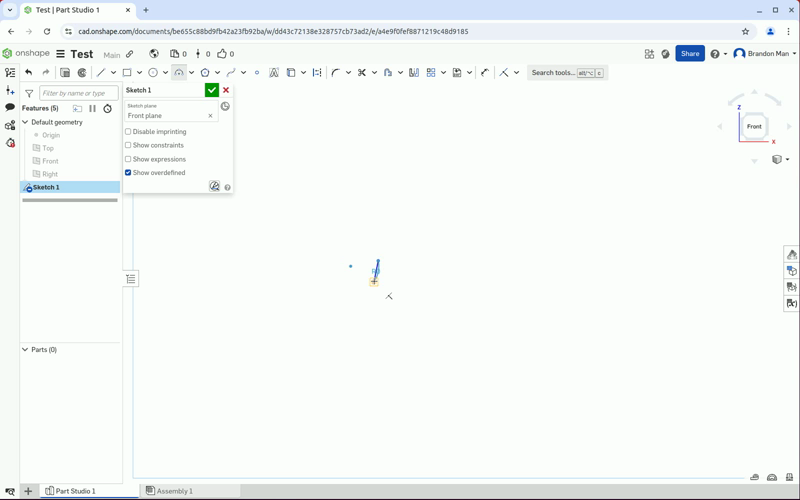
scroll(-6)
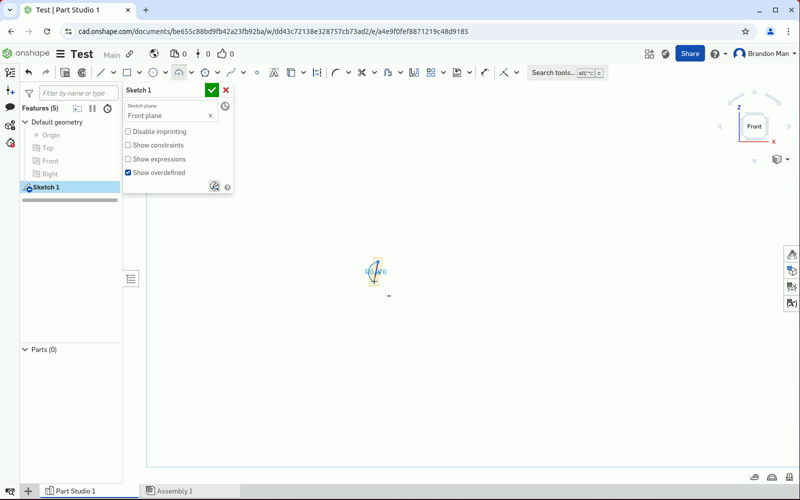
scroll(-6)
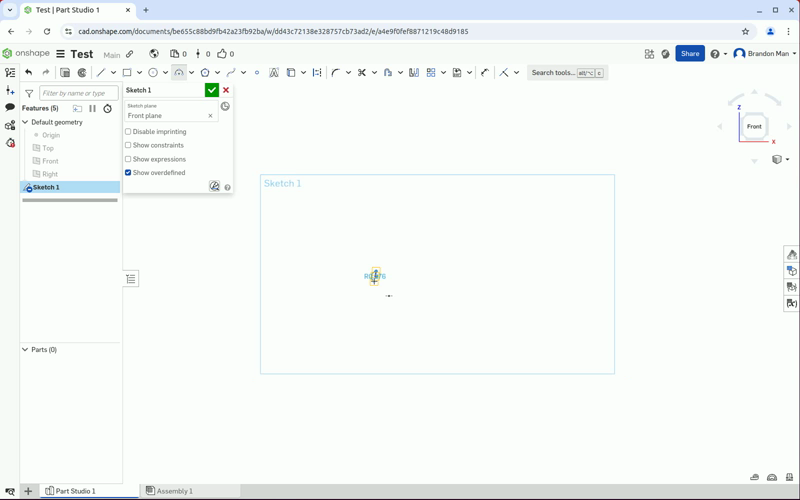
scroll(-6)
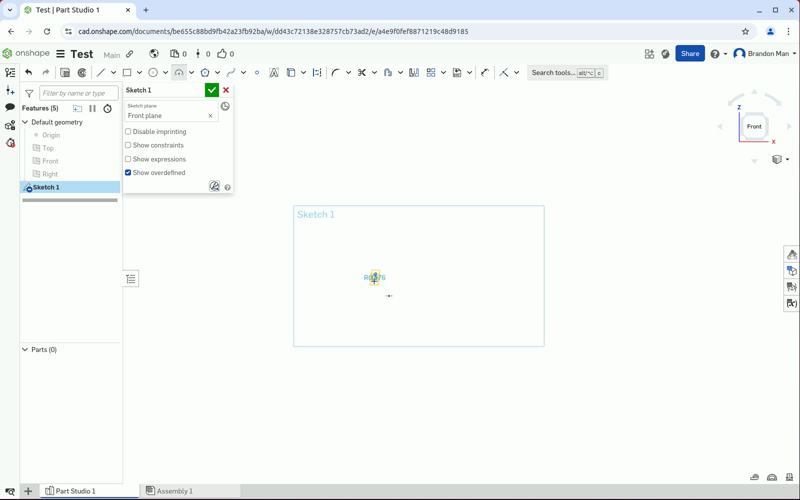
scroll(-6)
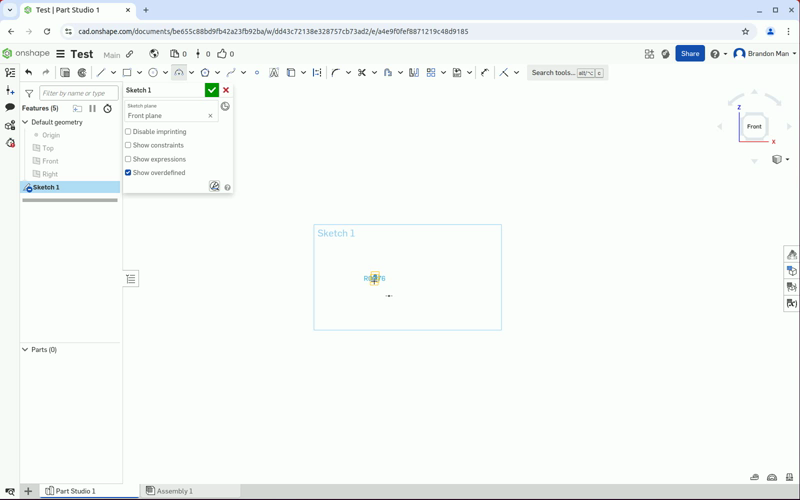
scroll(-6)
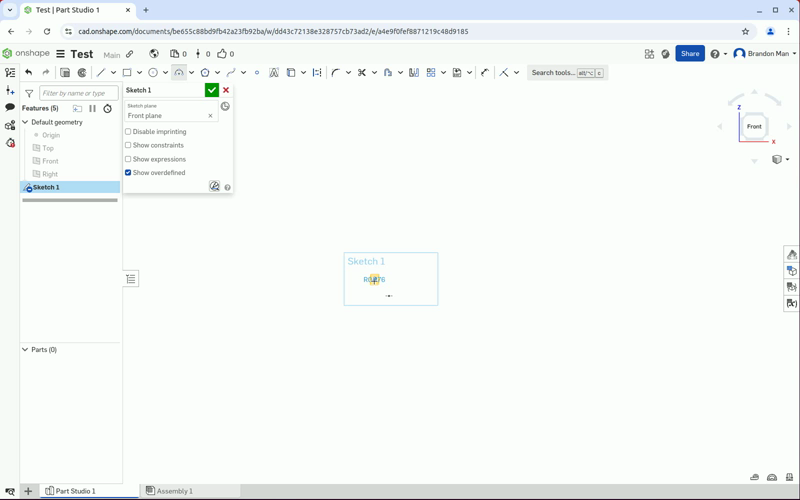
key_down(shift)
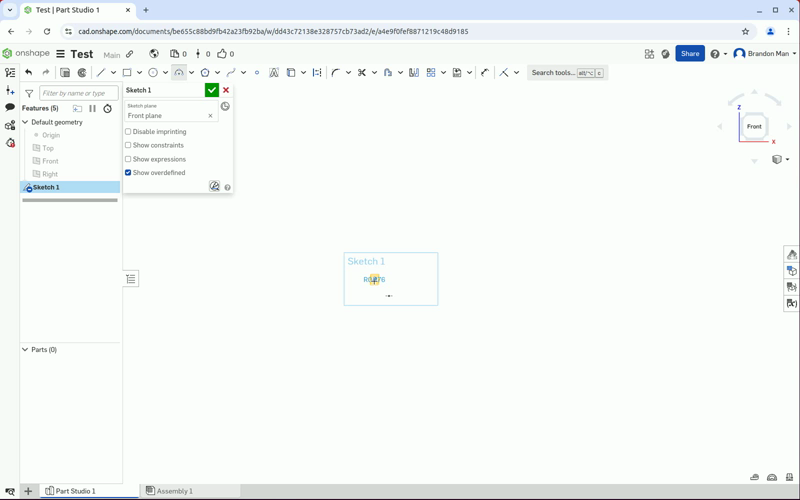
mouse_move(374, 279)
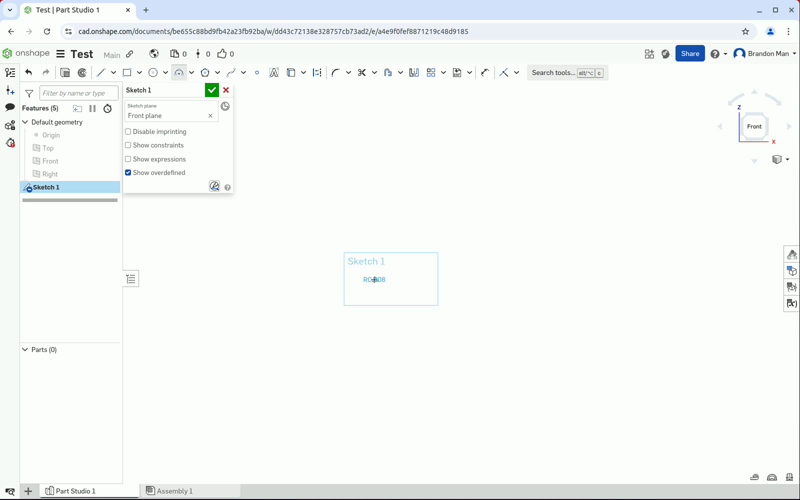
scroll(6)
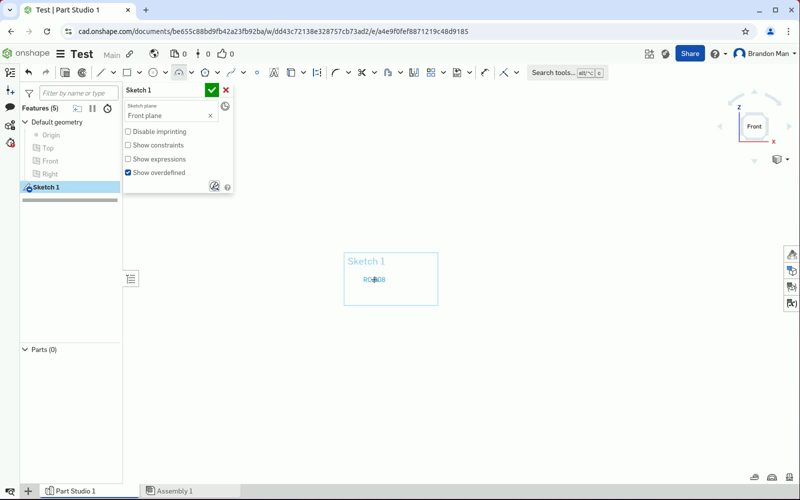
scroll(6)
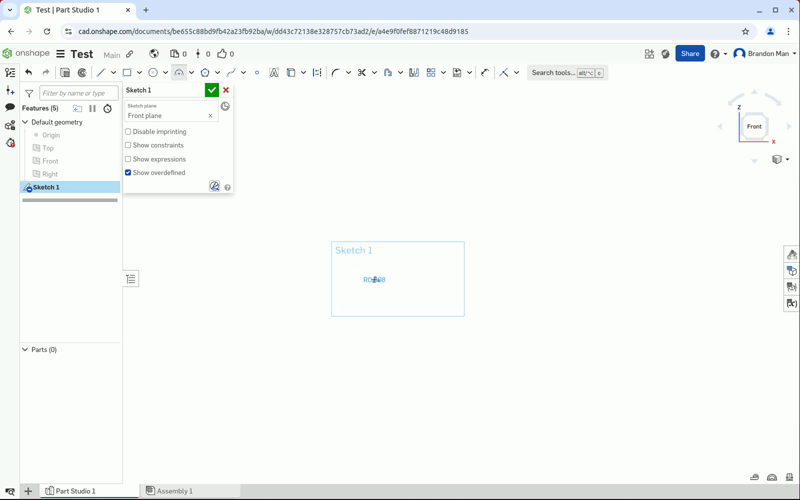
scroll(6)
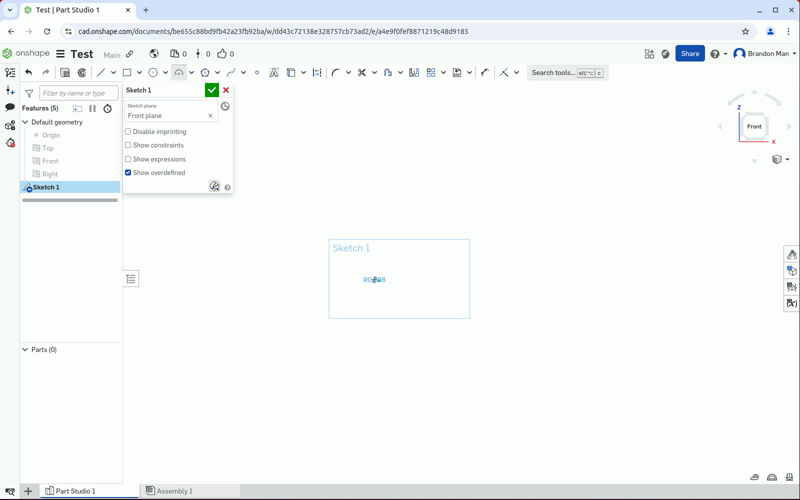
scroll(6)
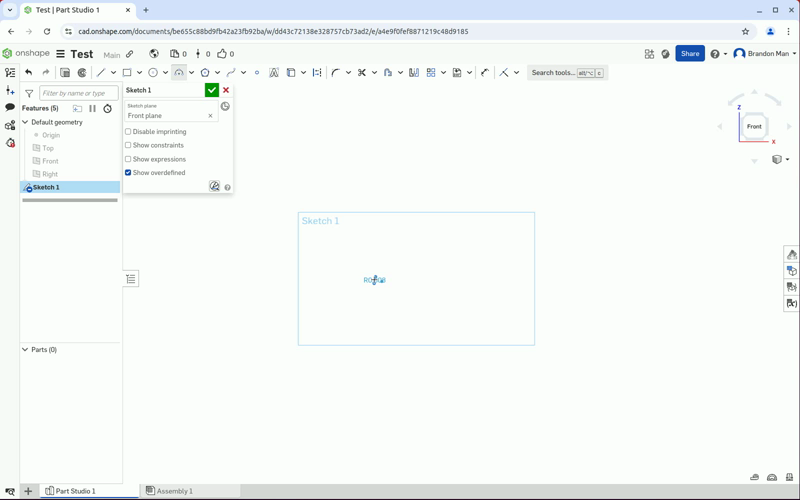
scroll(6)
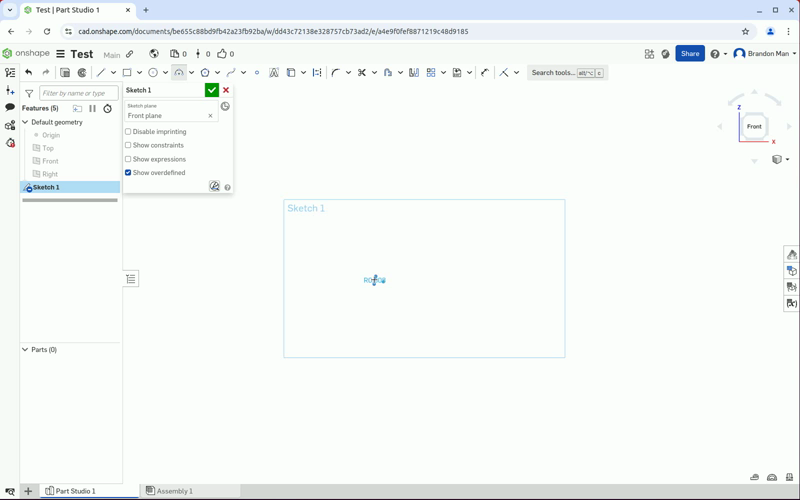
scroll(6)
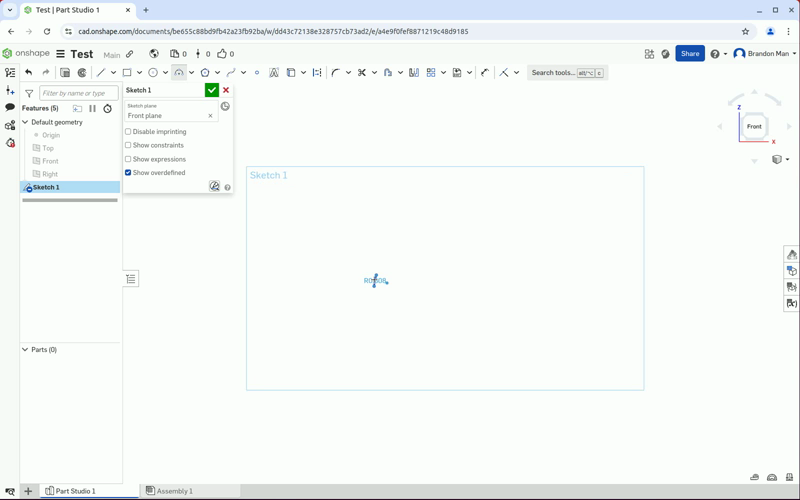
scroll(6)
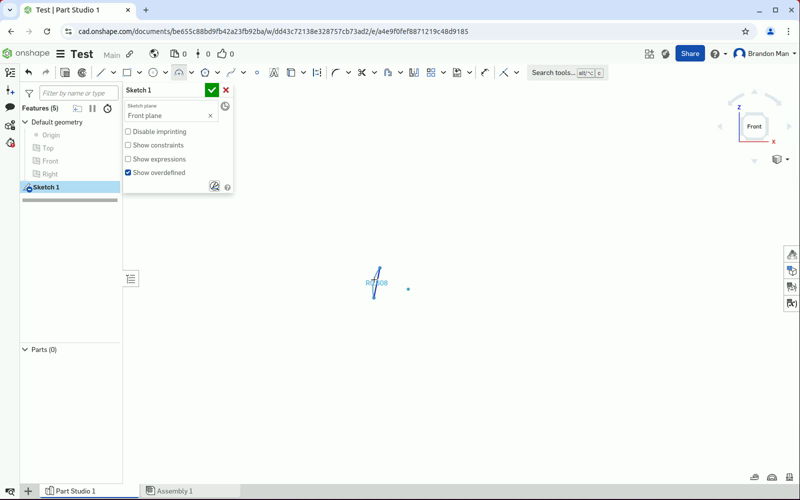
click(374, 279)
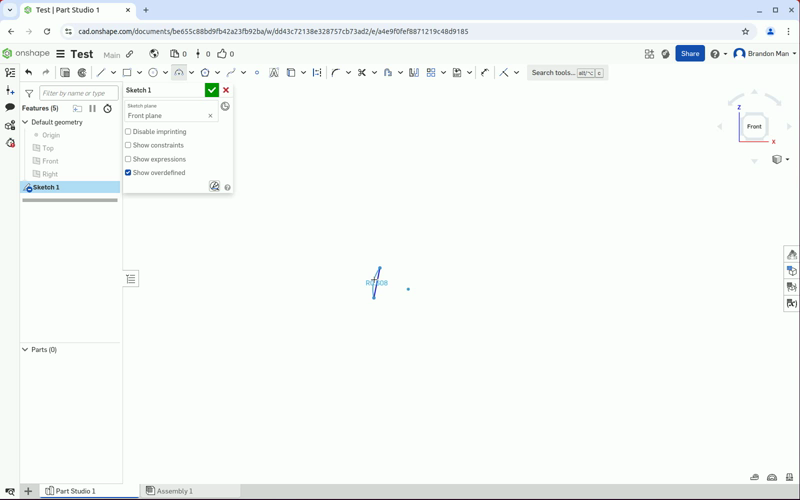
scroll(-6)
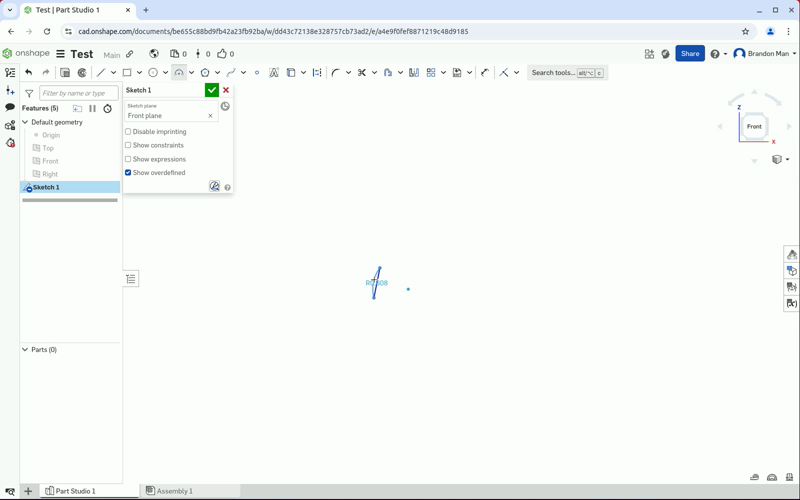
scroll(-6)
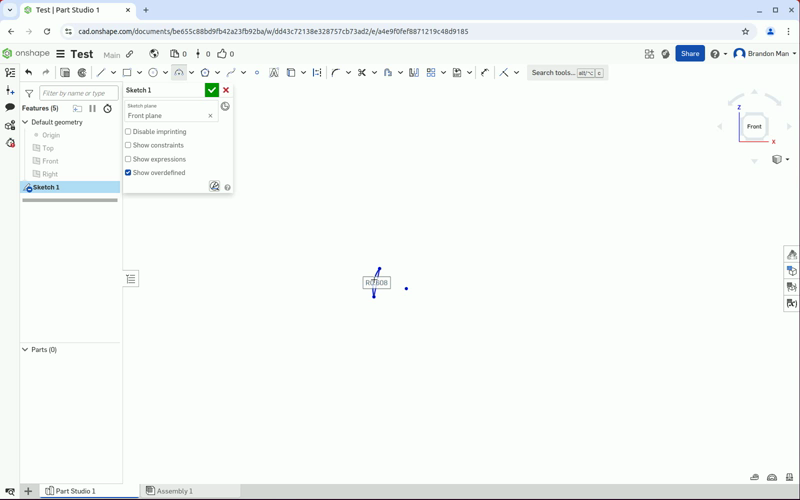
scroll(-6)
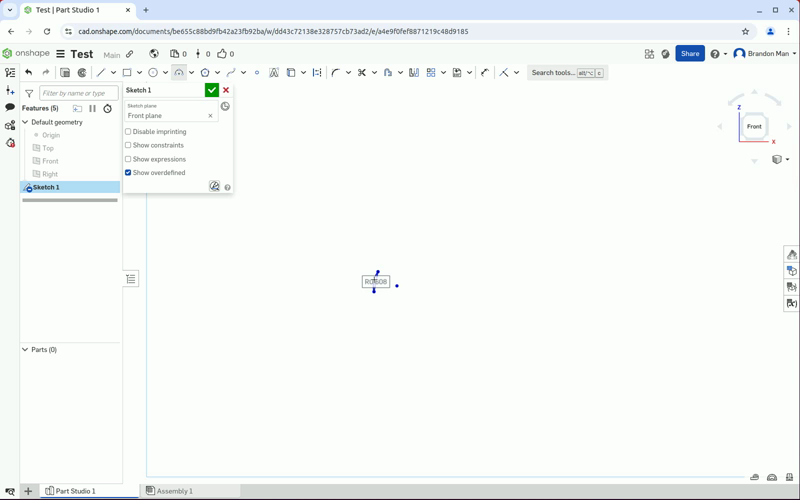
scroll(-6)
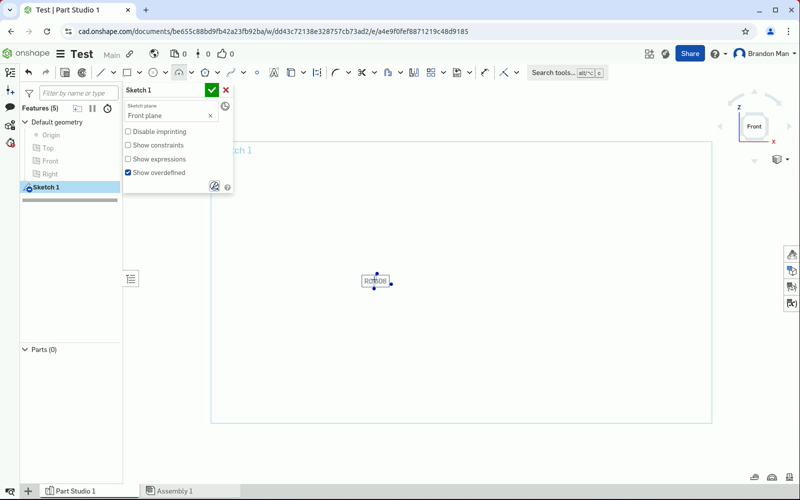
scroll(-6)
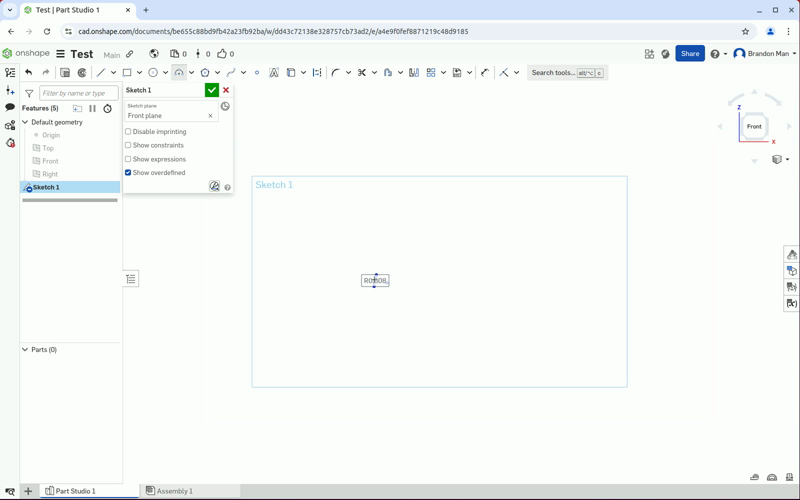
scroll(-6)
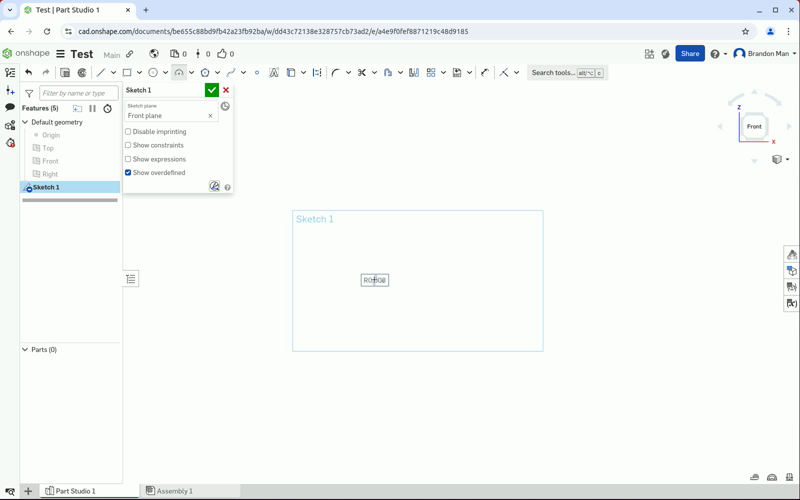
scroll(-6)
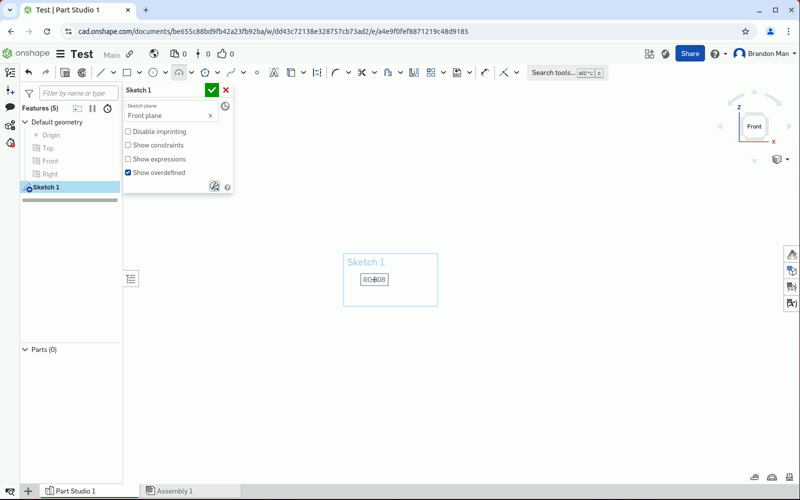
key_up(shift)
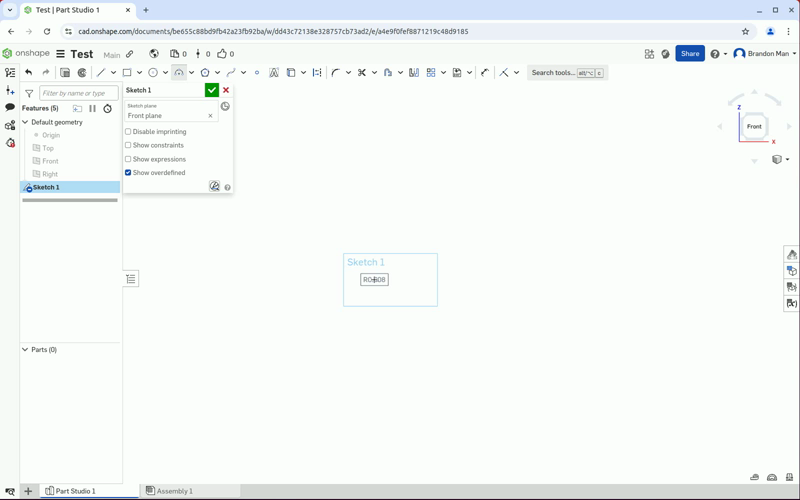
key(esc)
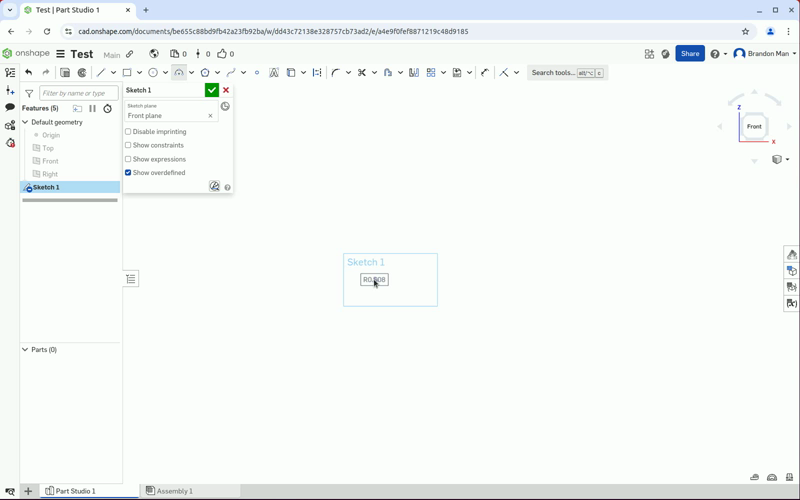
mouse_move(374, 279)
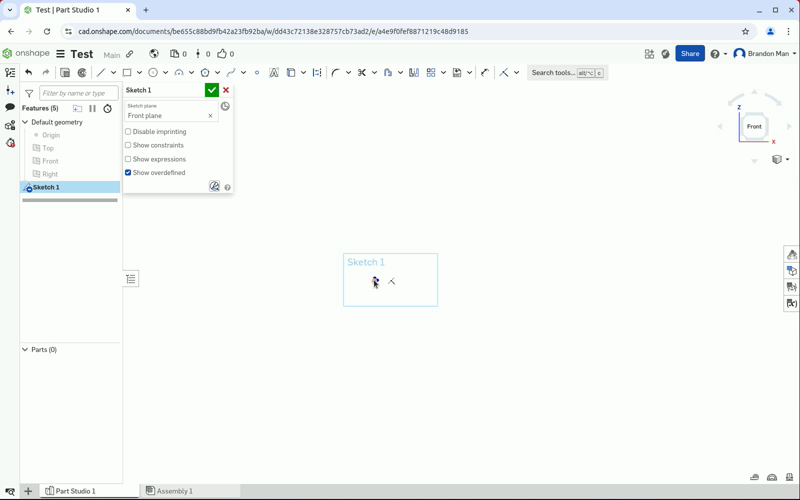
scroll(6)
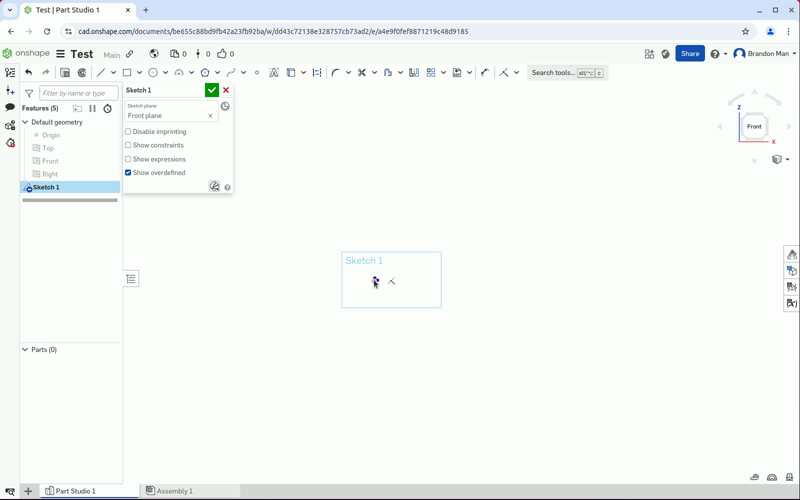
scroll(6)
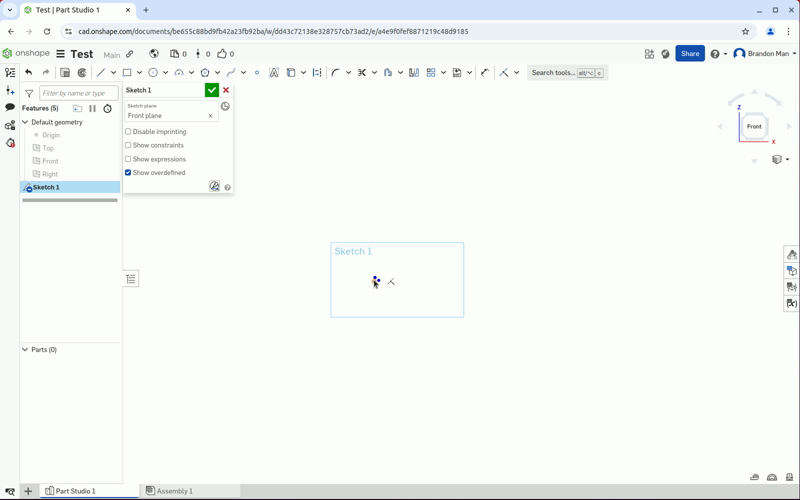
scroll(6)
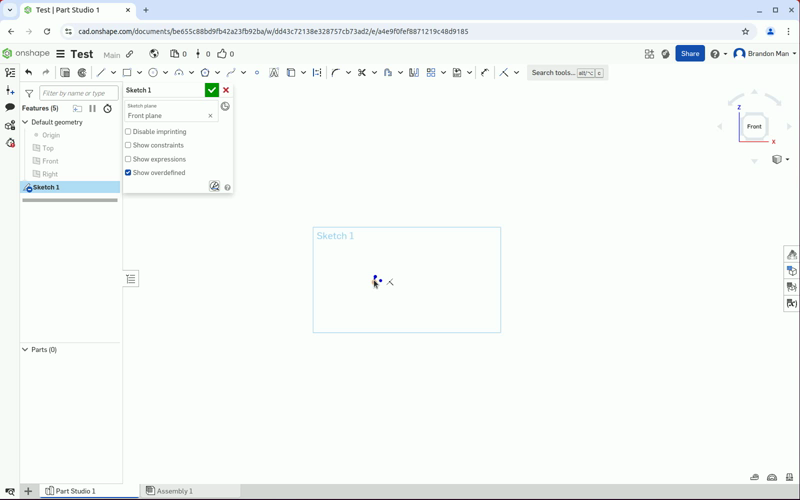
scroll(6)
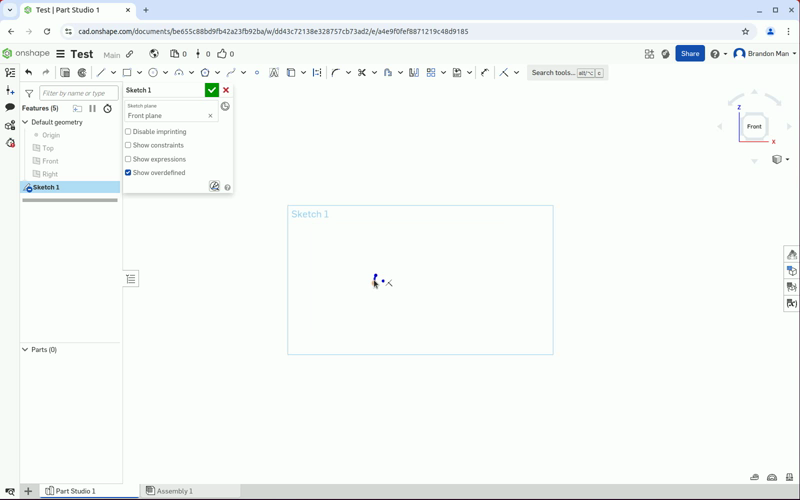
scroll(6)
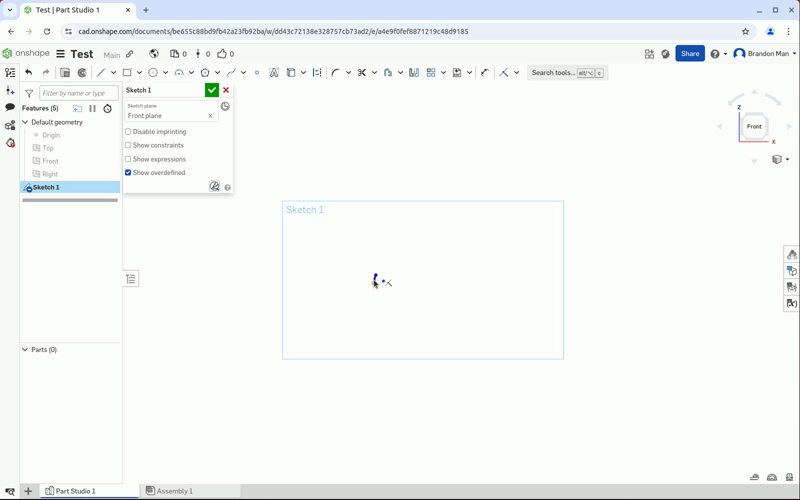
scroll(6)
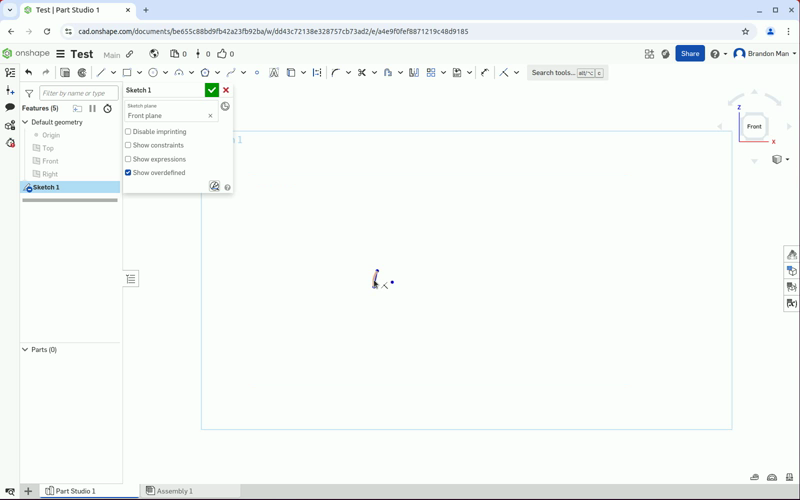
scroll(6)
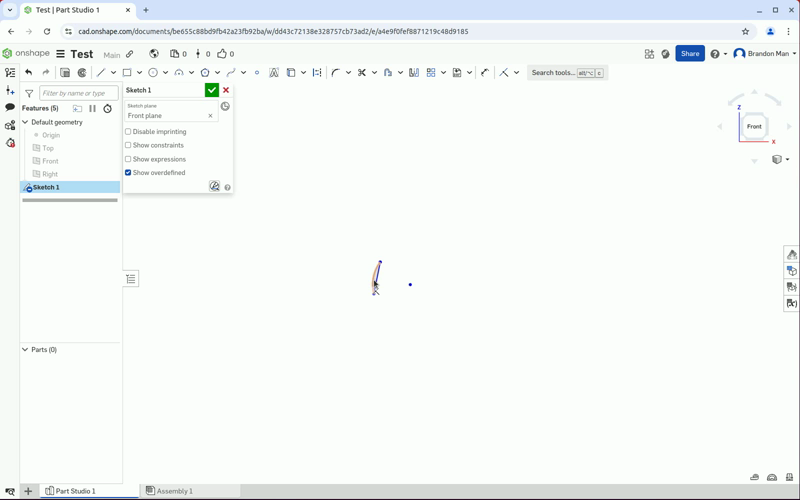
click(374, 279)
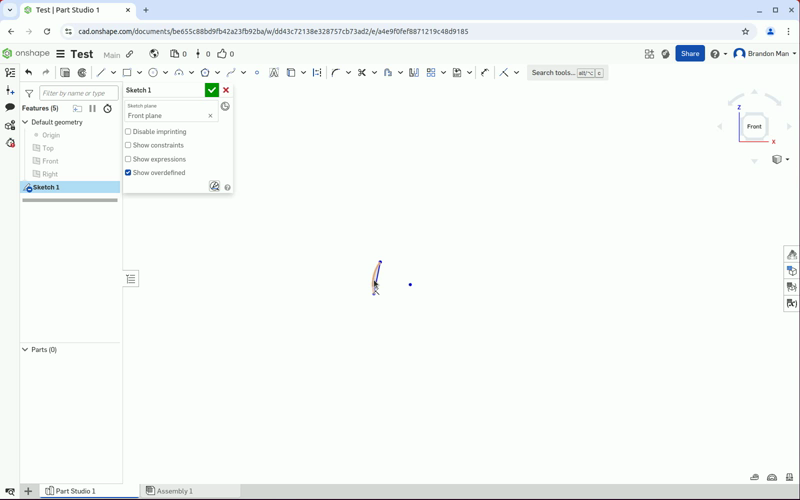
scroll(-6)
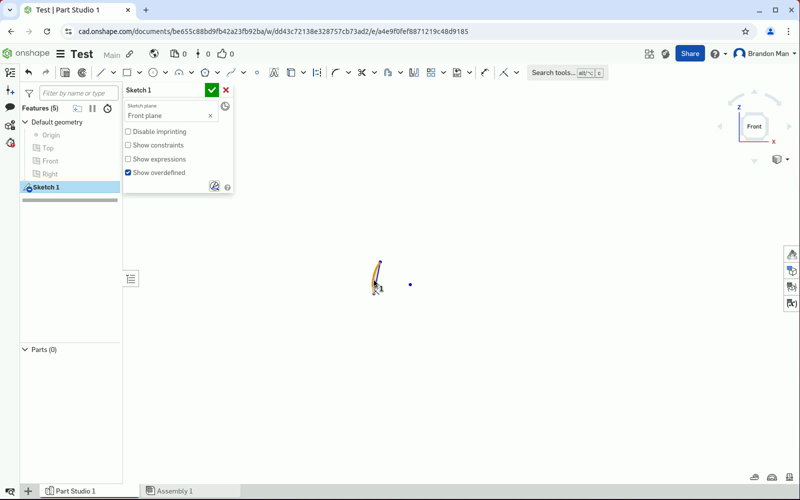
scroll(-6)
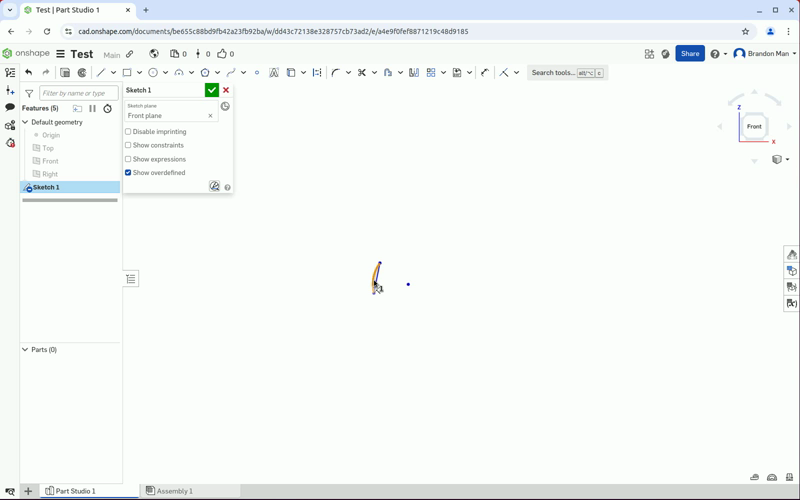
scroll(-6)
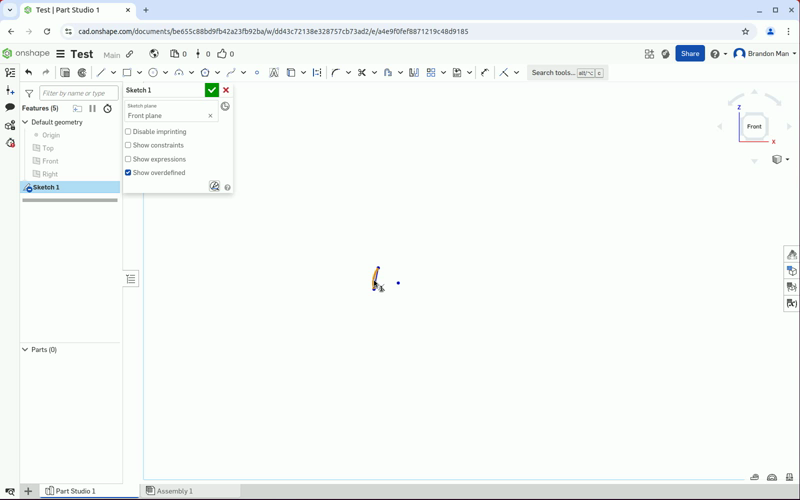
scroll(-6)
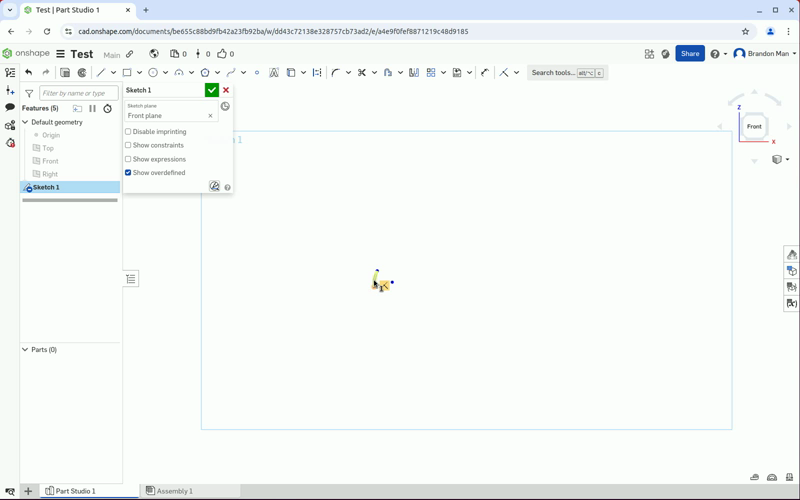
scroll(-6)
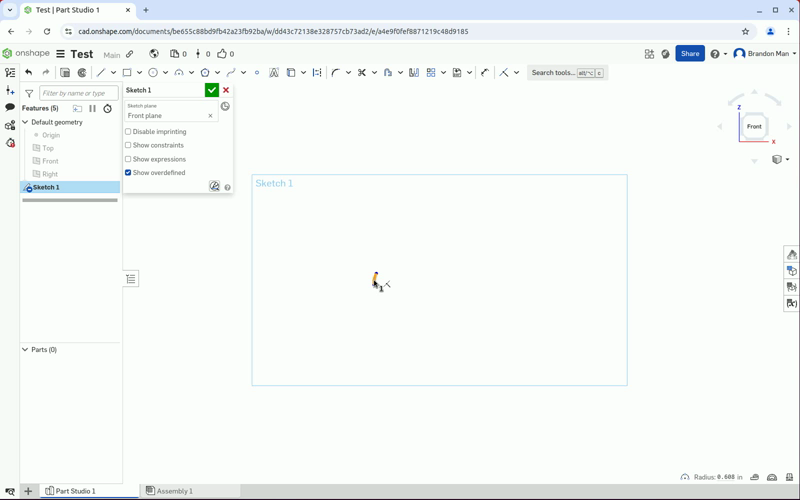
scroll(-6)
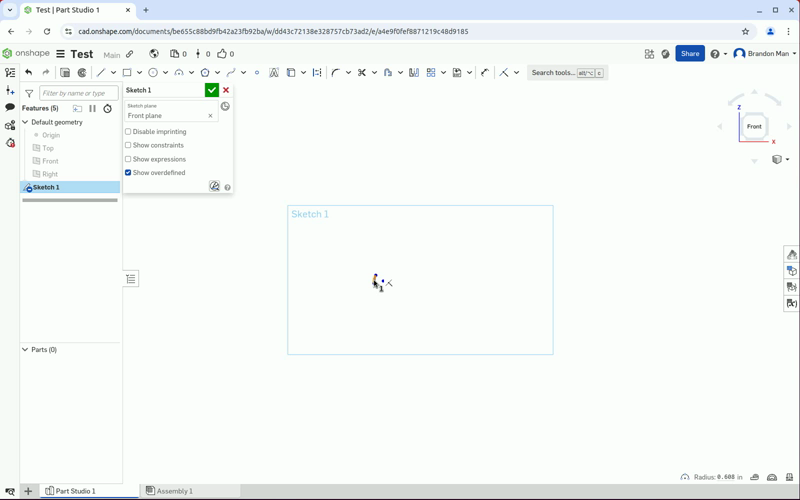
scroll(-6)
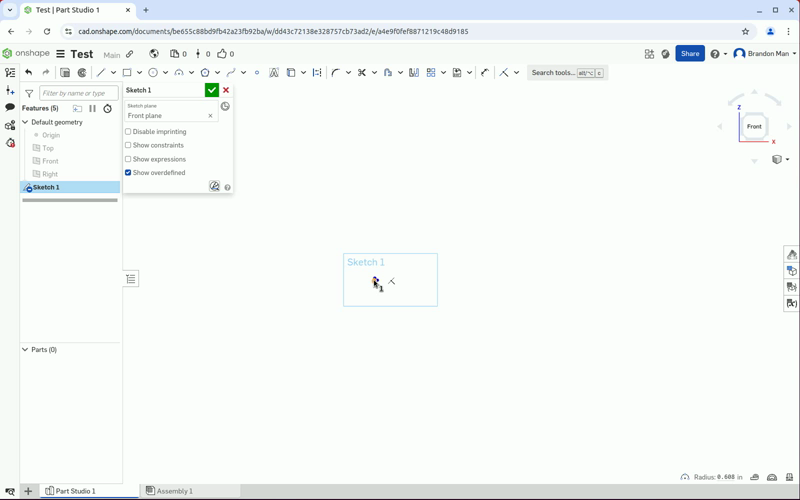
mouse_move(73, 352)
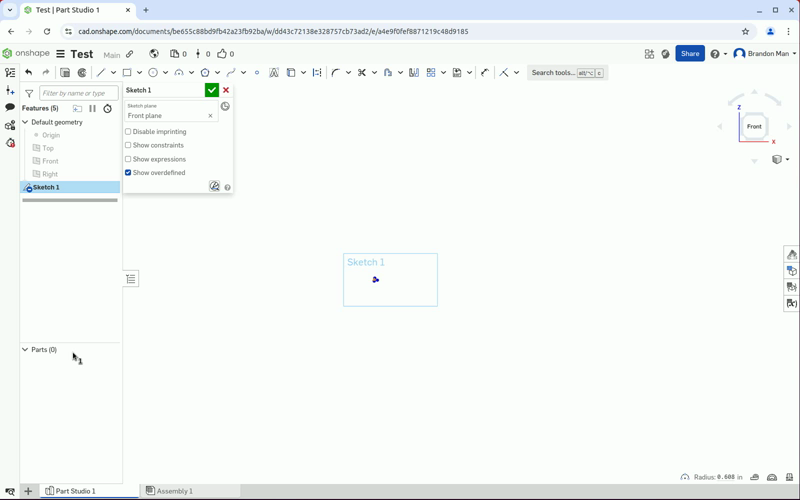
key(shift+y)
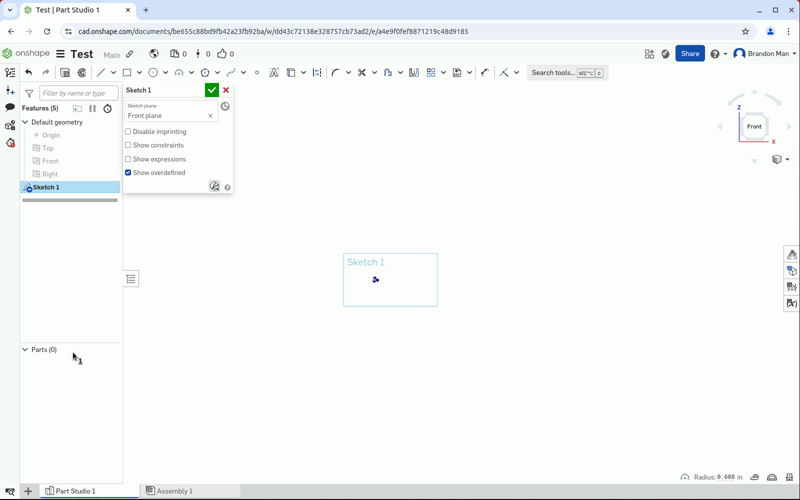
key(shift+e)
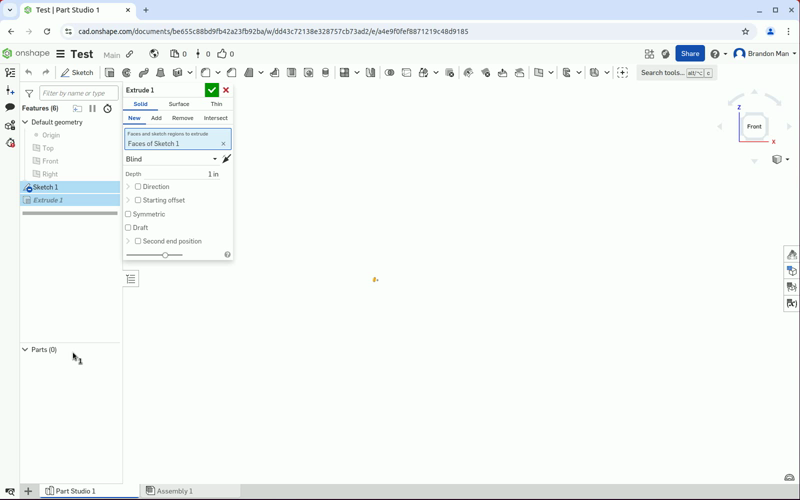
mouse_move(143, 106)
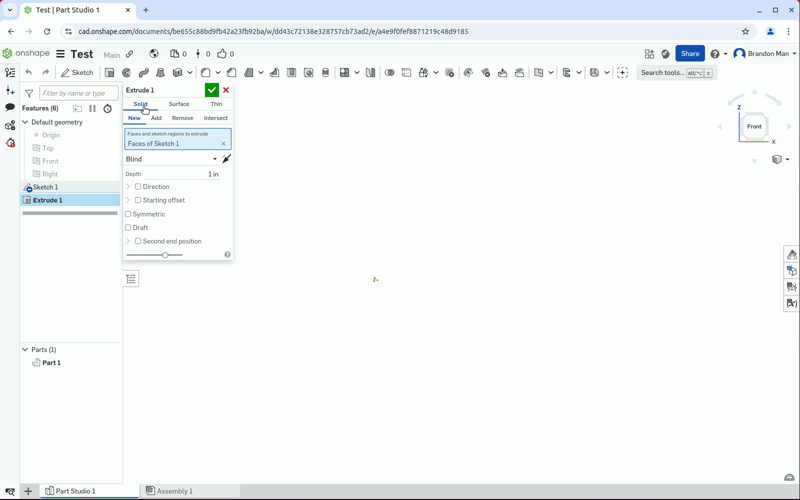
click(143, 106)
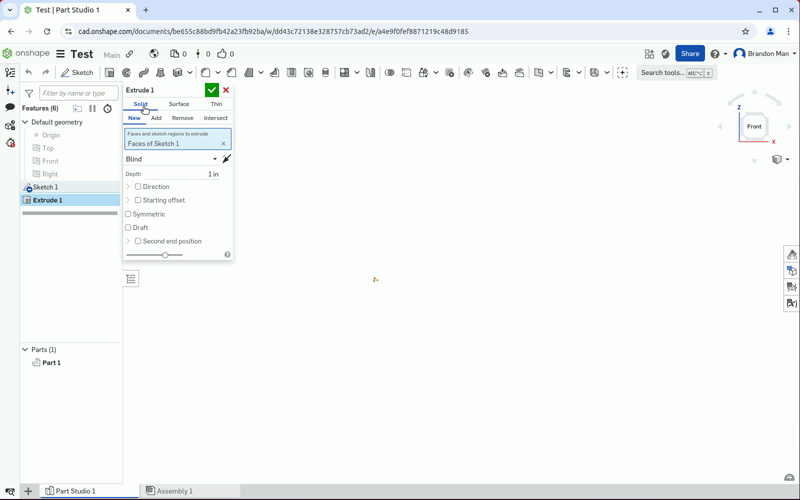
mouse_move(137, 120)
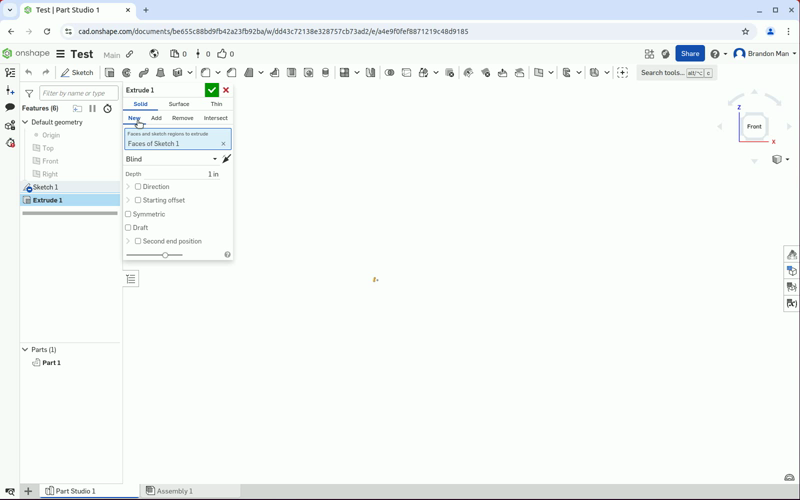
click(137, 120)
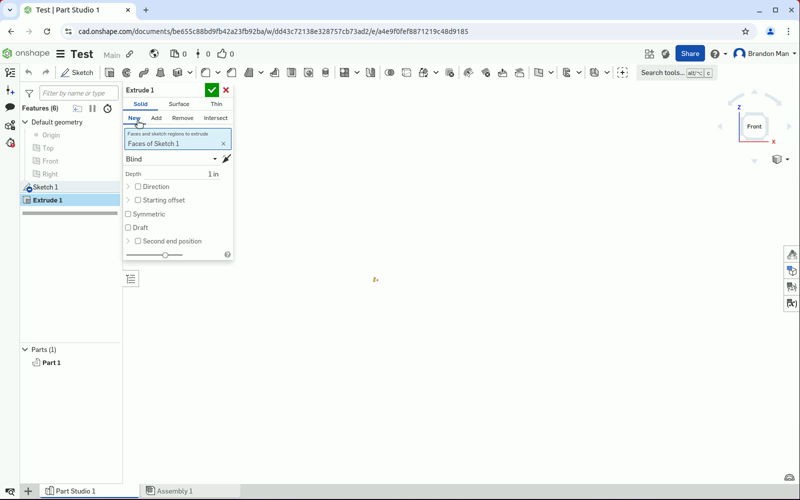
key(tab, 4)
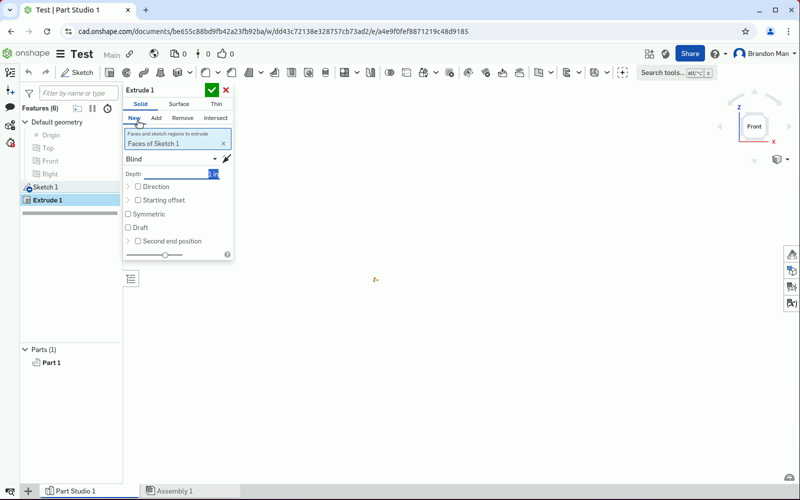
text(9.628)
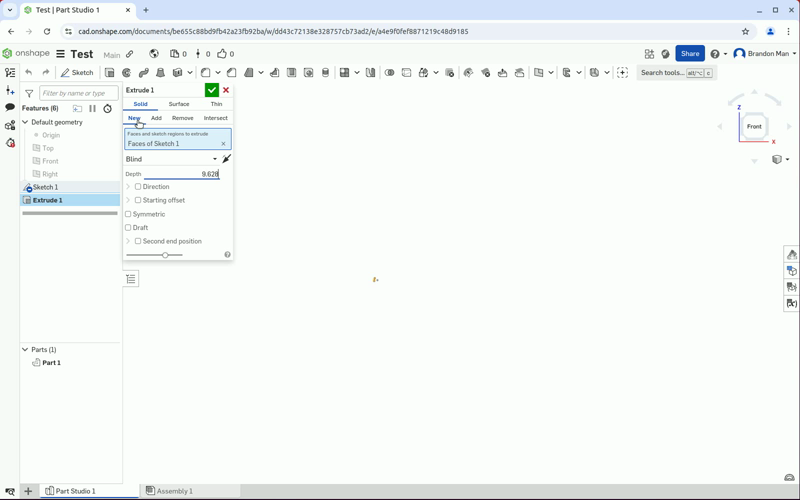
key(enter)
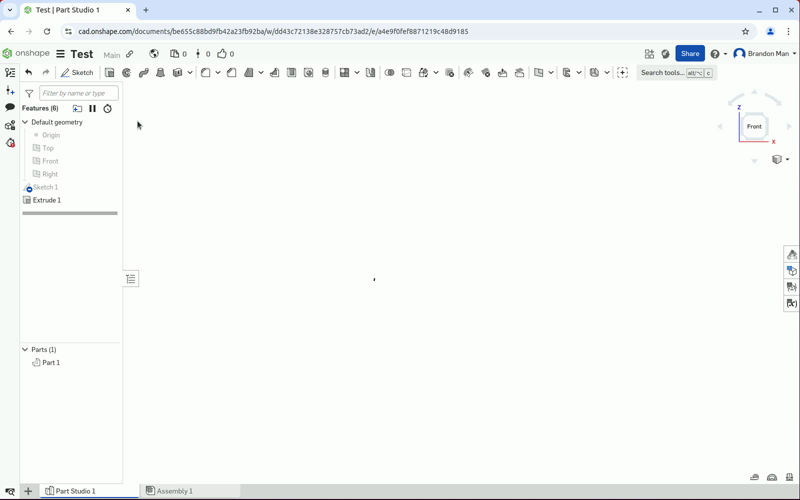
key(shift+h)
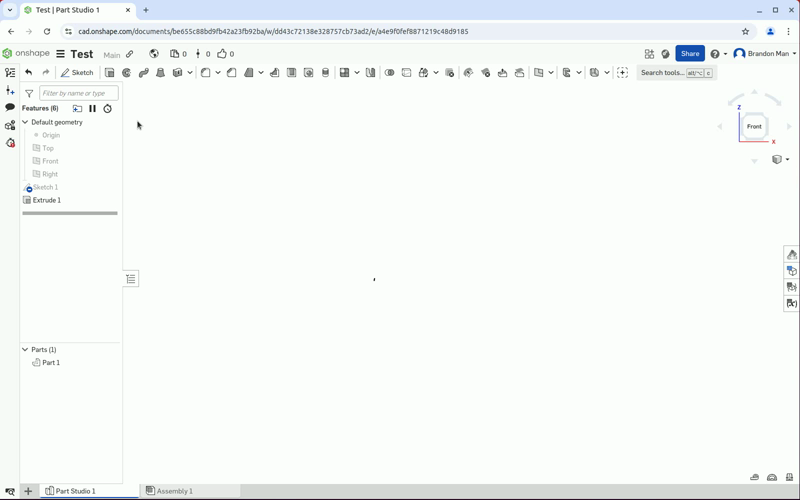
key(shift+h)
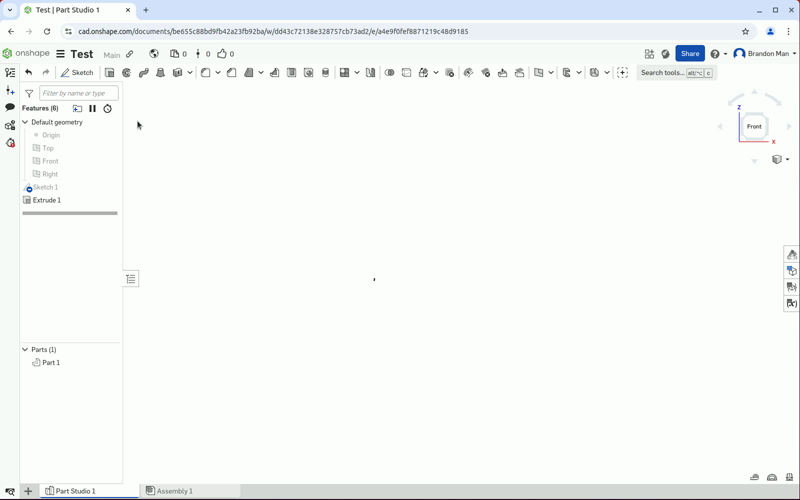
mouse_move(73, 189)
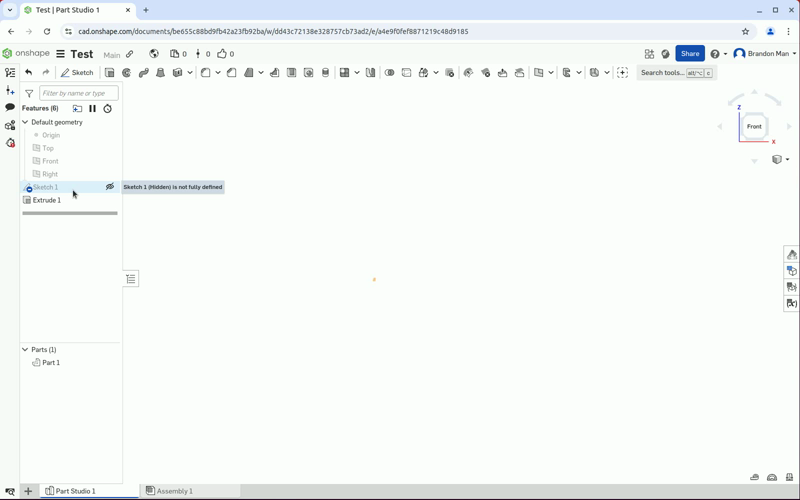
click(73, 189)
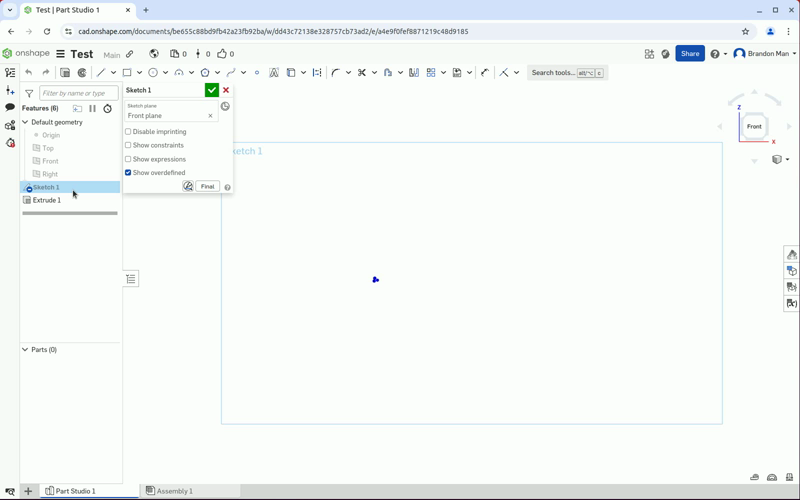
mouse_move(229, 92)
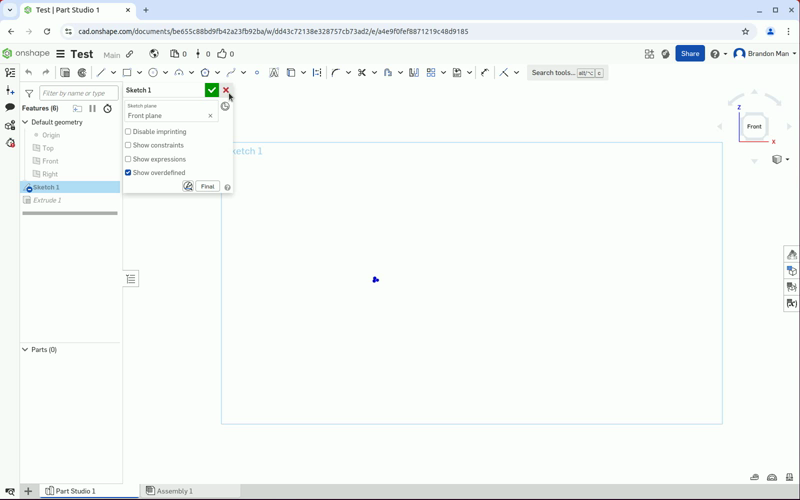
click(229, 92)
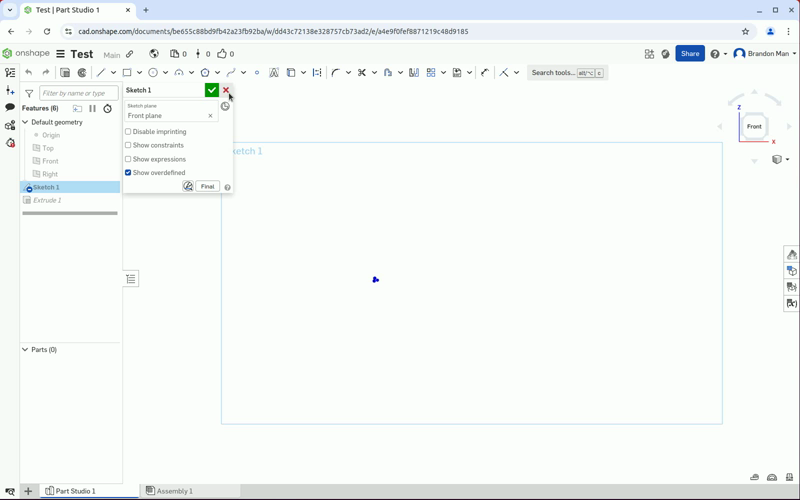
key(shift+s)
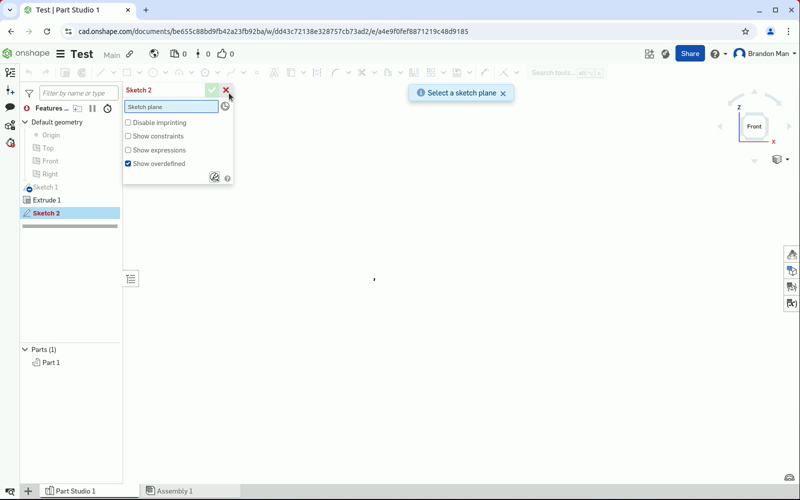
mouse_move(73, 163)
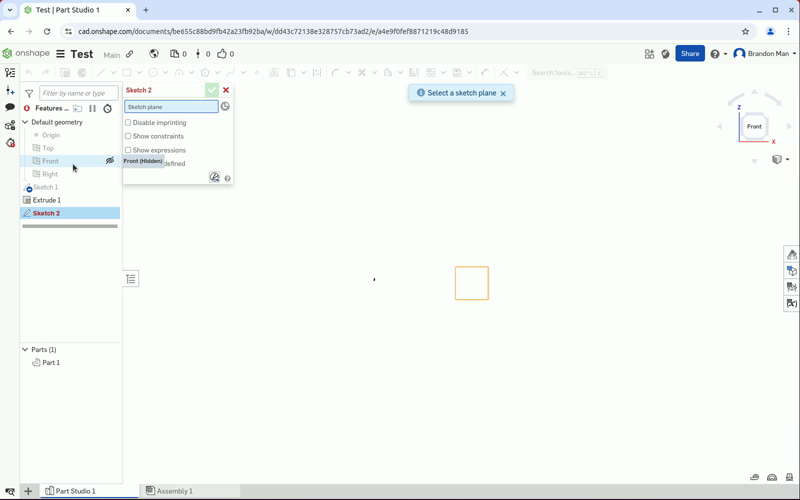
click(73, 163)
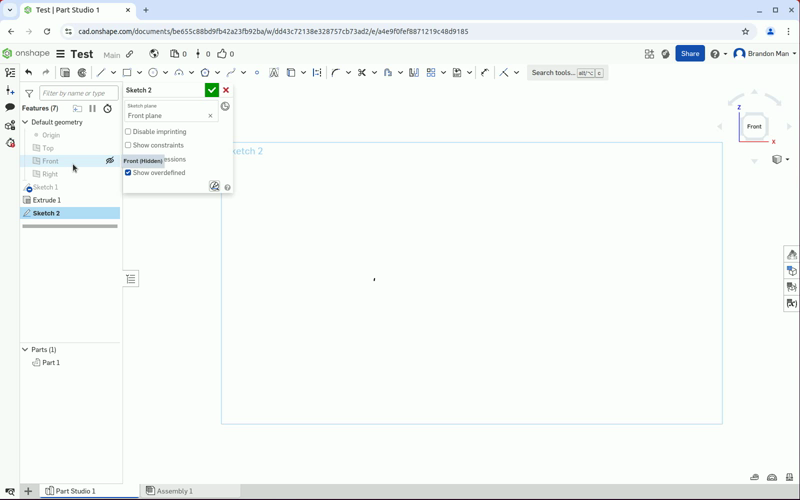
mouse_move(73, 352)
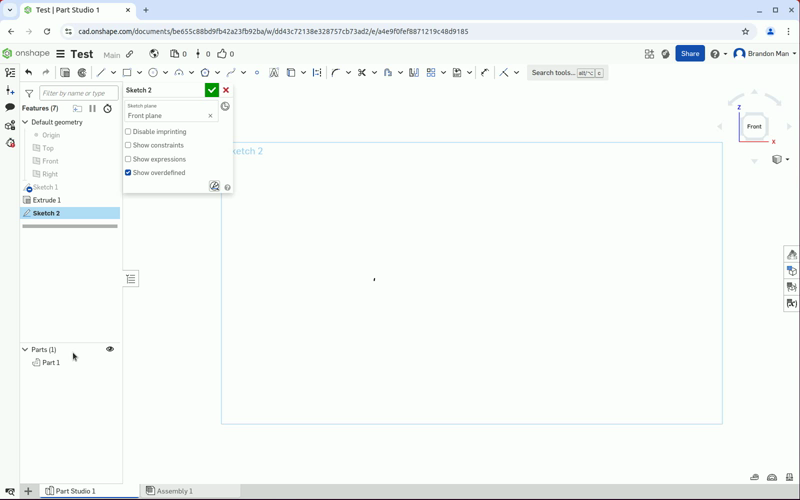
key(y)
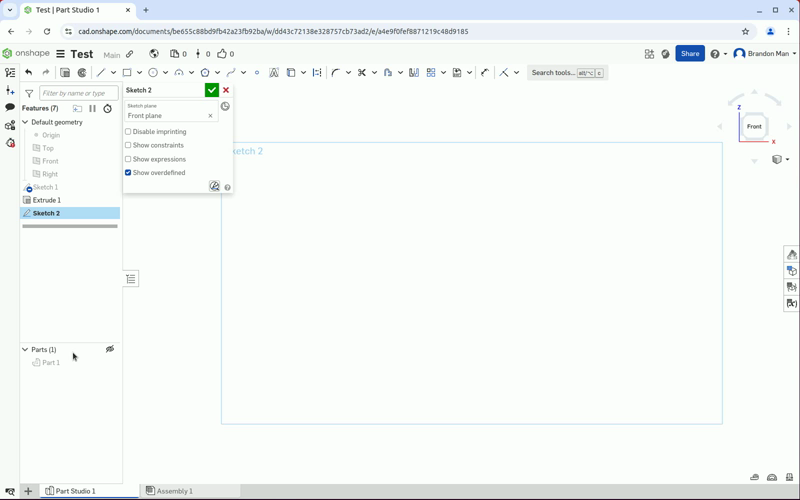
key(l)
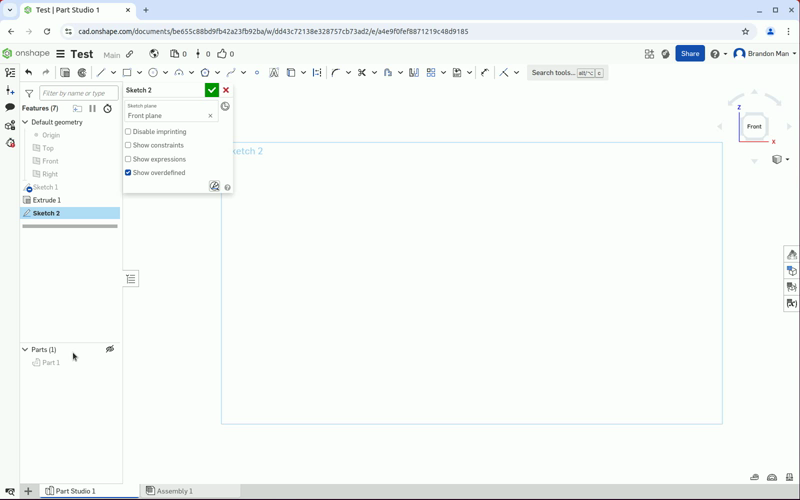
key_down(shift)
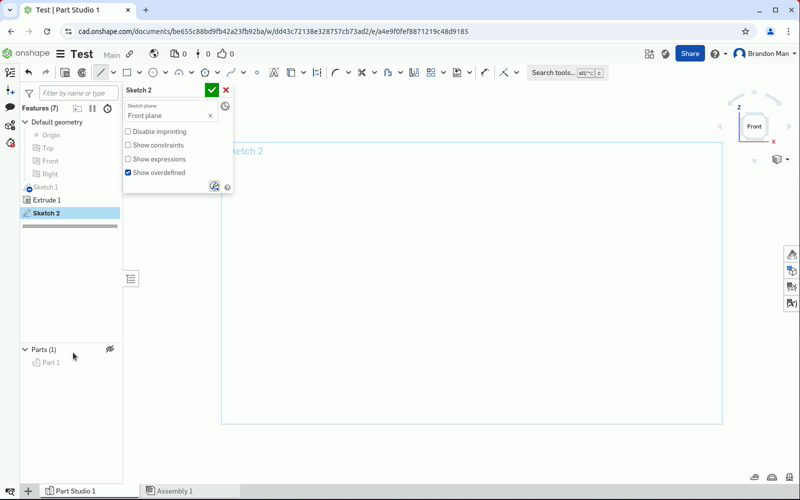
mouse_move(436, 279)
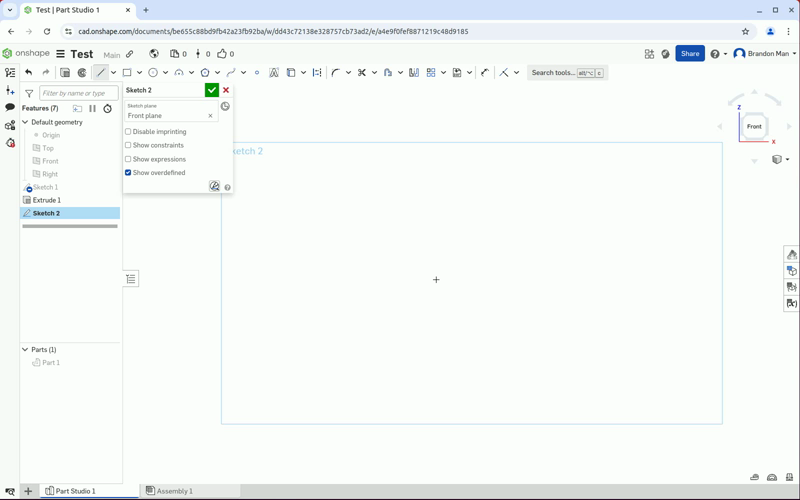
click(436, 279)
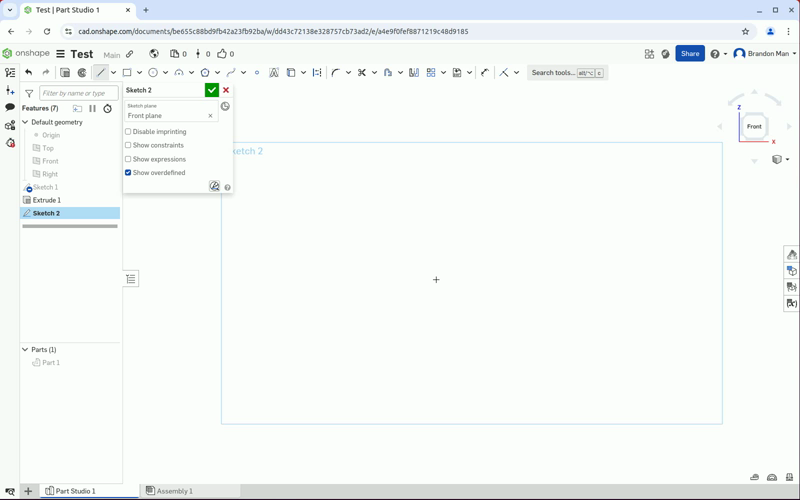
key_up(shift)
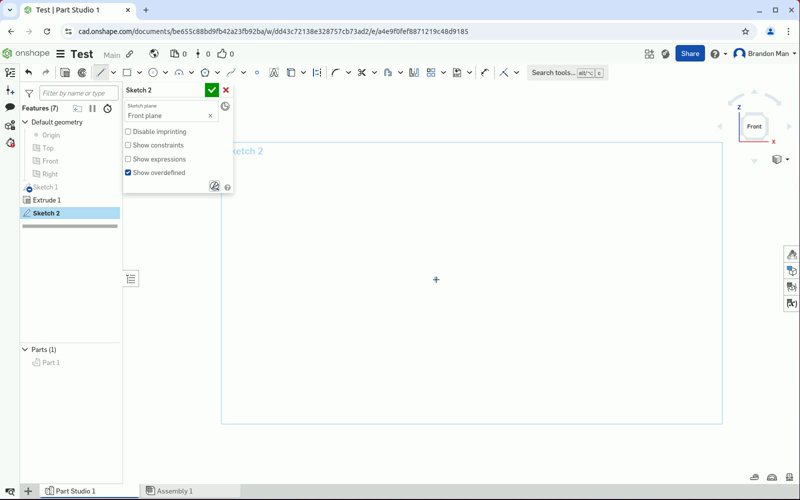
key_down(shift)
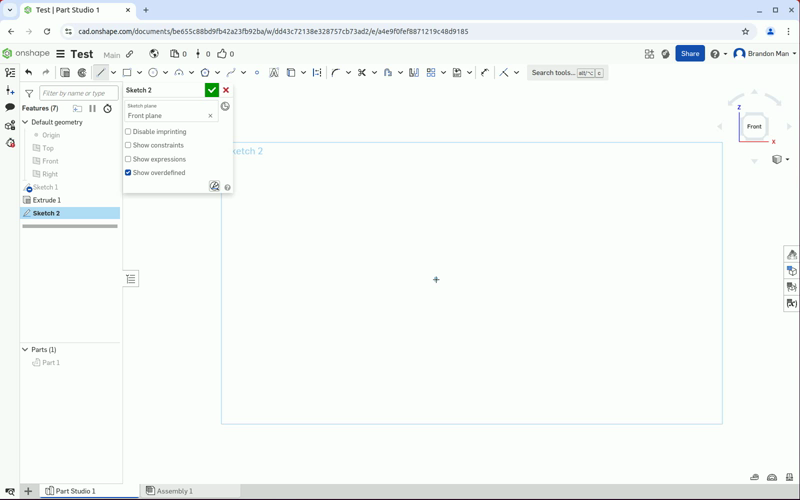
mouse_move(466, 279)
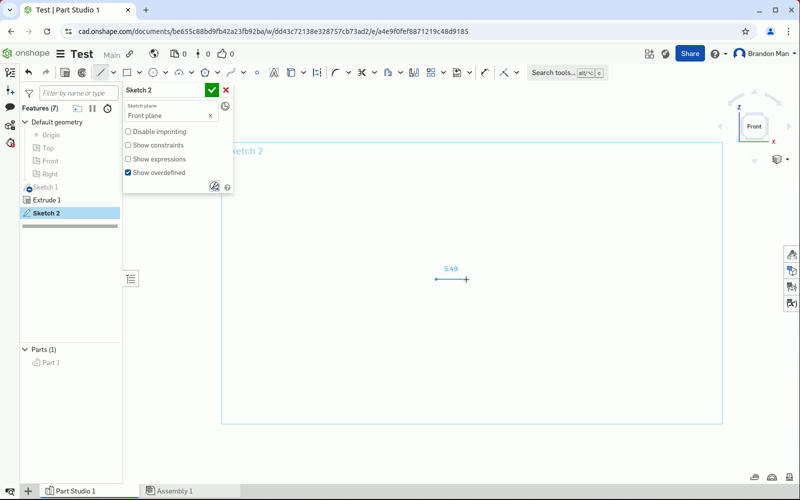
mouse_move(436, 281)
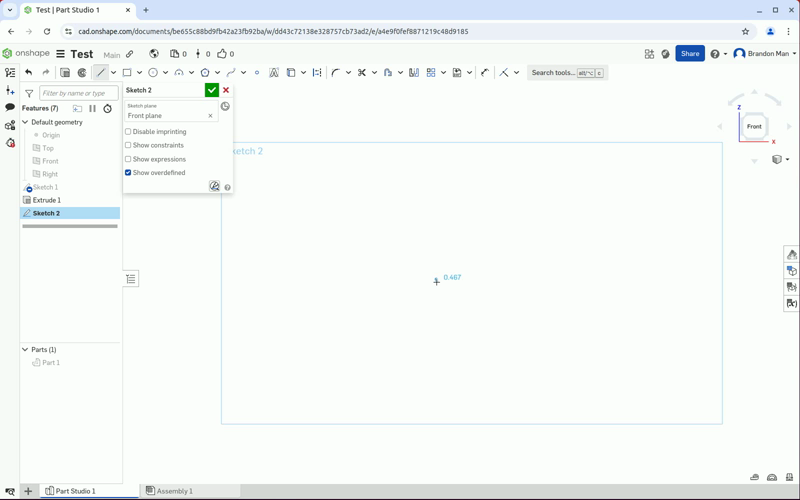
scroll(6)
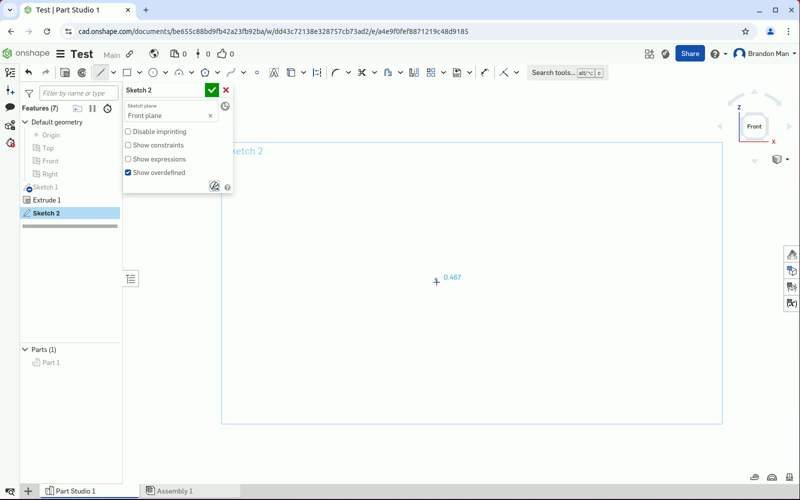
scroll(6)
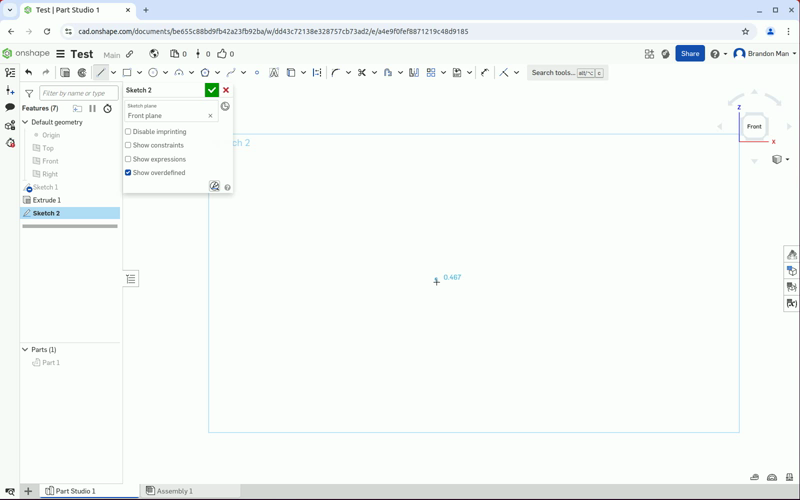
scroll(6)
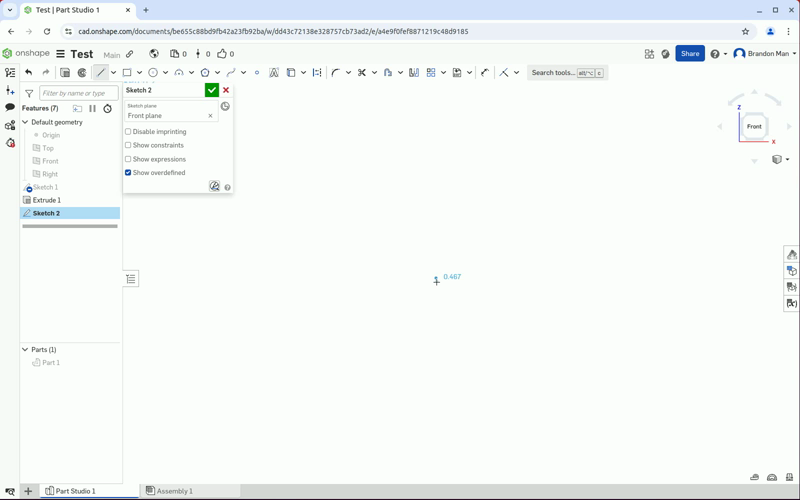
scroll(6)
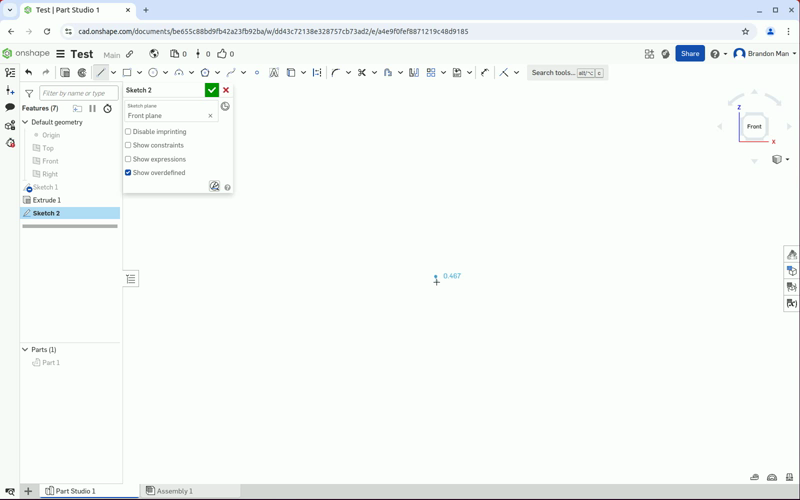
scroll(6)
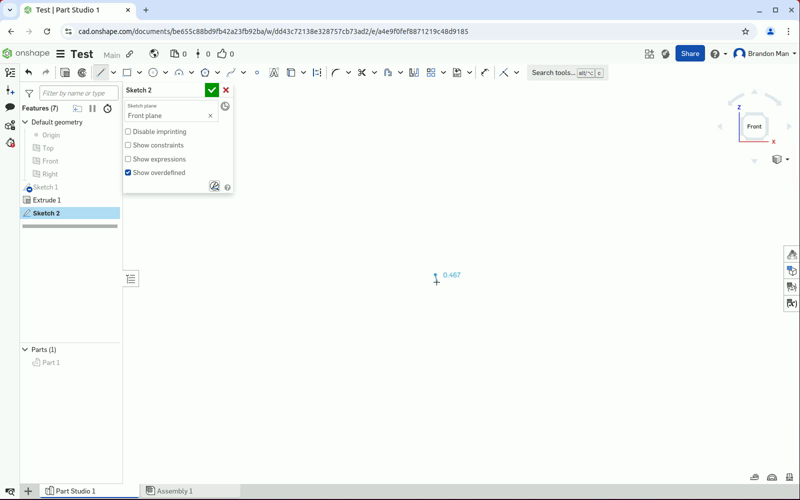
scroll(6)
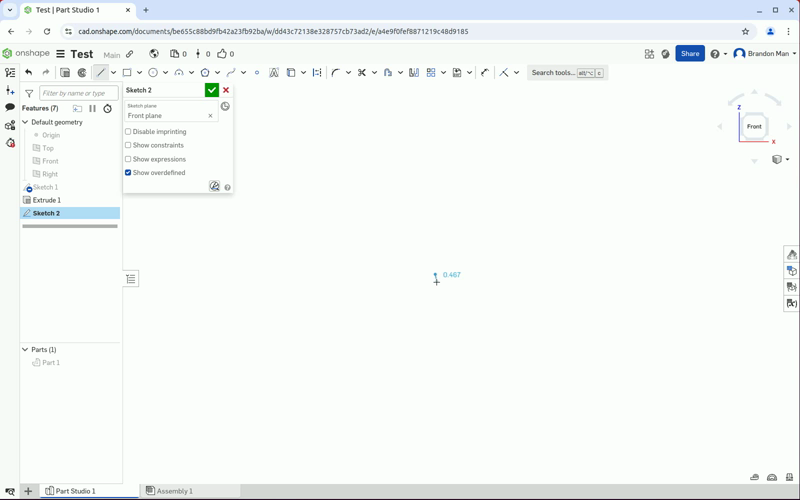
scroll(6)
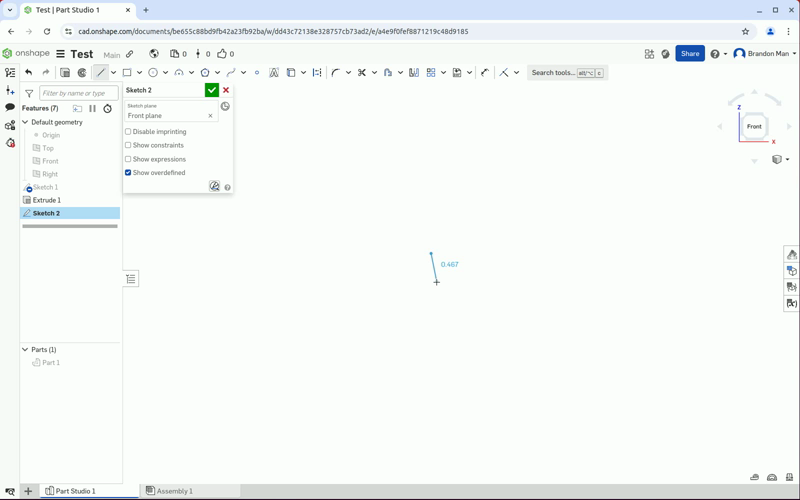
click(436, 281)
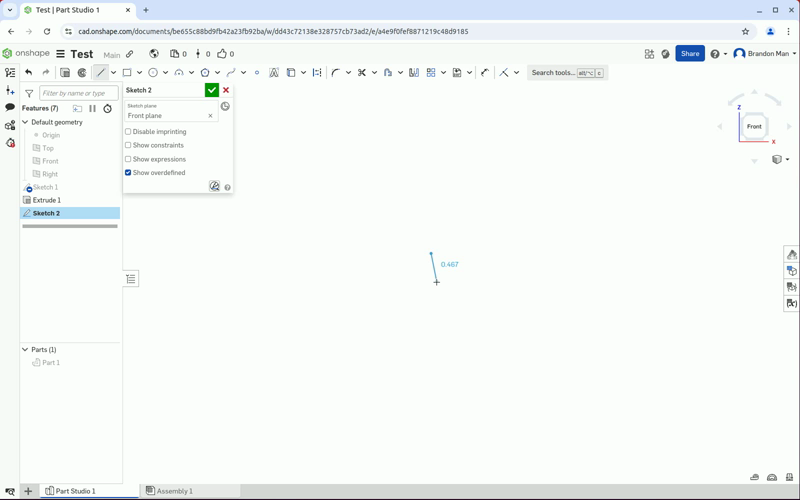
scroll(-6)
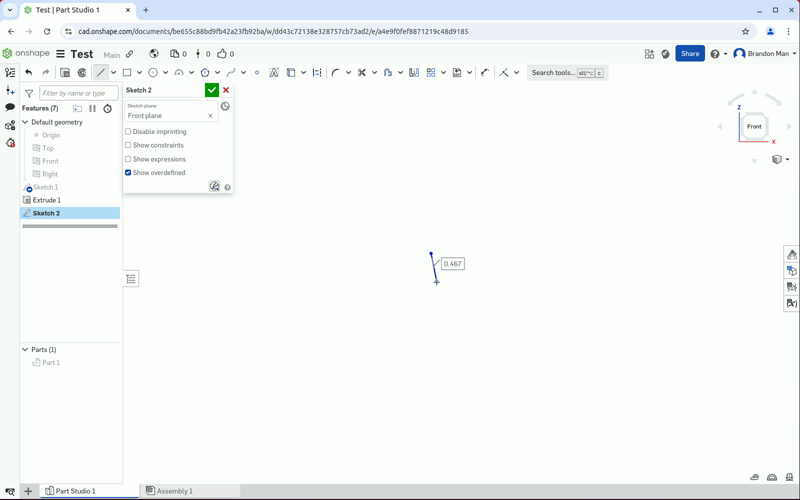
scroll(-6)
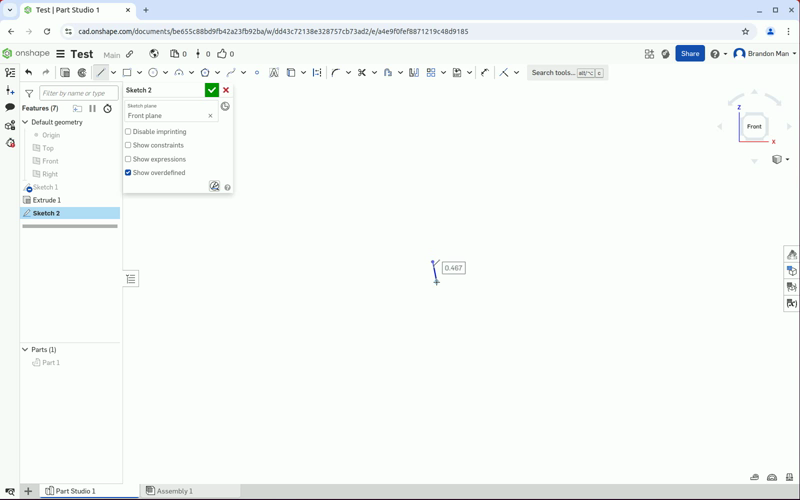
scroll(-6)
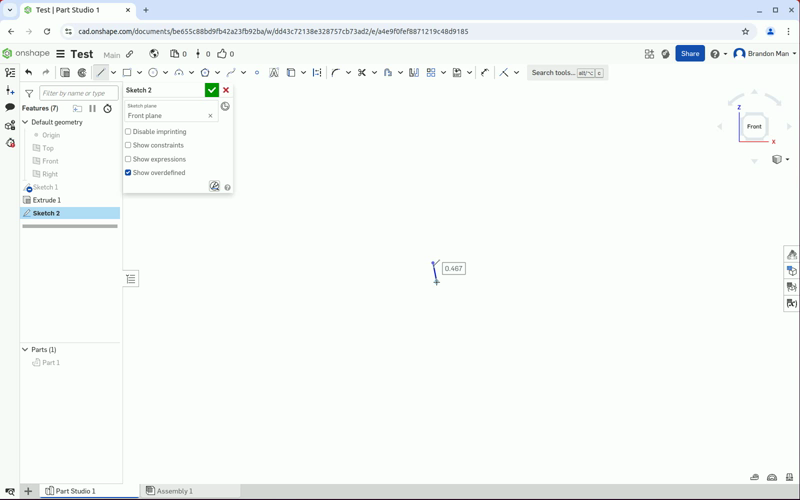
scroll(-6)
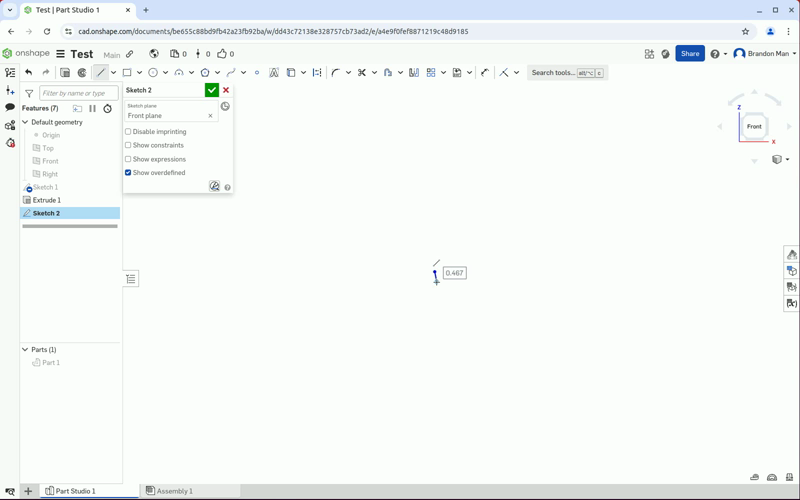
scroll(-6)
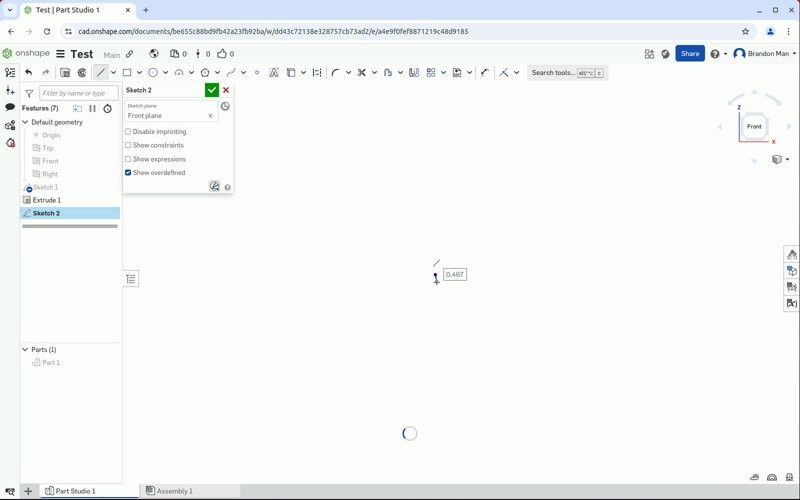
scroll(-6)
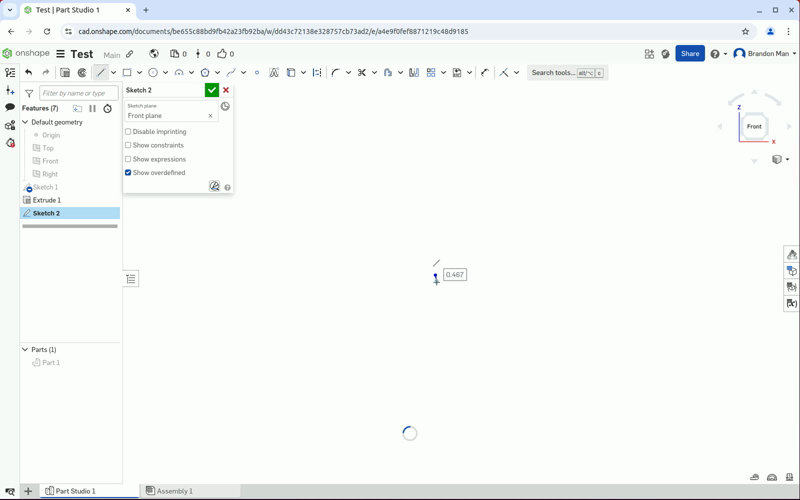
scroll(-6)
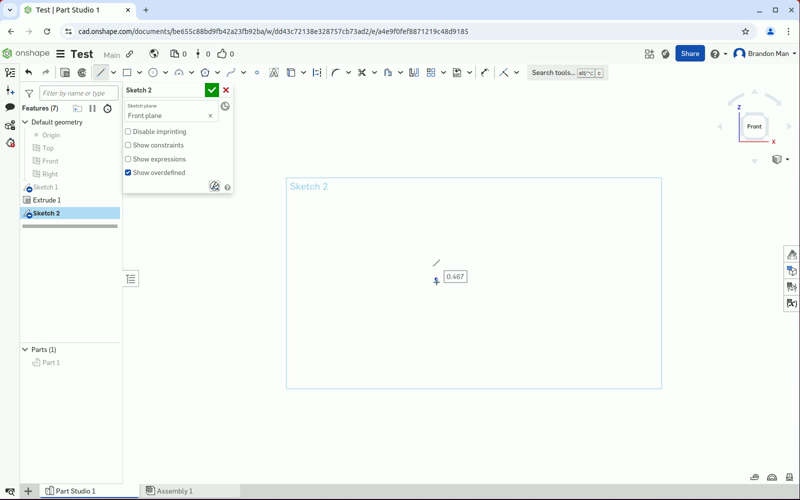
key_up(shift)
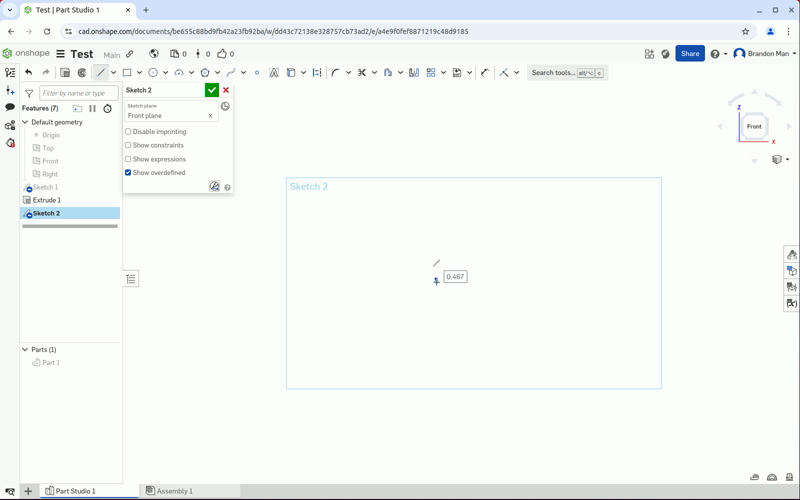
key(esc)
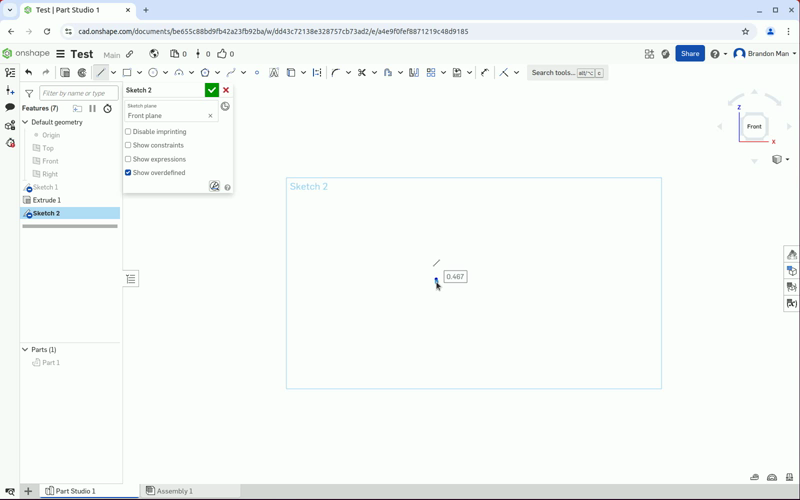
key(a)
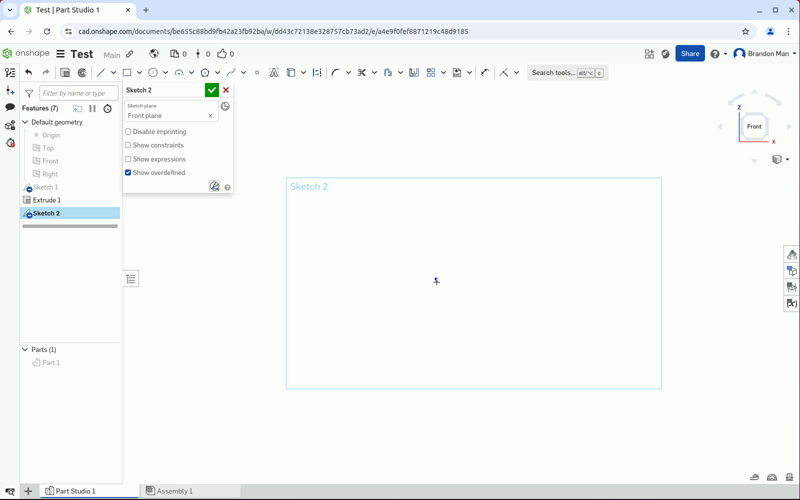
mouse_move(436, 281)
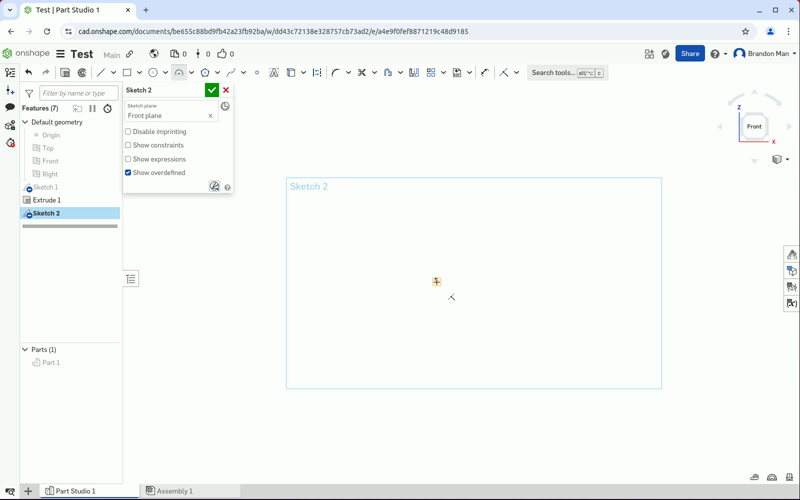
scroll(6)
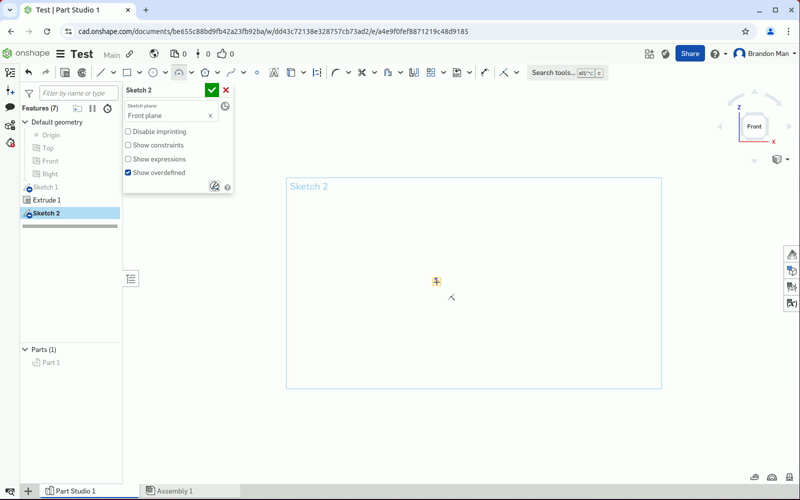
scroll(6)
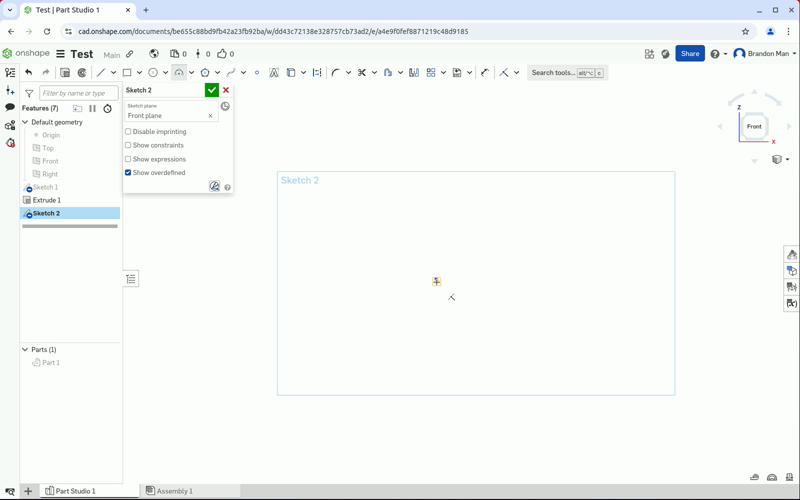
scroll(6)
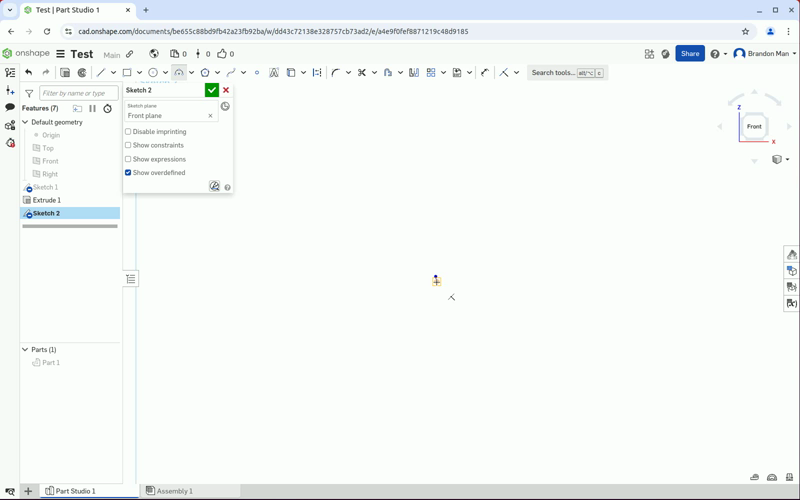
scroll(6)
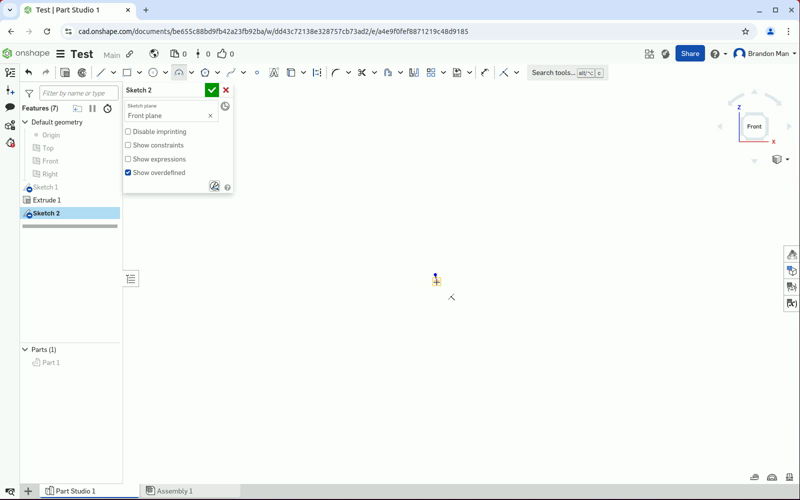
scroll(6)
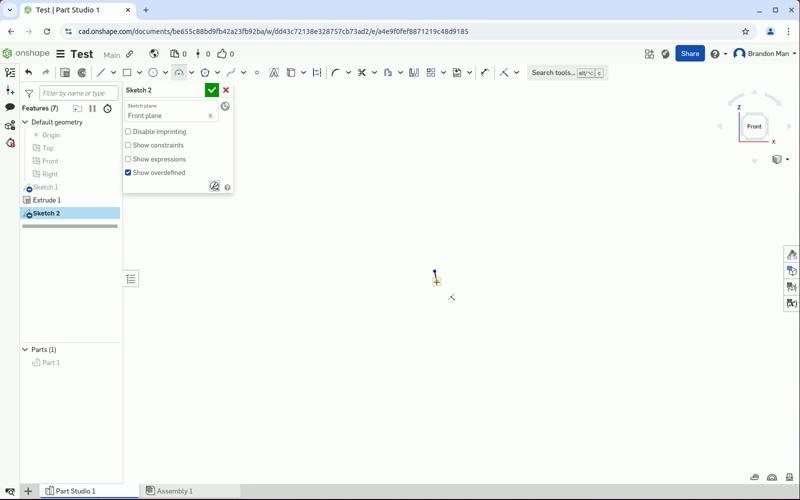
scroll(6)
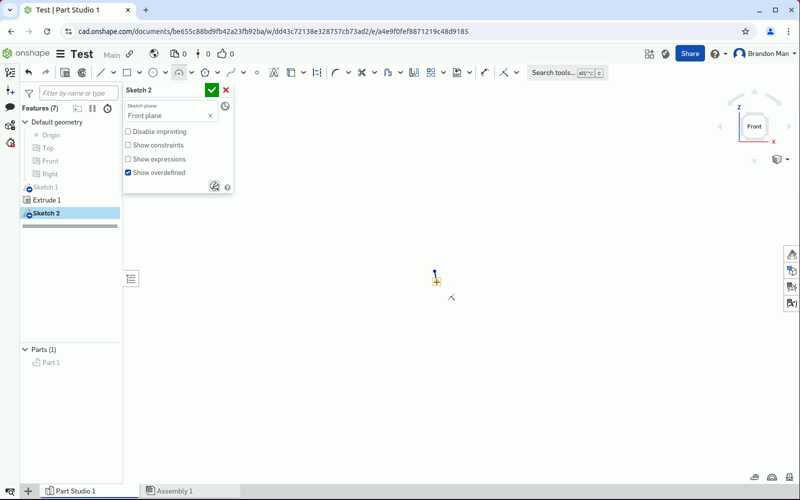
scroll(6)
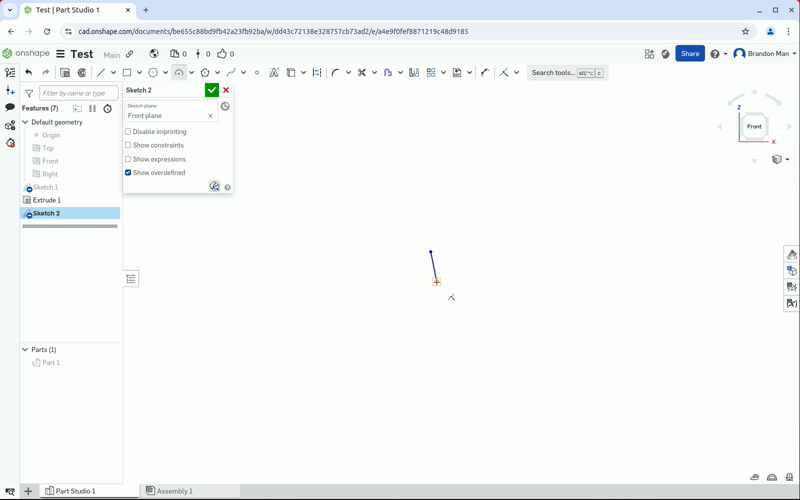
click(436, 281)
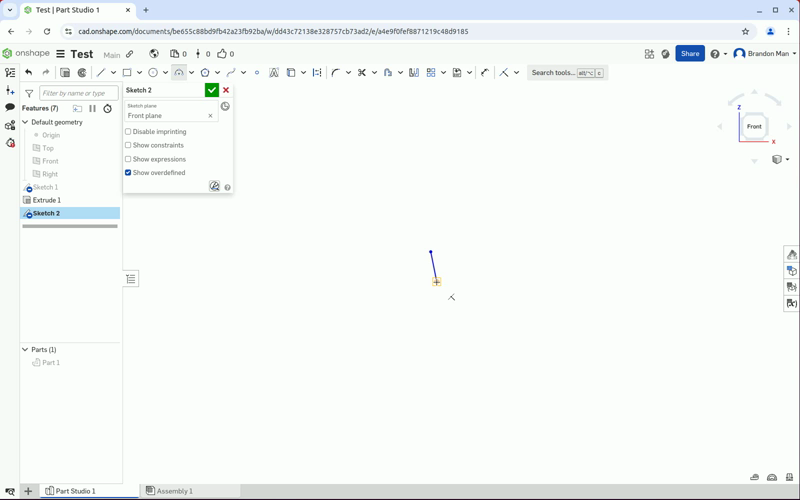
scroll(-6)
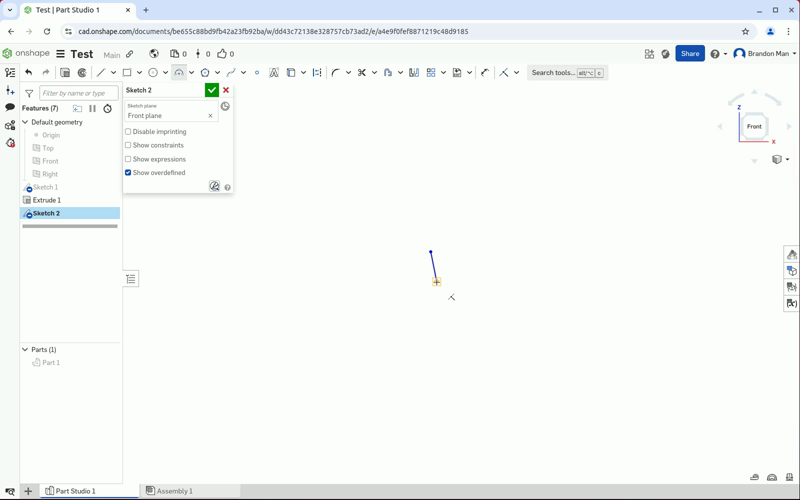
scroll(-6)
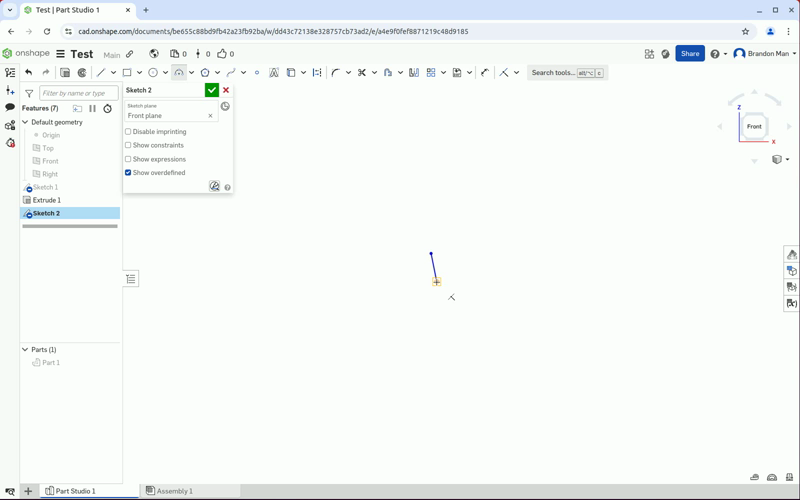
scroll(-6)
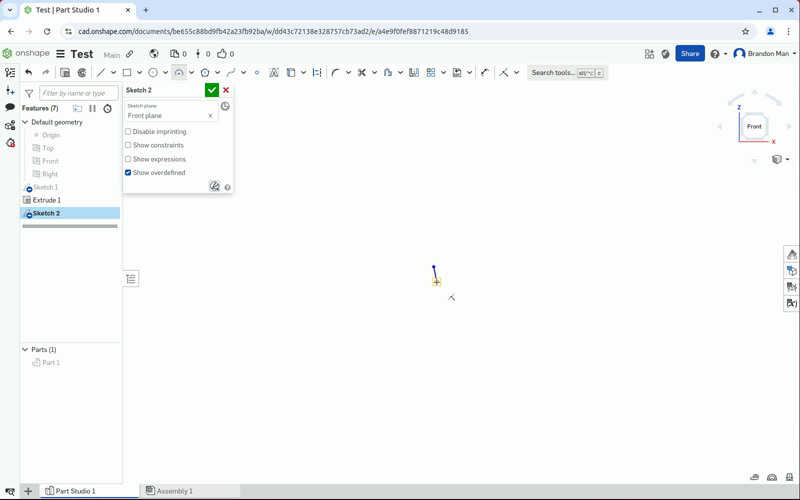
scroll(-6)
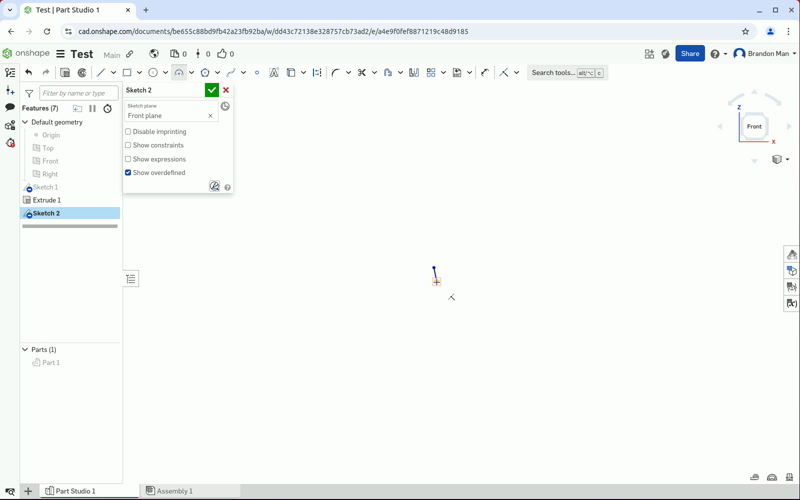
scroll(-6)
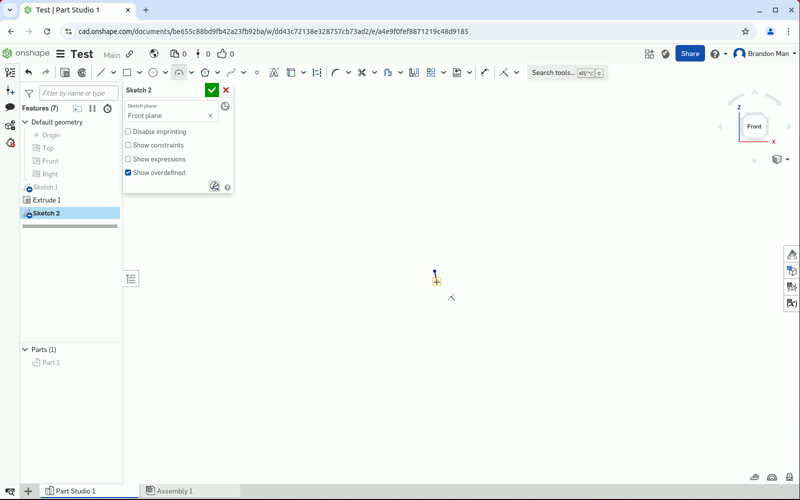
scroll(-6)
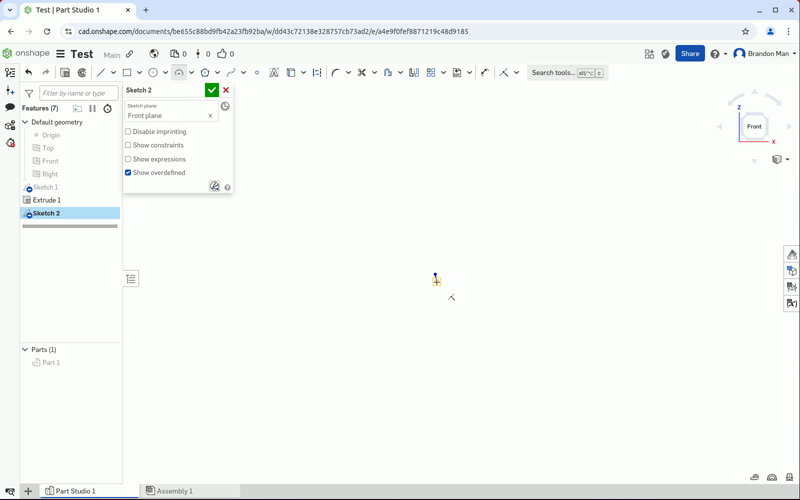
scroll(-6)
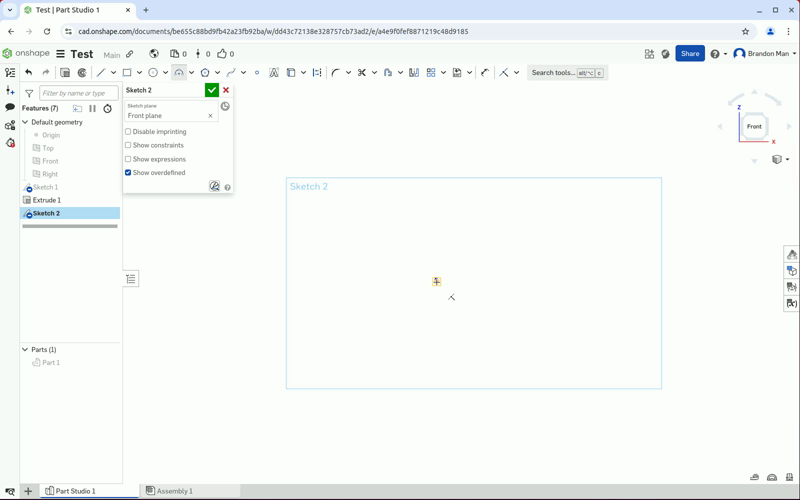
mouse_move(436, 279)
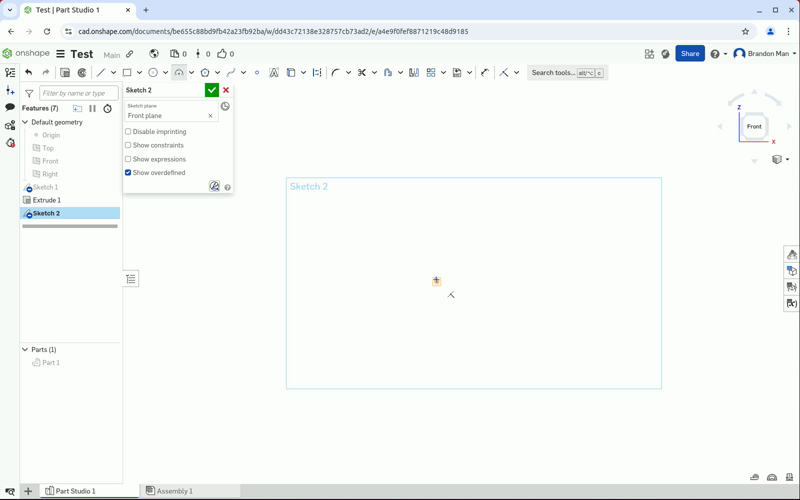
scroll(6)
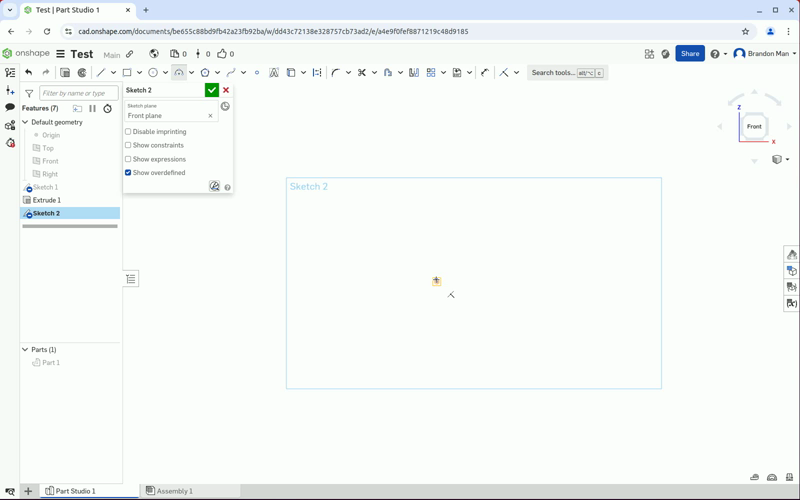
scroll(6)
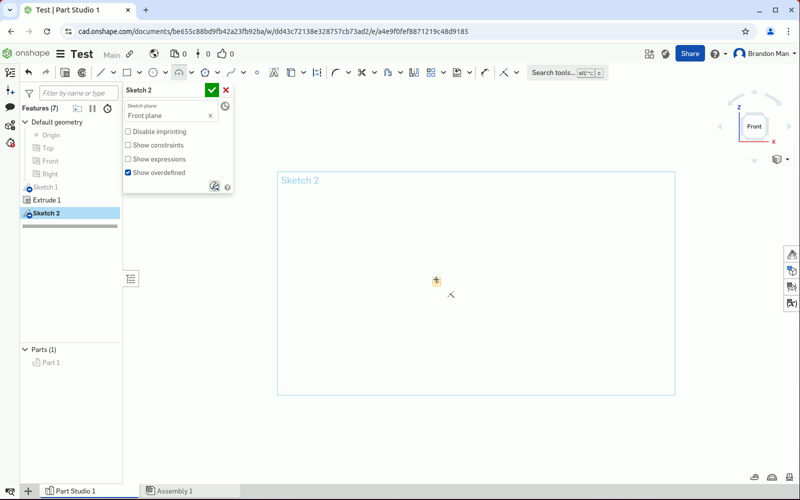
scroll(6)
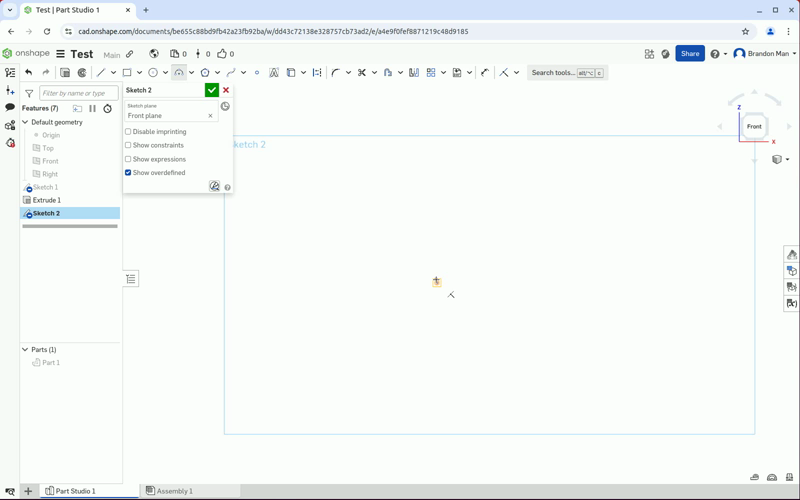
scroll(6)
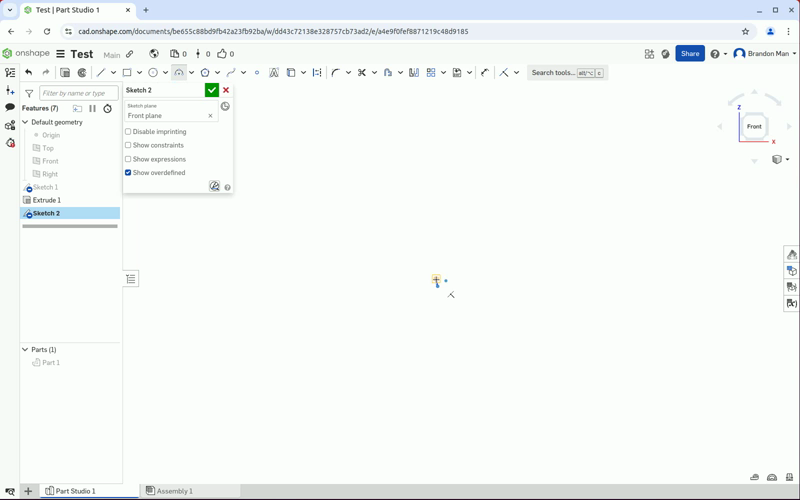
scroll(6)
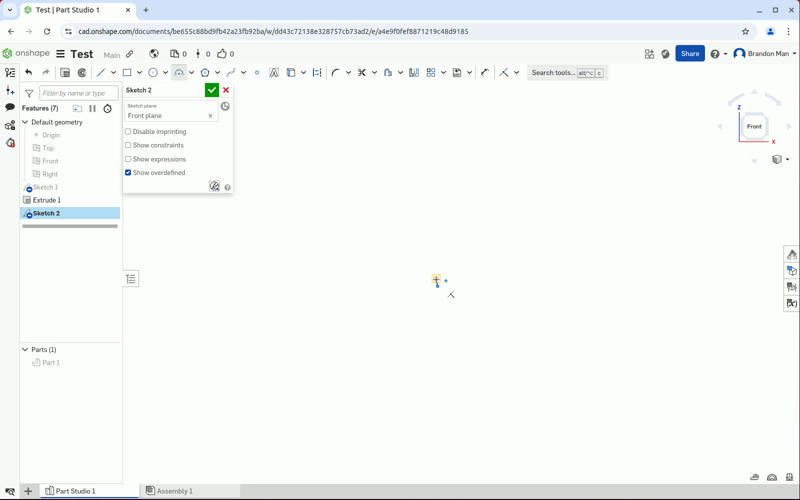
scroll(6)
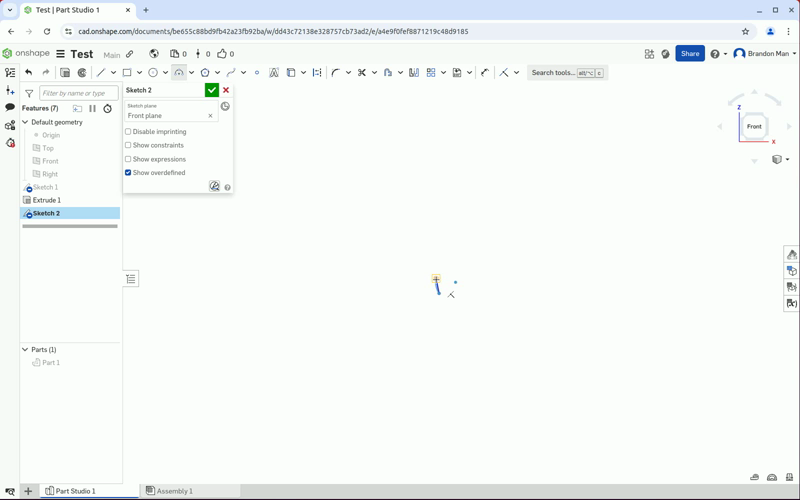
scroll(6)
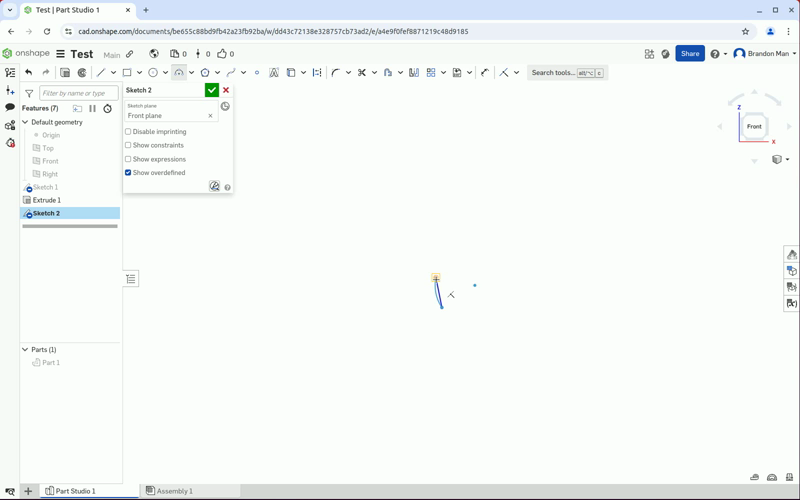
click(436, 279)
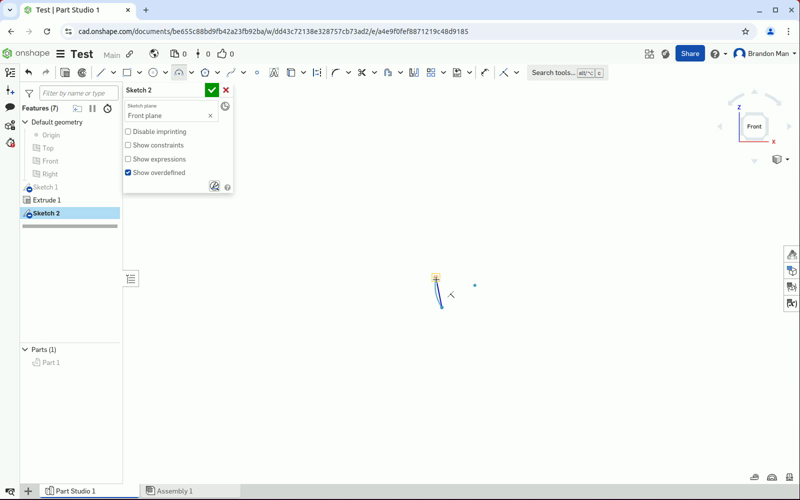
scroll(-6)
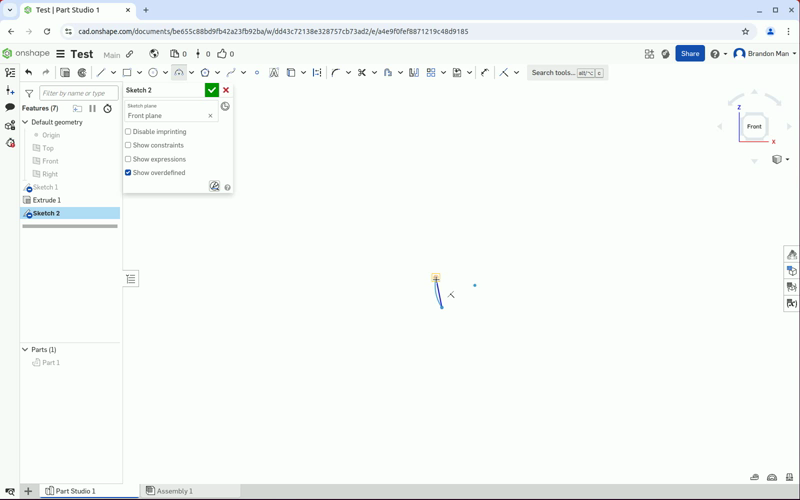
scroll(-6)
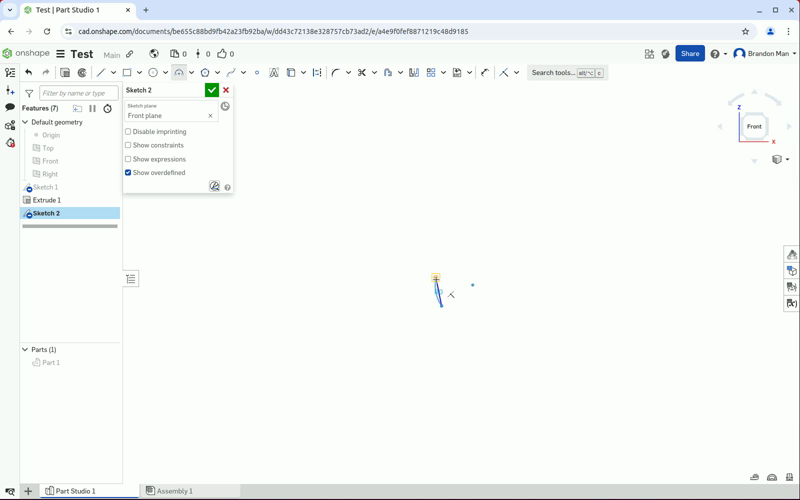
scroll(-6)
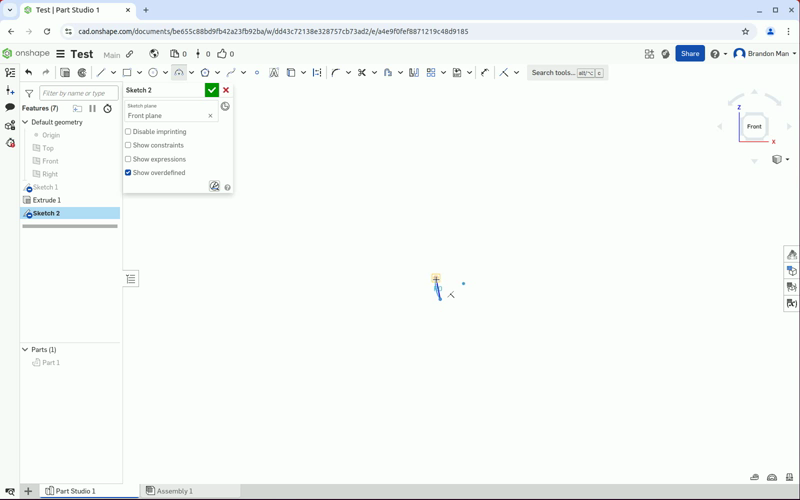
scroll(-6)
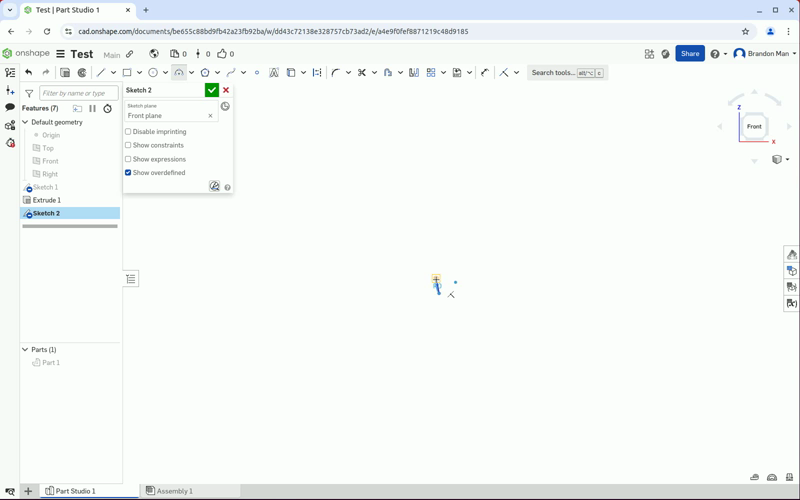
scroll(-6)
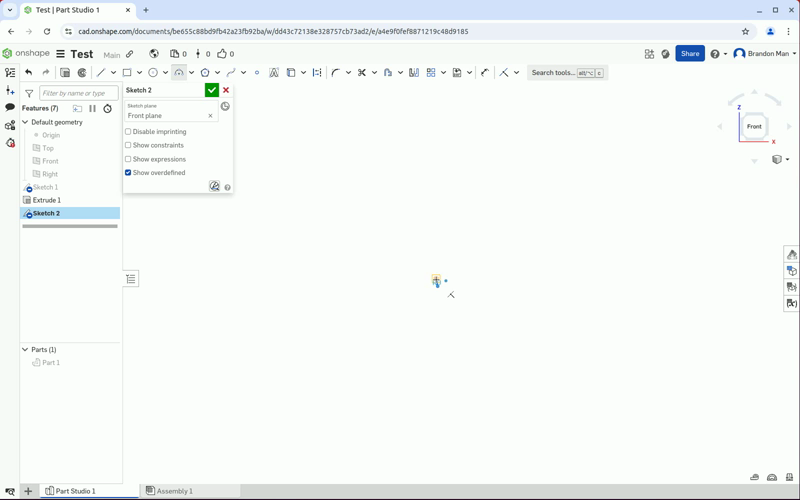
scroll(-6)
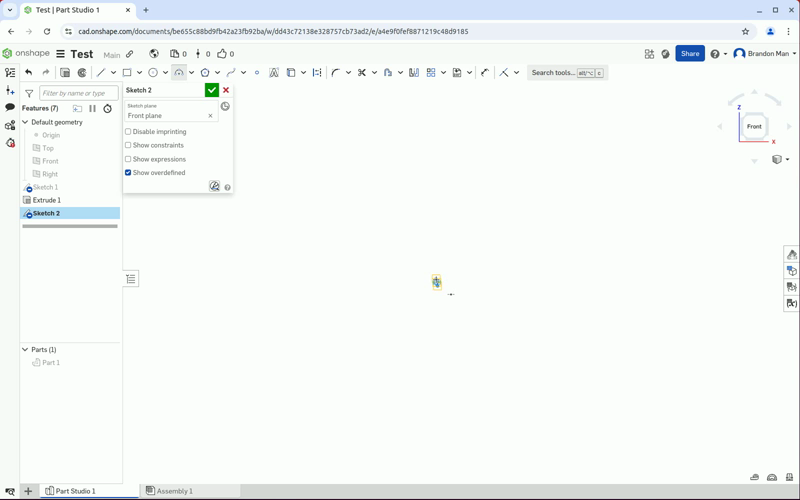
scroll(-6)
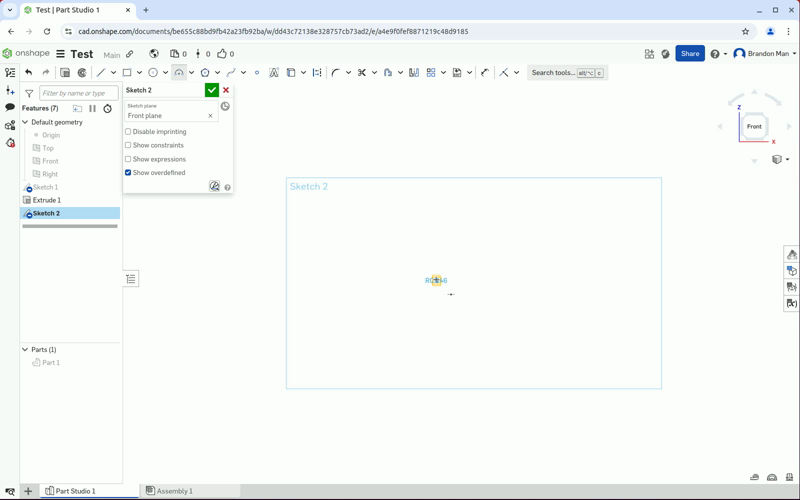
key_down(shift)
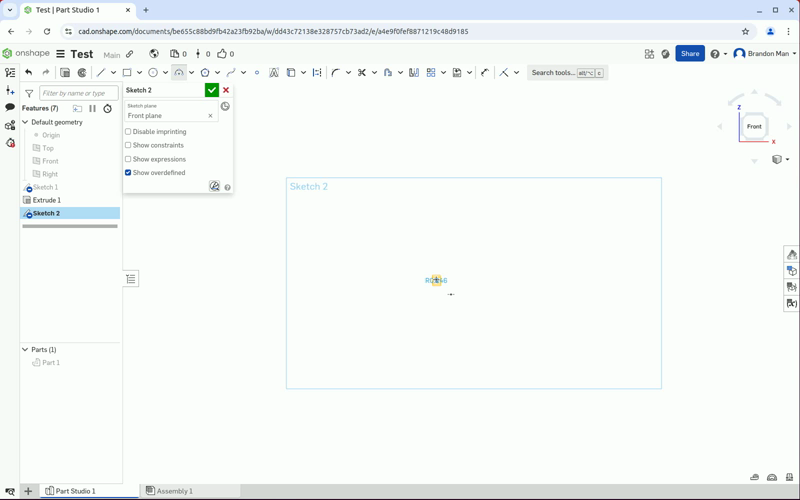
mouse_move(436, 280)
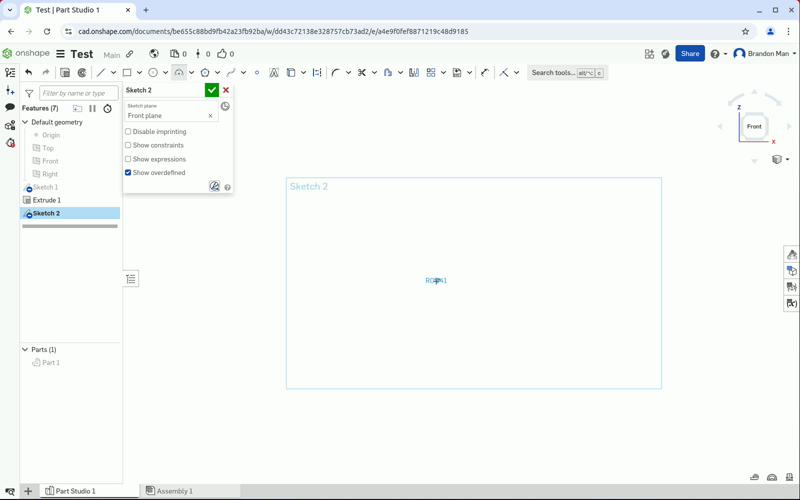
scroll(6)
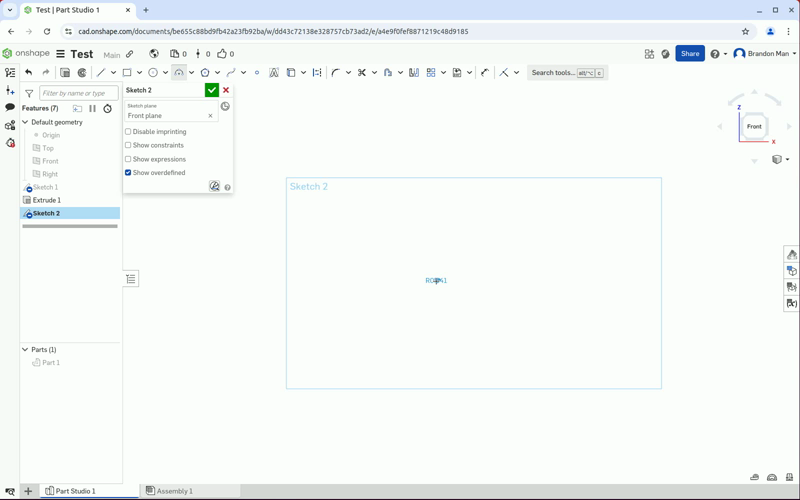
scroll(6)
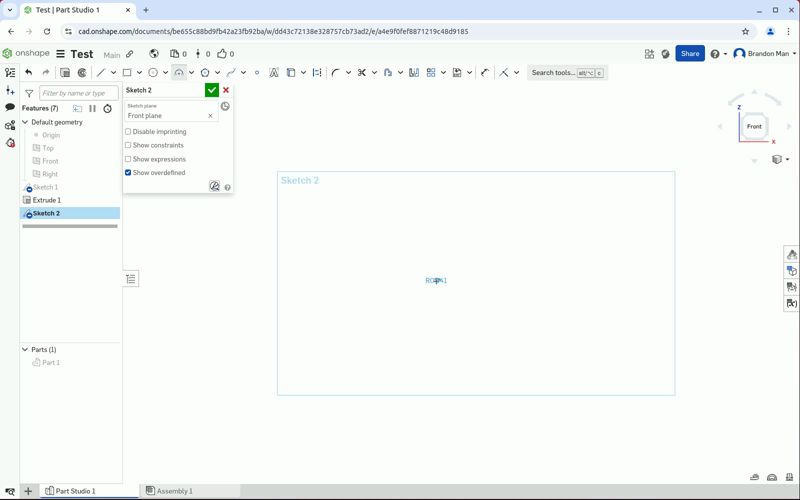
scroll(6)
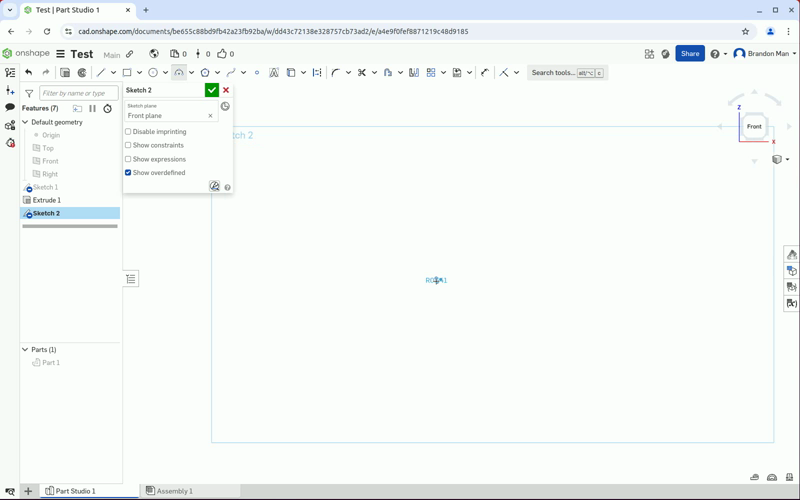
scroll(6)
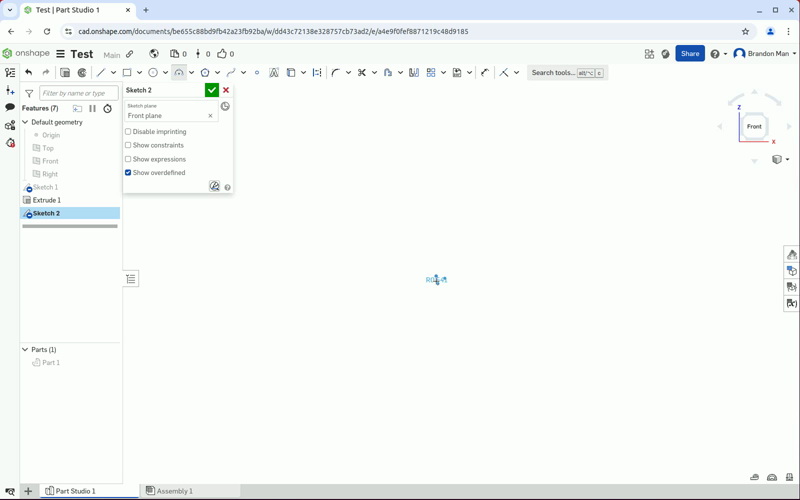
scroll(6)
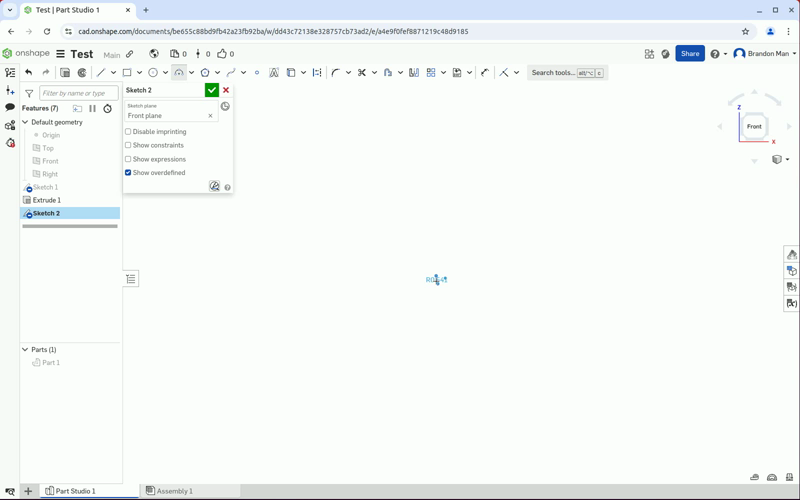
scroll(6)
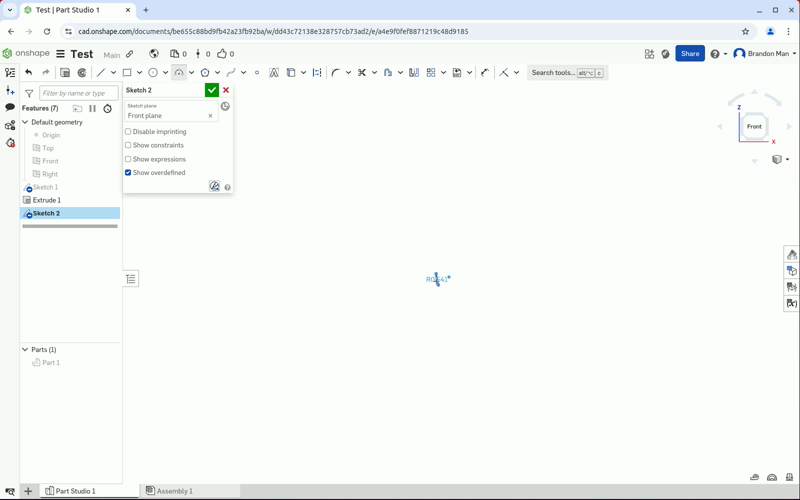
scroll(6)
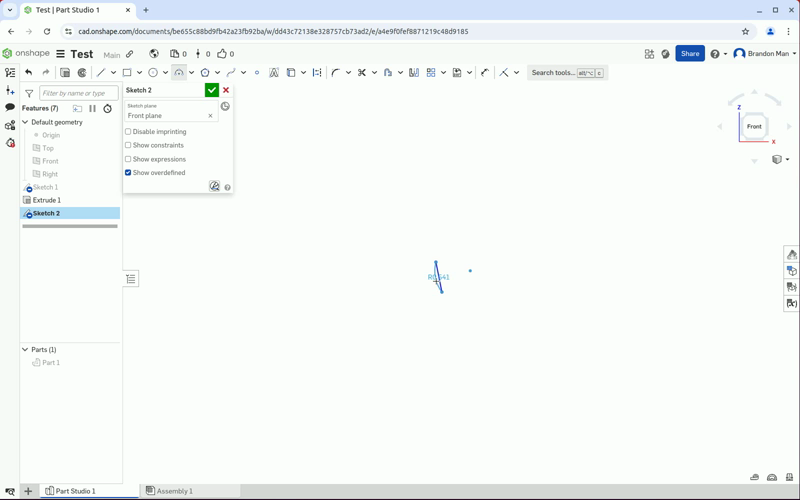
click(436, 280)
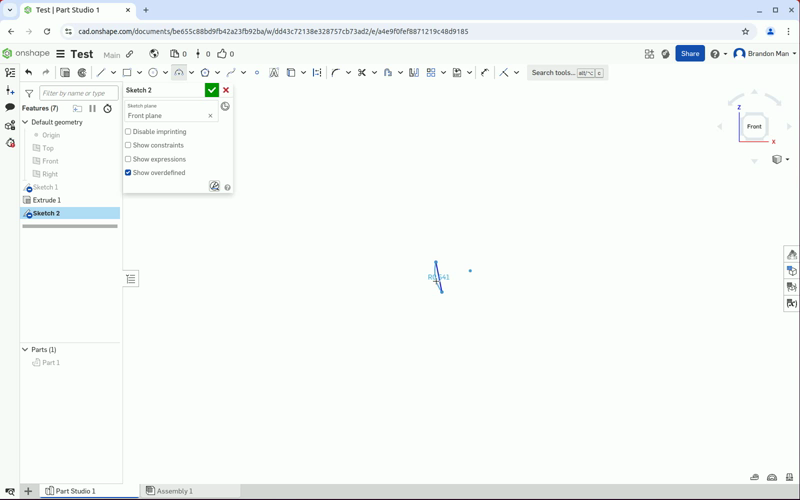
scroll(-6)
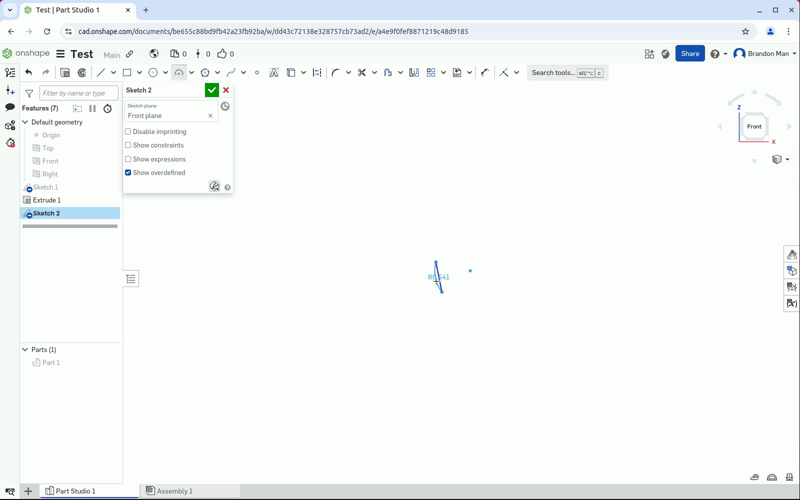
scroll(-6)
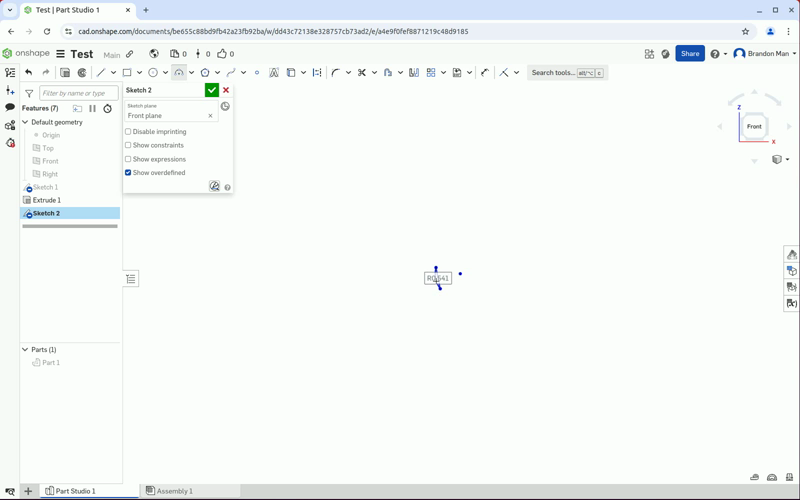
scroll(-6)
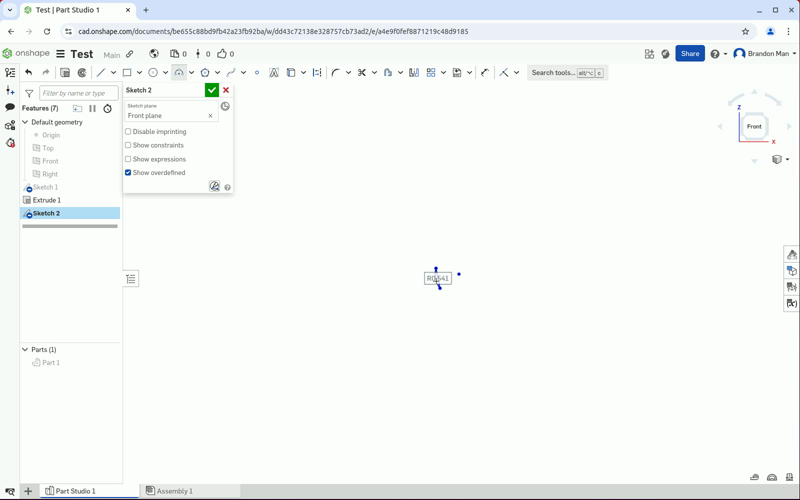
scroll(-6)
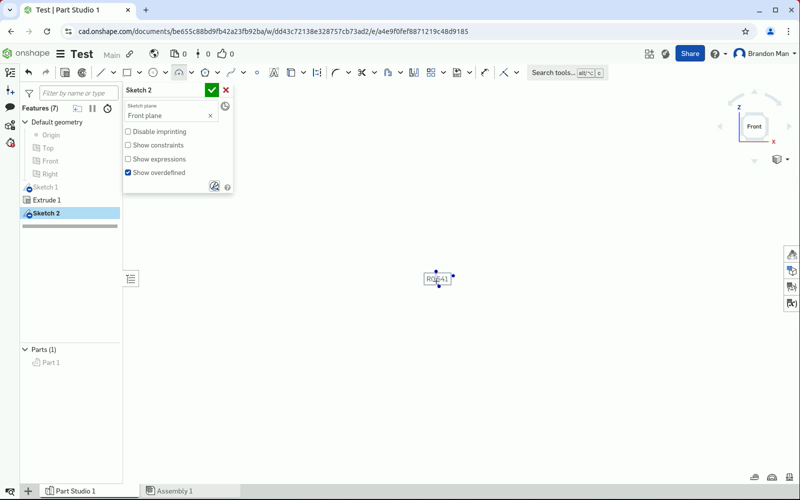
scroll(-6)
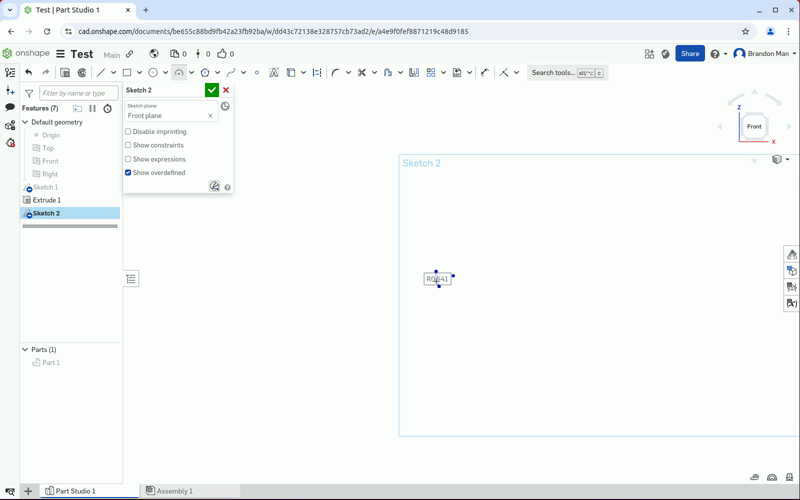
scroll(-6)
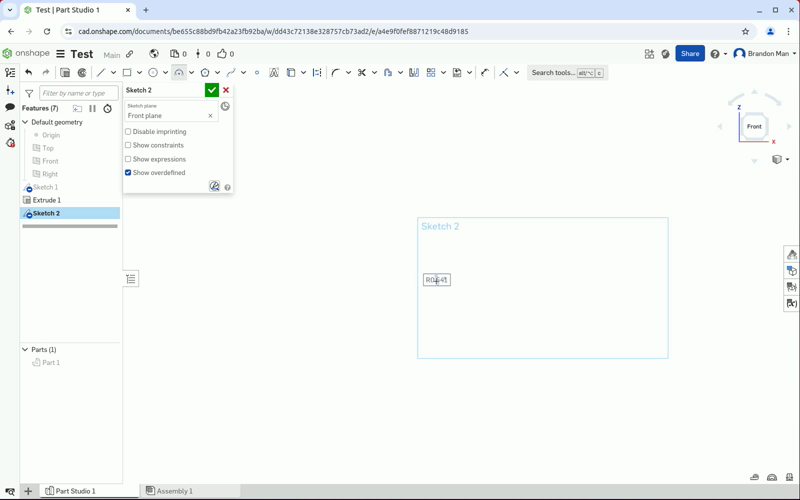
scroll(-6)
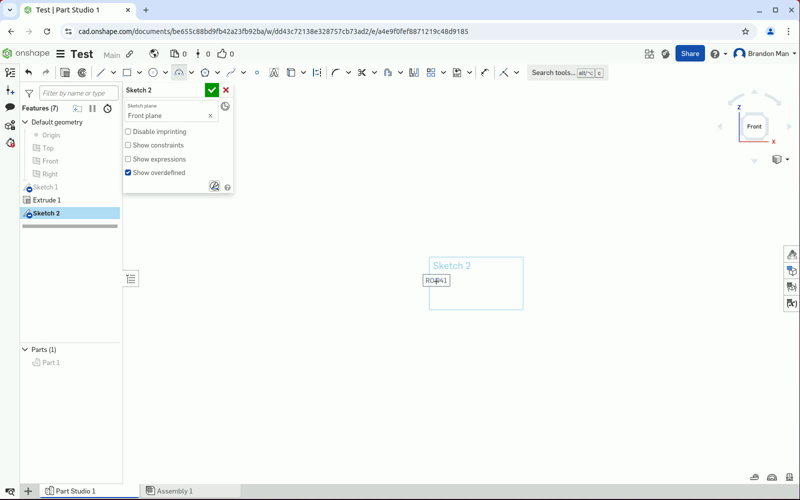
key_up(shift)
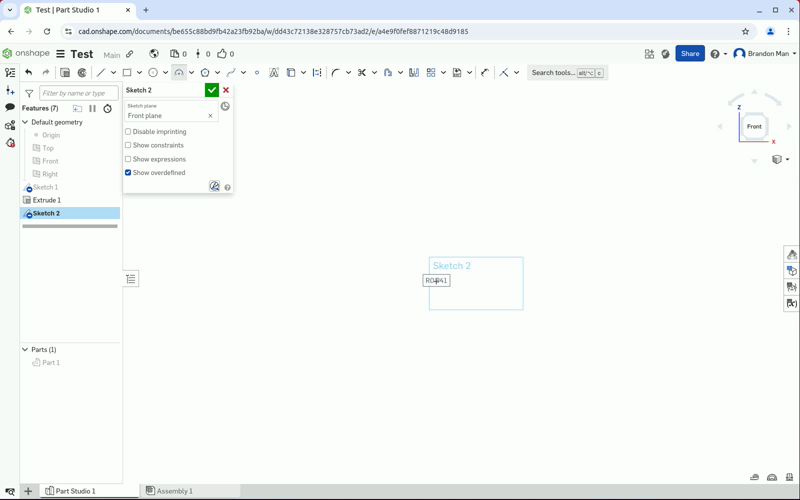
key(esc)
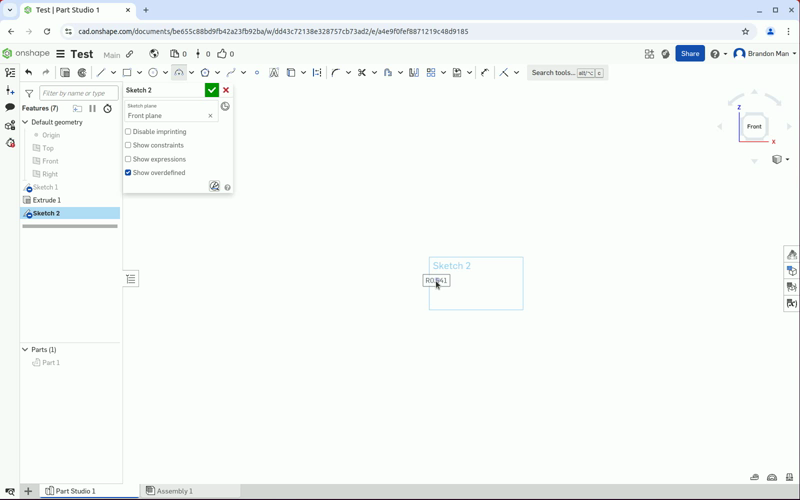
mouse_move(436, 280)
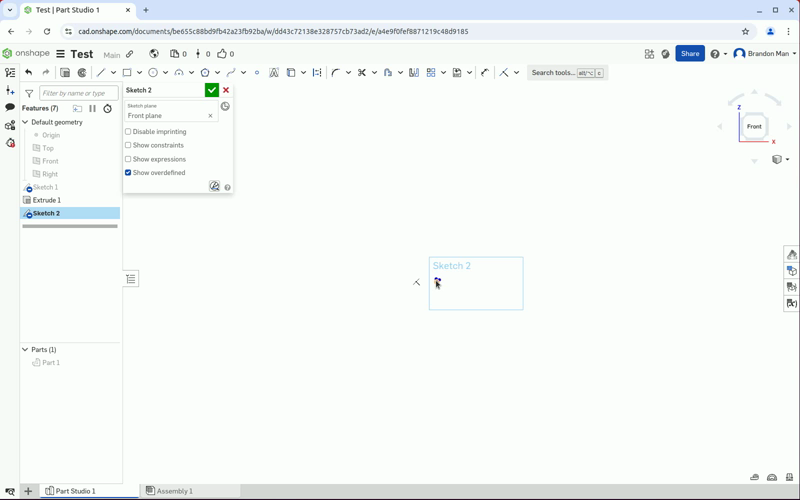
scroll(6)
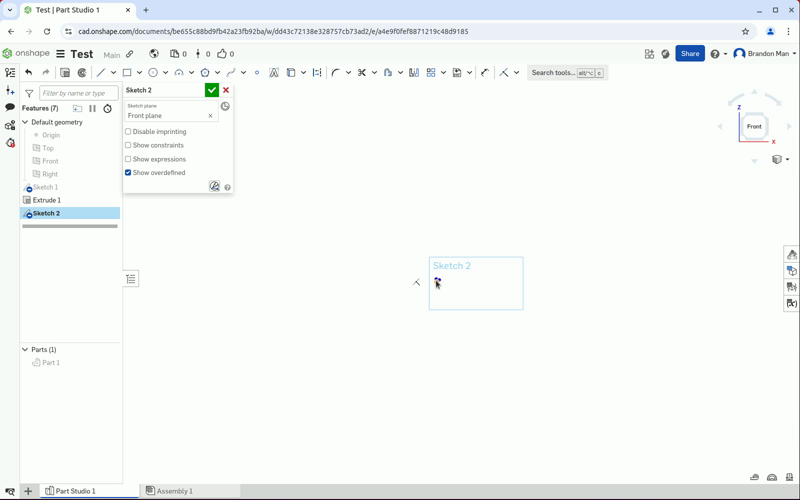
scroll(6)
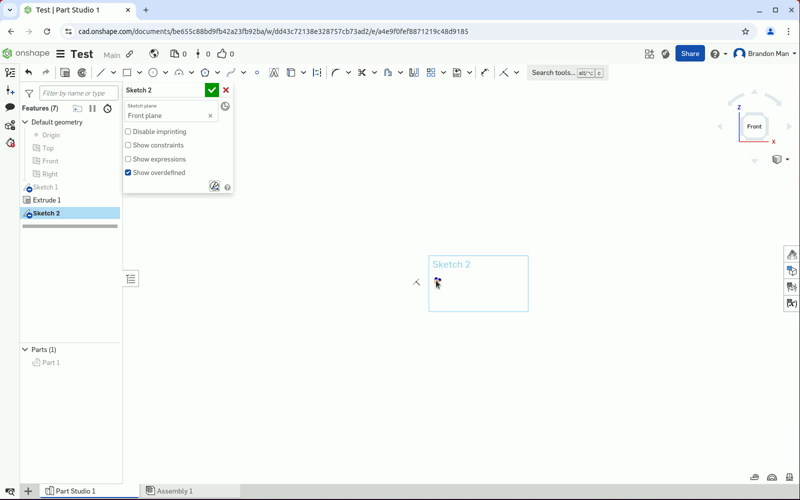
scroll(6)
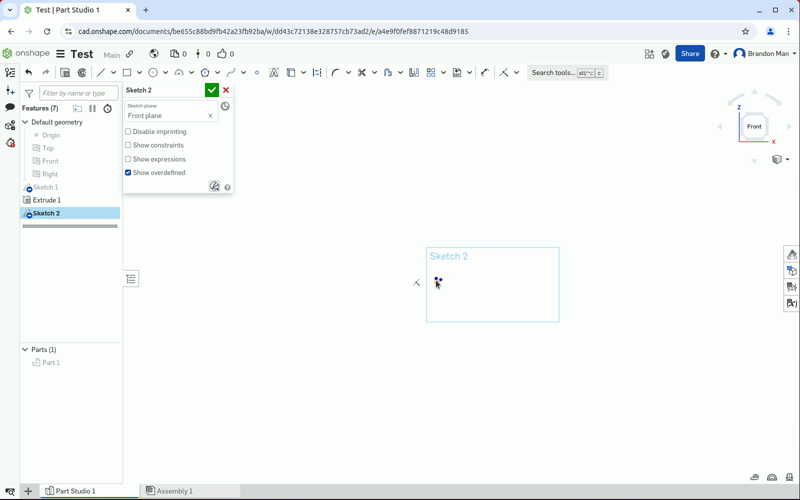
scroll(6)
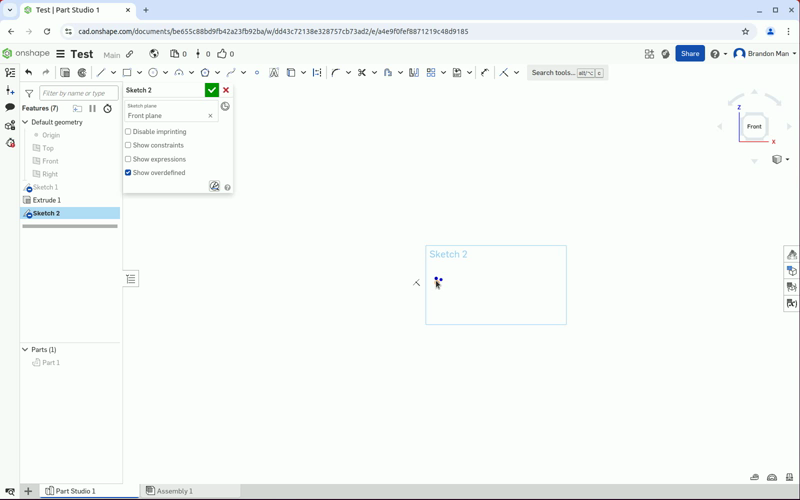
scroll(6)
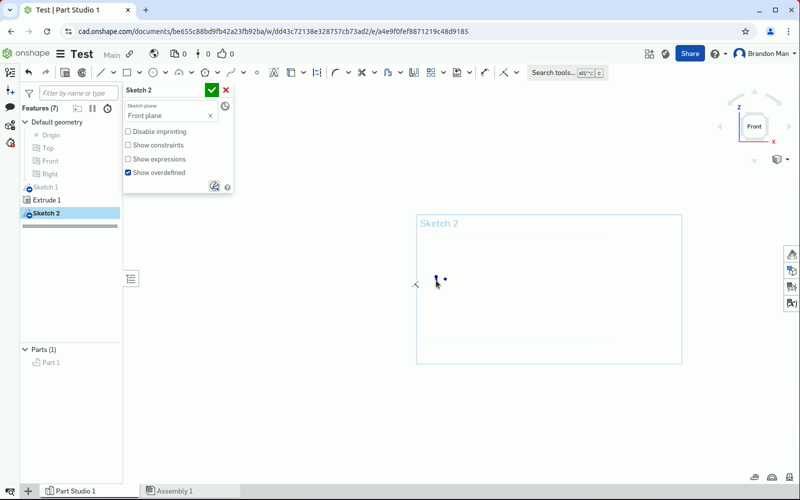
scroll(6)
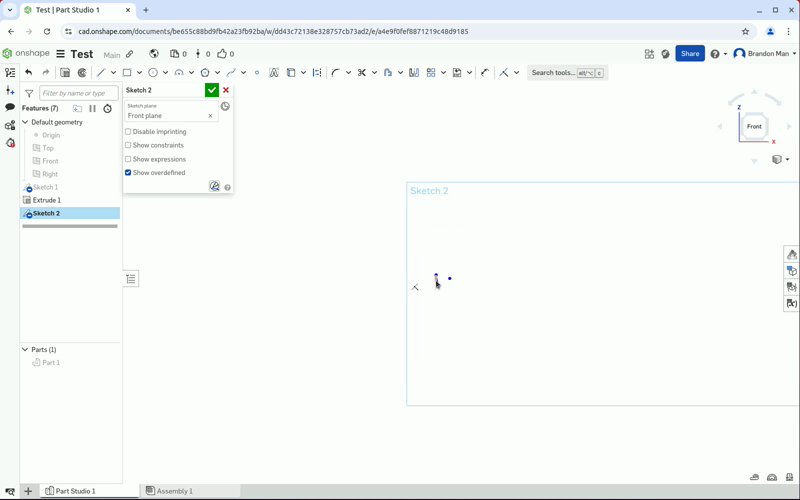
scroll(6)
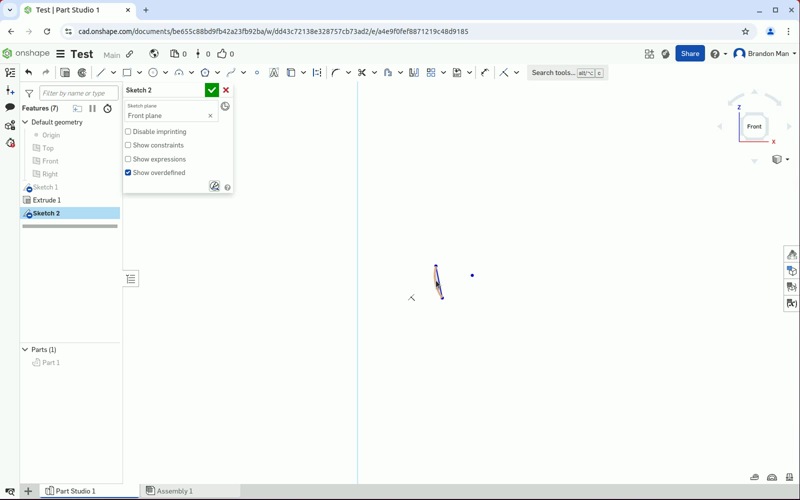
click(436, 280)
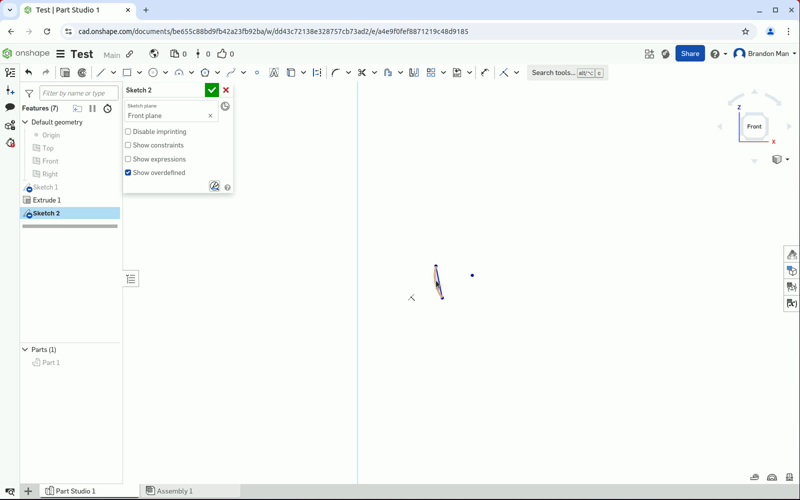
scroll(-6)
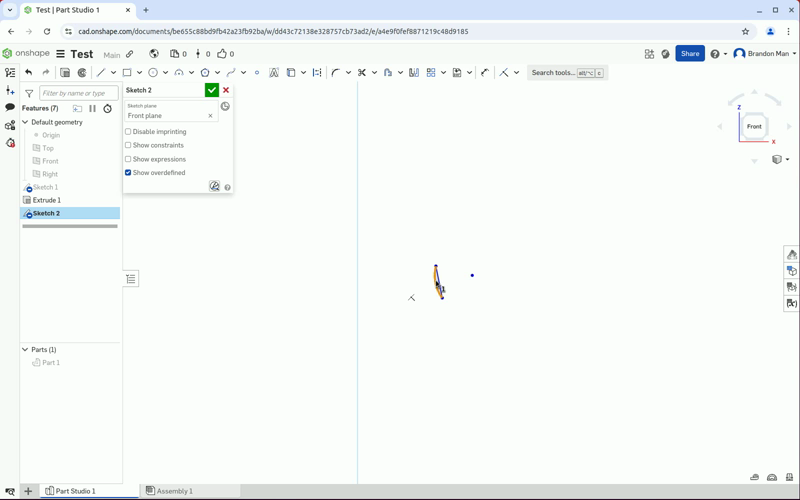
scroll(-6)
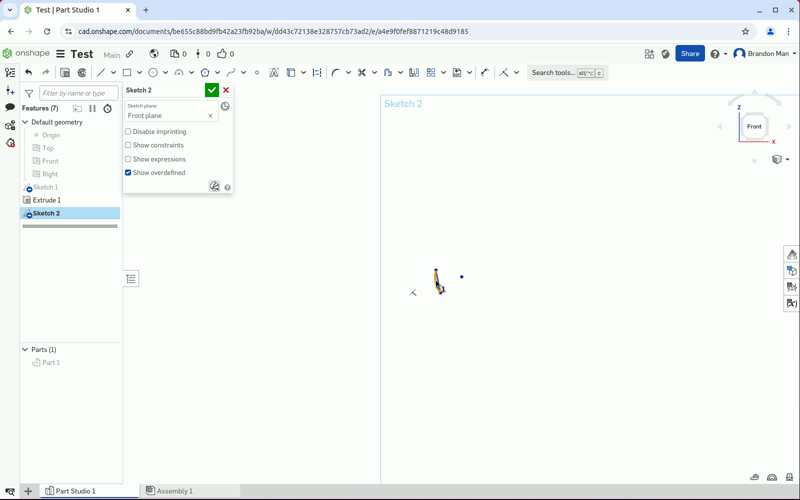
scroll(-6)
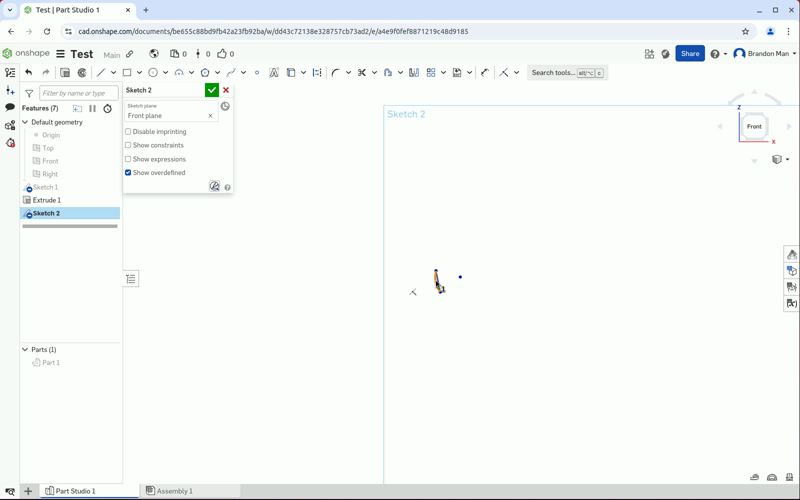
scroll(-6)
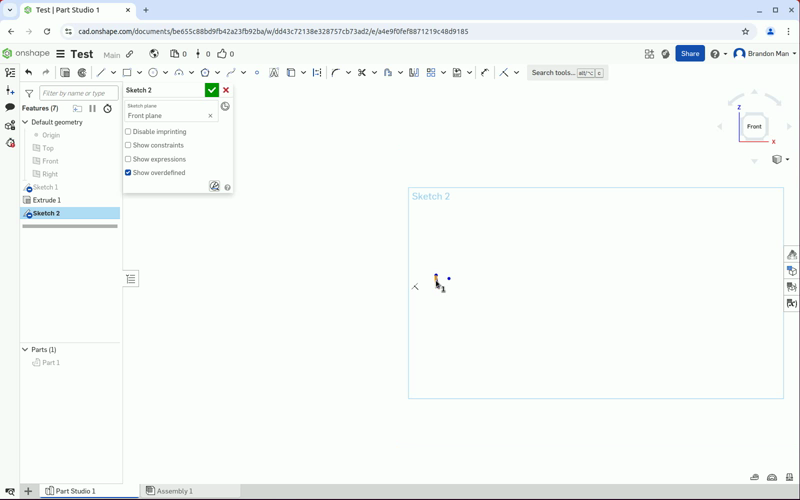
scroll(-6)
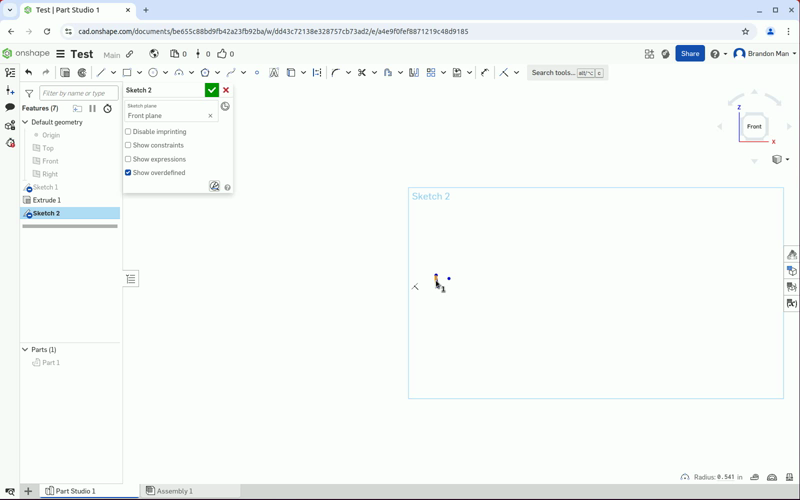
scroll(-6)
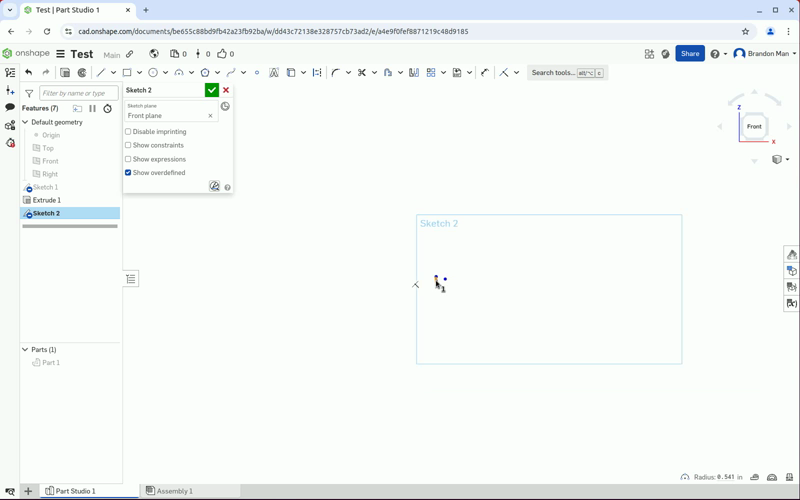
scroll(-6)
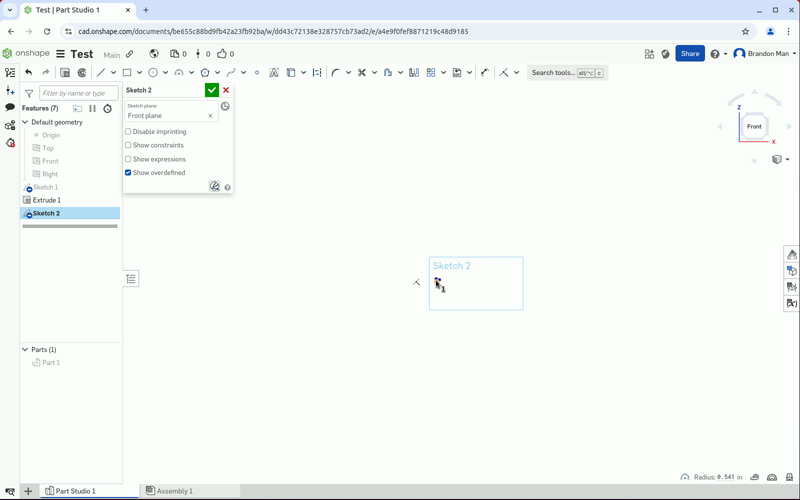
mouse_move(73, 352)
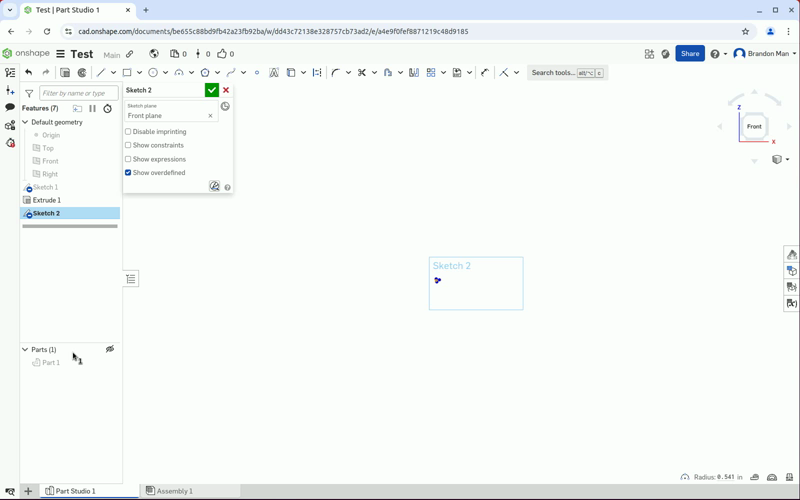
key(shift+y)
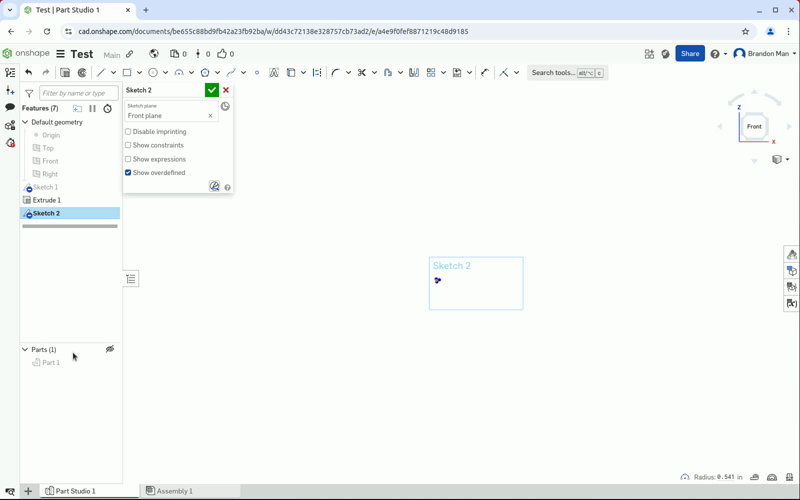
key(shift+e)
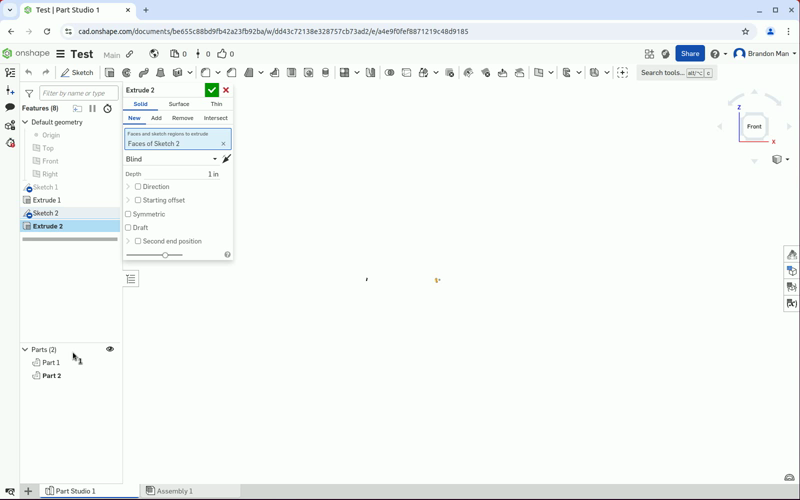
mouse_move(143, 106)
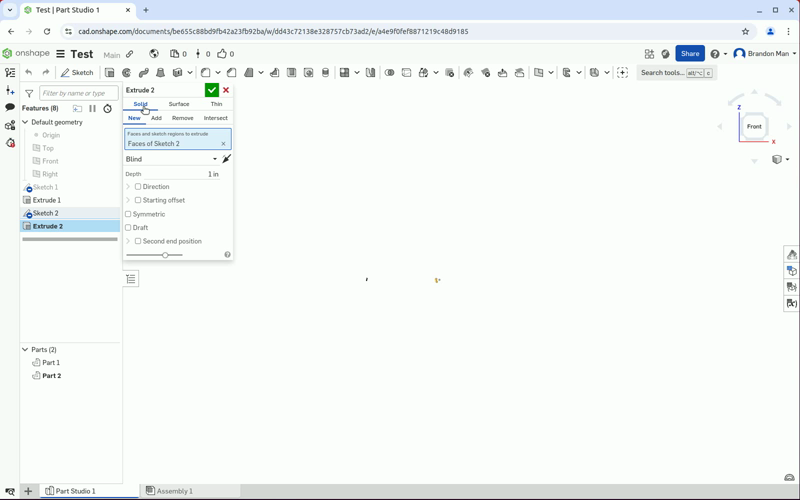
click(143, 106)
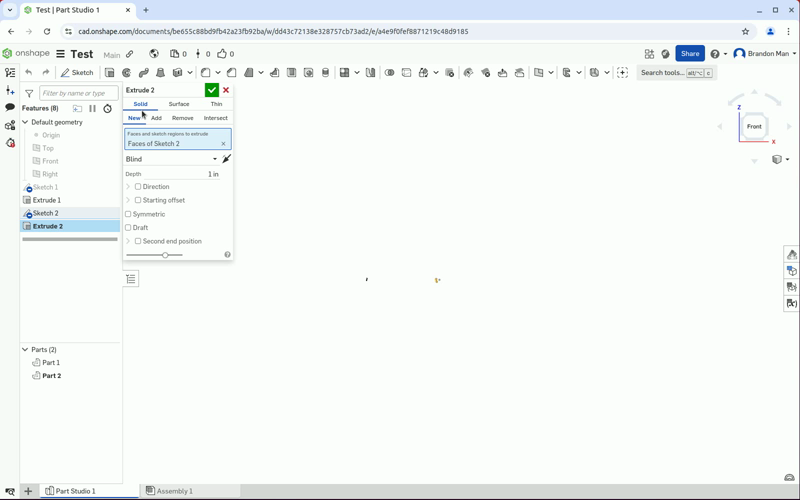
mouse_move(137, 120)
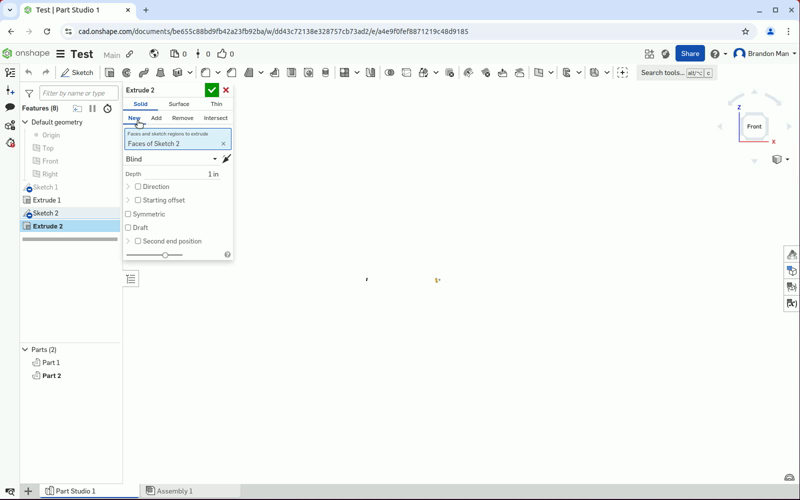
click(137, 120)
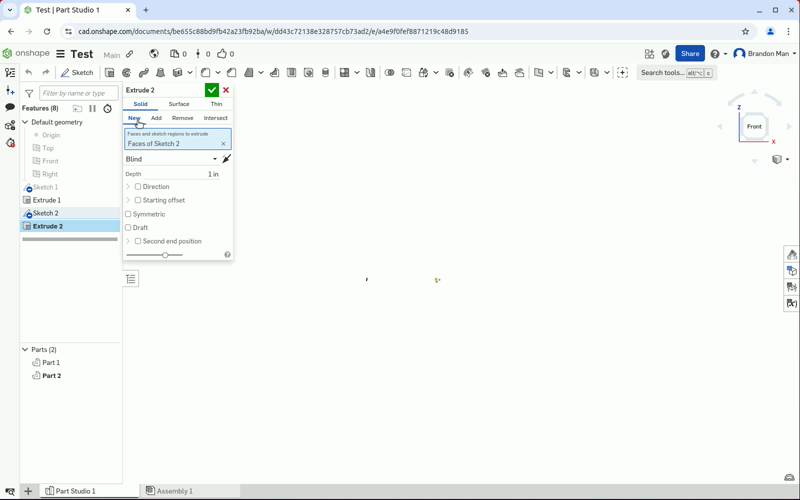
key(tab, 4)
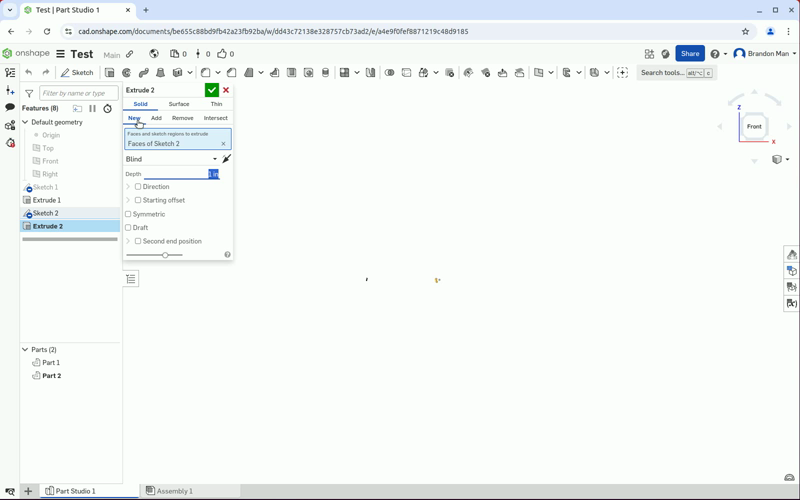
text(9.628)
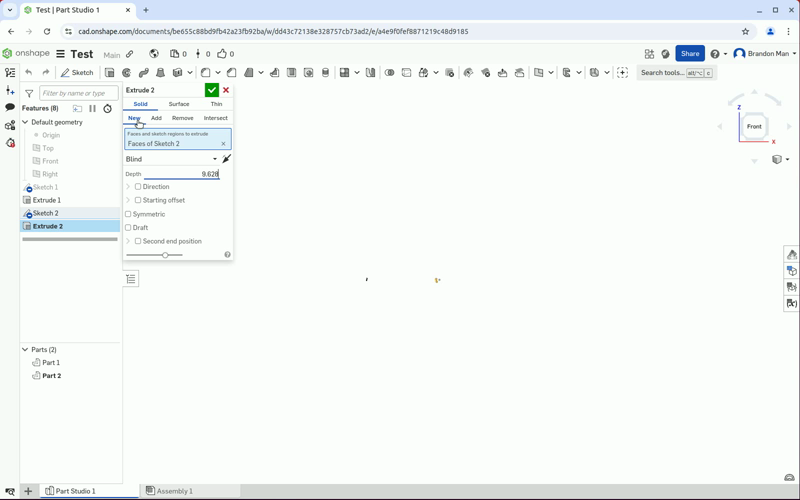
key(enter)
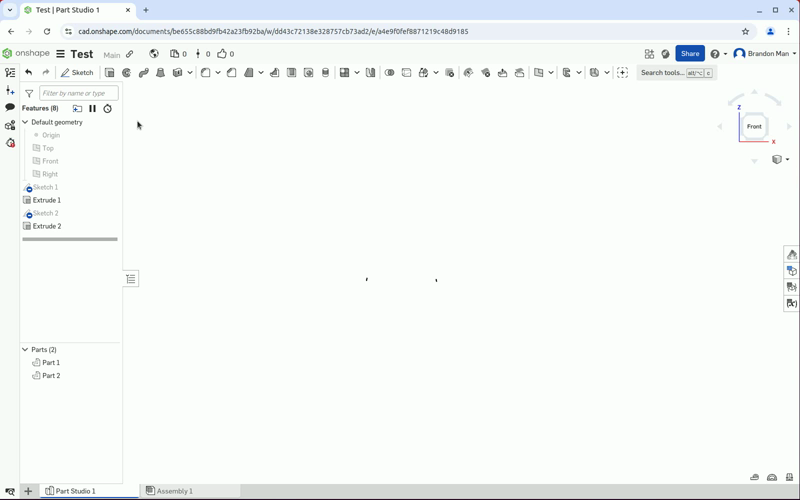
key(shift+h)
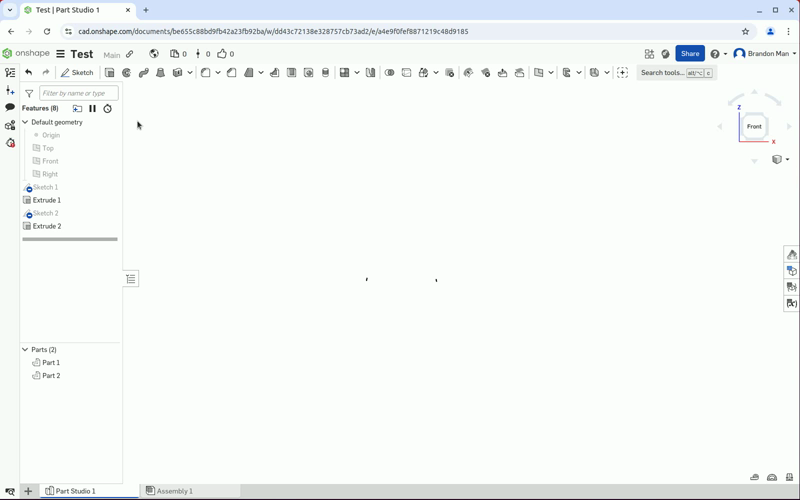
key(shift+h)
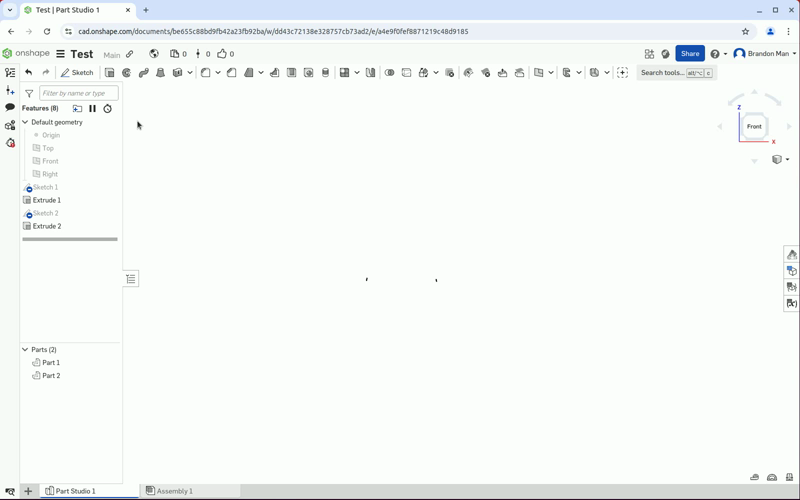
mouse_move(73, 189)
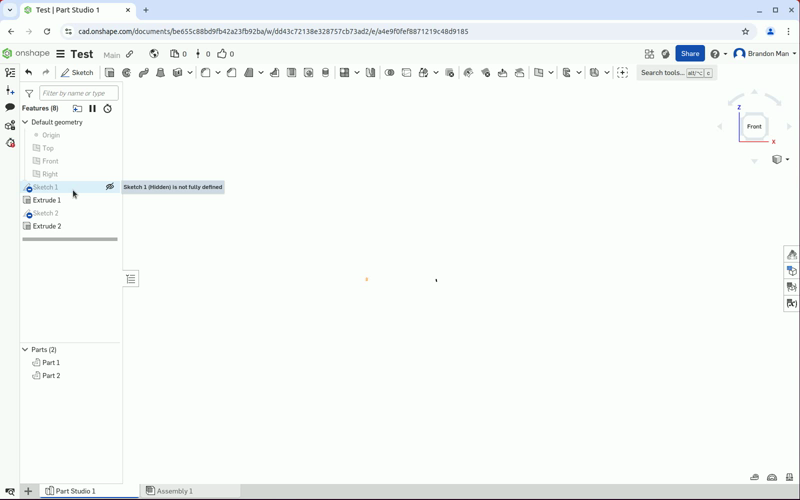
click(73, 189)
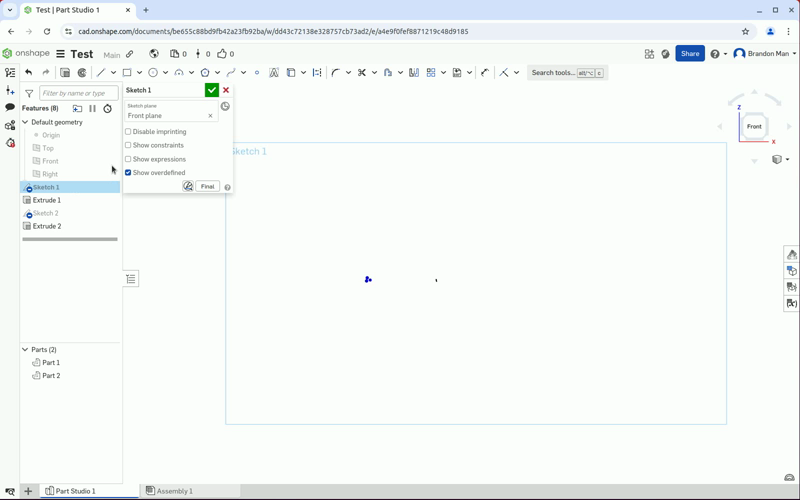
mouse_move(229, 92)
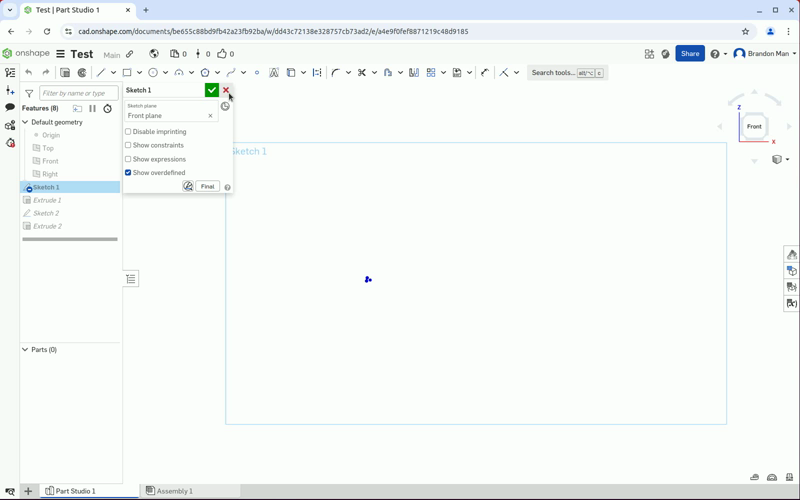
click(229, 92)
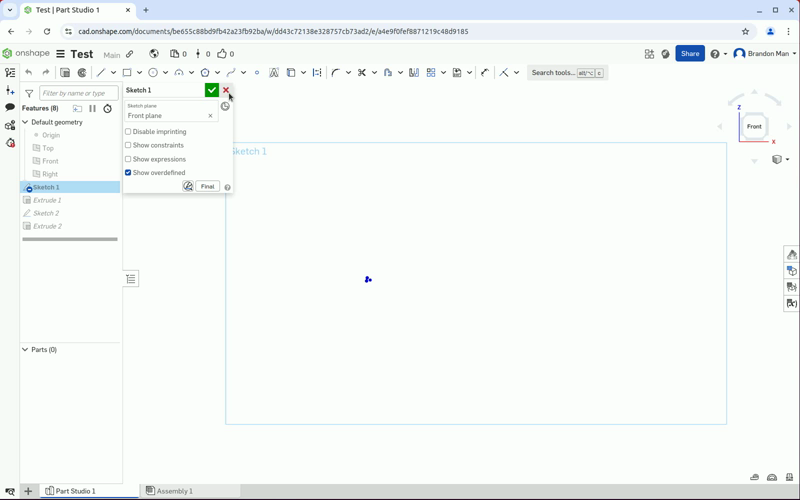
key(shift+s)
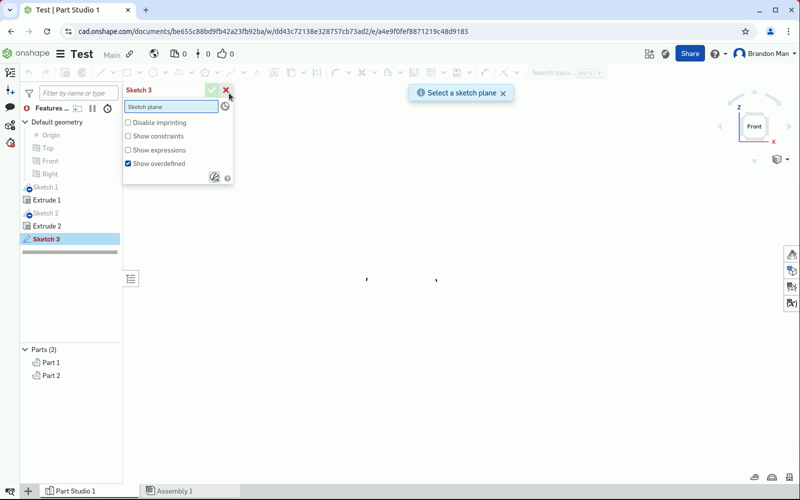
mouse_move(73, 163)
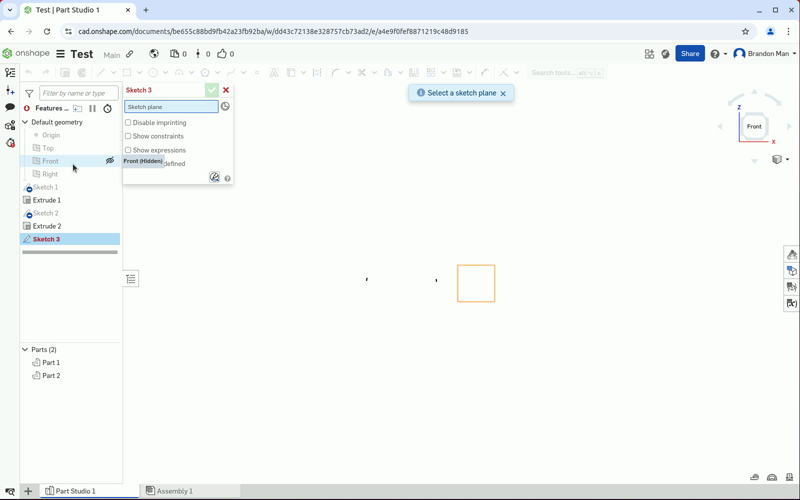
click(73, 163)
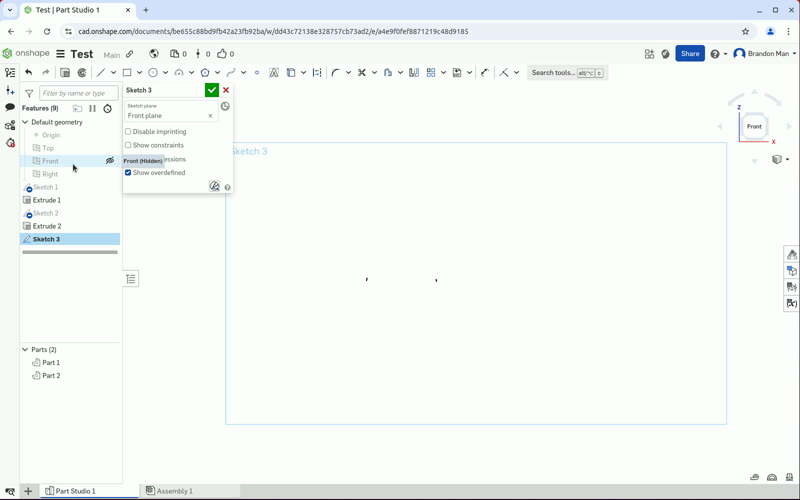
mouse_move(73, 352)
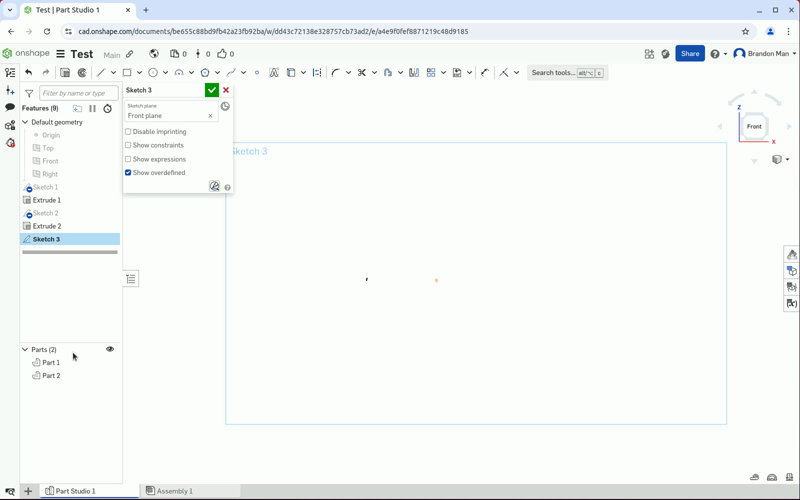
key(y)
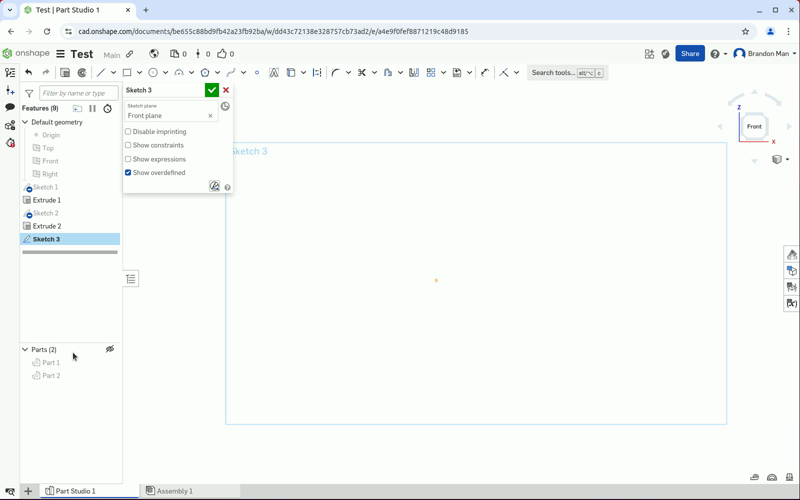
key(l)
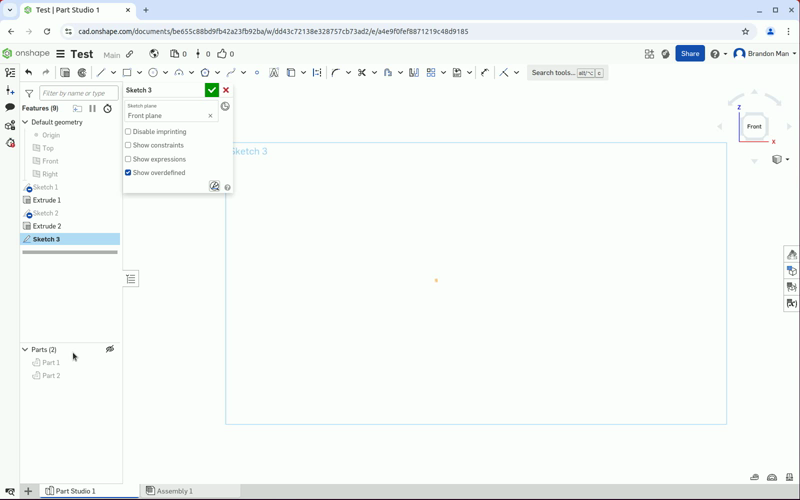
key_down(shift)
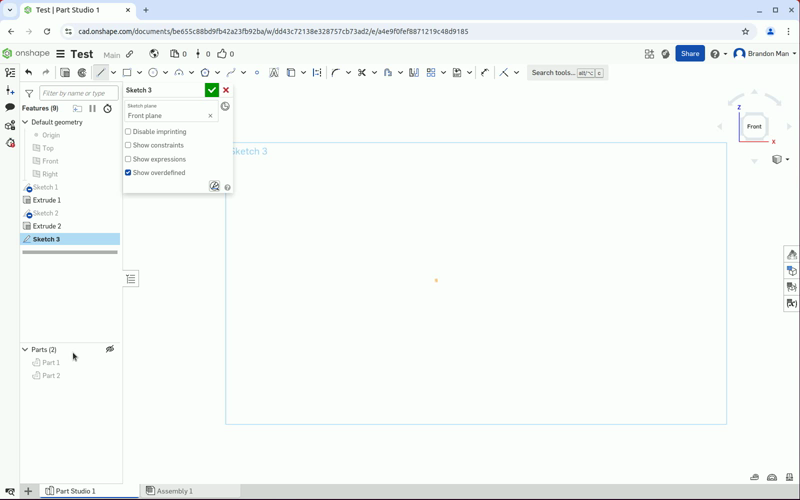
mouse_move(348, 395)
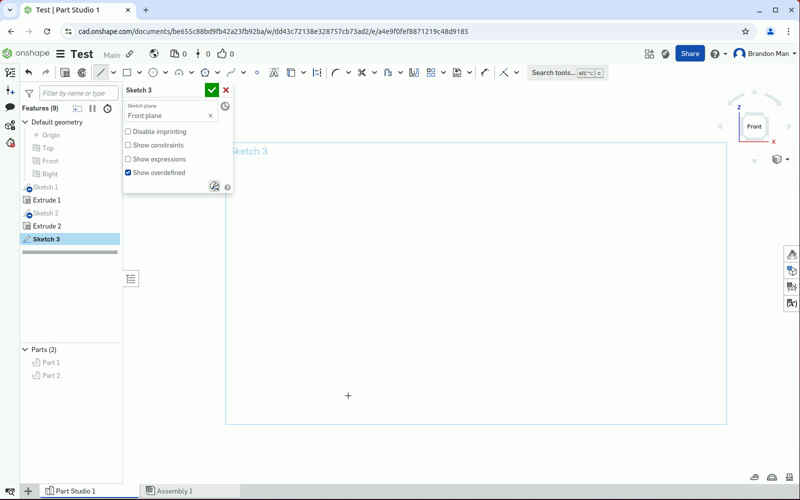
click(348, 395)
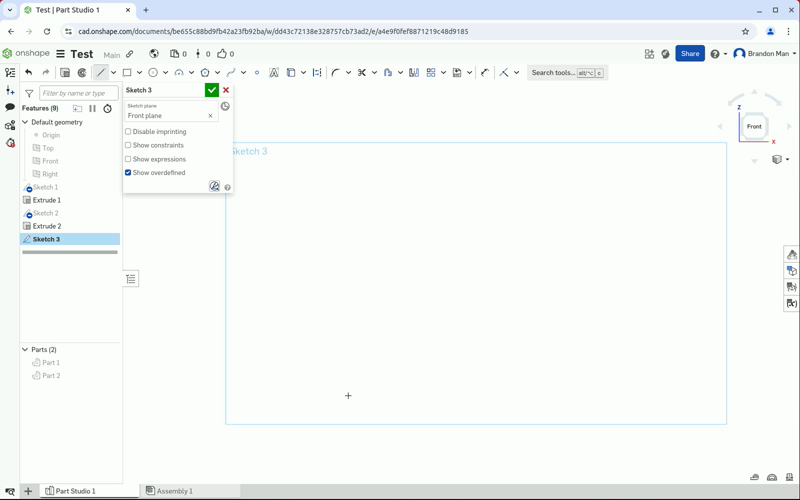
key_up(shift)
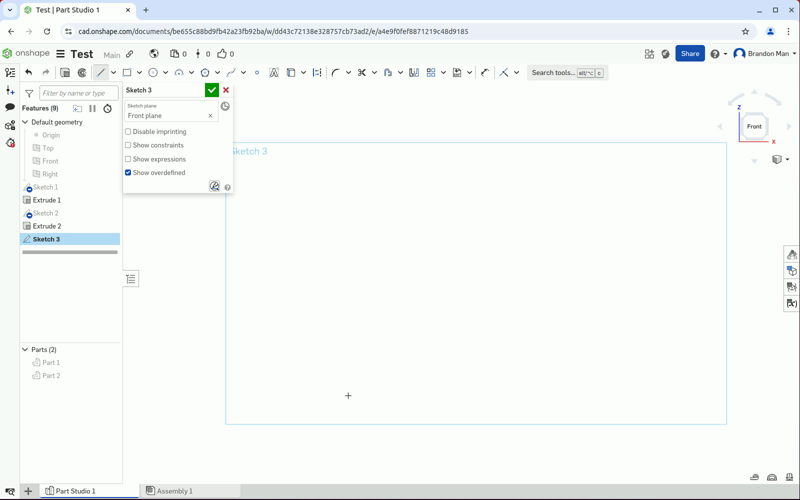
key_down(shift)
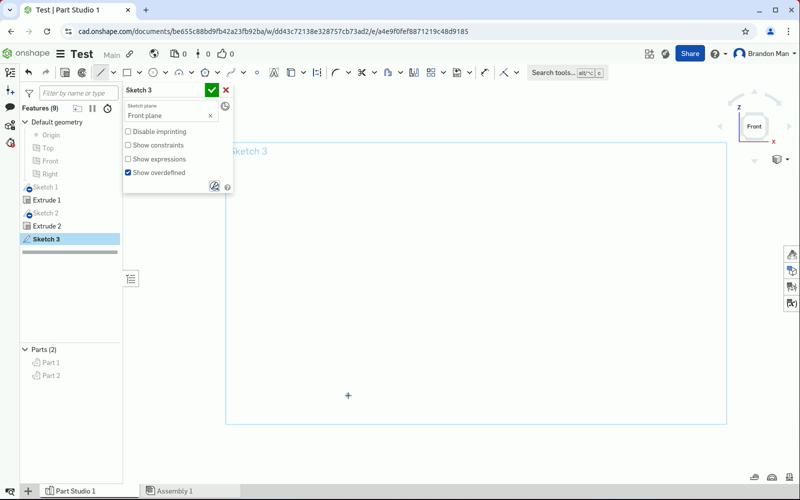
mouse_move(378, 395)
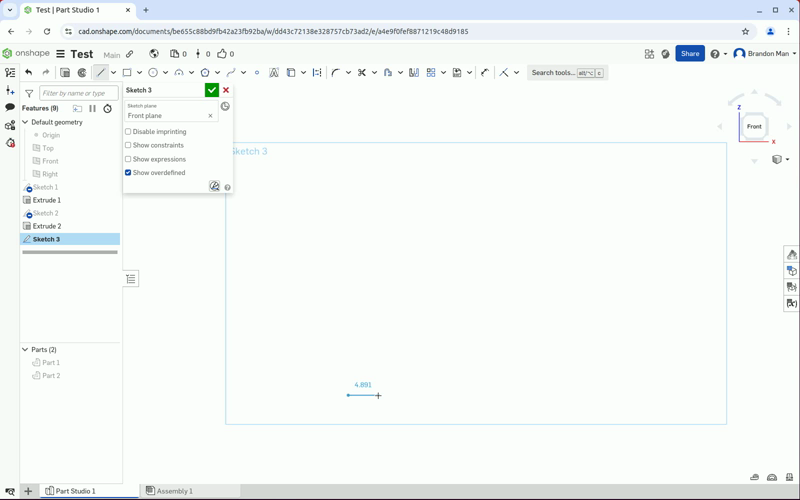
mouse_move(404, 395)
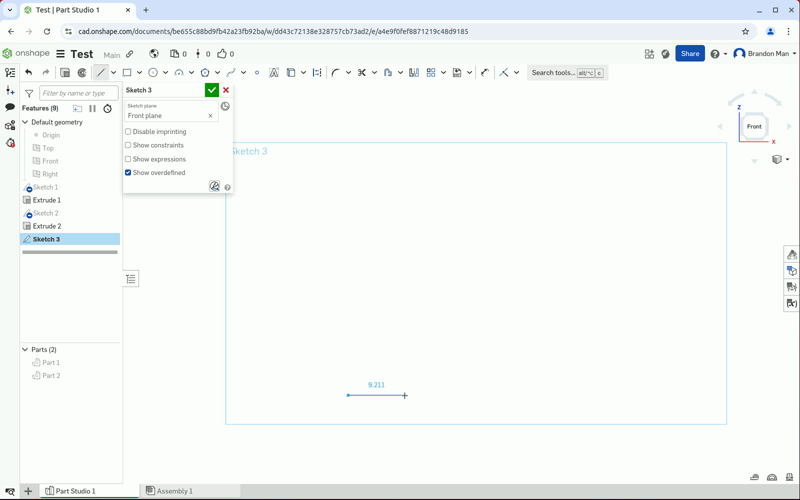
click(404, 395)
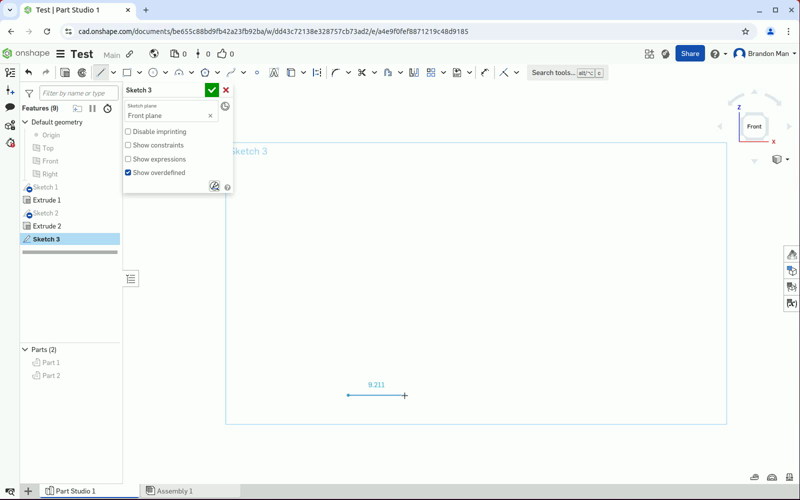
key_up(shift)
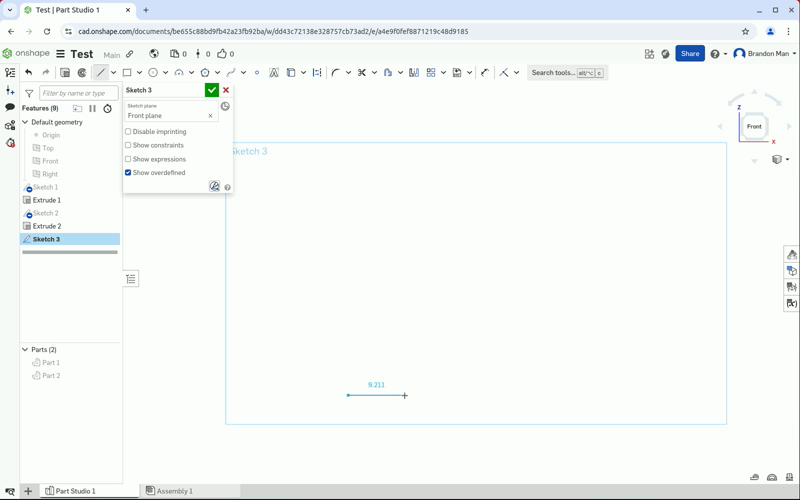
key_down(shift)
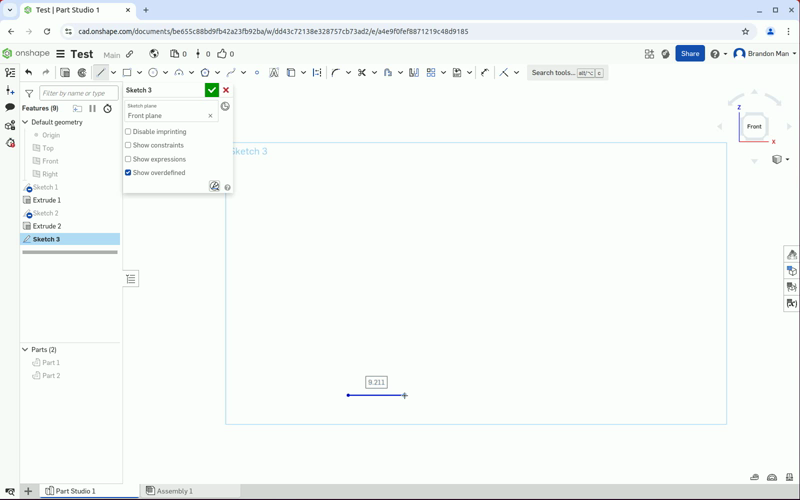
mouse_move(404, 282)
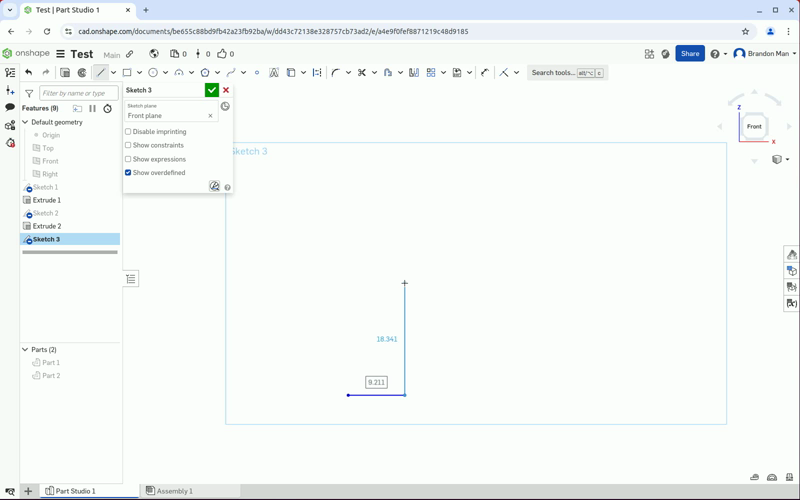
click(404, 282)
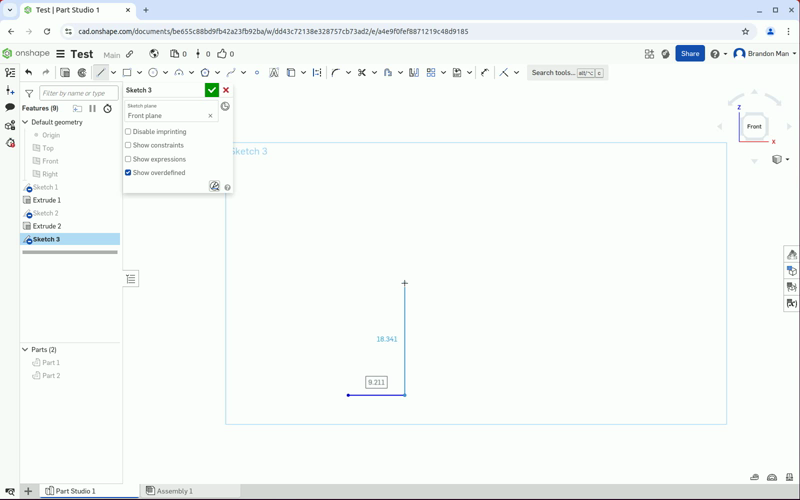
key_up(shift)
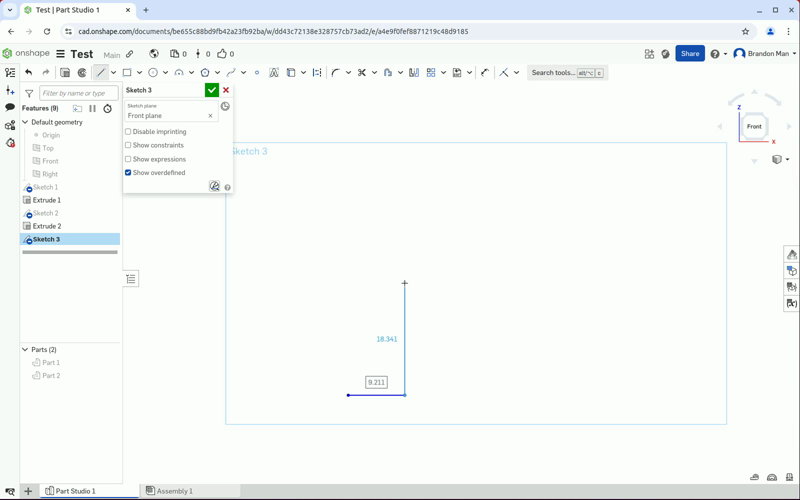
key_down(shift)
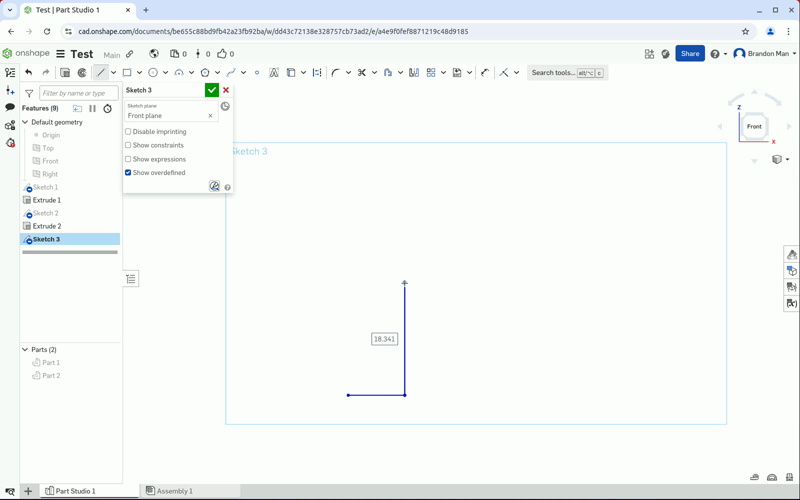
mouse_move(434, 282)
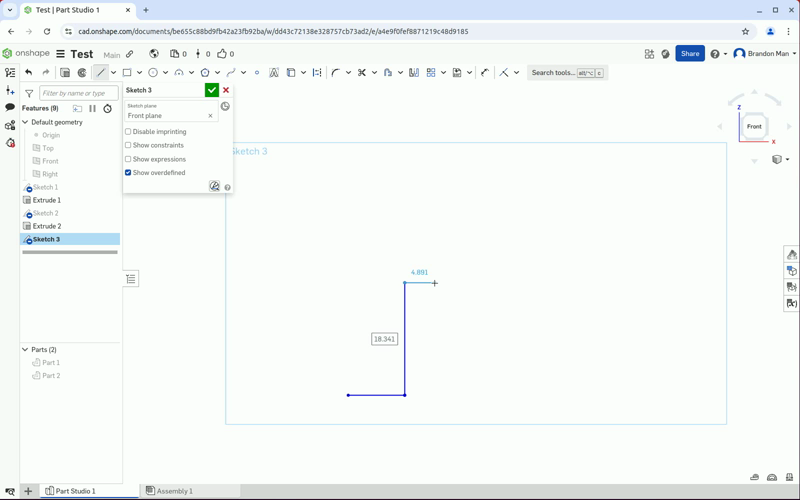
mouse_move(397, 282)
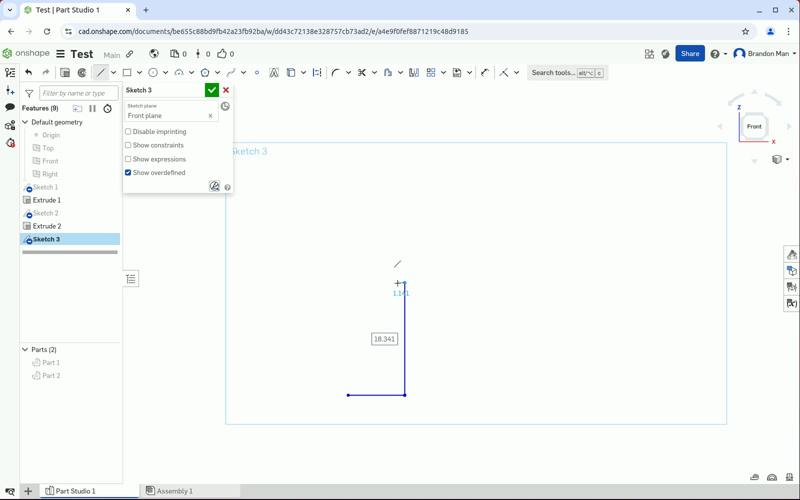
scroll(6)
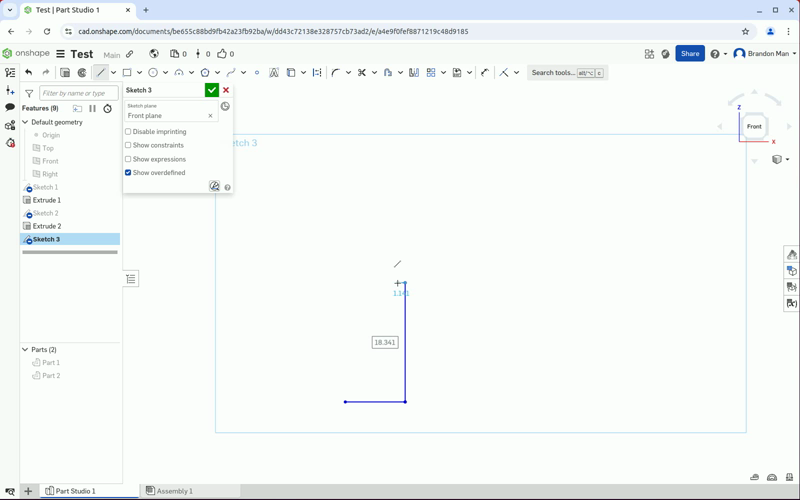
scroll(6)
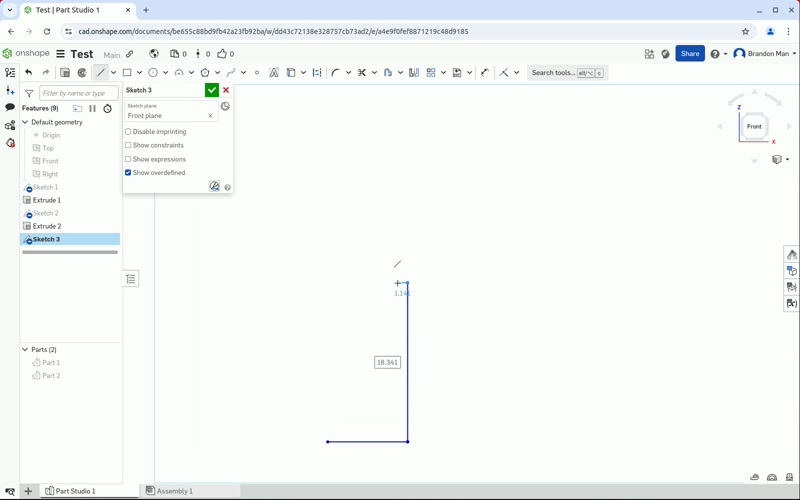
scroll(6)
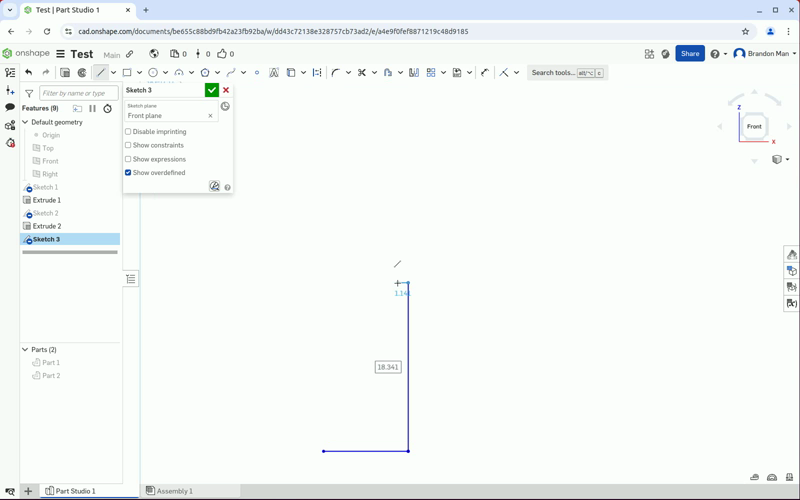
scroll(6)
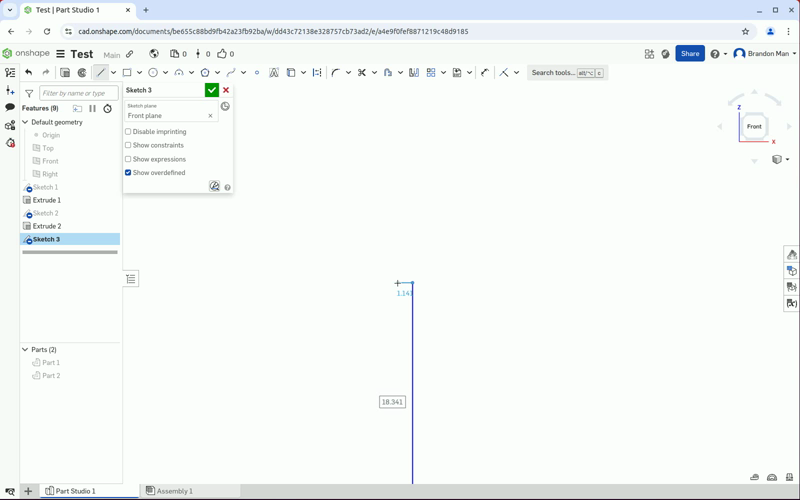
scroll(6)
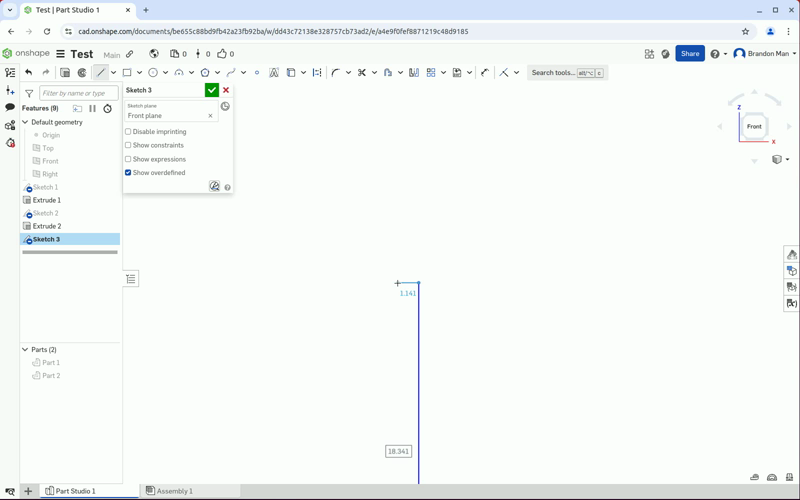
scroll(6)
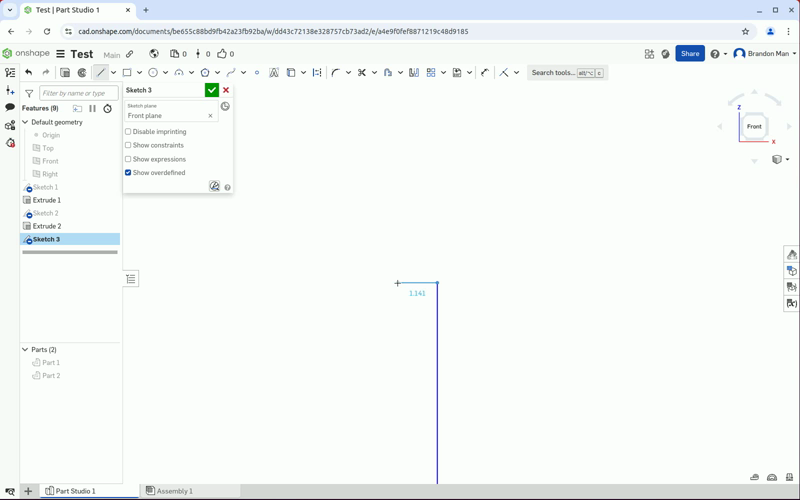
scroll(6)
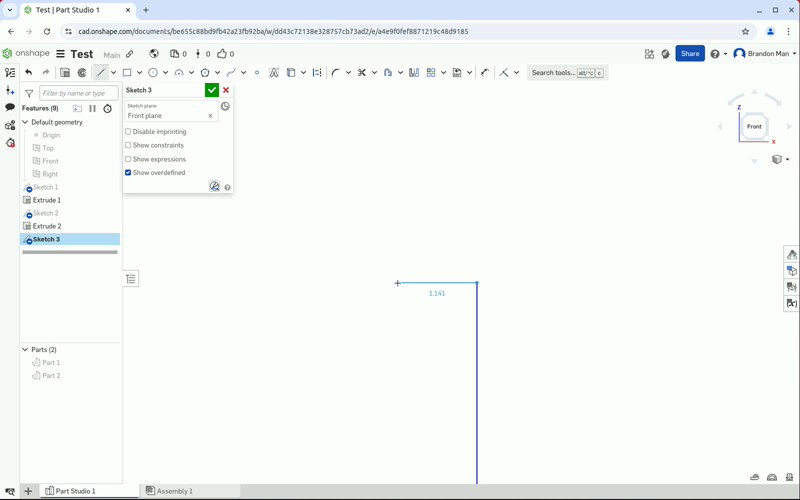
click(397, 282)
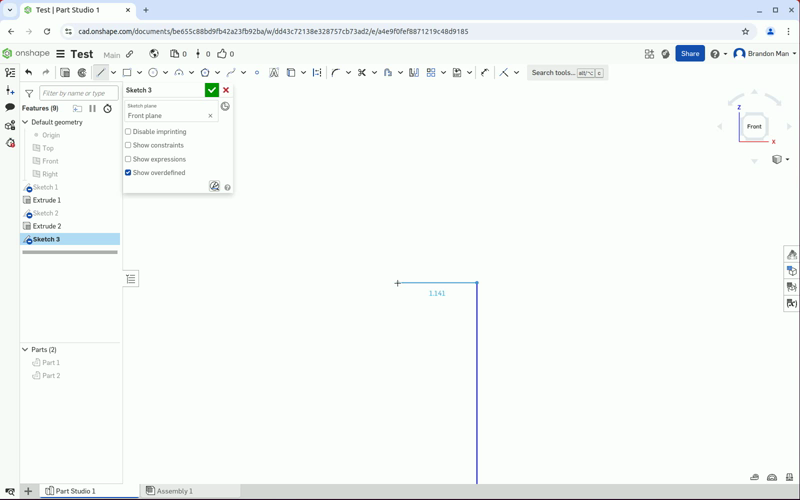
scroll(-6)
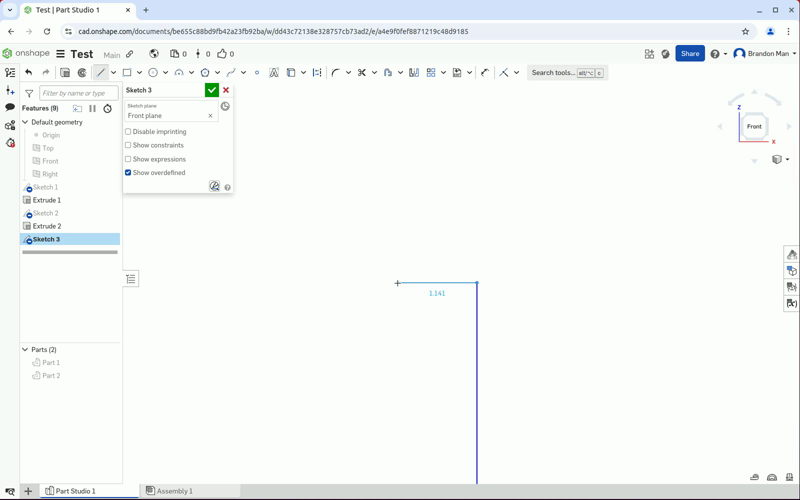
scroll(-6)
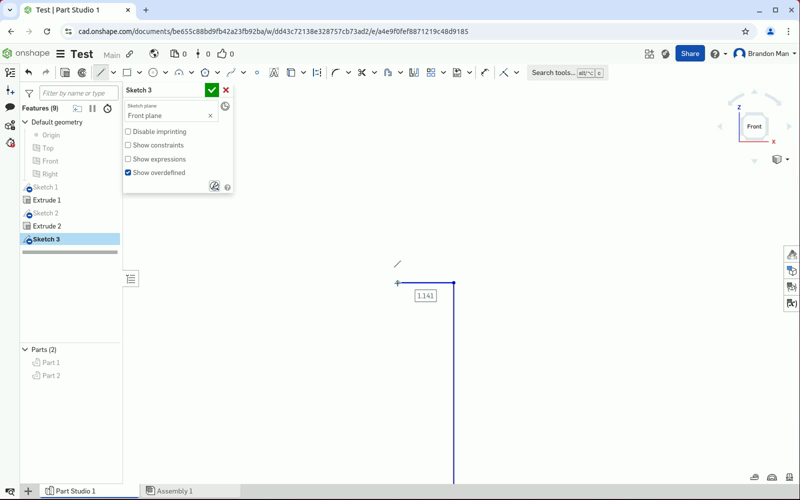
scroll(-6)
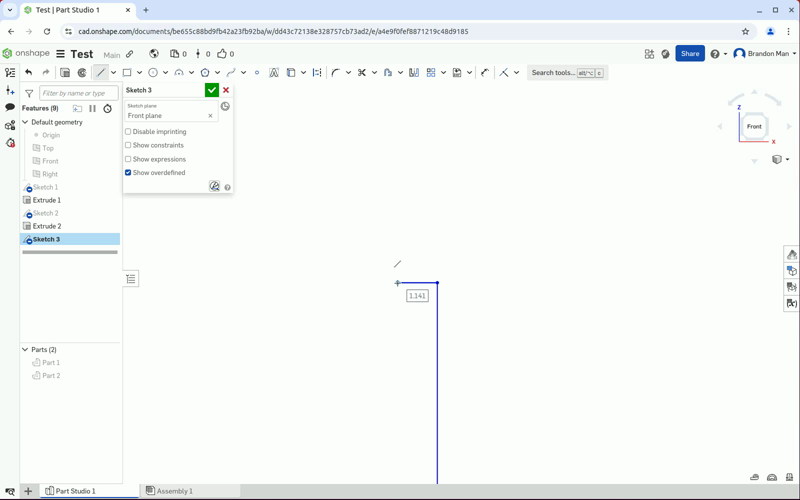
scroll(-6)
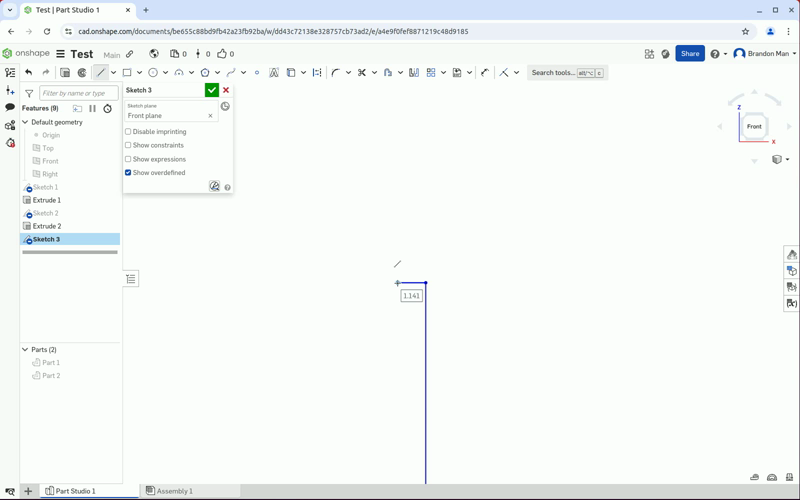
scroll(-6)
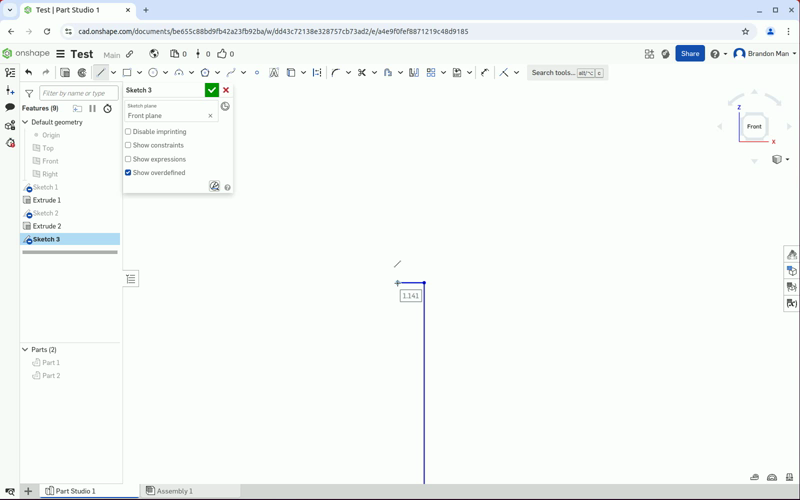
scroll(-6)
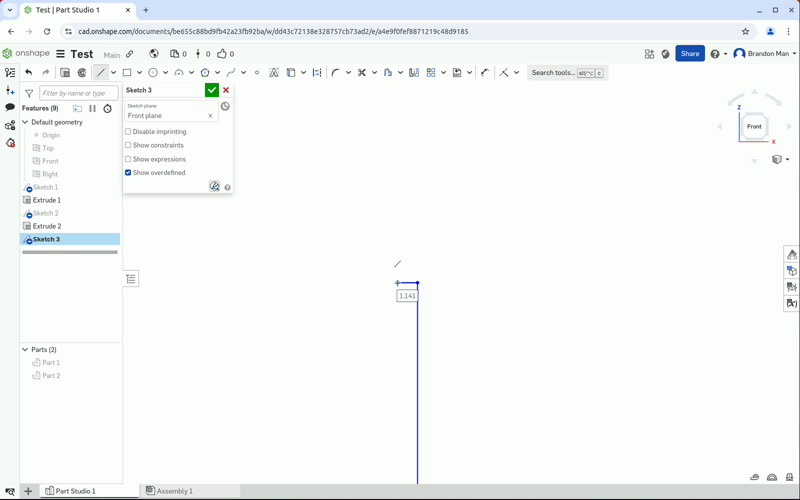
scroll(-6)
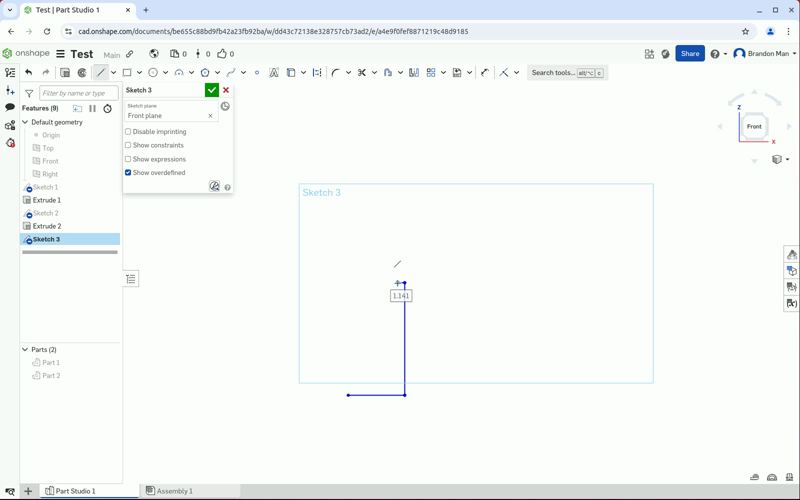
key_up(shift)
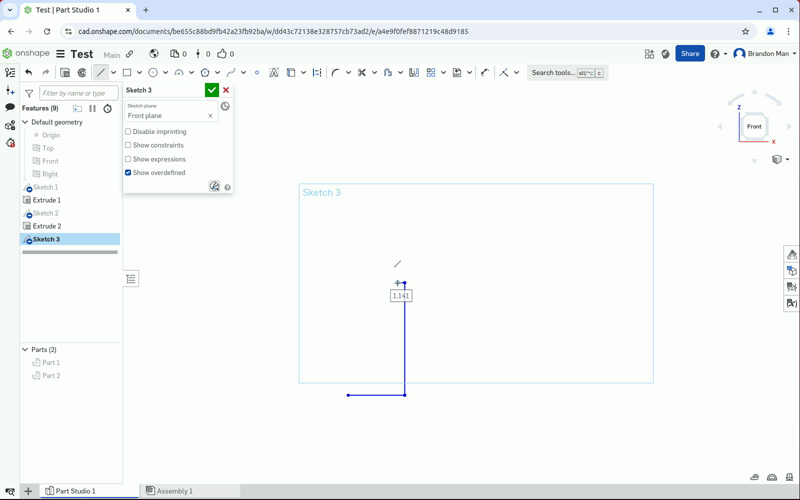
key(esc)
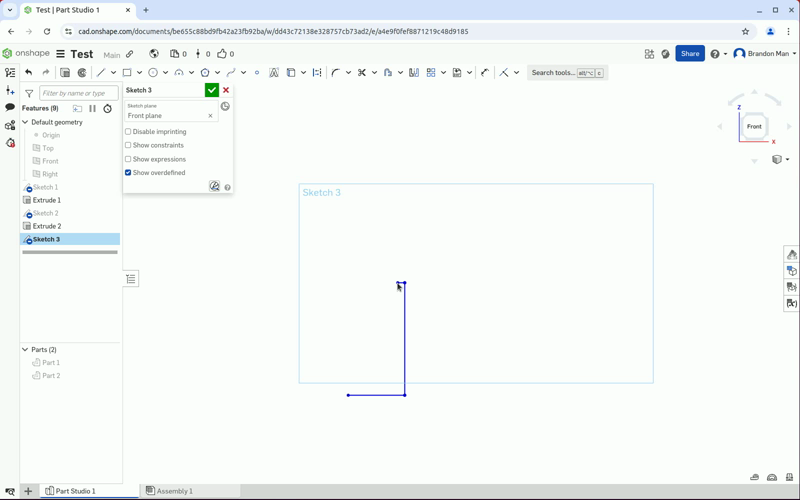
key(a)
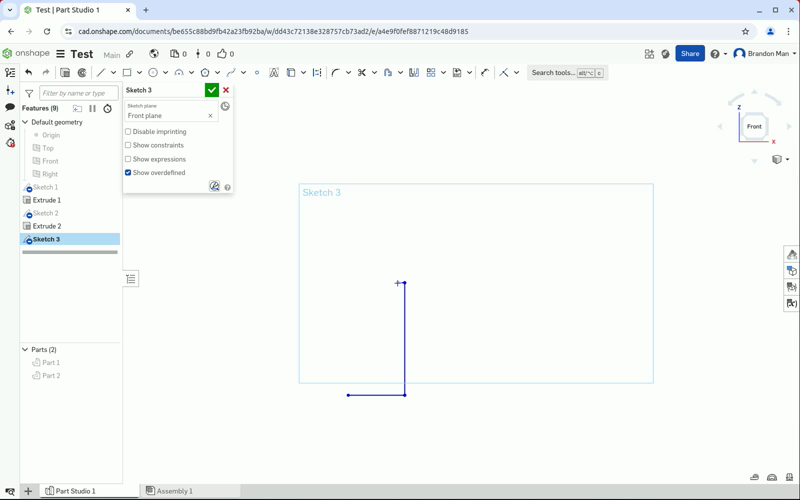
mouse_move(397, 282)
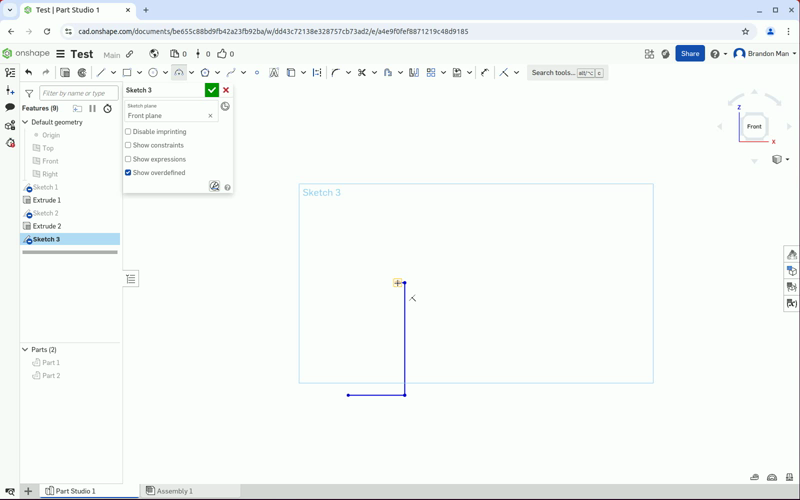
click(397, 282)
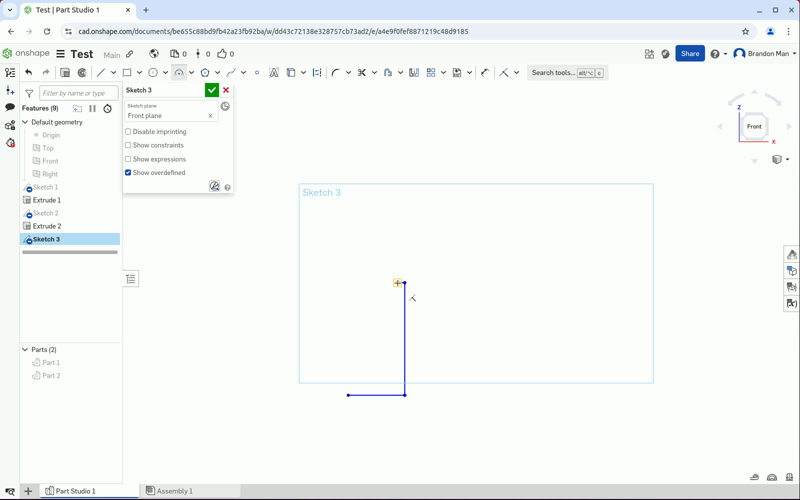
key_down(shift)
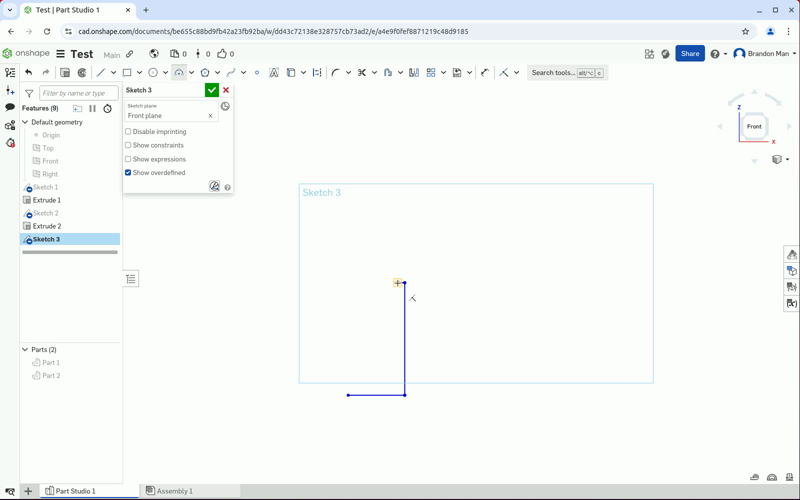
mouse_move(373, 280)
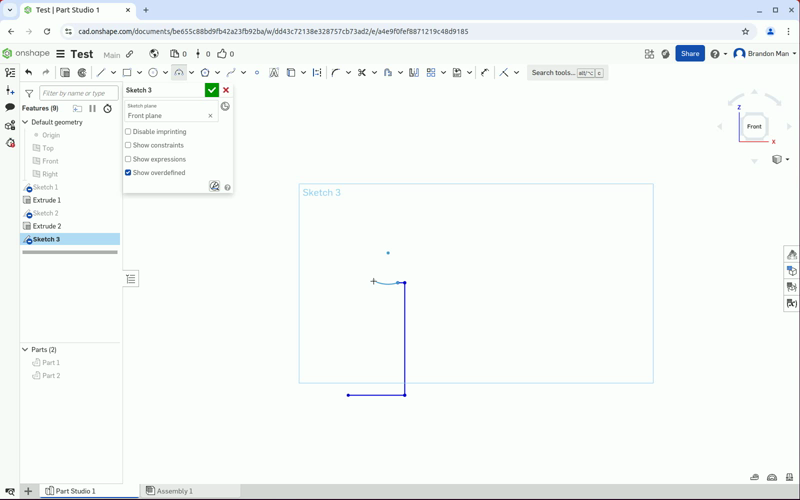
click(373, 280)
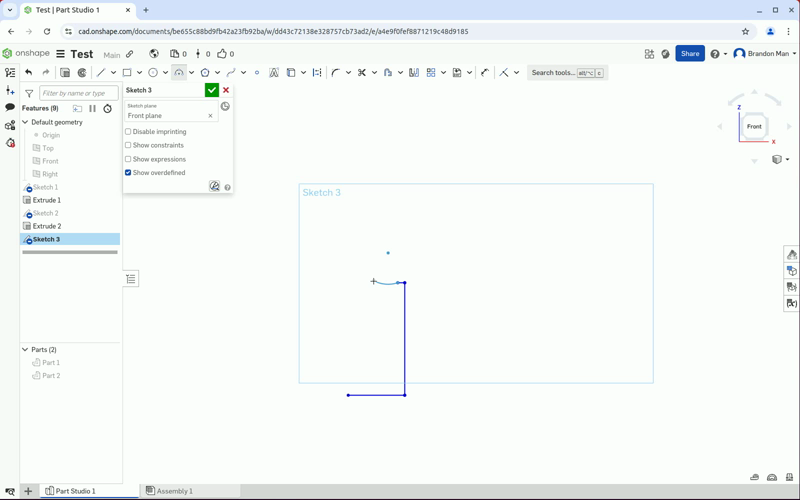
mouse_move(384, 294)
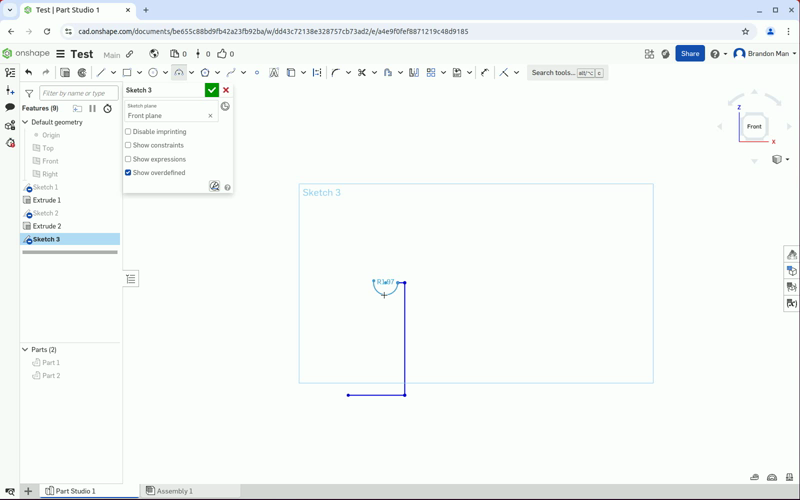
click(384, 294)
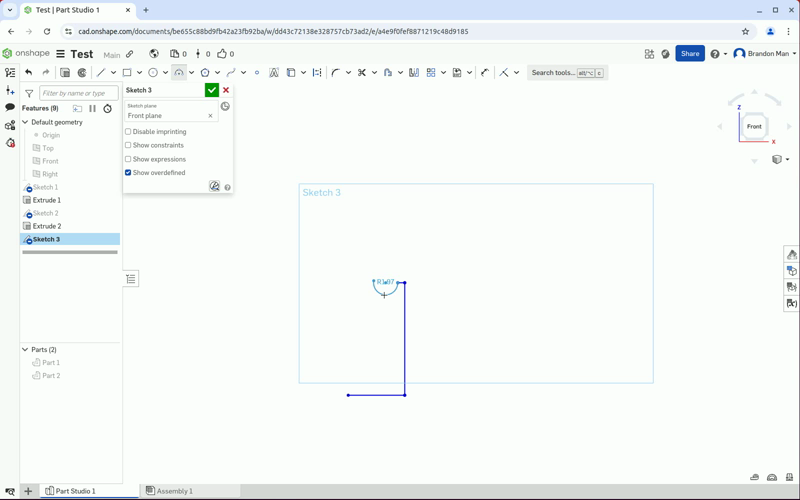
key_up(shift)
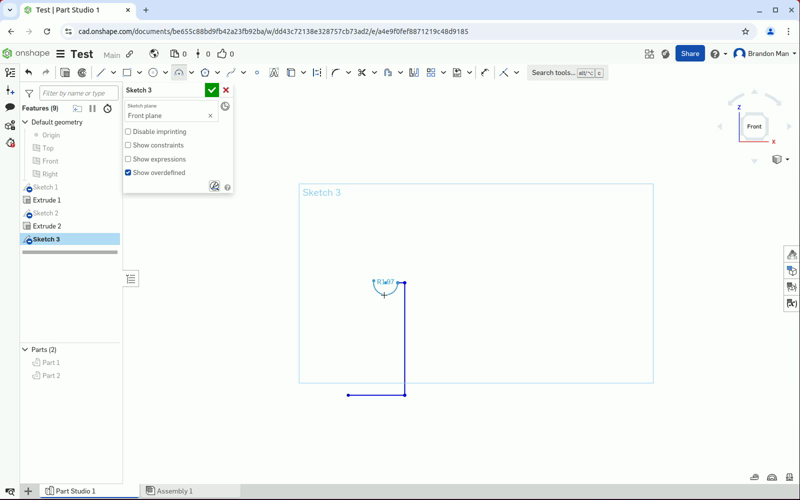
key(esc)
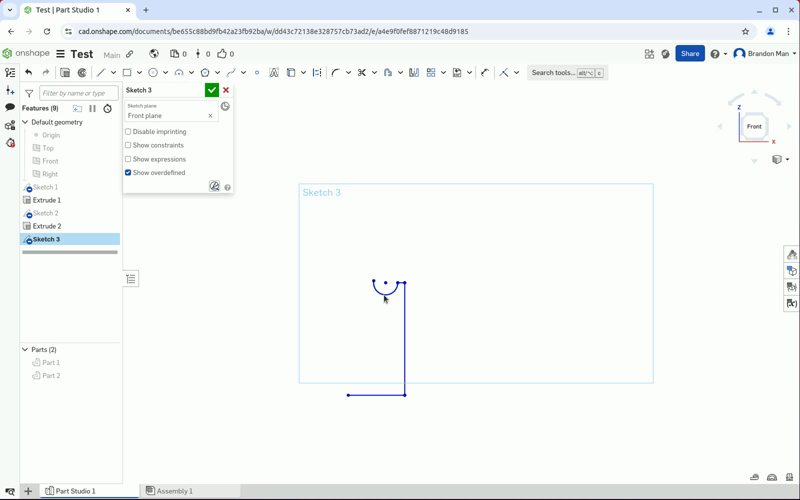
key(l)
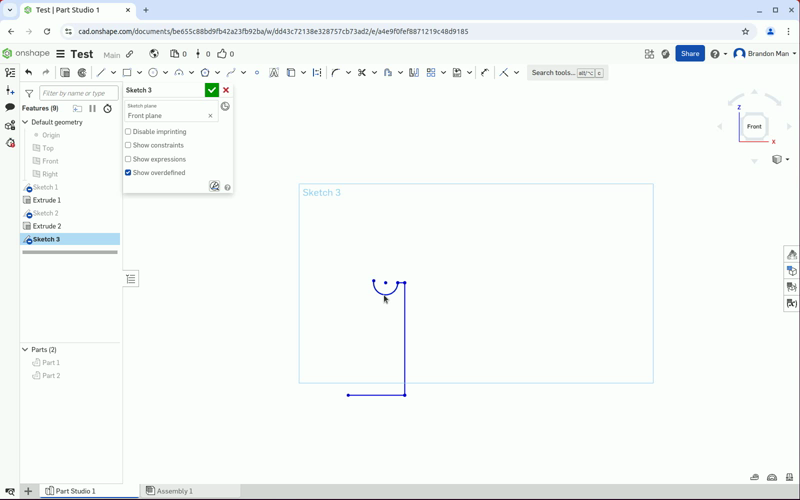
mouse_move(373, 280)
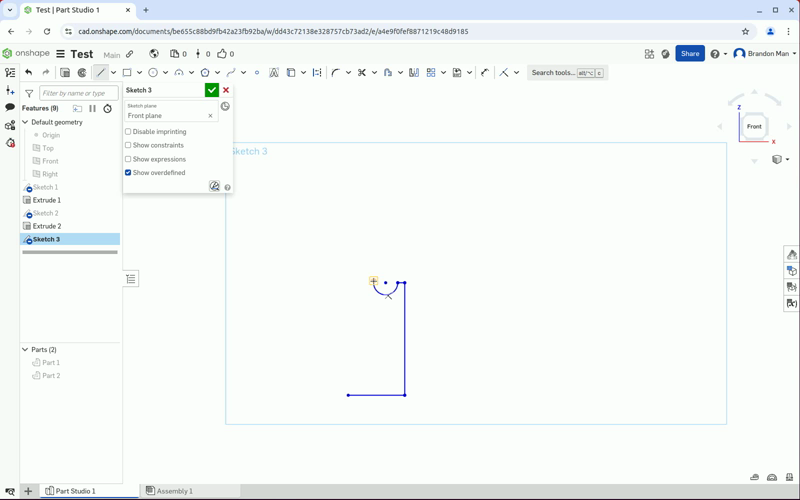
click(373, 280)
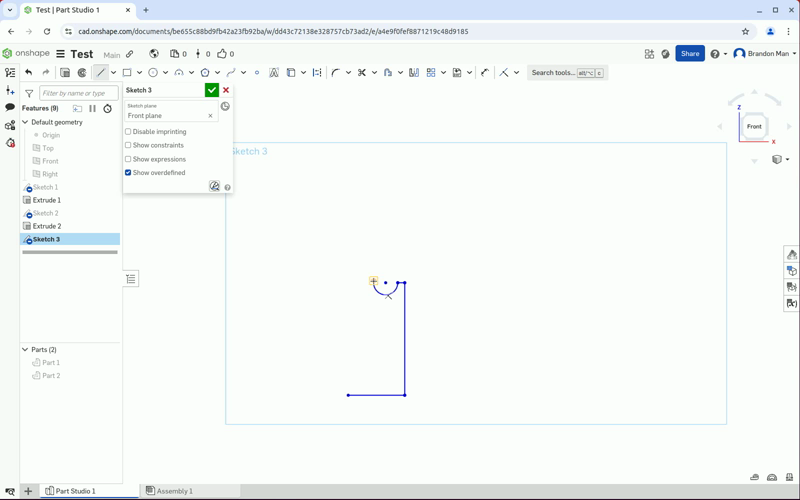
key_down(shift)
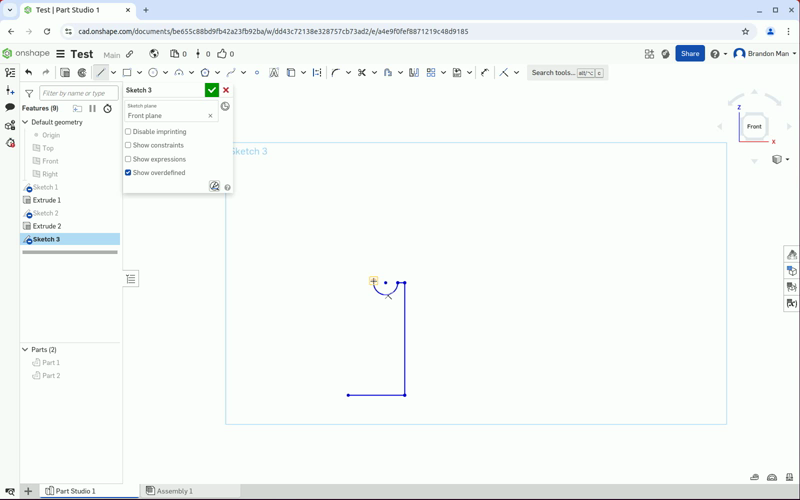
mouse_move(348, 395)
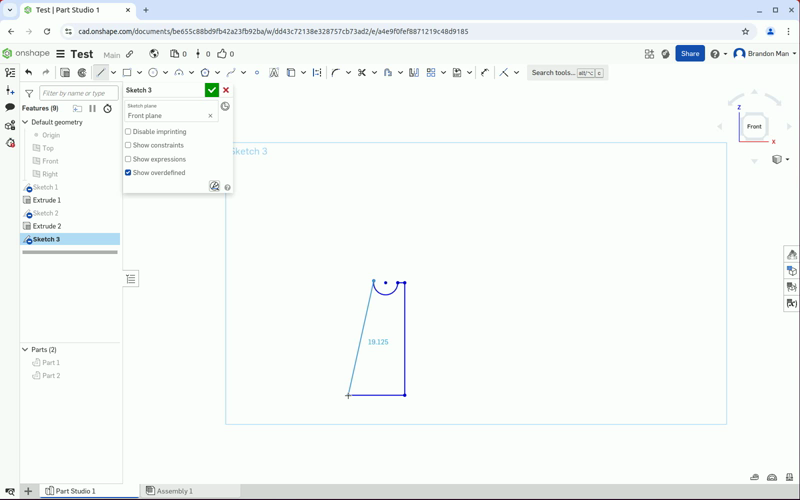
key_up(shift)
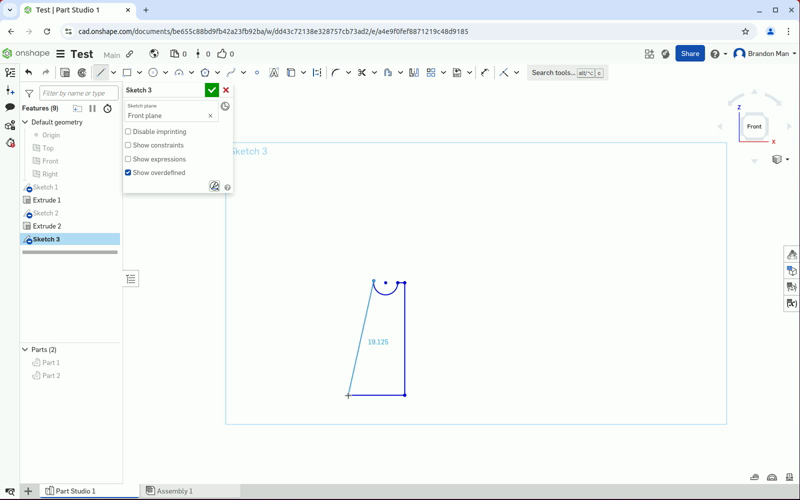
click(348, 395)
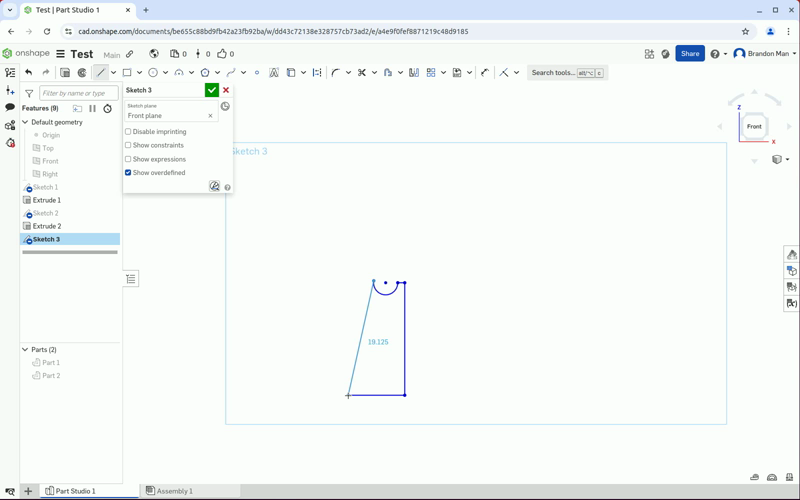
key(esc)
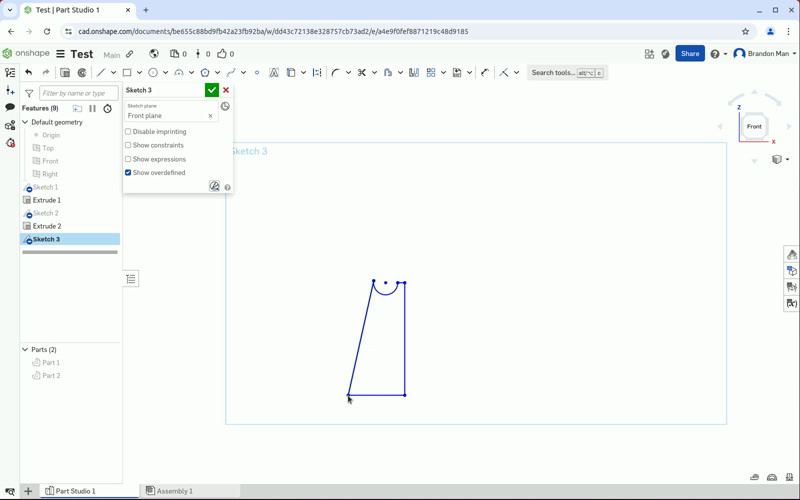
mouse_move(388, 326)
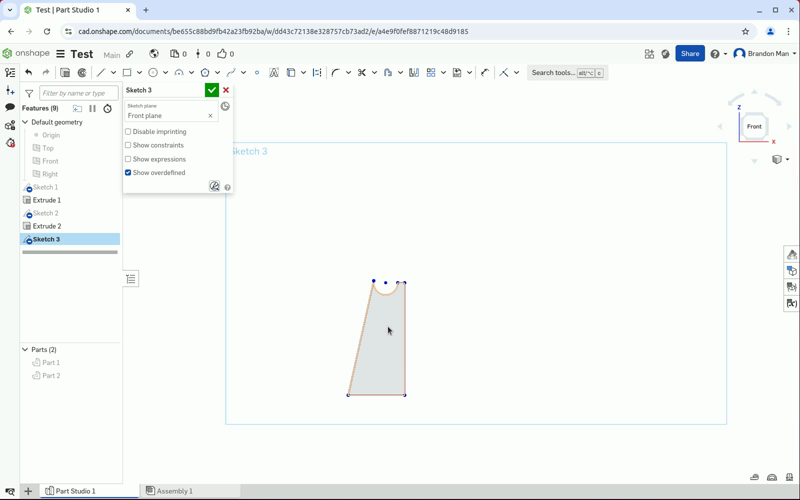
click(388, 326)
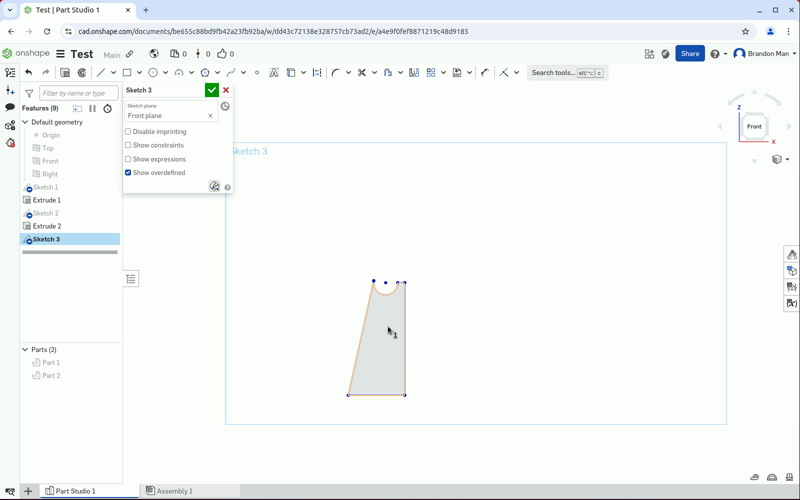
mouse_move(73, 352)
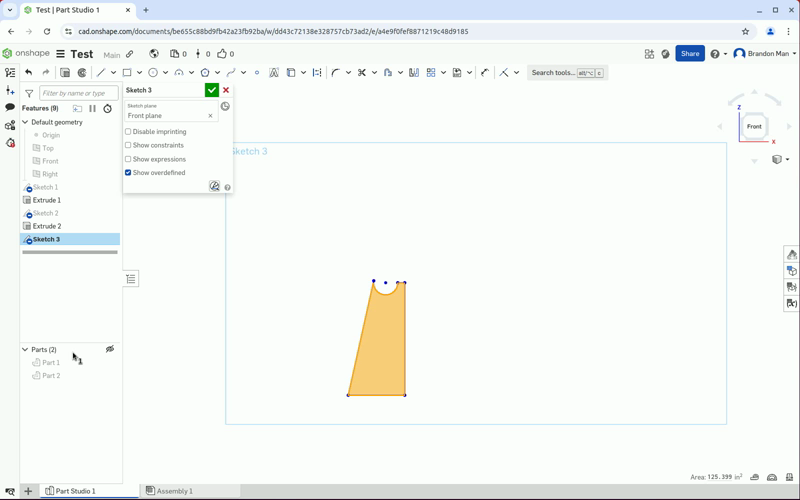
key(shift+y)
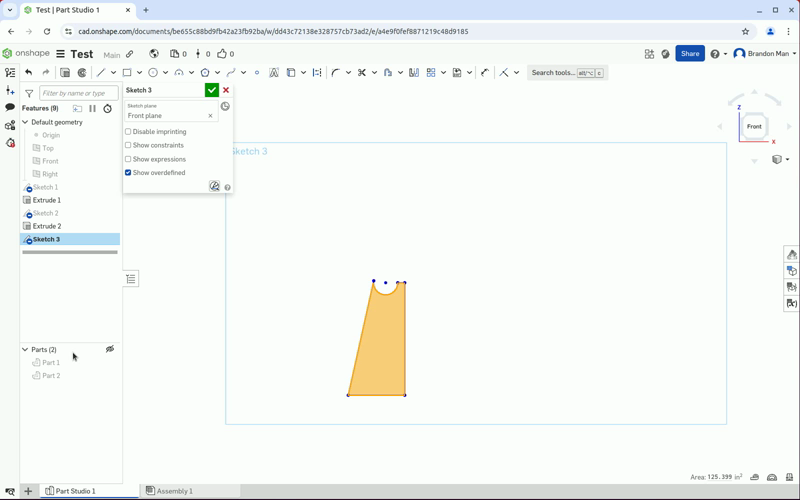
key(shift+e)
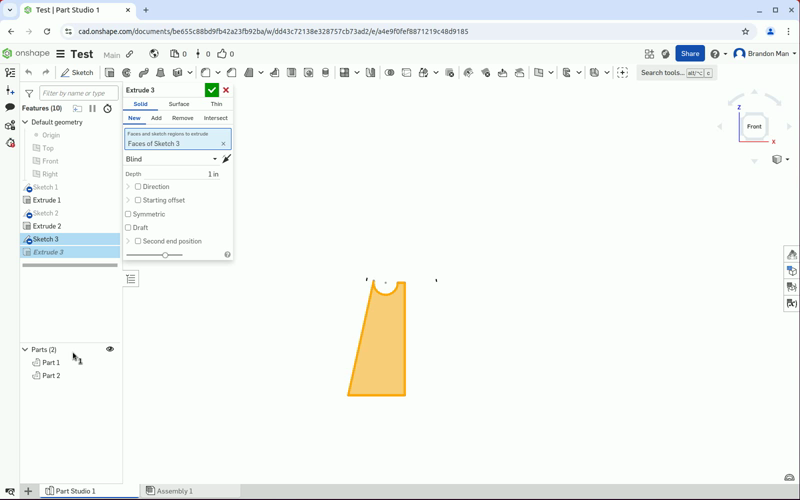
mouse_move(143, 106)
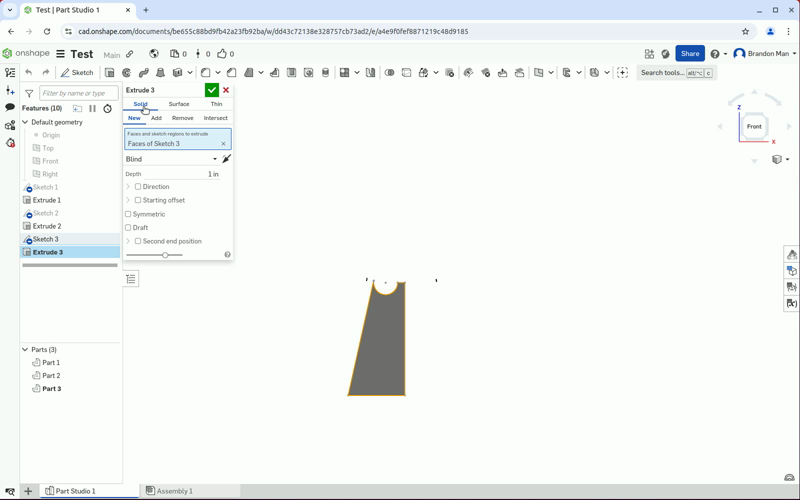
click(143, 106)
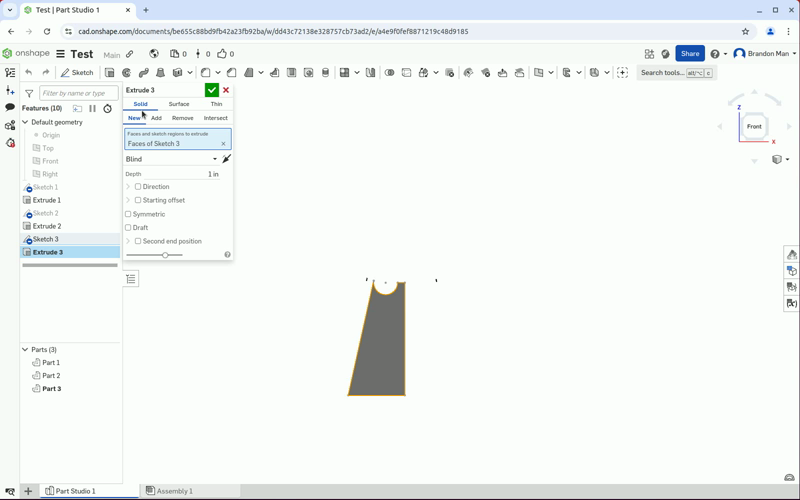
mouse_move(137, 120)
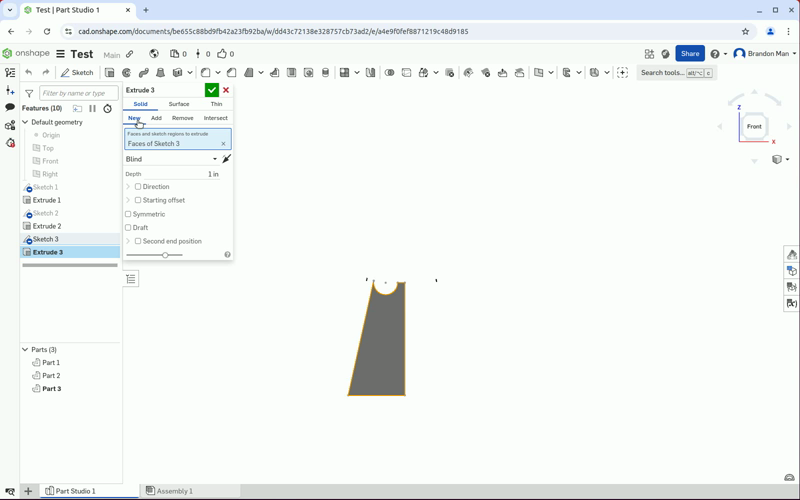
click(137, 120)
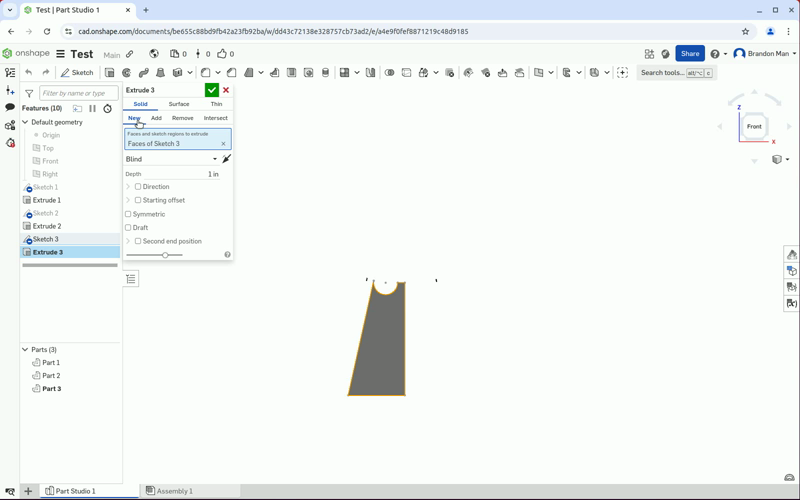
key(tab, 4)
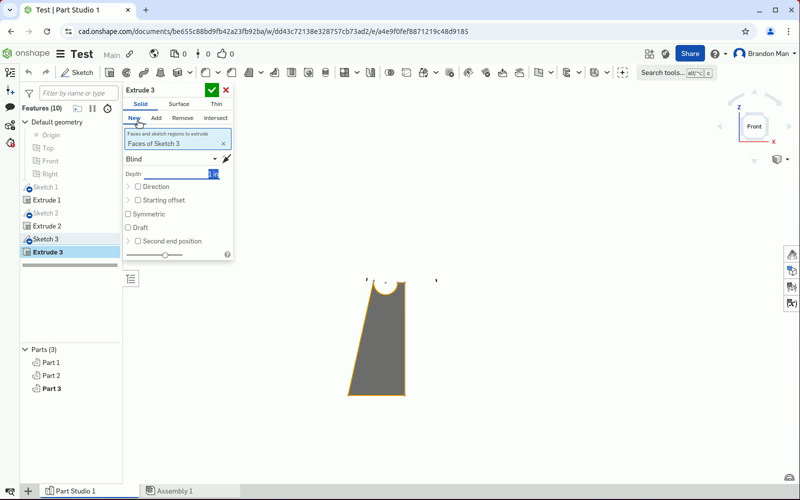
text(9.628)
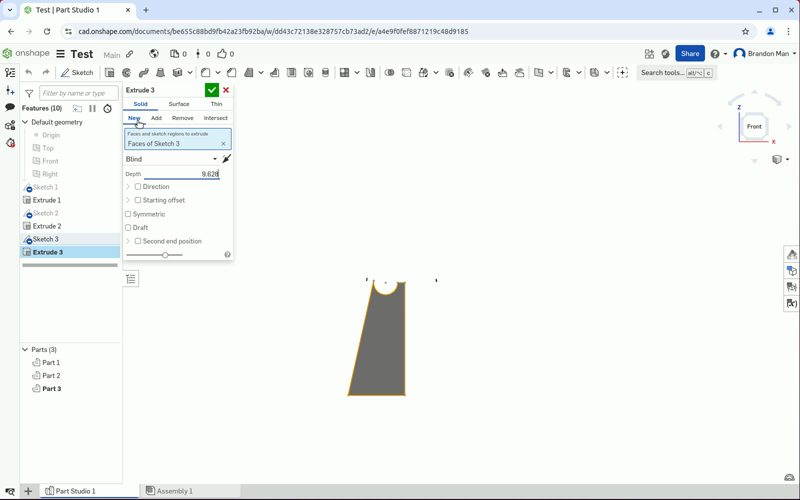
key(enter)
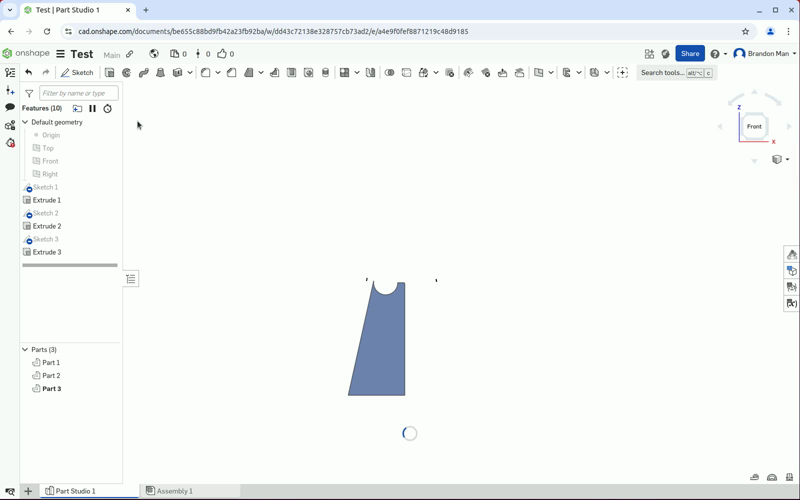
key(shift+h)
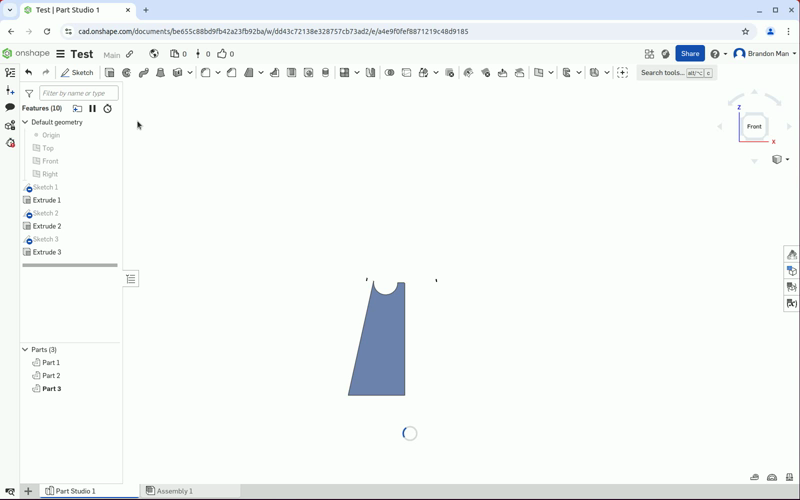
key(shift+h)
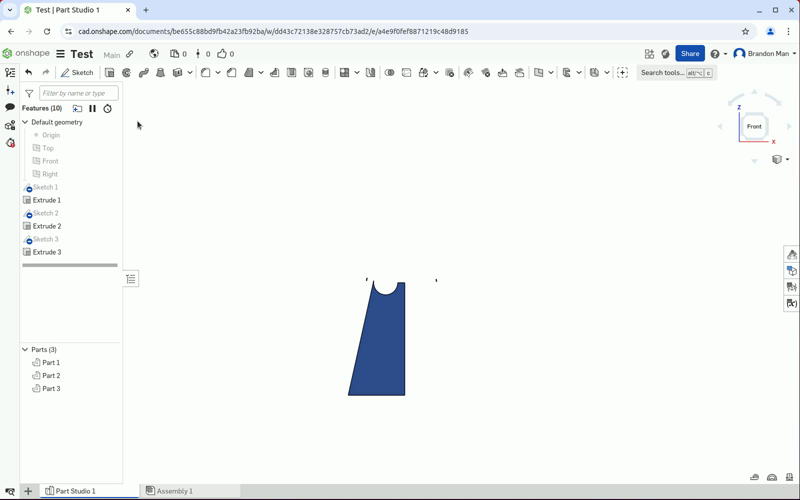
mouse_move(73, 189)
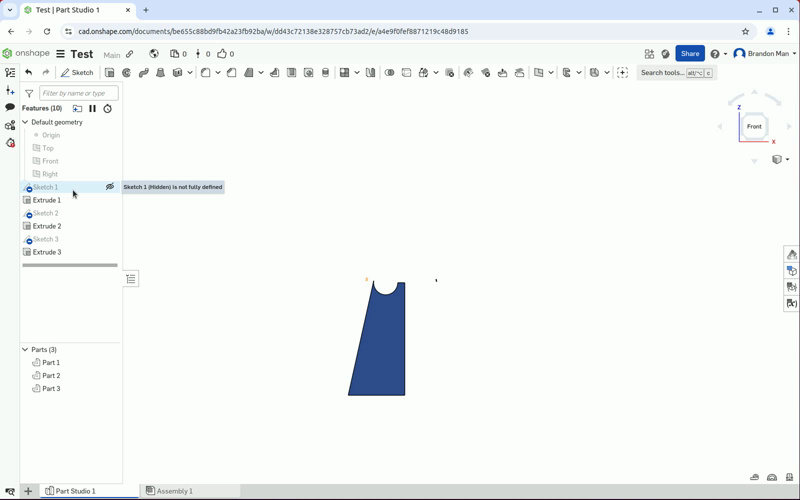
click(73, 189)
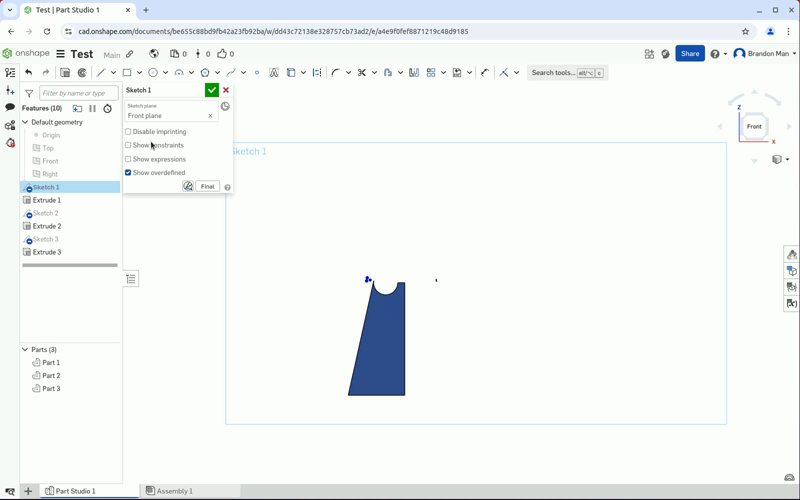
mouse_move(229, 92)
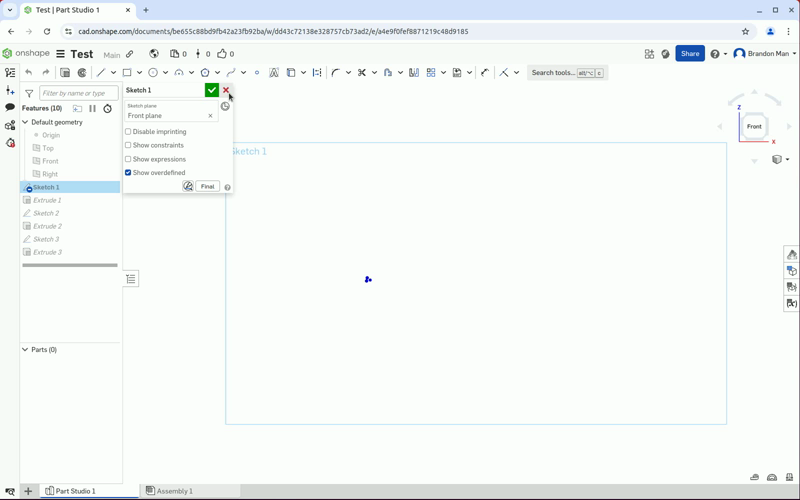
click(229, 92)
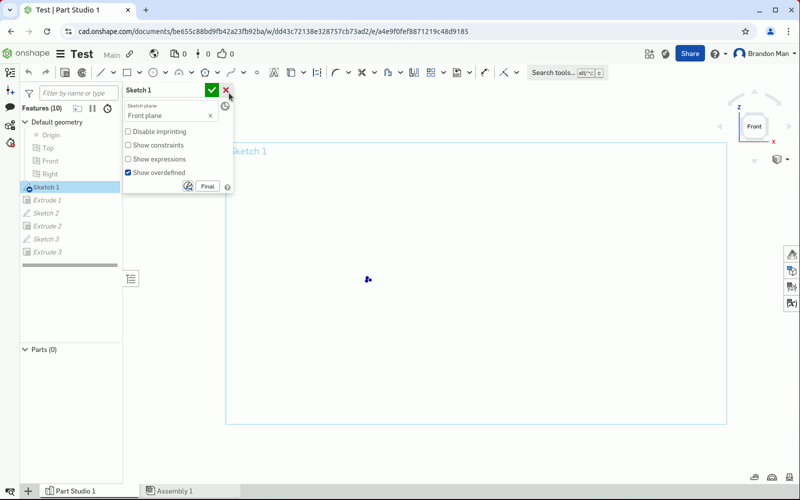
key(shift+s)
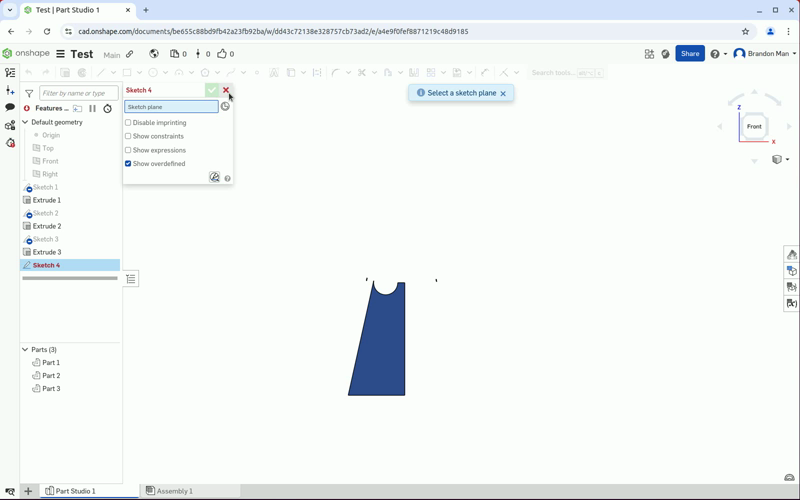
mouse_move(73, 163)
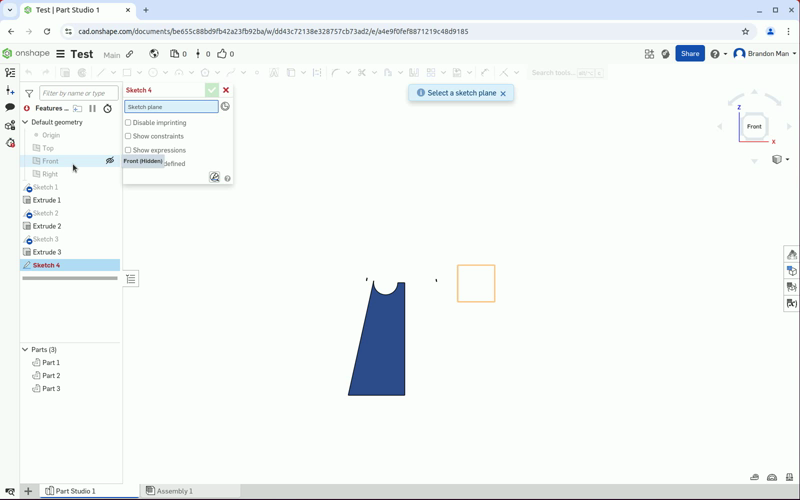
click(73, 163)
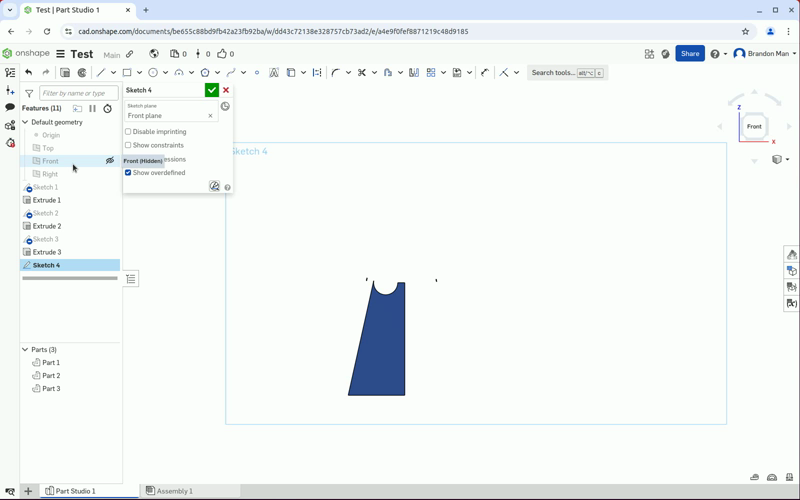
mouse_move(73, 352)
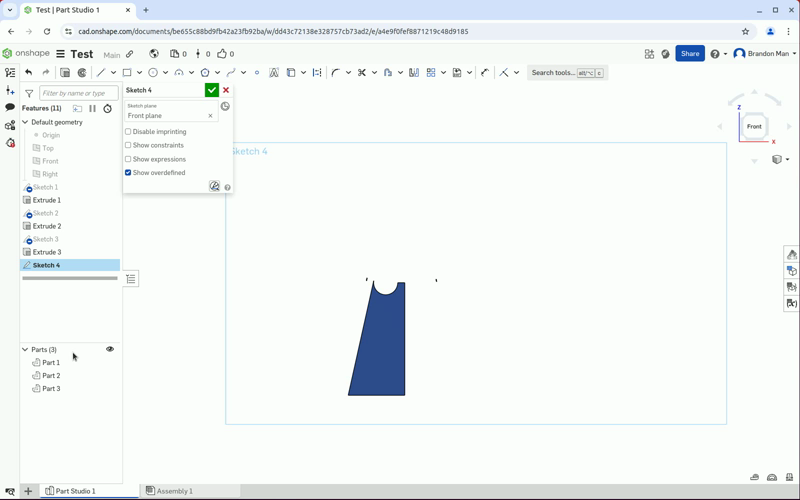
key(y)
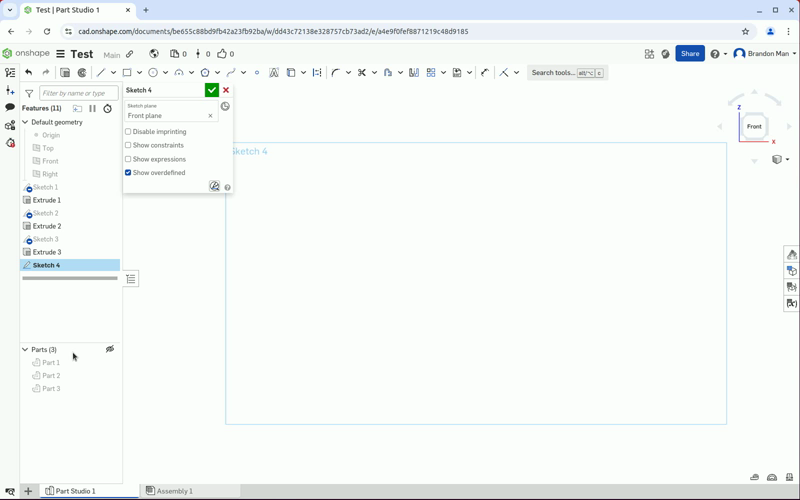
key(l)
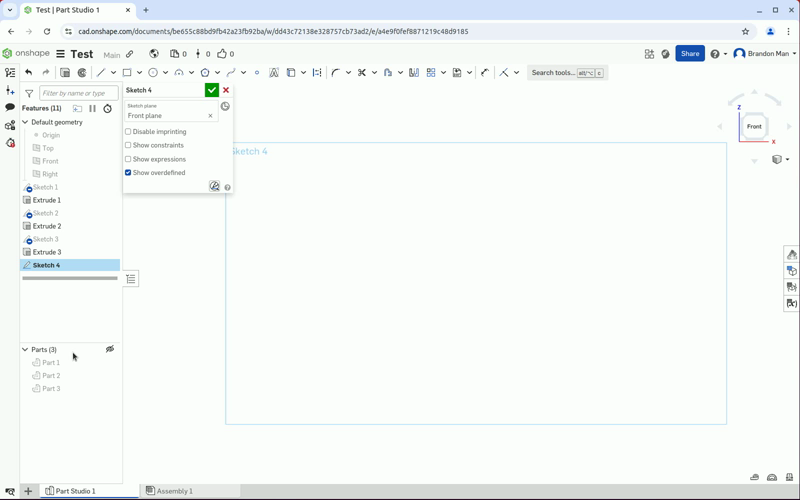
key_down(shift)
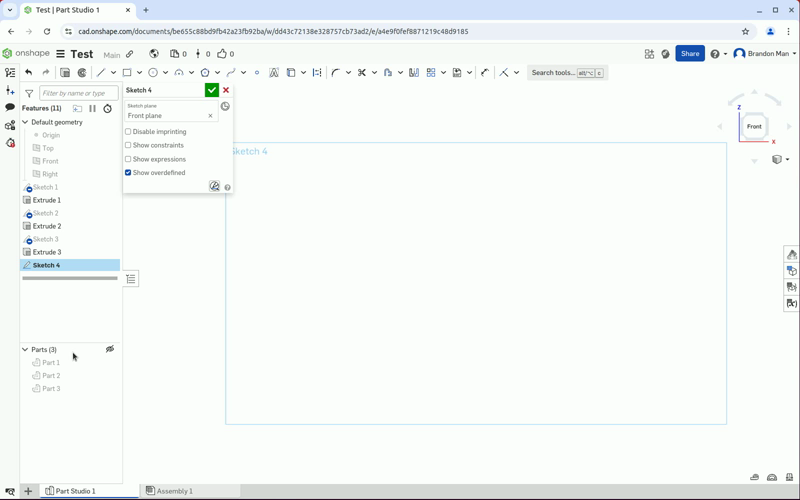
mouse_move(404, 395)
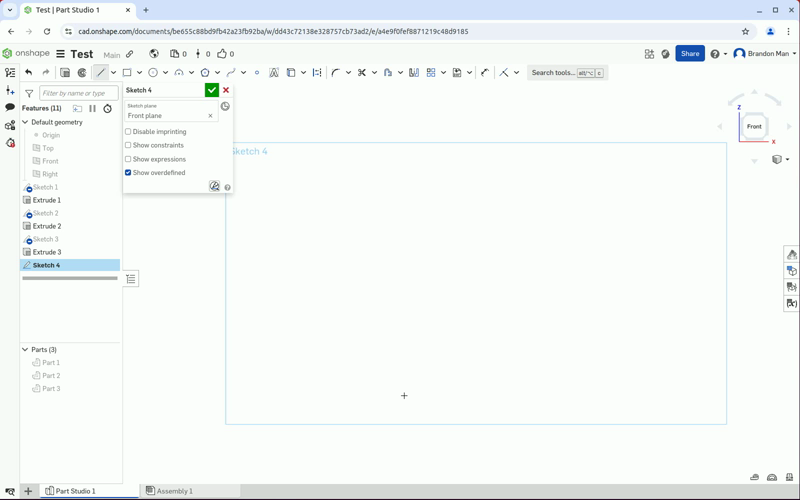
click(404, 395)
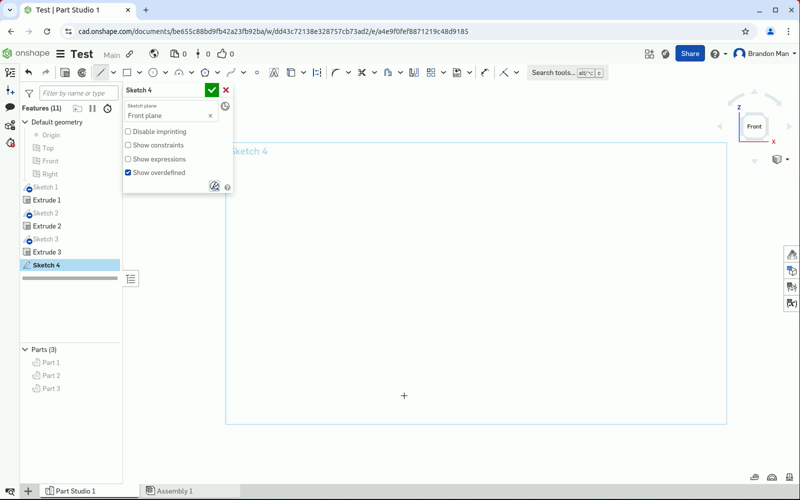
key_up(shift)
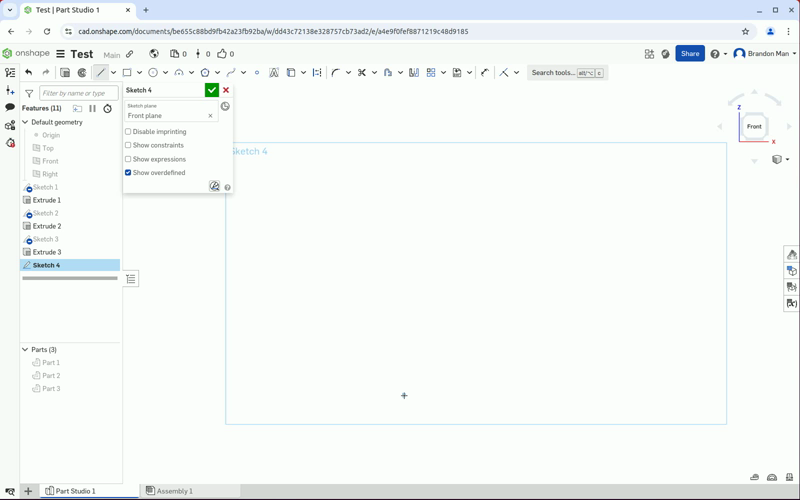
key_down(shift)
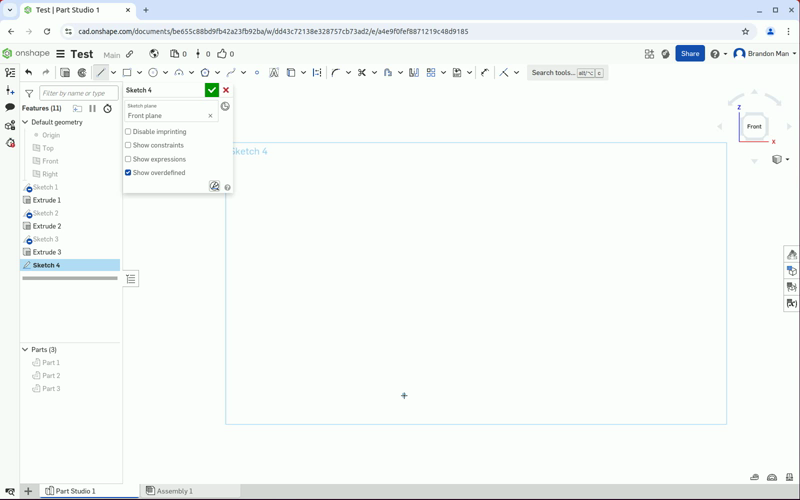
mouse_move(434, 395)
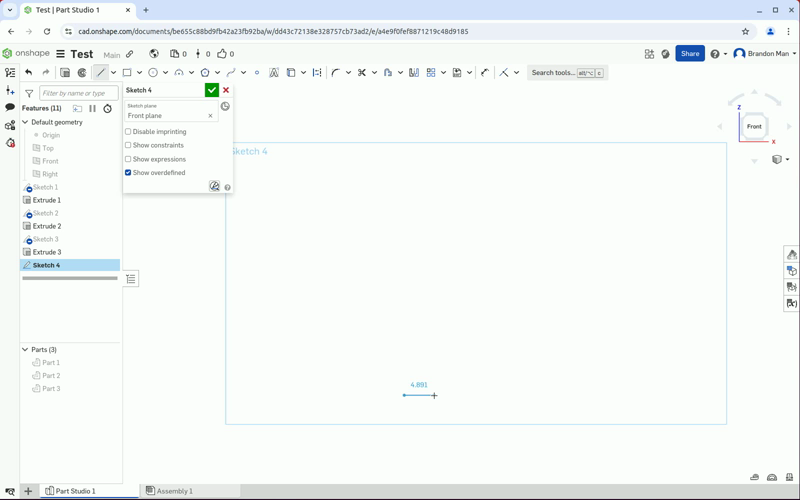
mouse_move(461, 395)
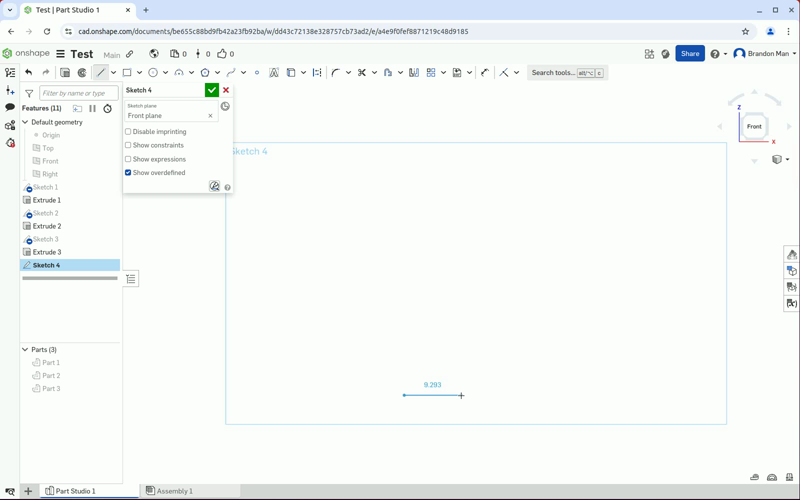
click(461, 395)
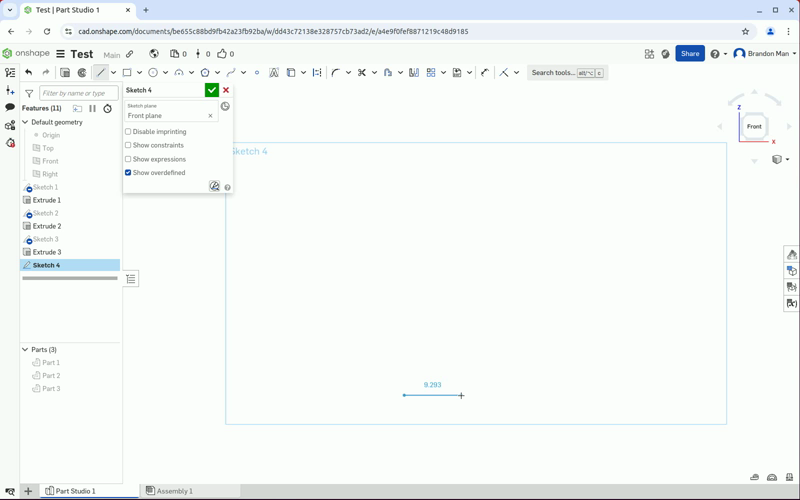
key_up(shift)
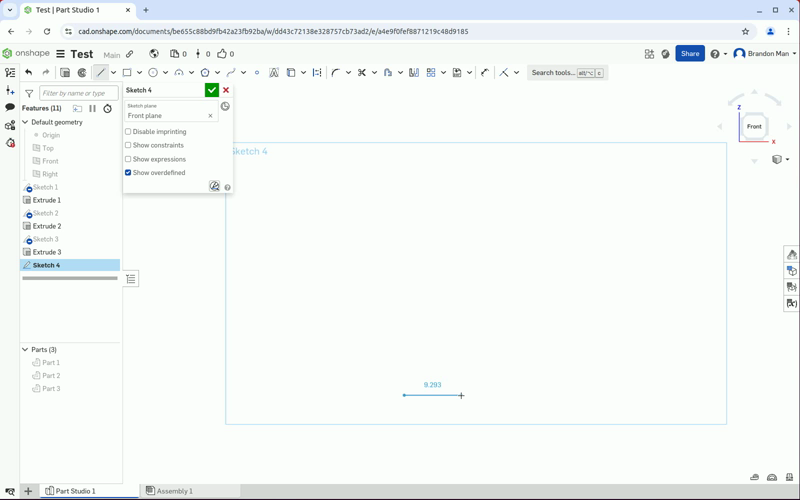
key_down(shift)
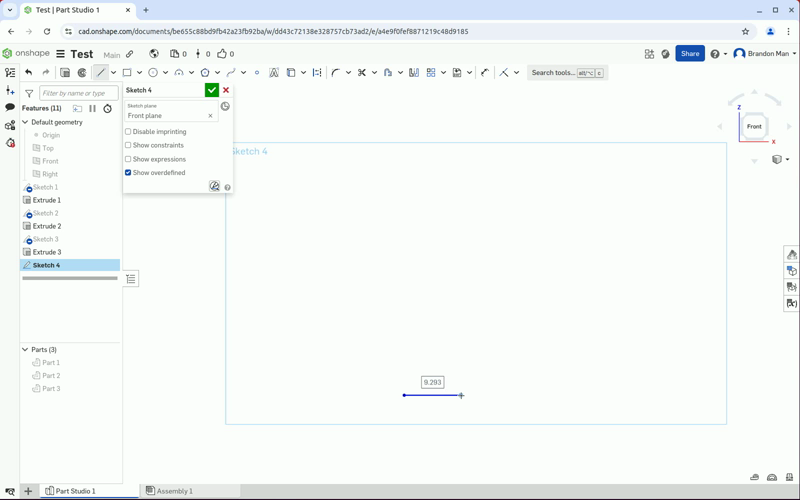
mouse_move(435, 280)
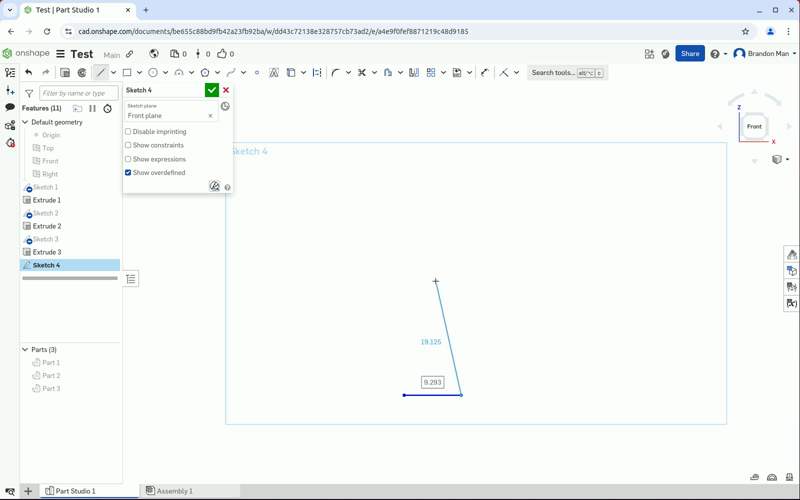
click(435, 280)
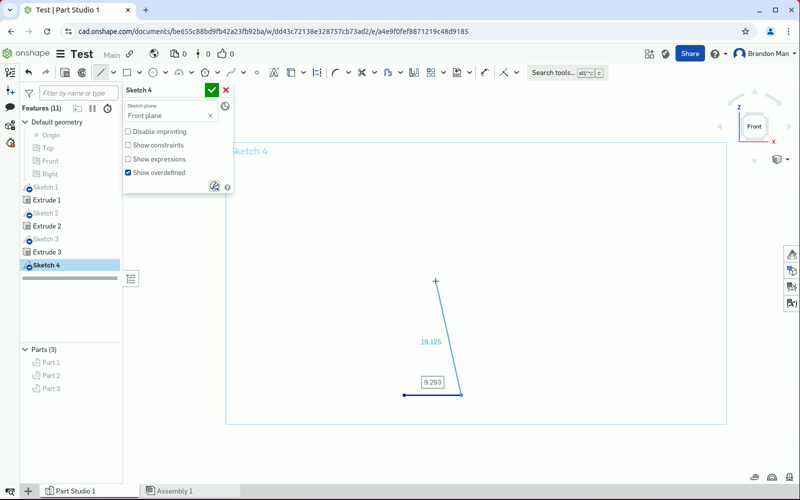
key_up(shift)
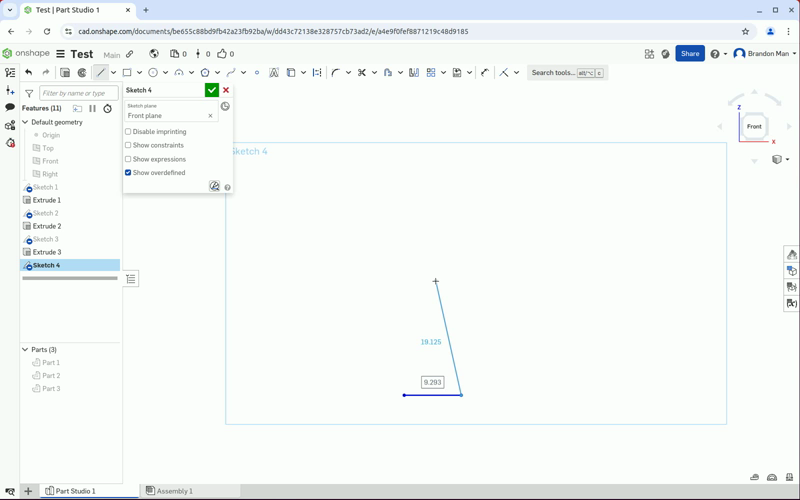
key(esc)
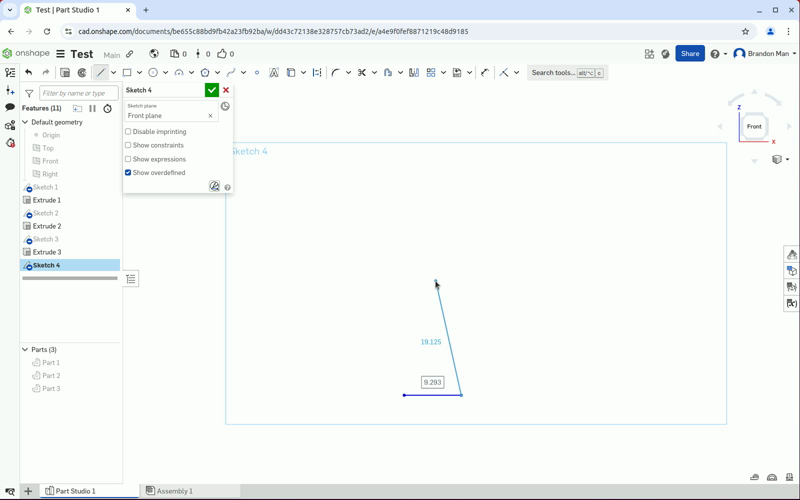
key(a)
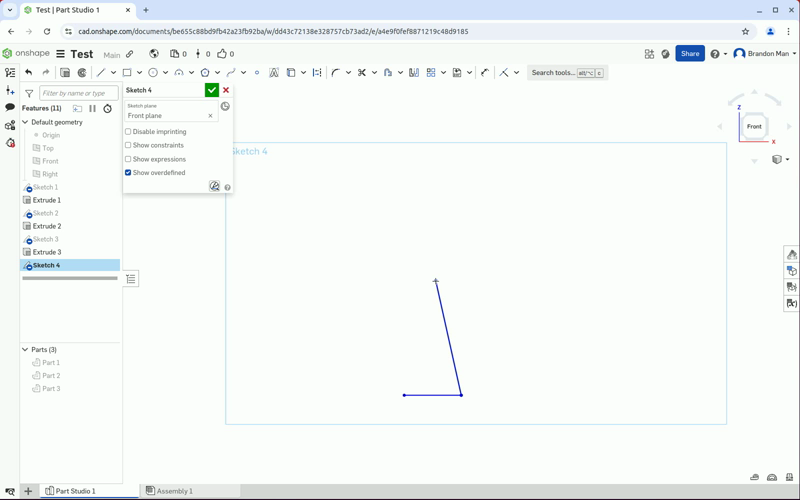
mouse_move(435, 280)
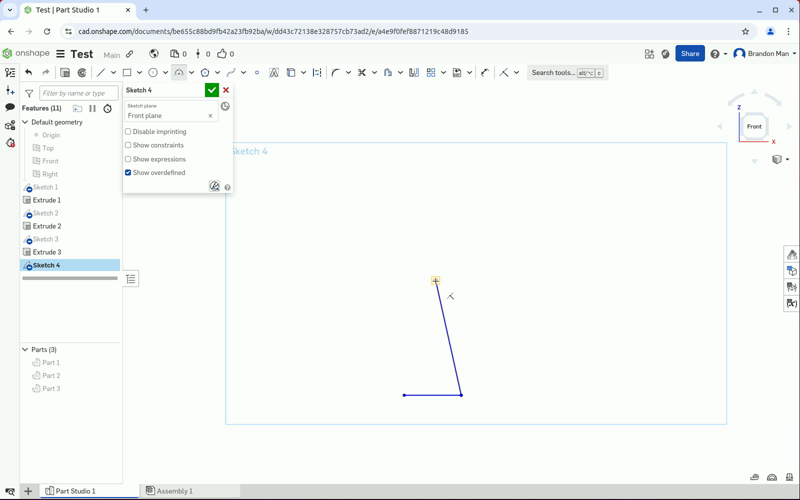
click(435, 280)
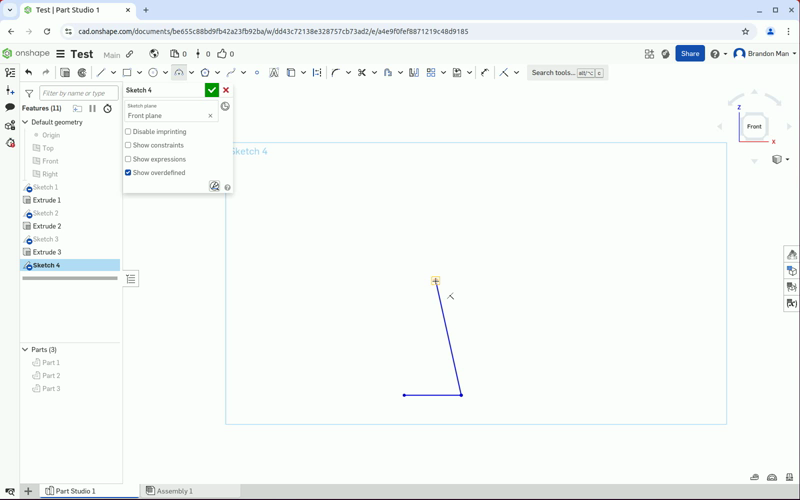
key_down(shift)
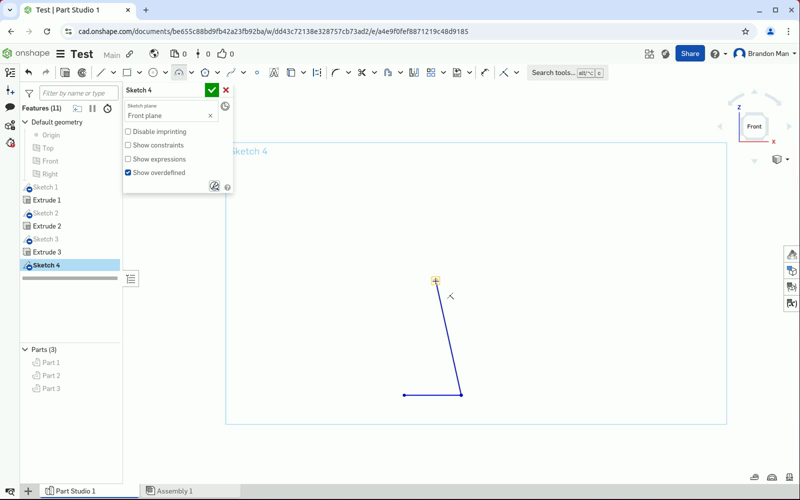
mouse_move(410, 282)
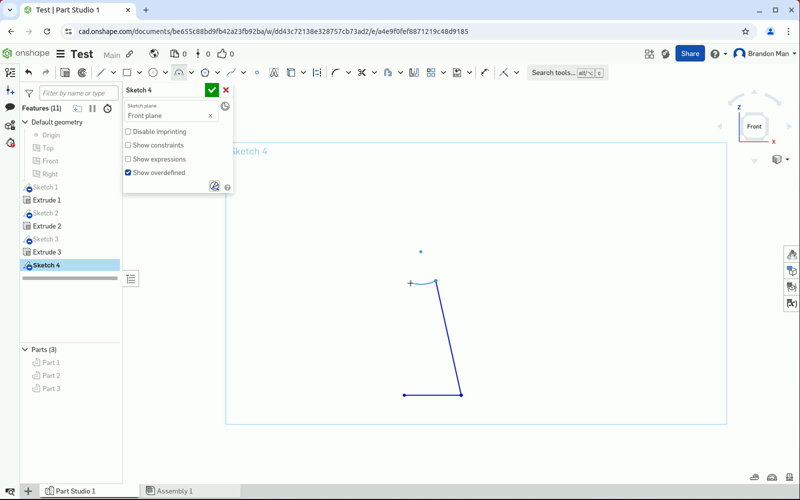
click(410, 282)
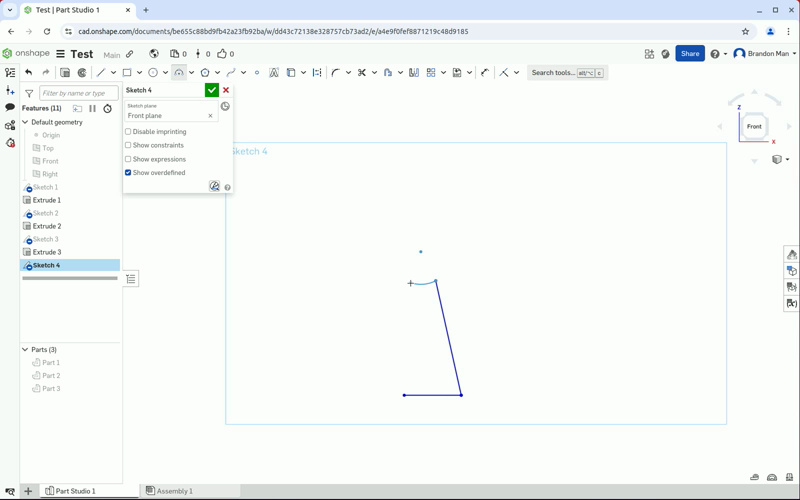
mouse_move(424, 295)
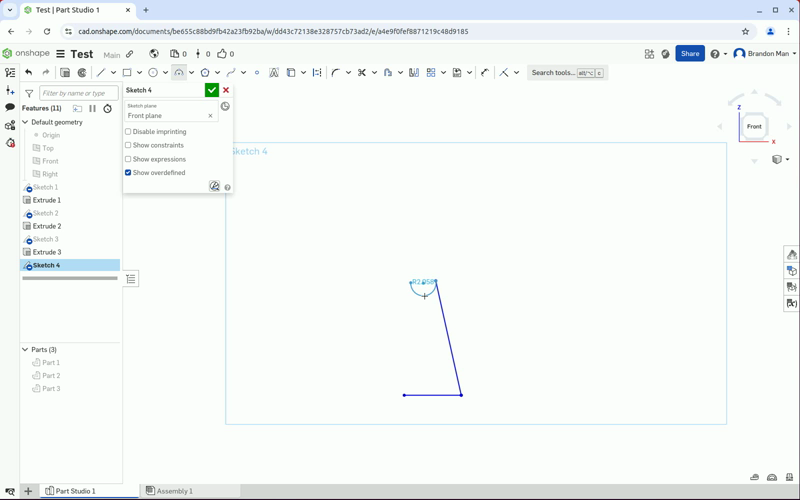
click(424, 295)
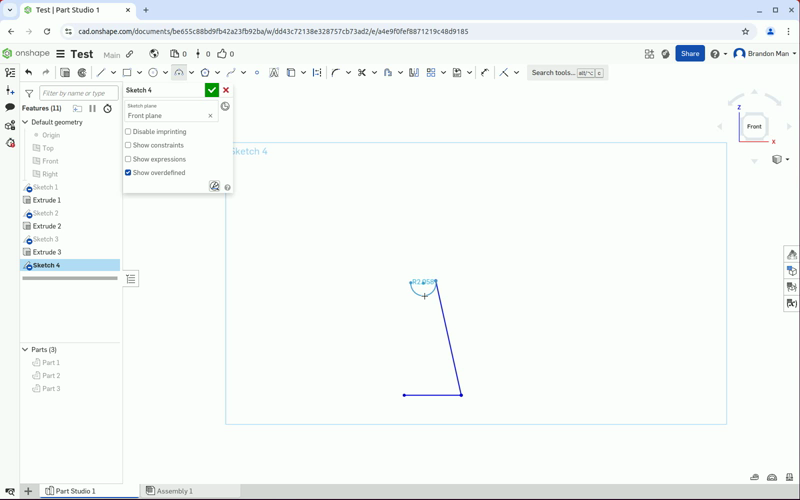
key_up(shift)
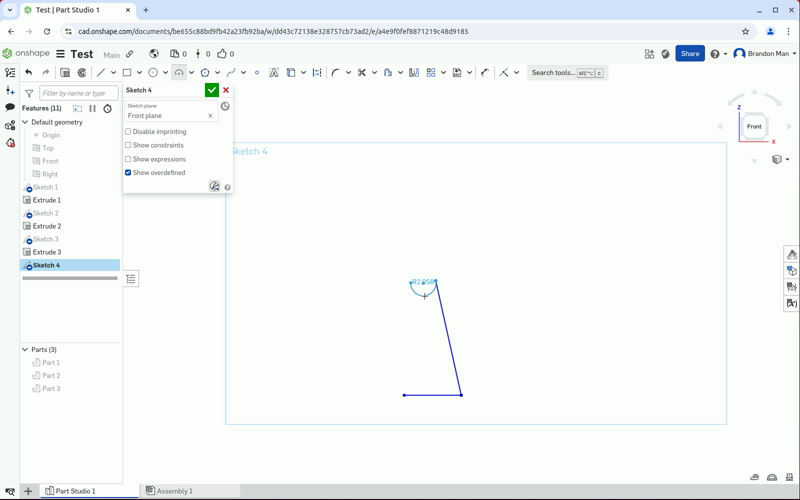
key(esc)
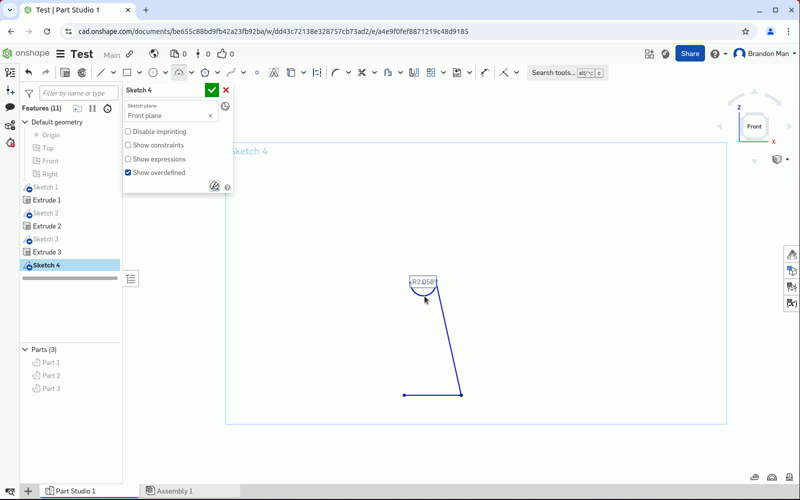
key(l)
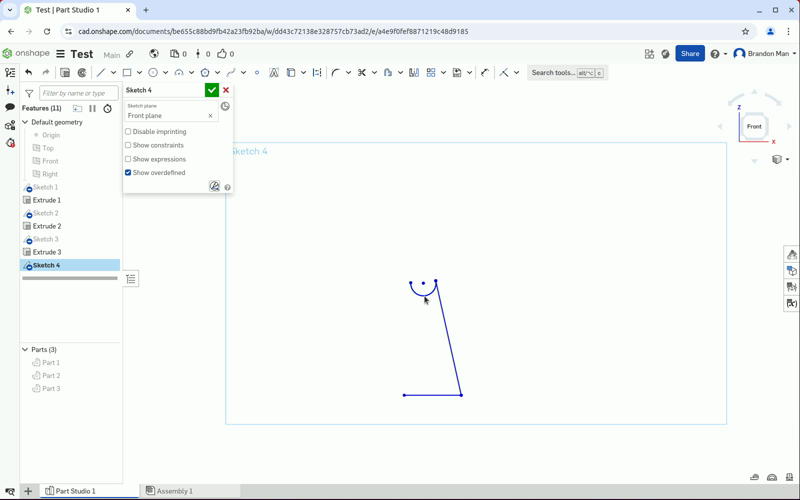
mouse_move(410, 282)
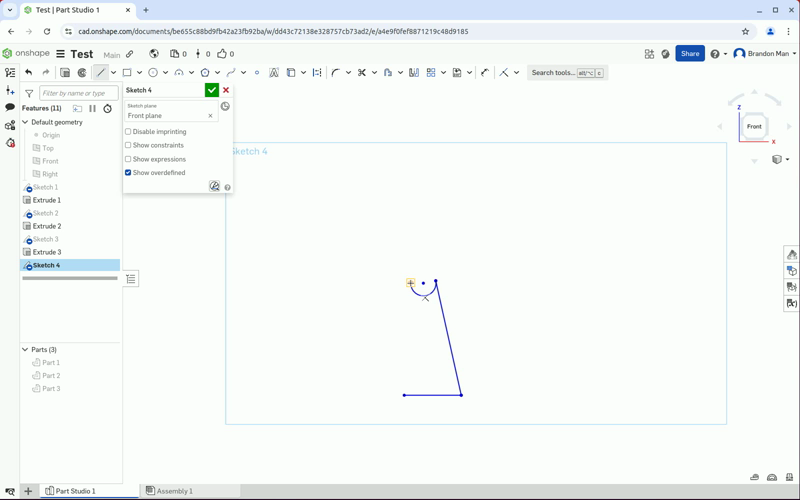
click(410, 282)
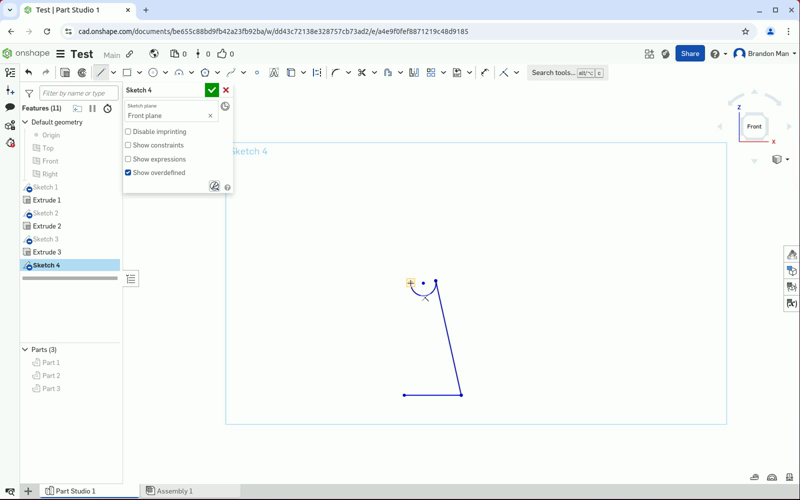
key_down(shift)
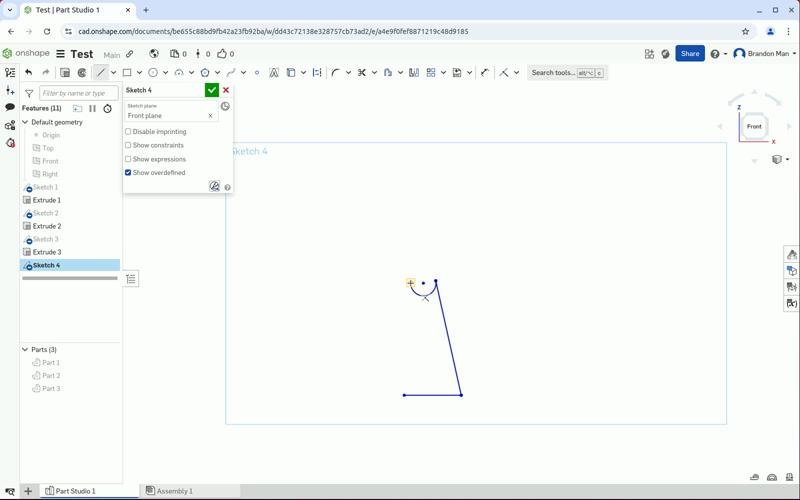
mouse_move(440, 282)
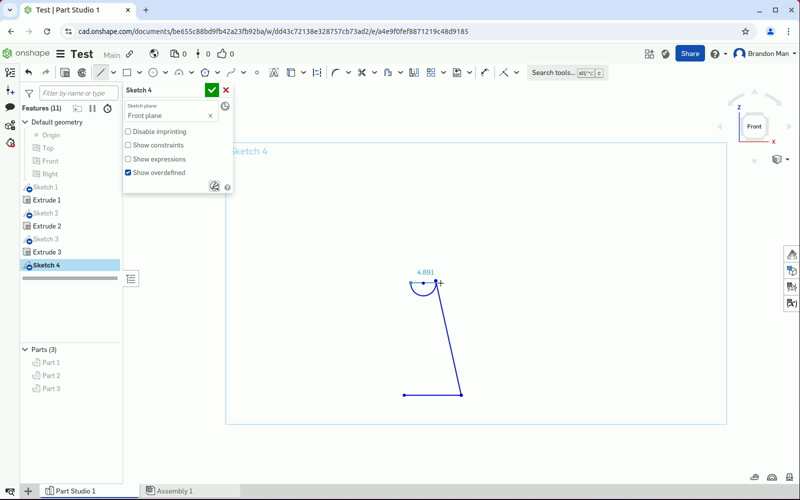
mouse_move(404, 282)
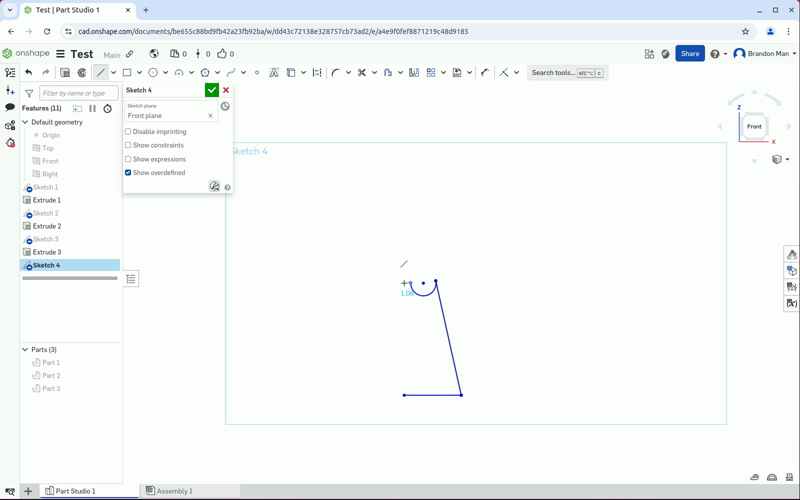
scroll(6)
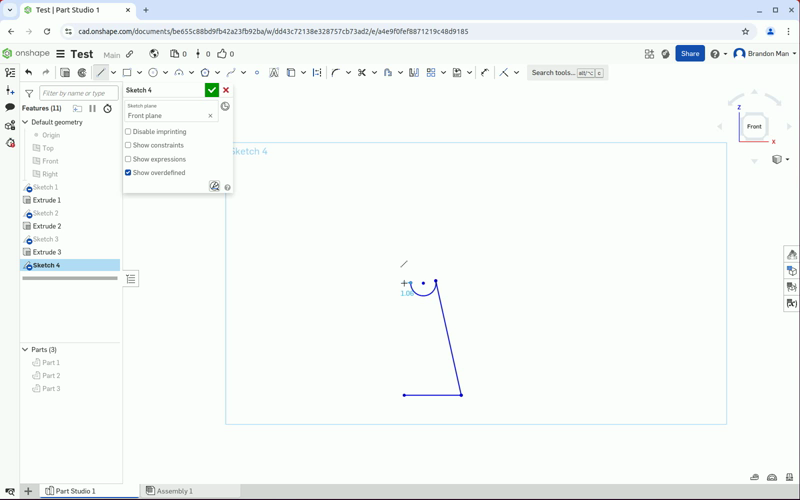
scroll(6)
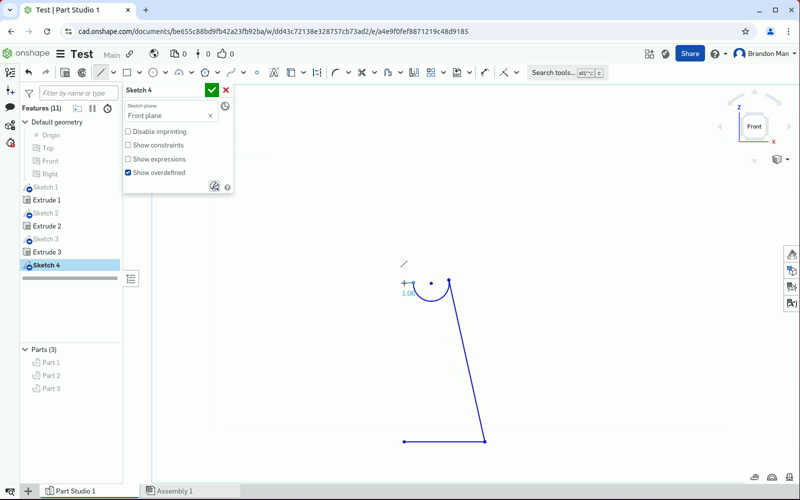
scroll(6)
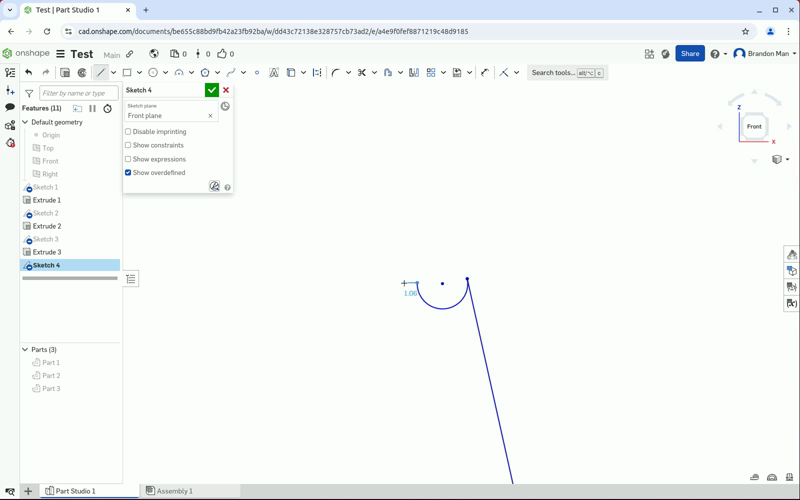
scroll(6)
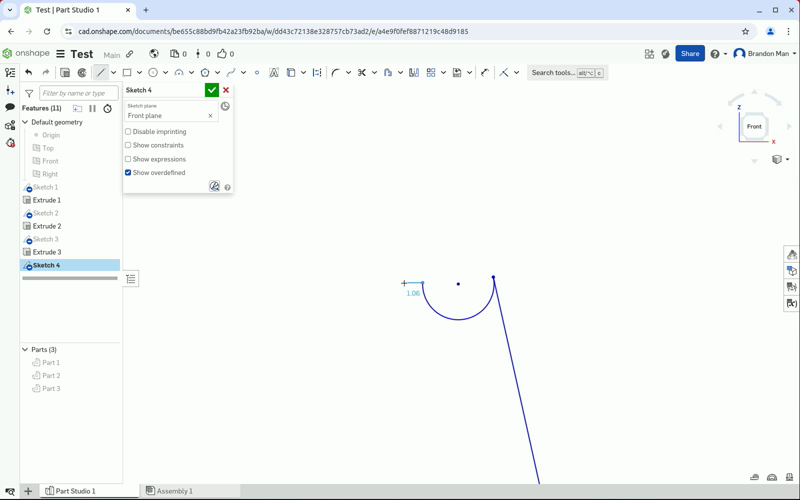
scroll(6)
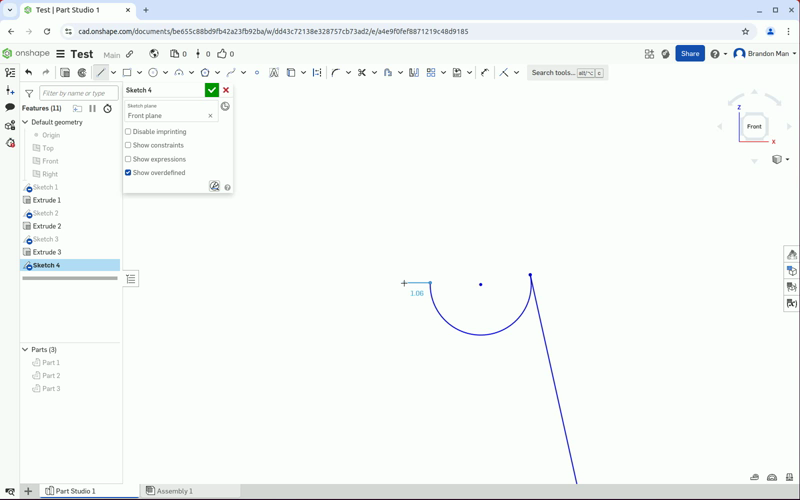
scroll(6)
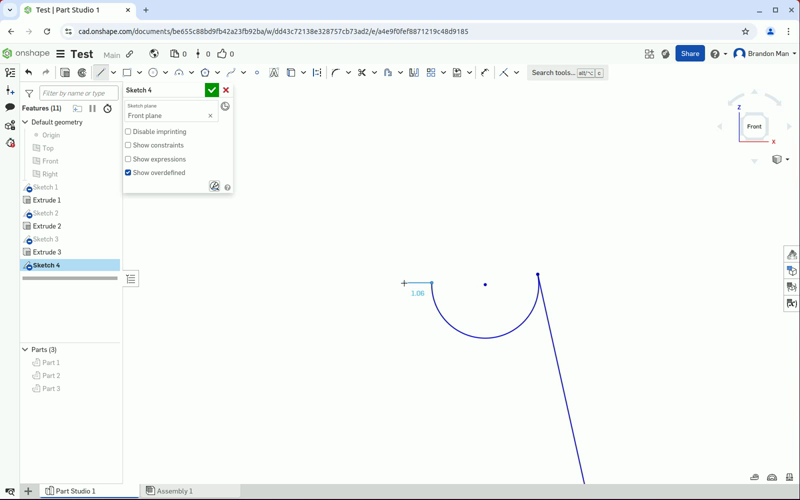
scroll(6)
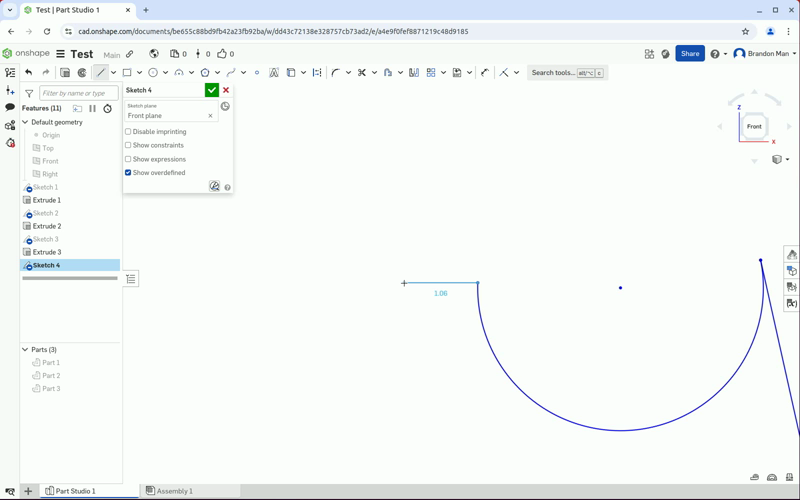
click(404, 282)
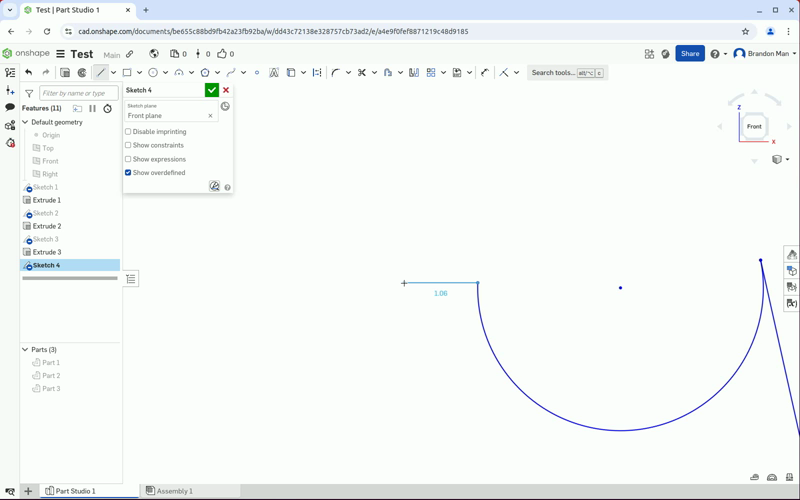
scroll(-6)
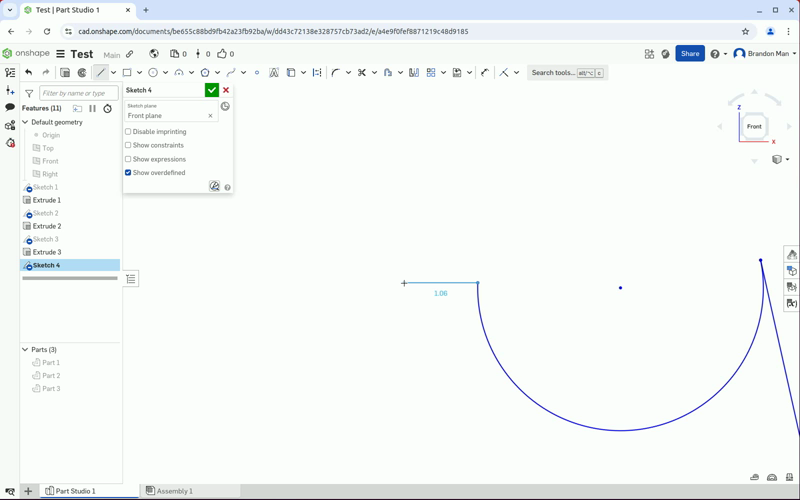
scroll(-6)
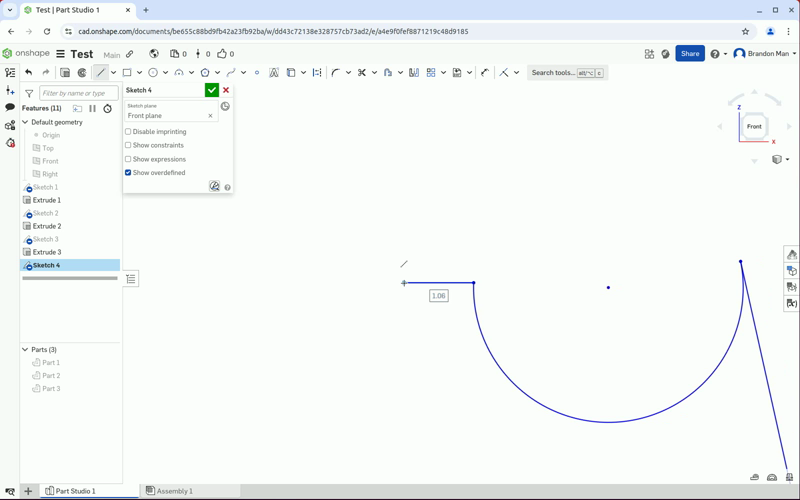
scroll(-6)
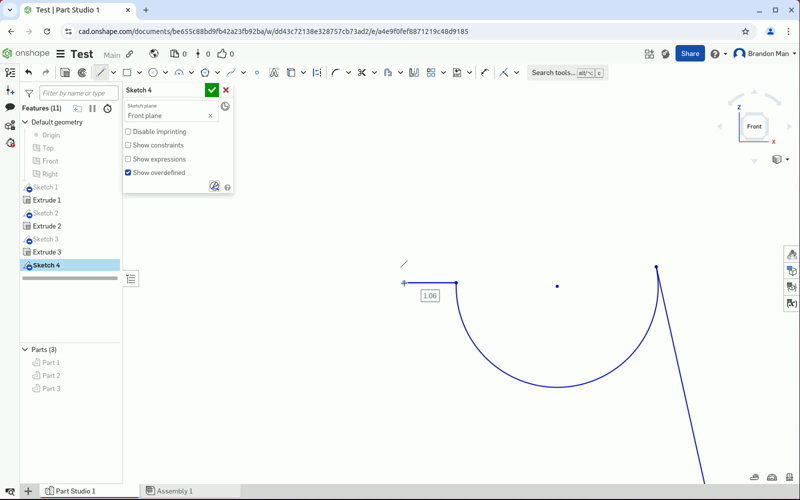
scroll(-6)
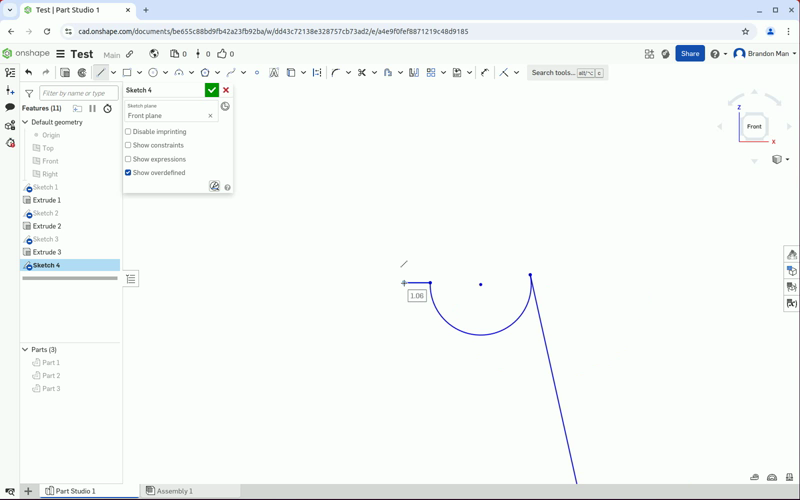
scroll(-6)
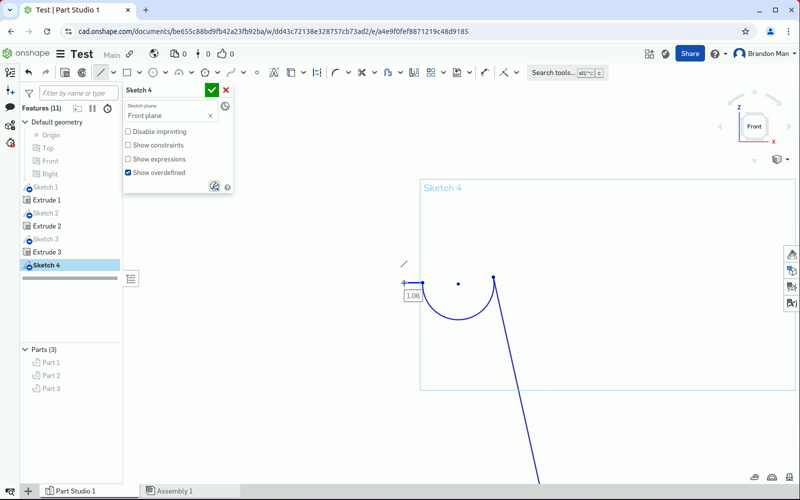
scroll(-6)
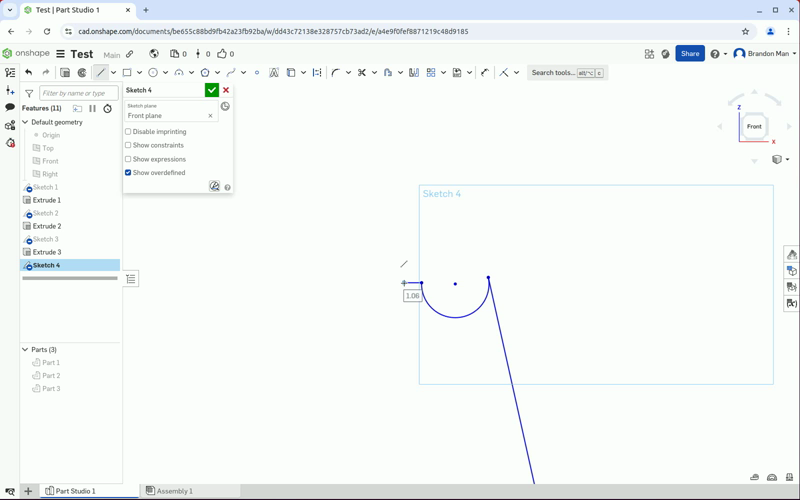
scroll(-6)
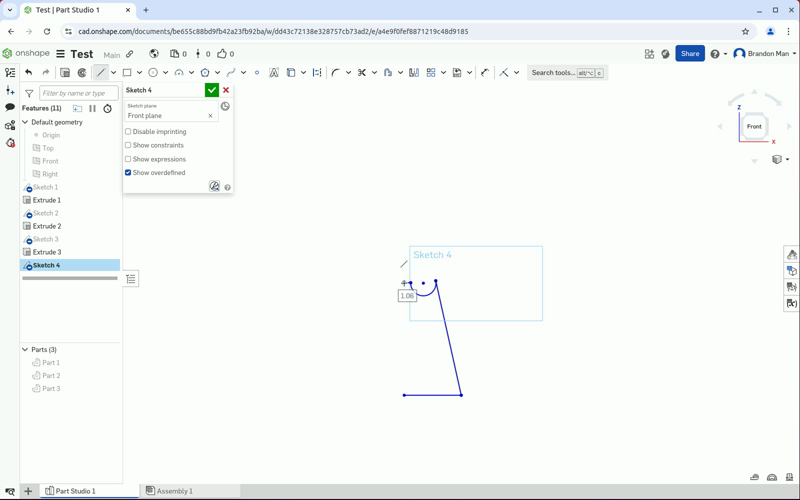
key_up(shift)
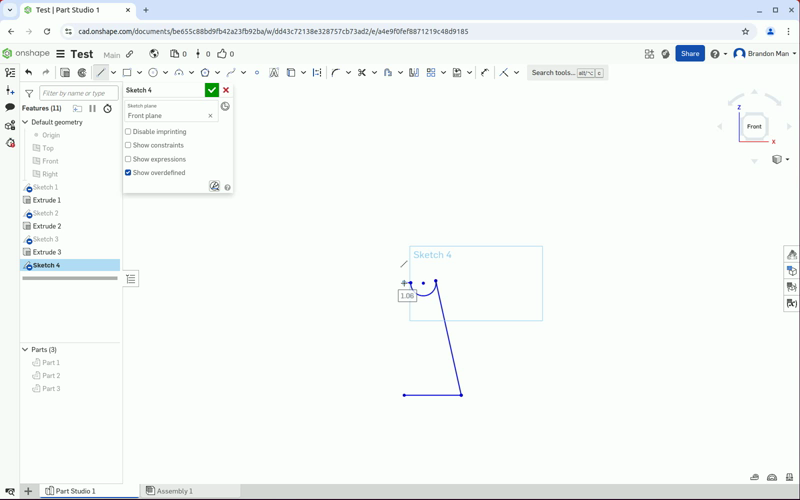
key_down(shift)
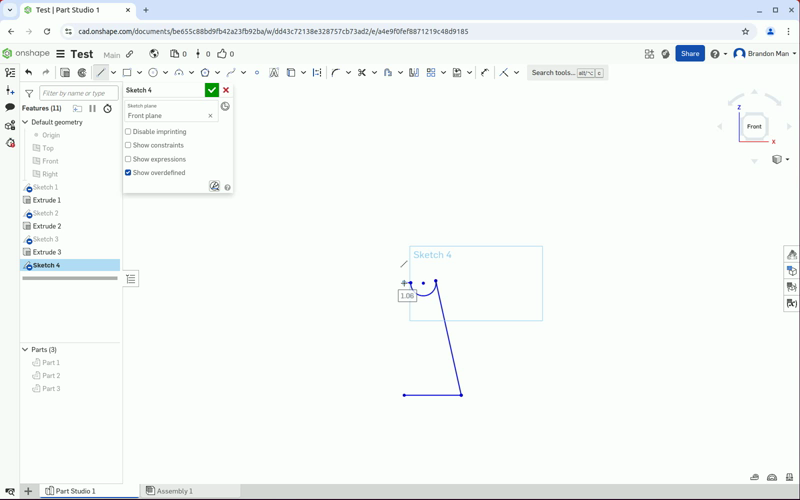
mouse_move(404, 395)
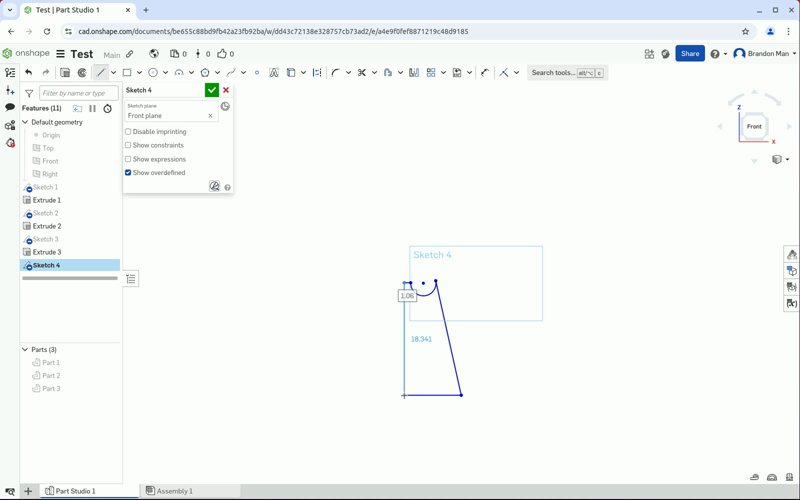
key_up(shift)
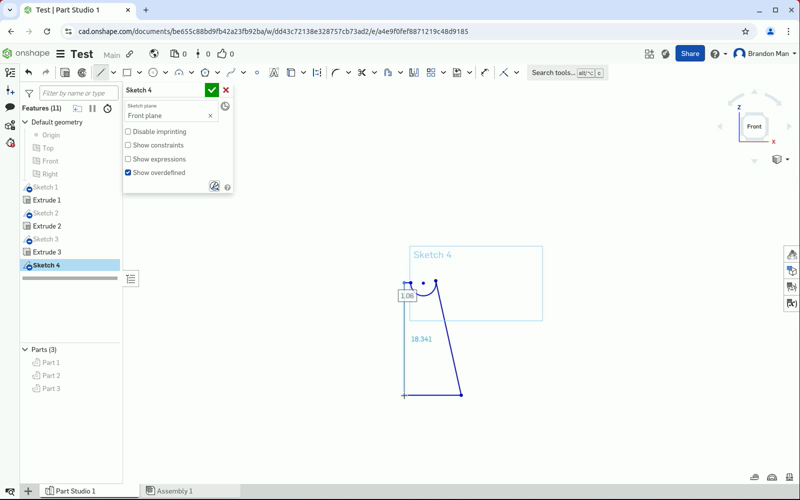
click(404, 395)
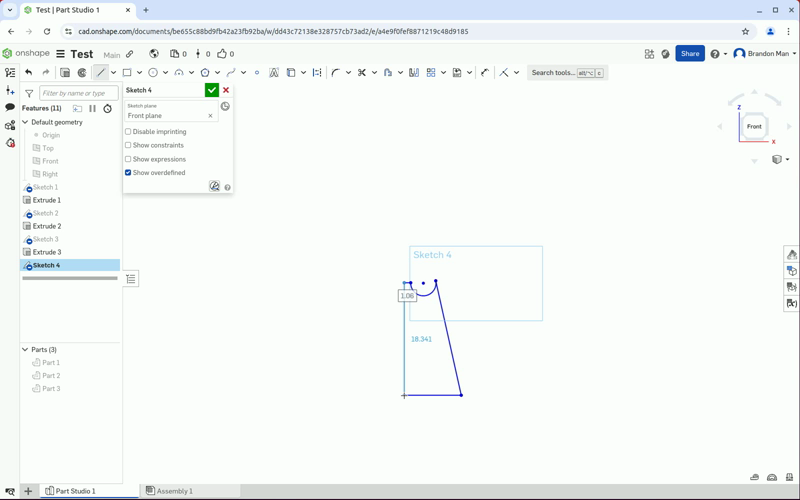
key(esc)
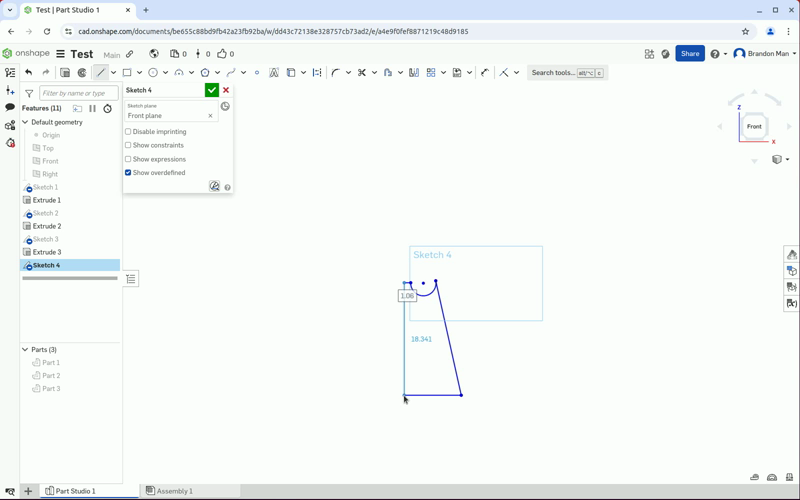
mouse_move(436, 308)
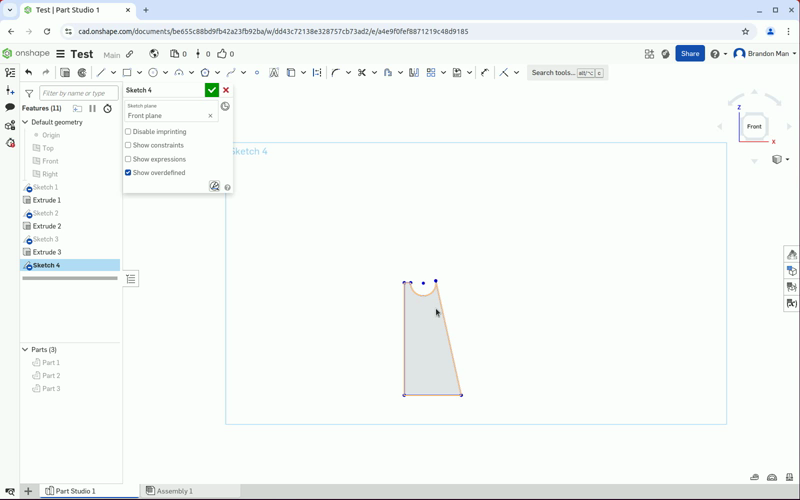
click(436, 308)
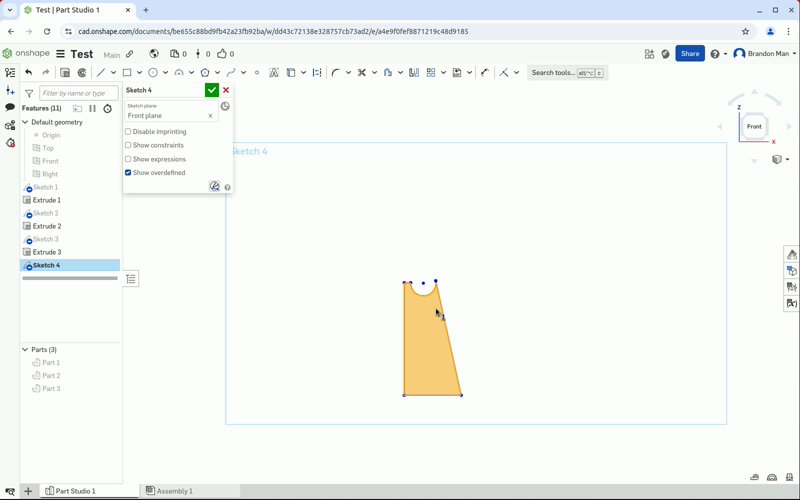
mouse_move(73, 352)
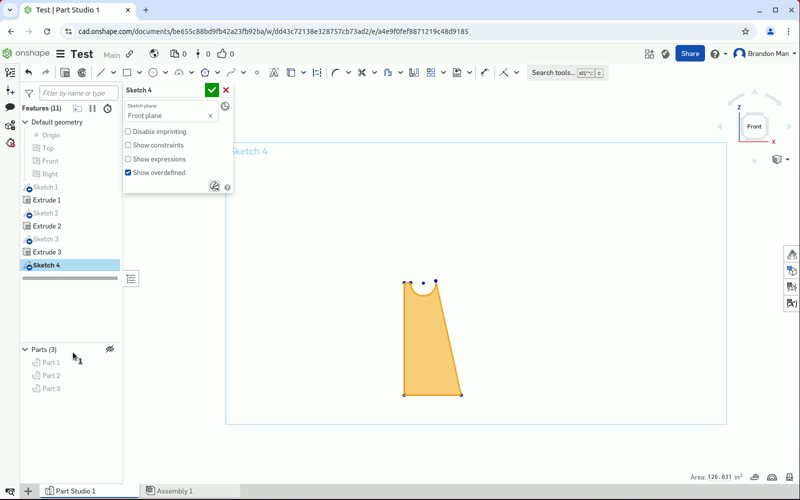
key(shift+y)
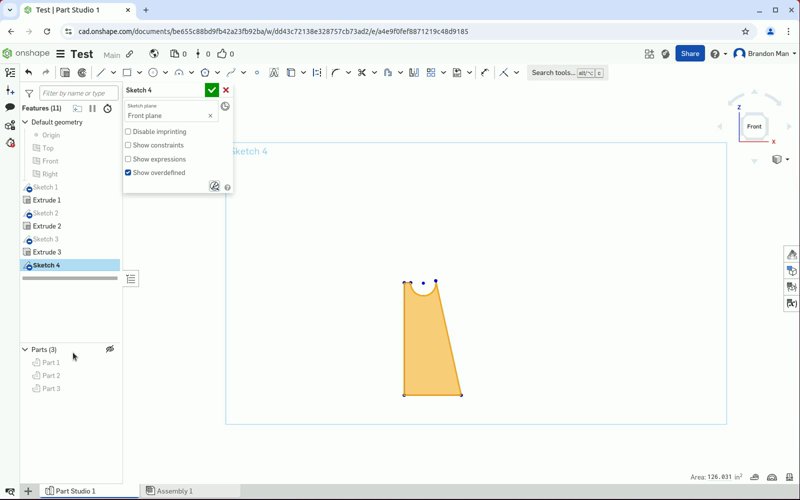
key(shift+e)
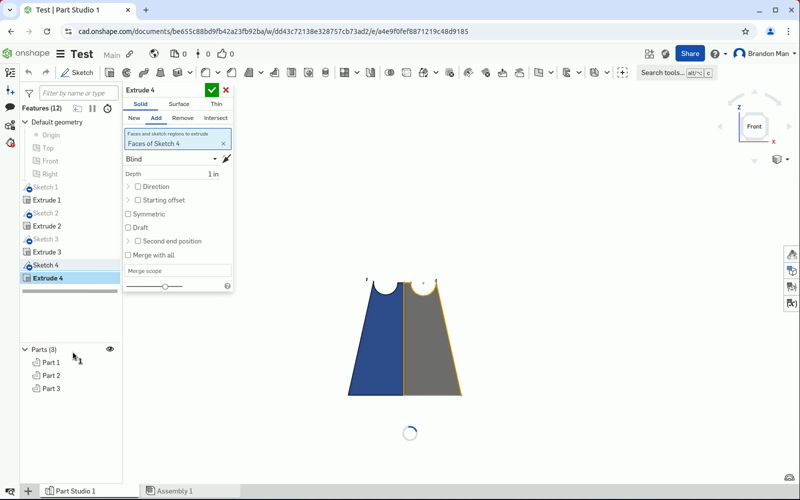
mouse_move(143, 106)
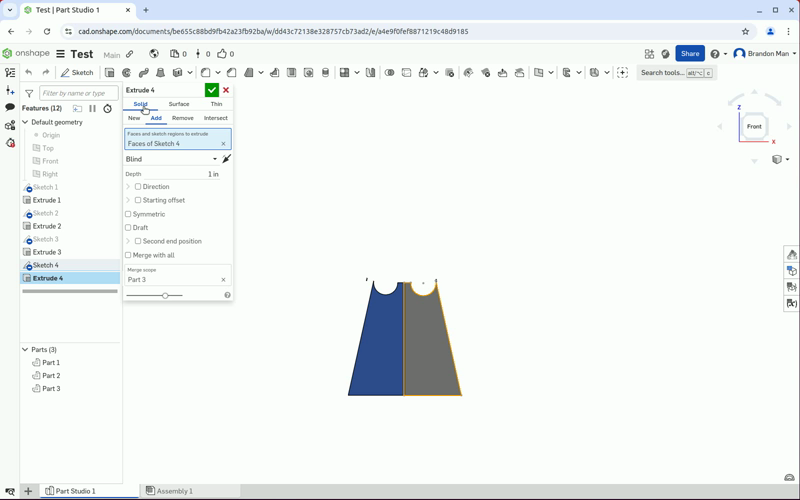
click(143, 106)
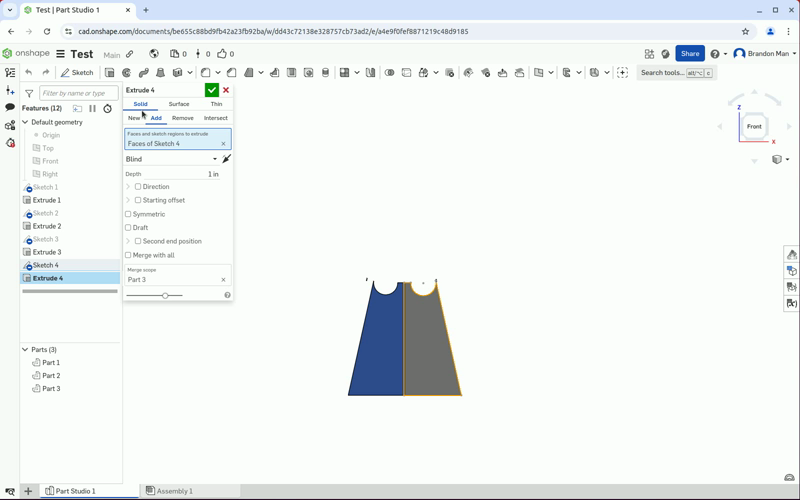
mouse_move(137, 120)
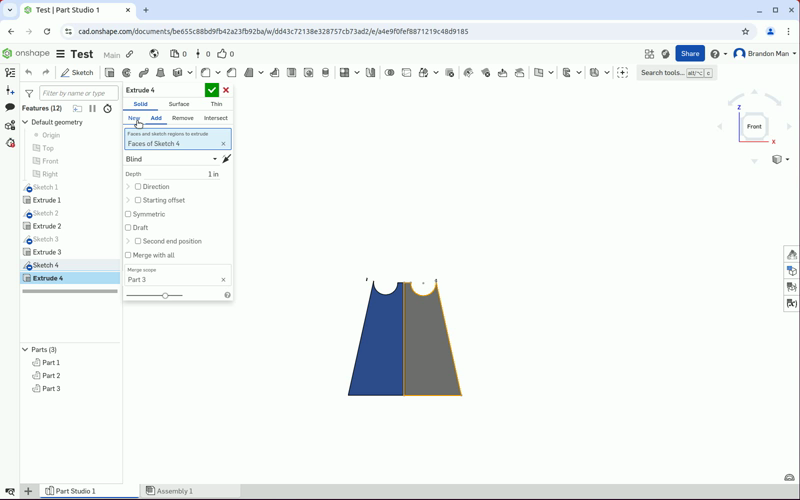
click(137, 120)
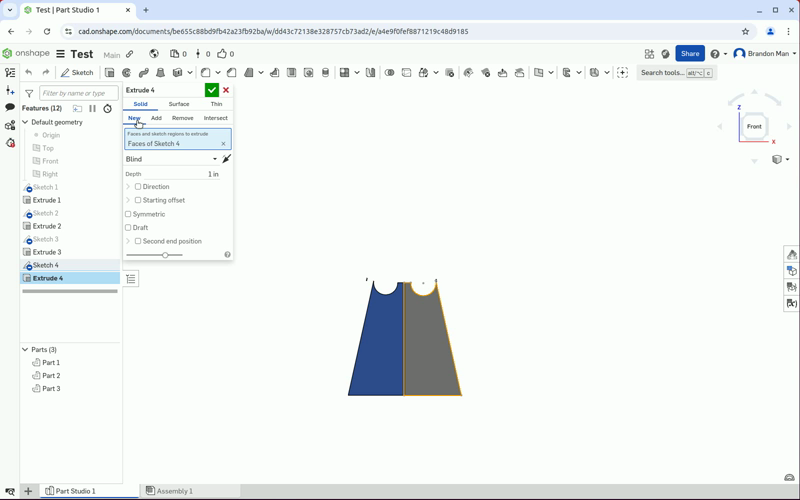
key(tab, 4)
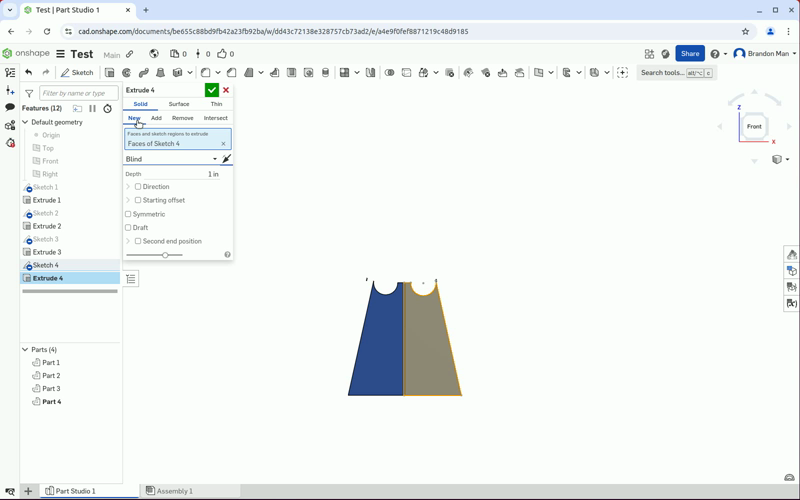
text(9.628)
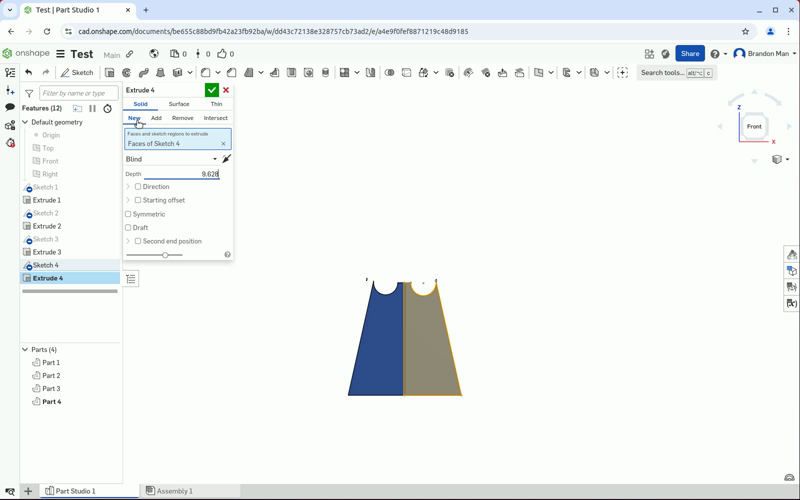
key(enter)
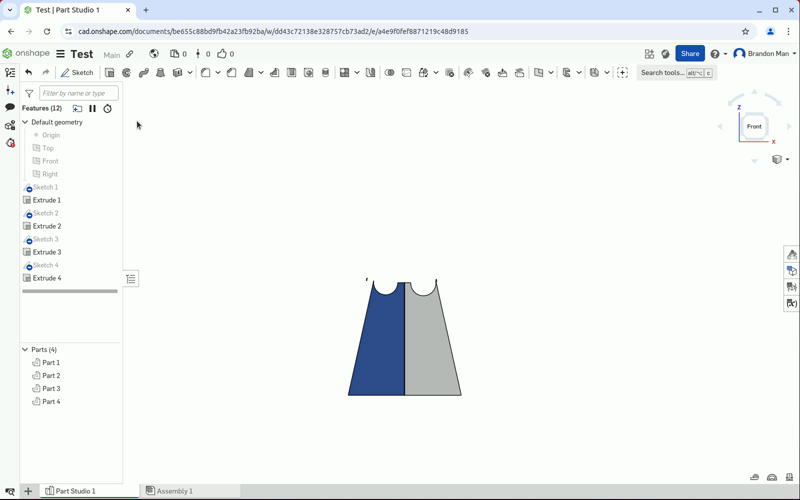
key(shift+h)
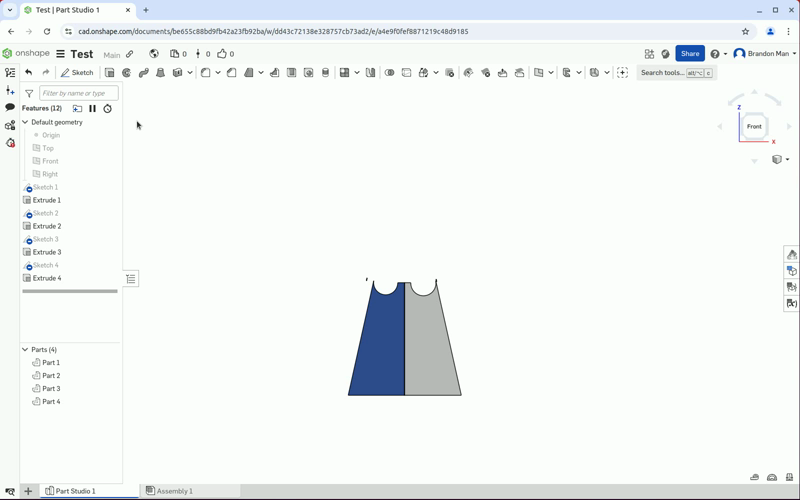
key(shift+h)
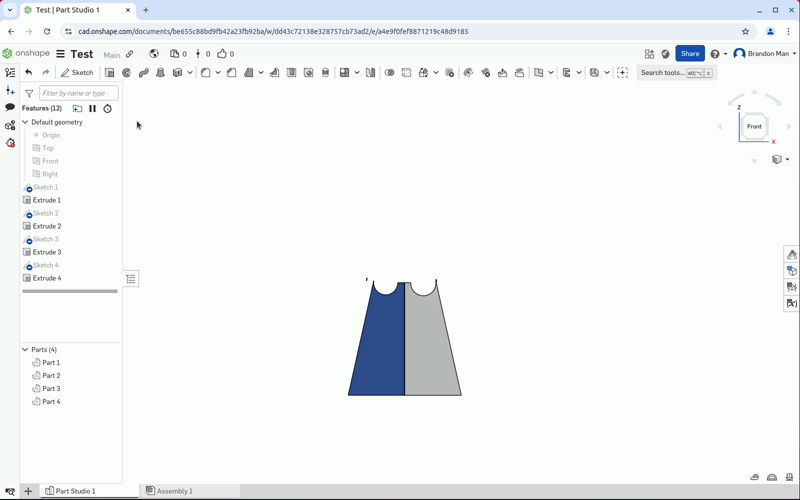
key(shift+7)
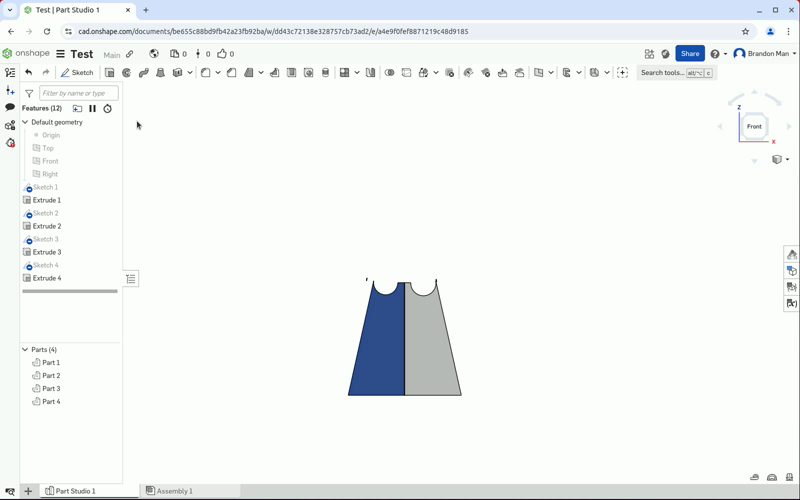
key(left, 2)
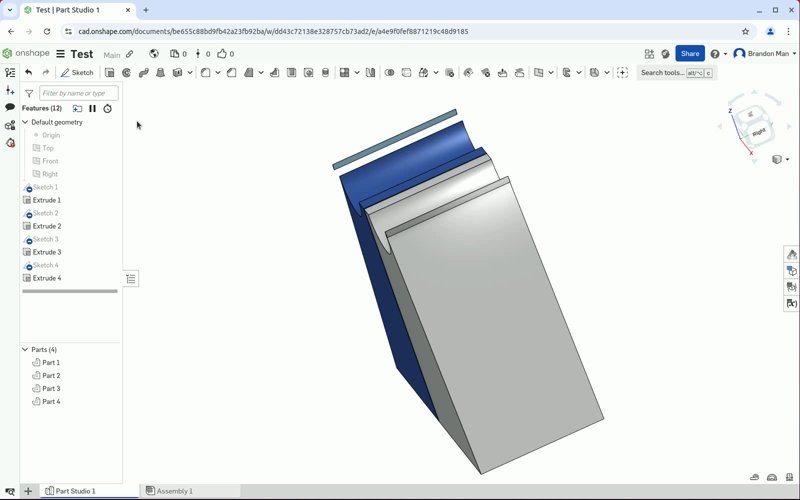
key(down, 2)
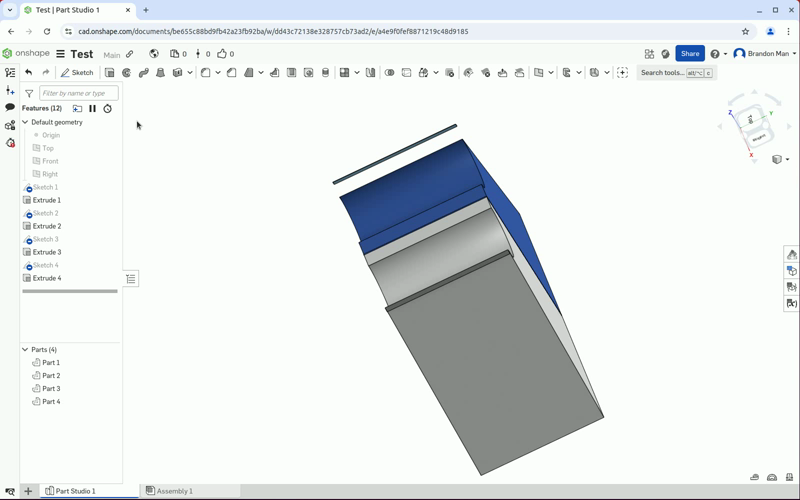
key(up, 2)
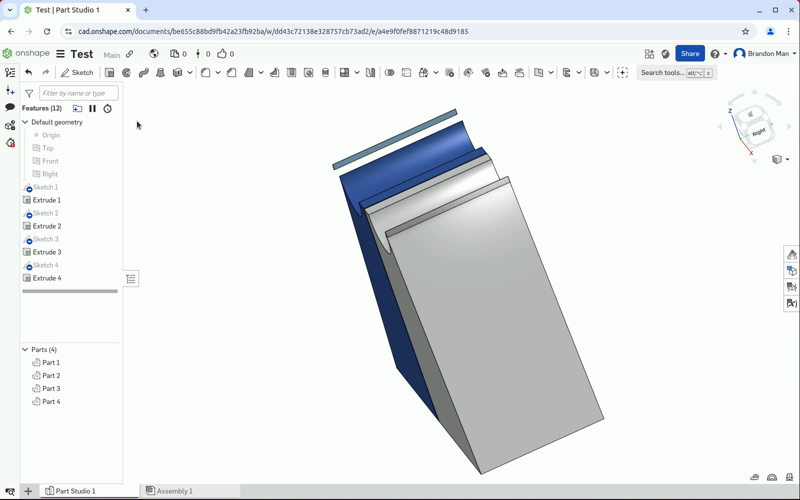
key(right, 2)
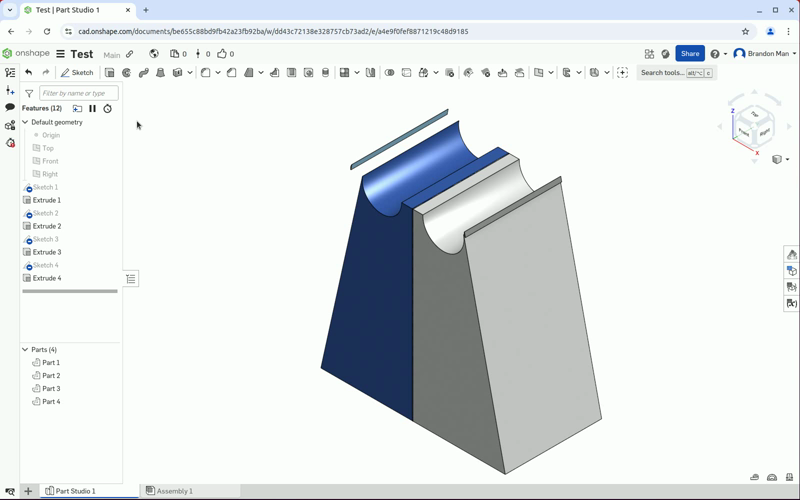
mouse_move(73, 189)
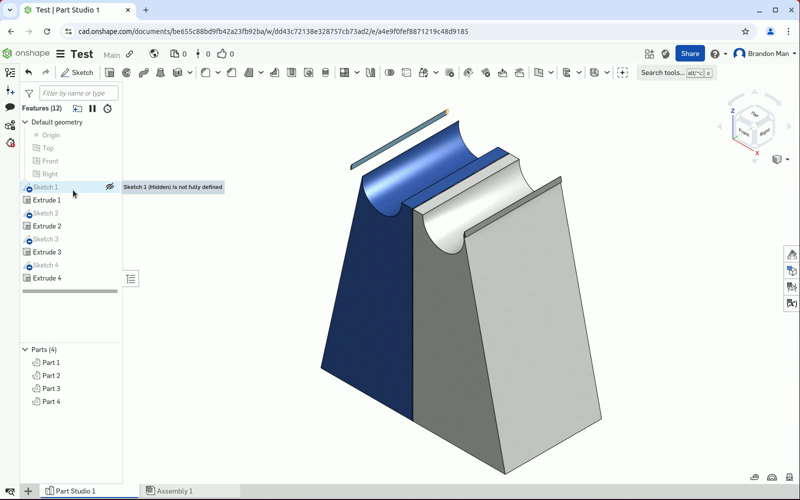
click(73, 189)